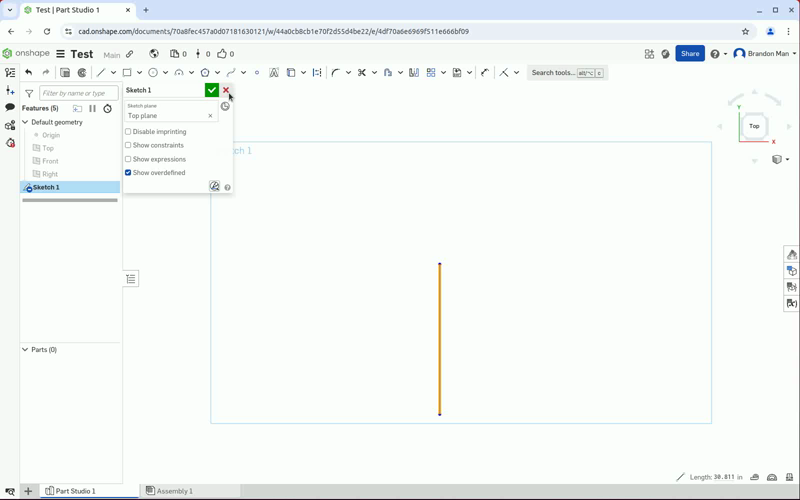
key(shift+h)
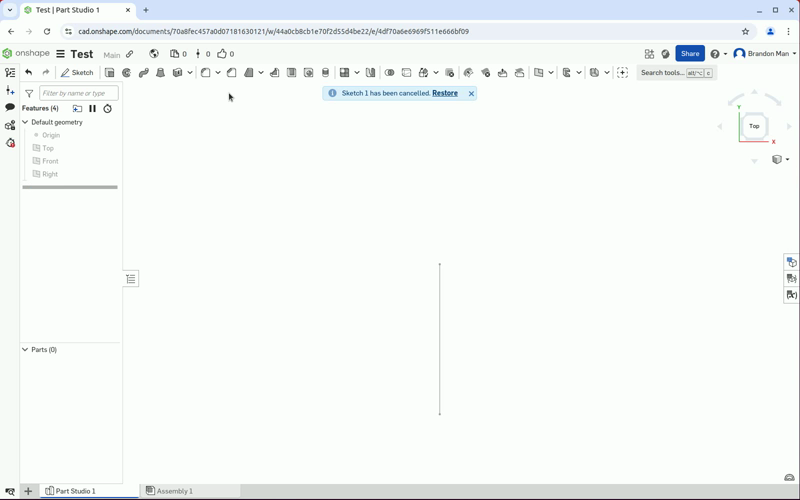
mouse_move(73, 352)
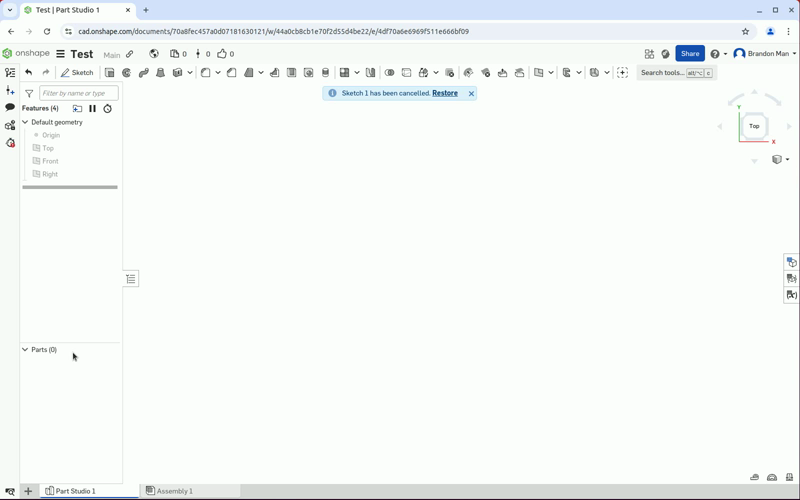
key(y)
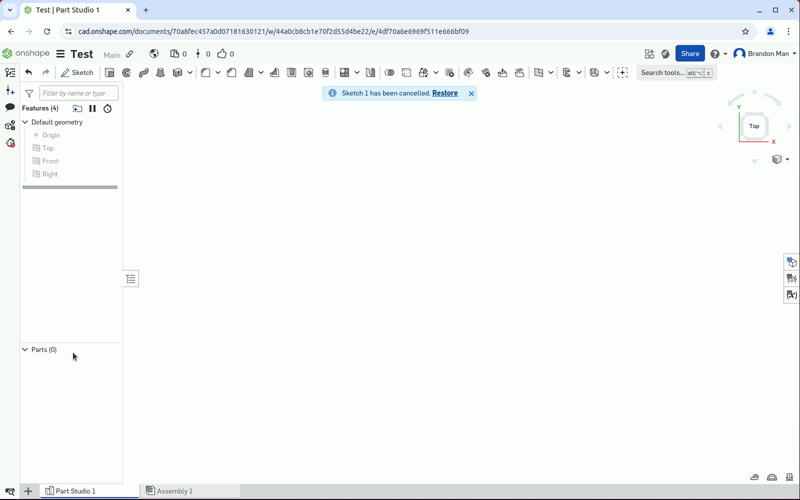
key(shift+p)
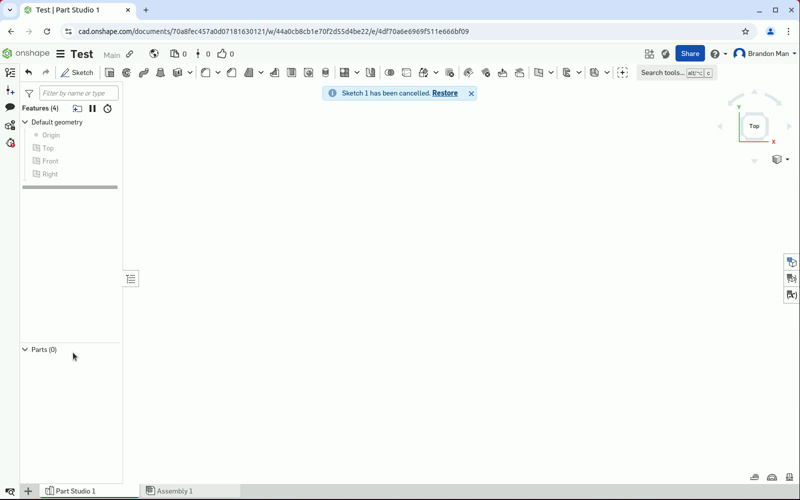
key(space)
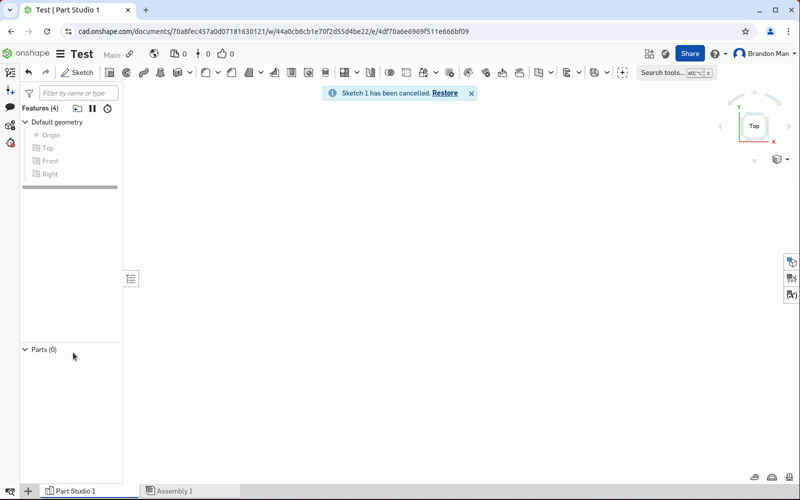
key_down(shift)
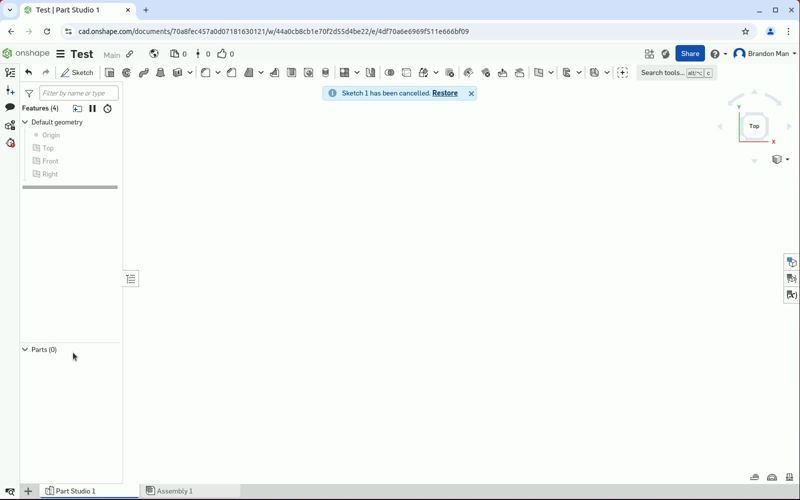
key(up)
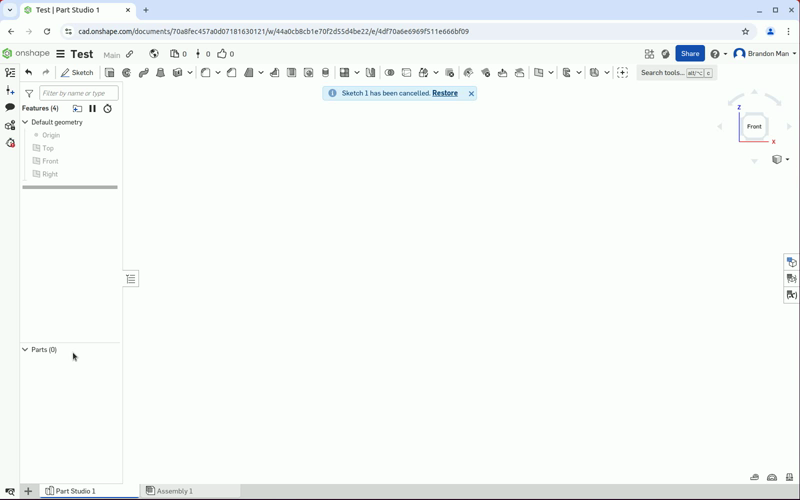
key_up(shift)
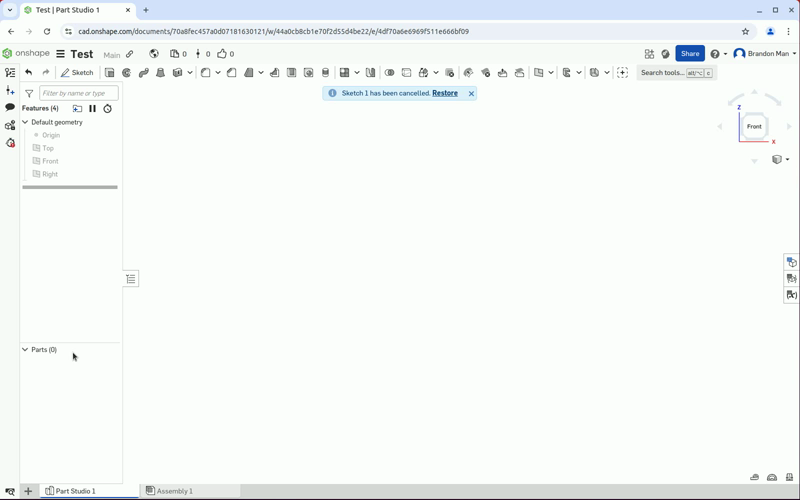
mouse_move(73, 352)
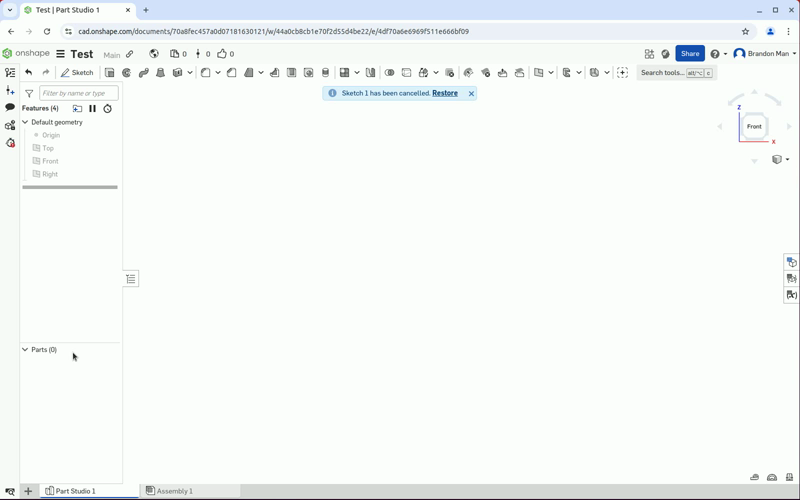
key(shift+y)
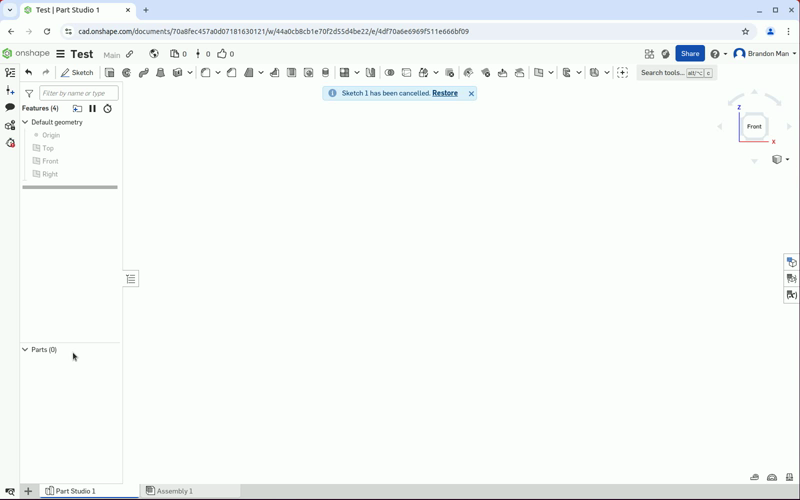
key(shift+s)
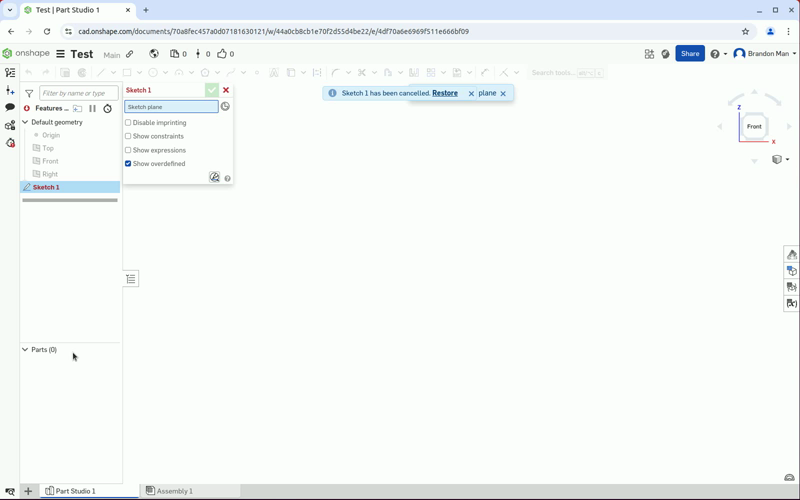
mouse_move(73, 163)
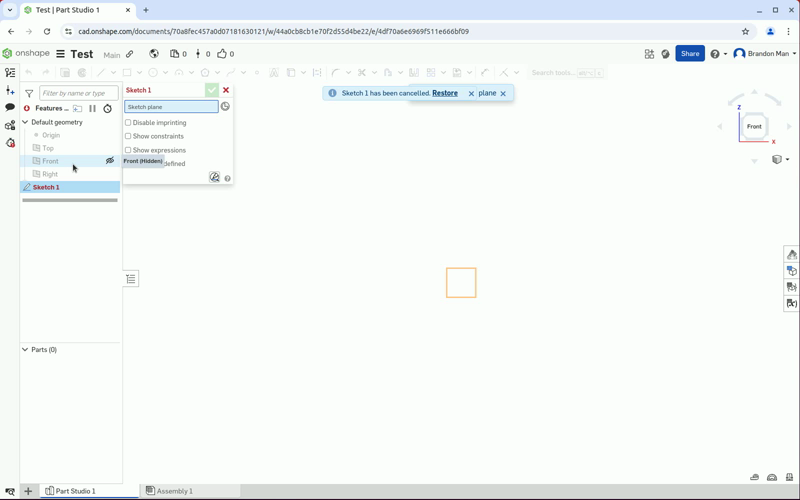
click(73, 163)
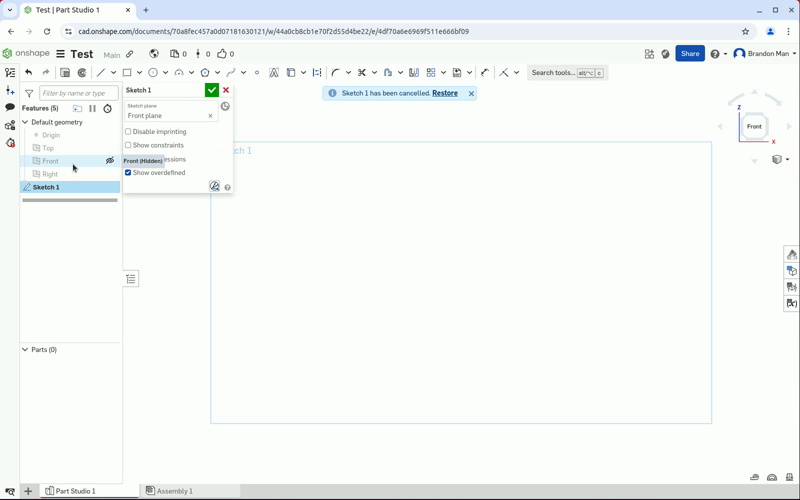
mouse_move(73, 352)
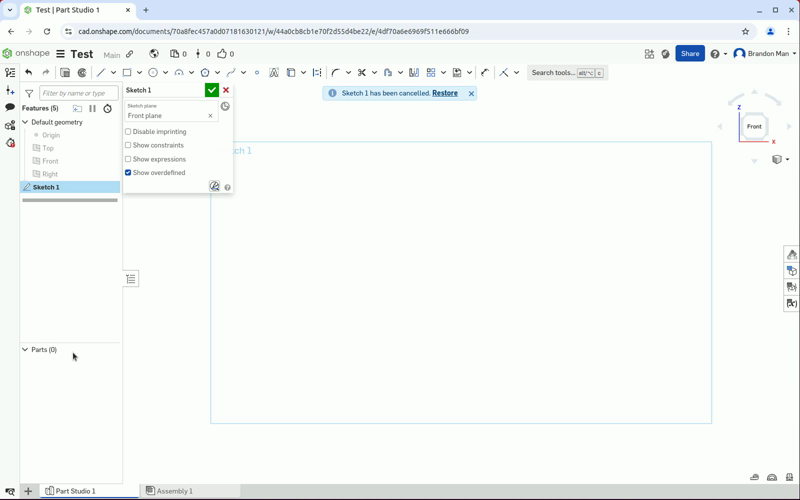
key(y)
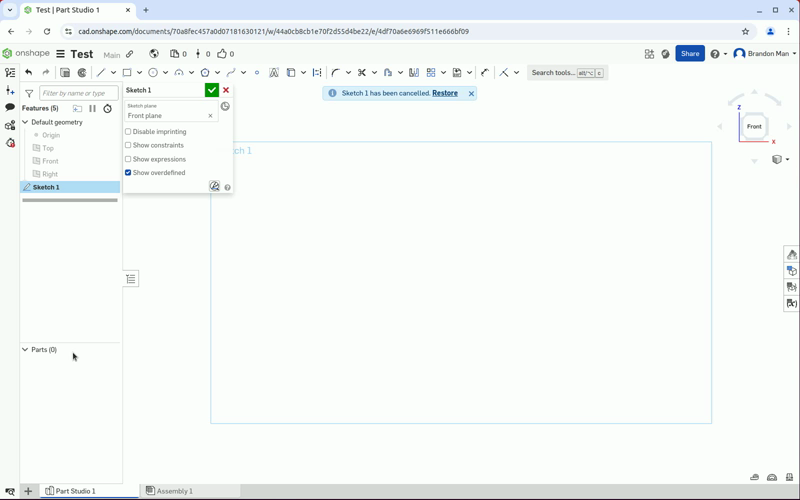
key(l)
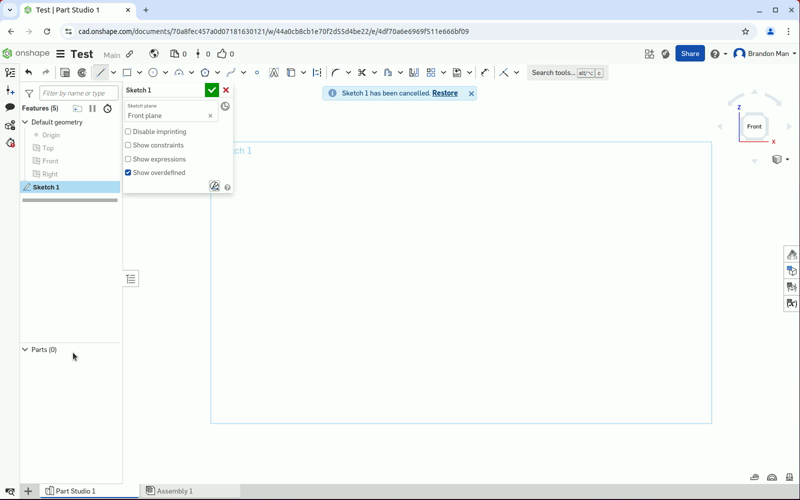
key_down(shift)
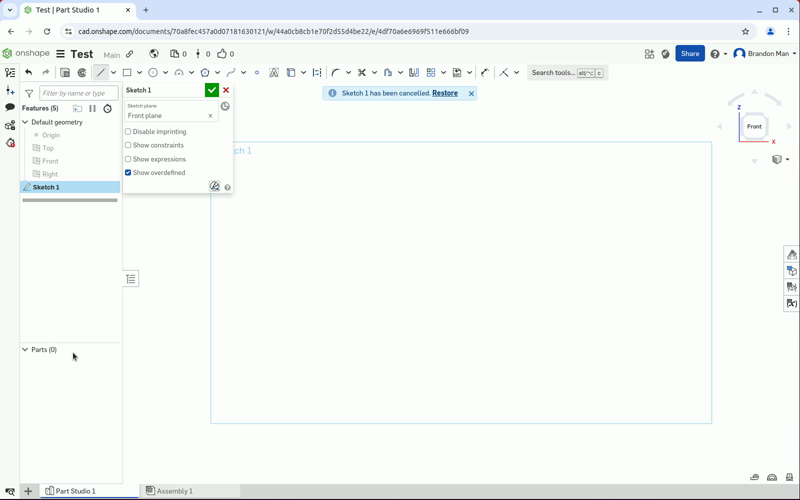
mouse_move(352, 330)
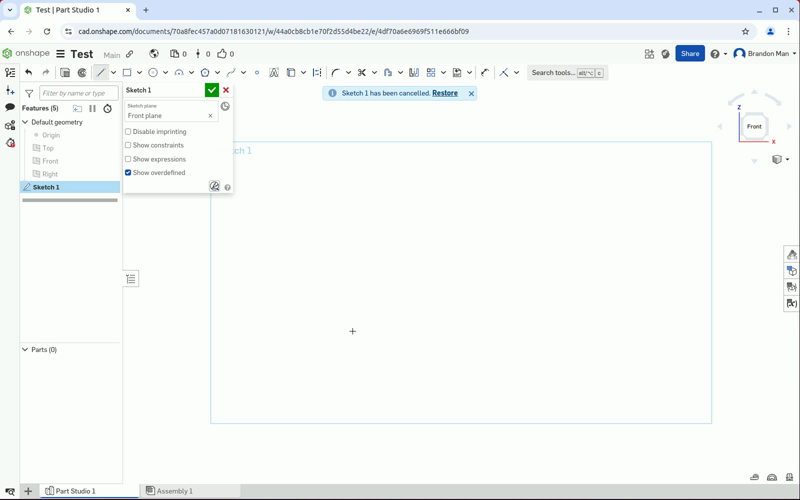
click(352, 330)
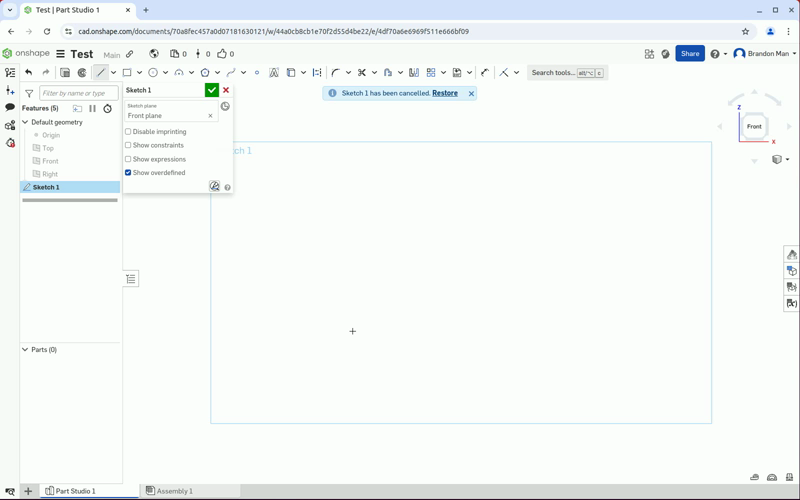
key_up(shift)
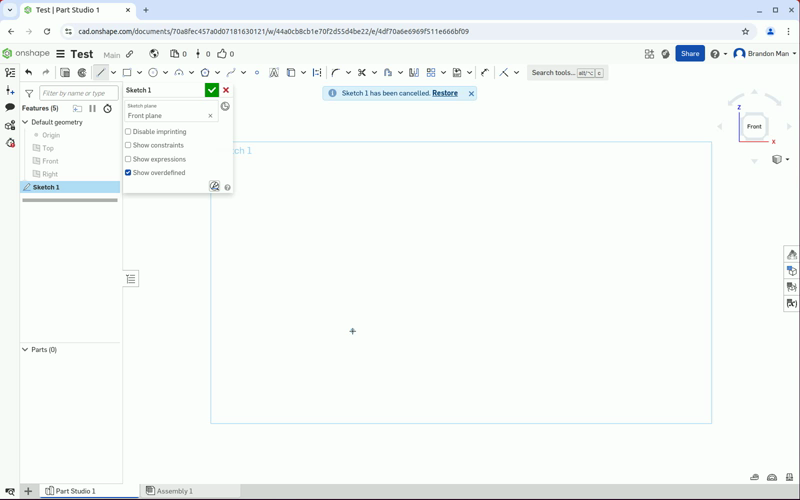
key_down(shift)
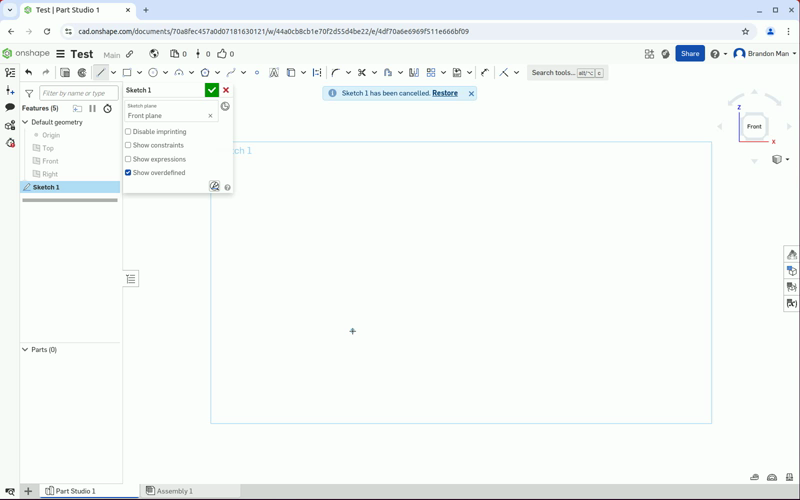
mouse_move(572, 330)
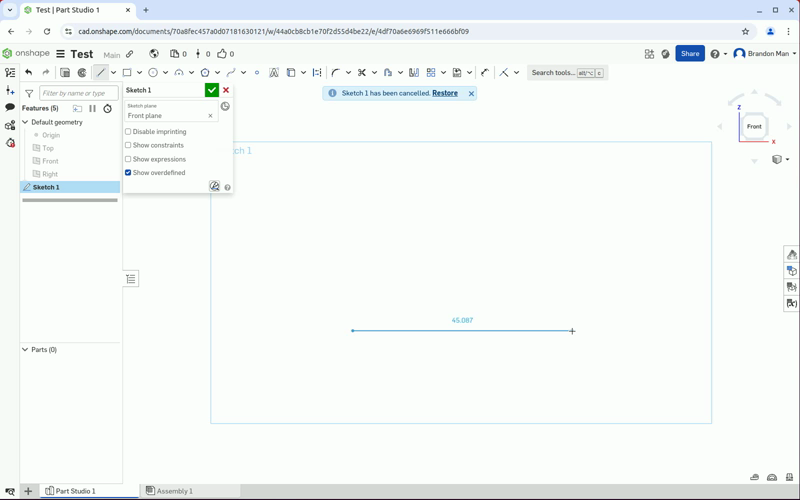
click(572, 330)
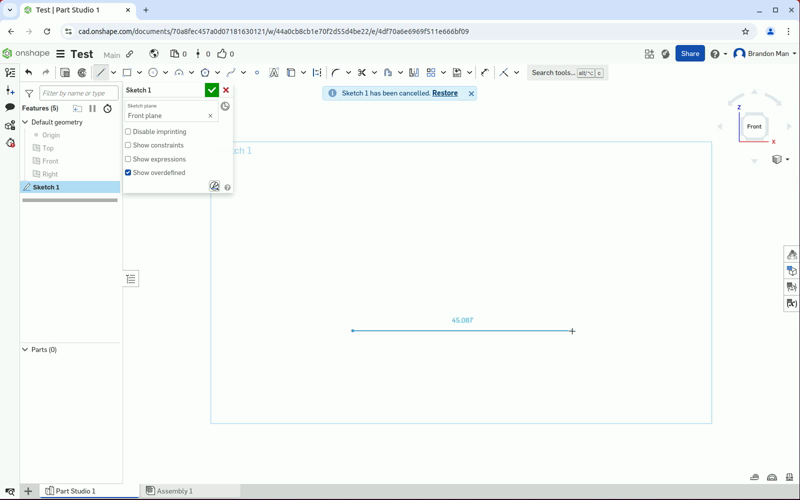
key_up(shift)
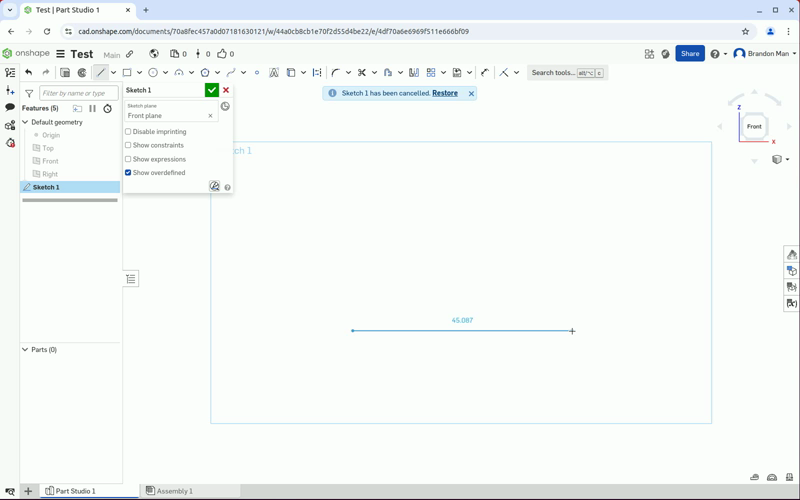
key_down(shift)
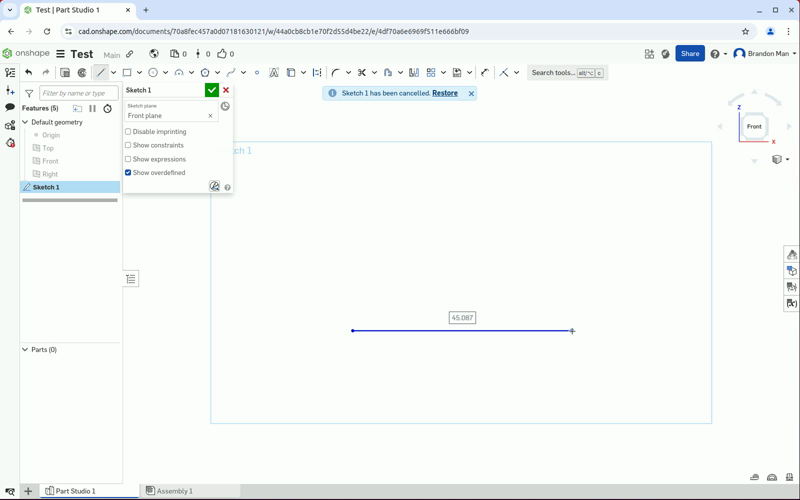
mouse_move(572, 220)
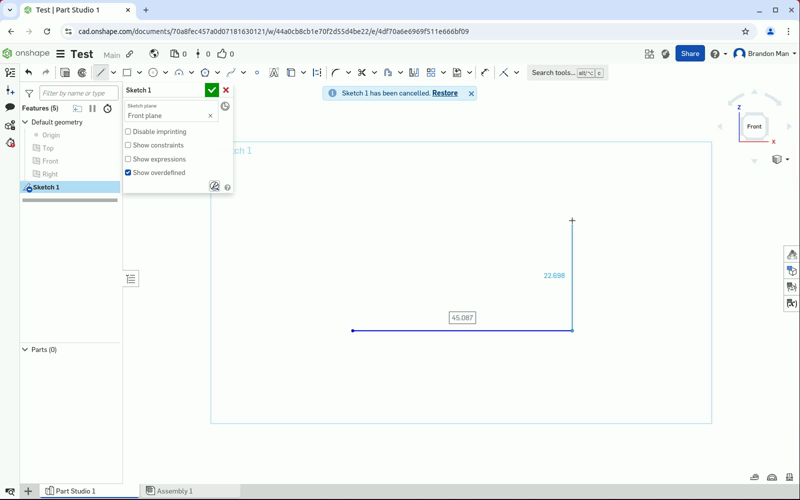
click(572, 220)
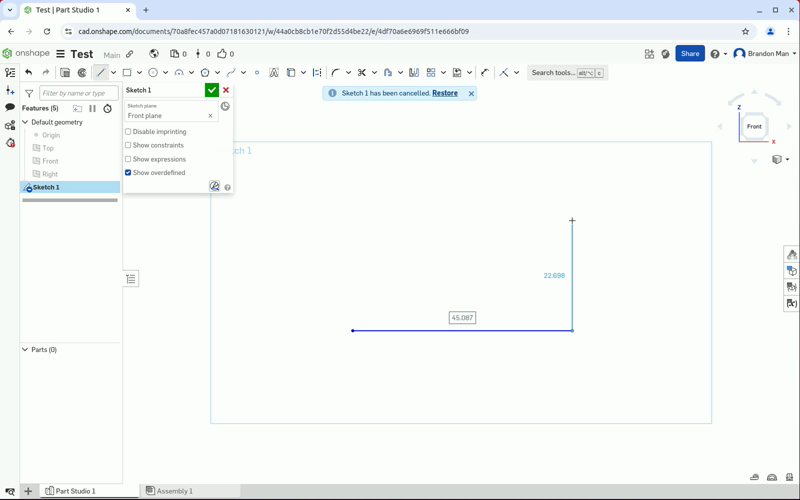
key_up(shift)
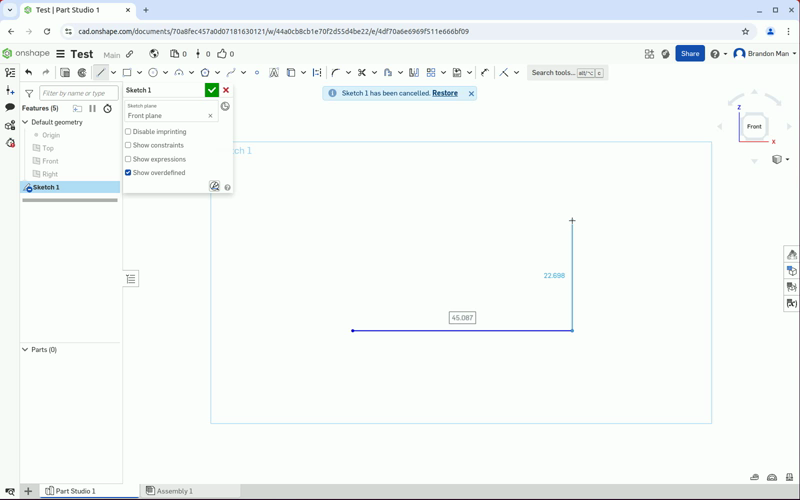
key_down(shift)
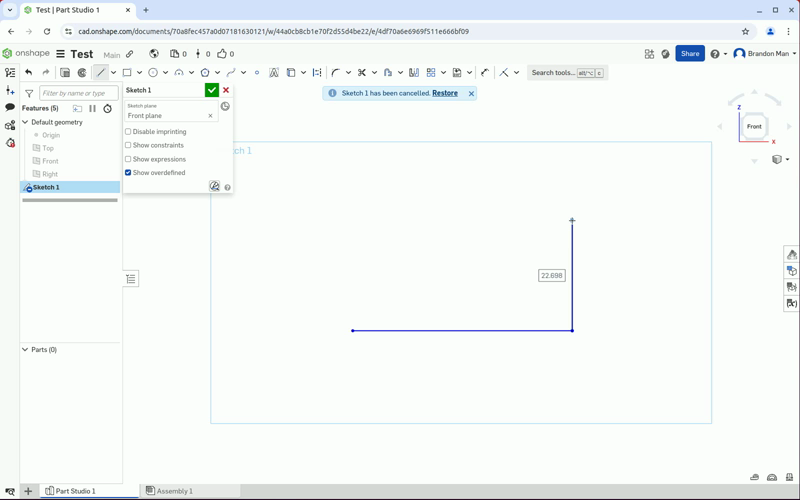
mouse_move(352, 220)
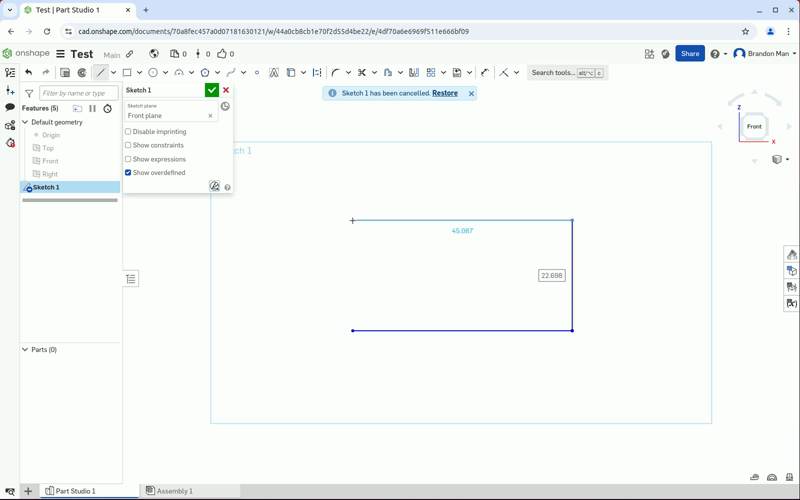
click(352, 220)
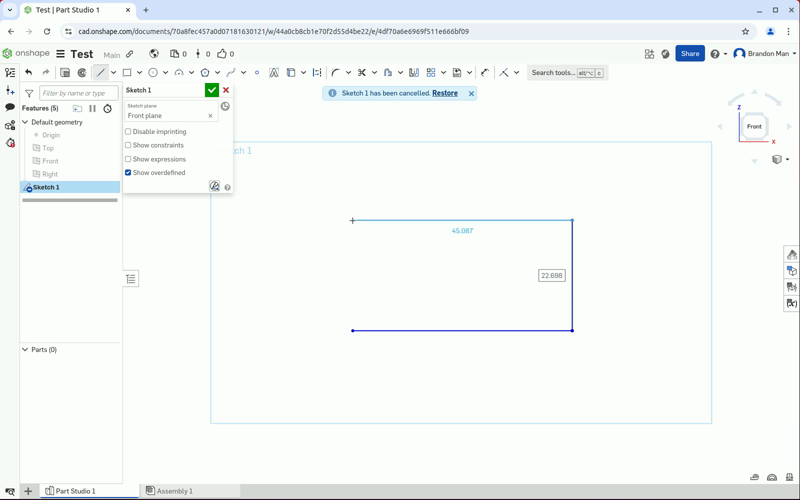
key_up(shift)
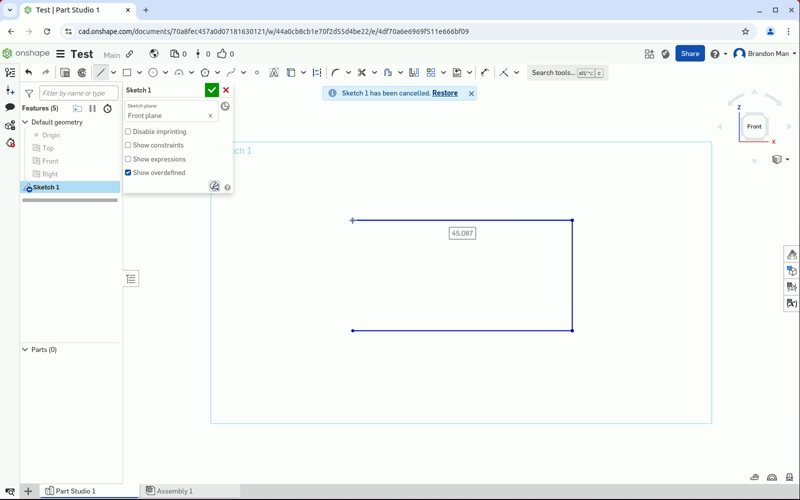
key_down(shift)
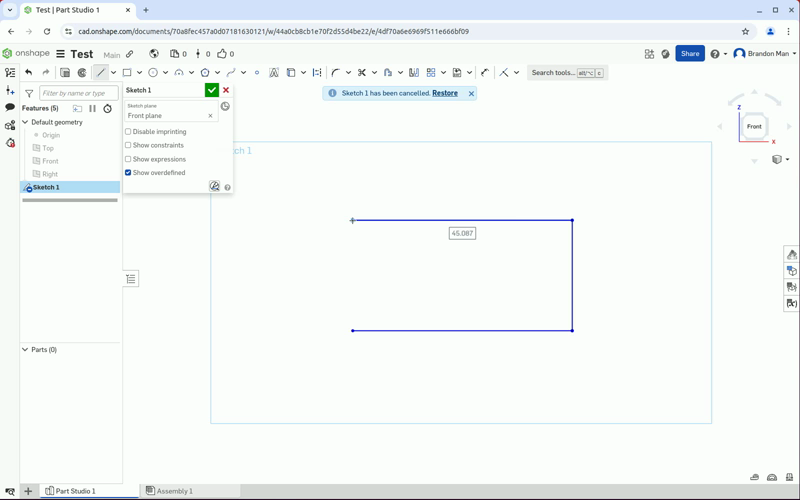
mouse_move(352, 330)
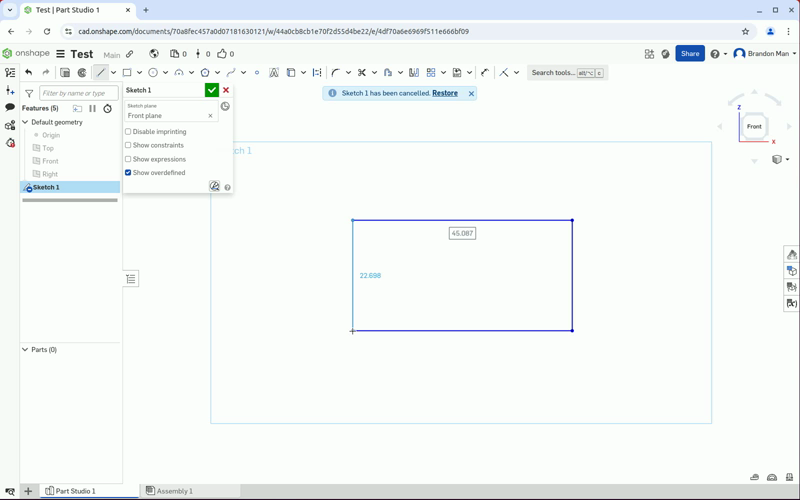
key_up(shift)
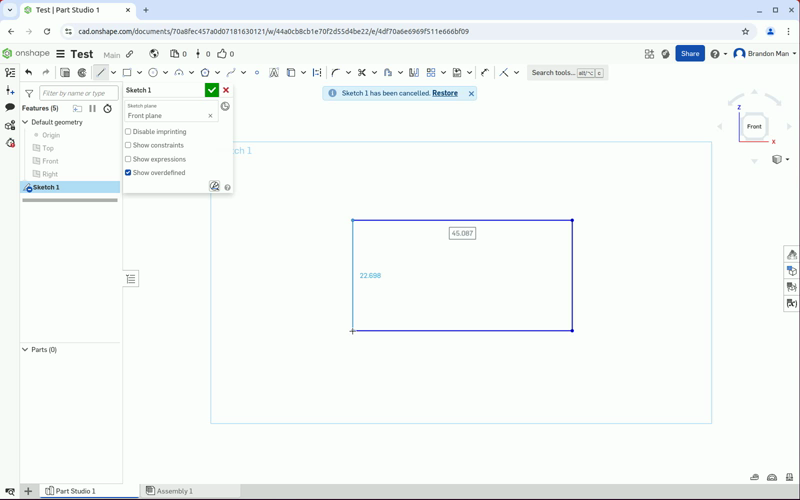
click(352, 330)
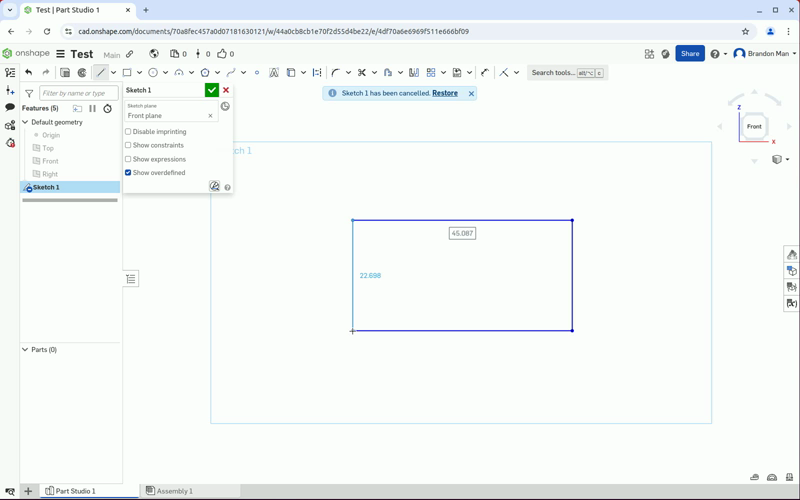
key(esc)
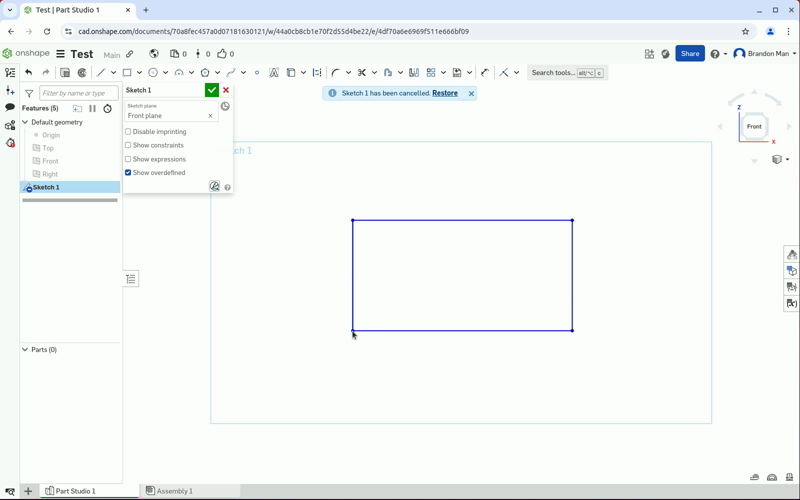
mouse_move(470, 314)
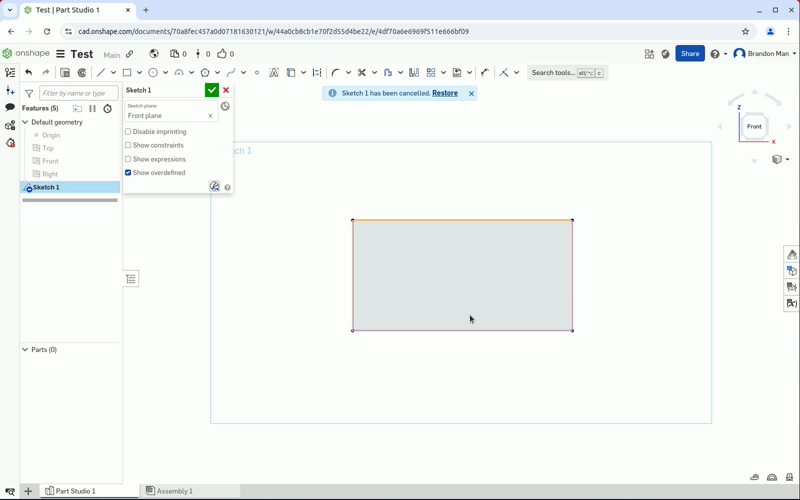
click(470, 314)
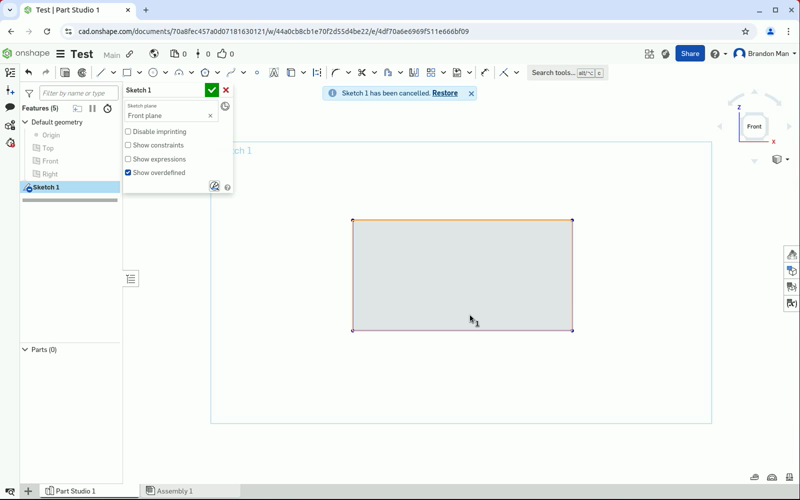
mouse_move(73, 352)
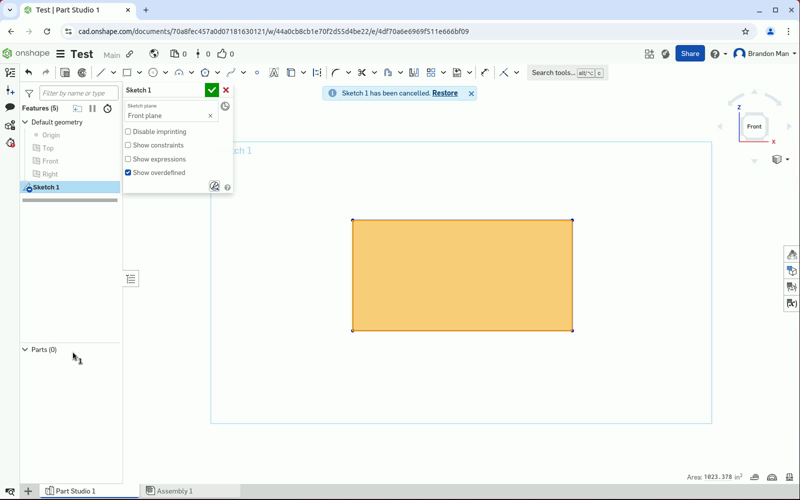
key(shift+y)
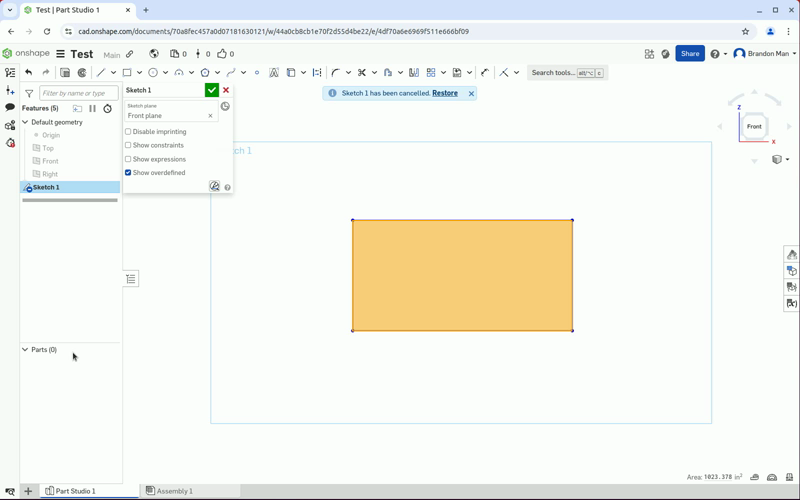
key(shift+e)
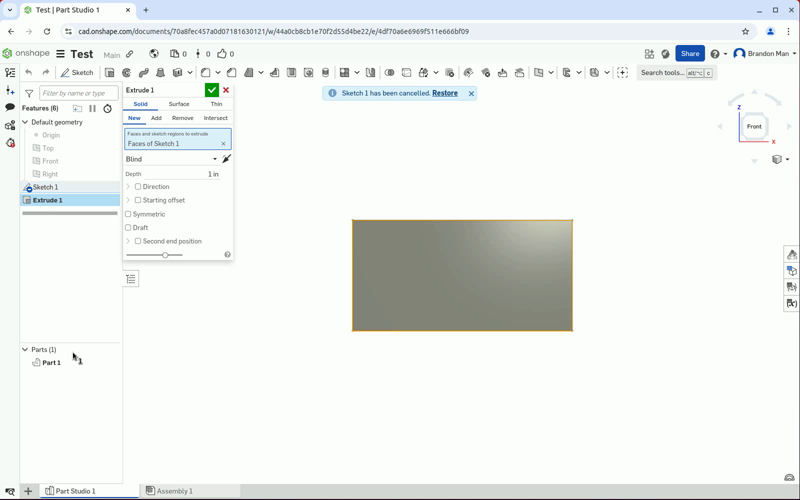
mouse_move(143, 106)
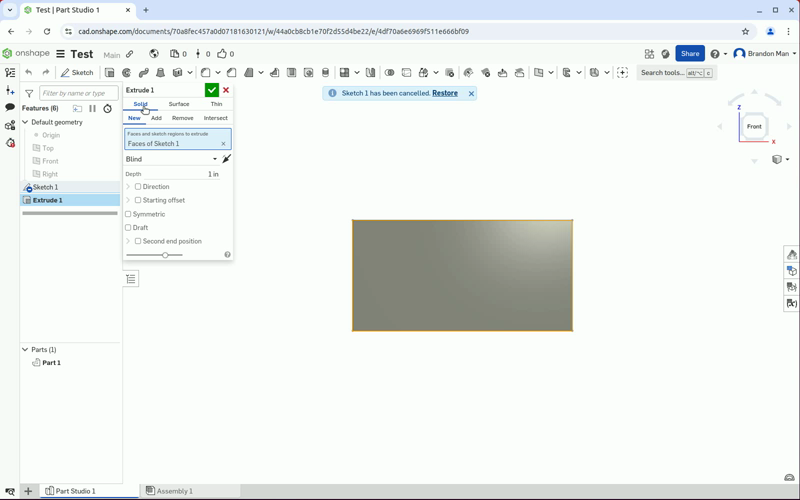
click(143, 106)
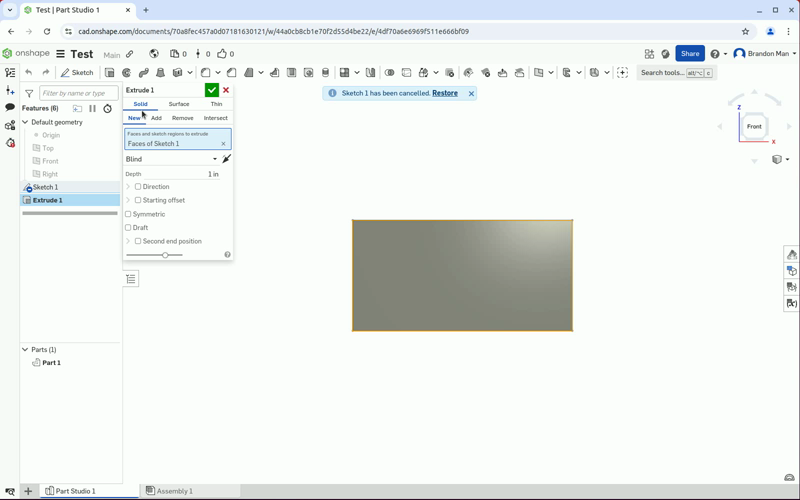
mouse_move(137, 120)
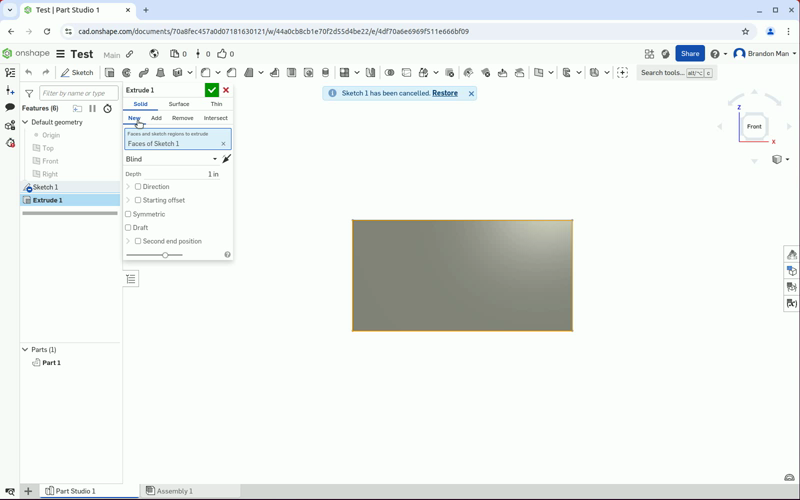
click(137, 120)
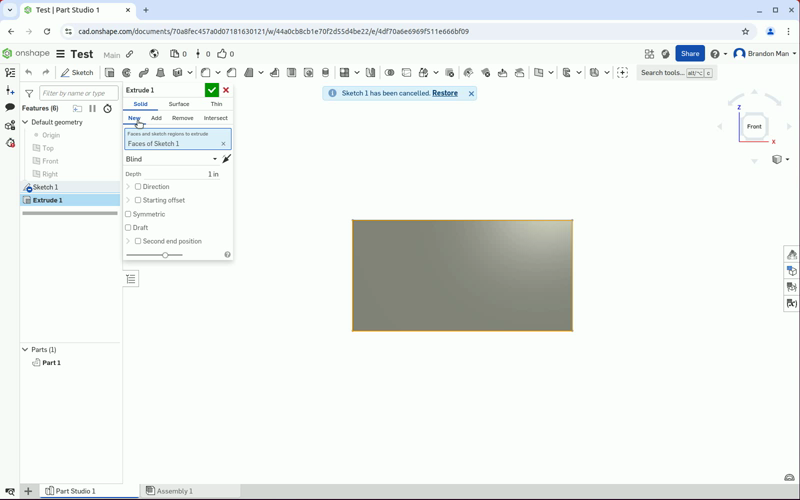
key(tab, 4)
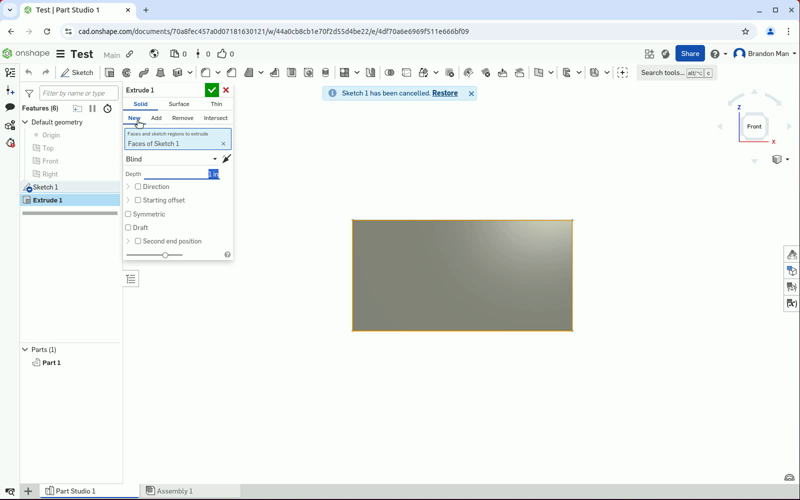
text(1.685)
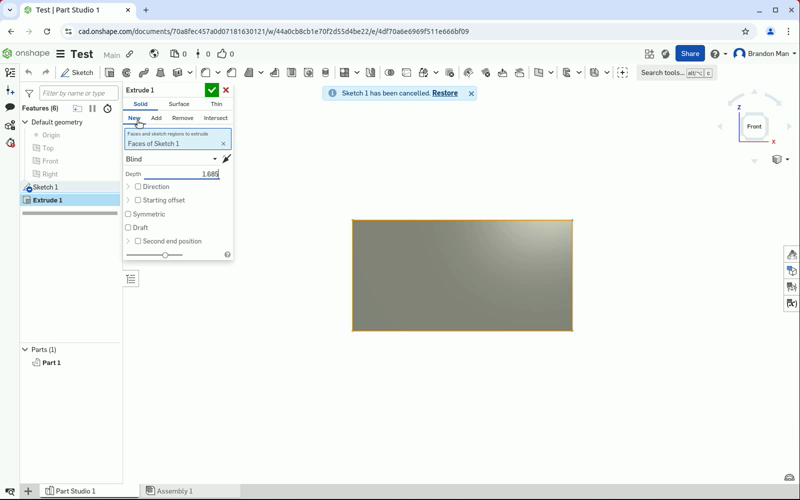
key(enter)
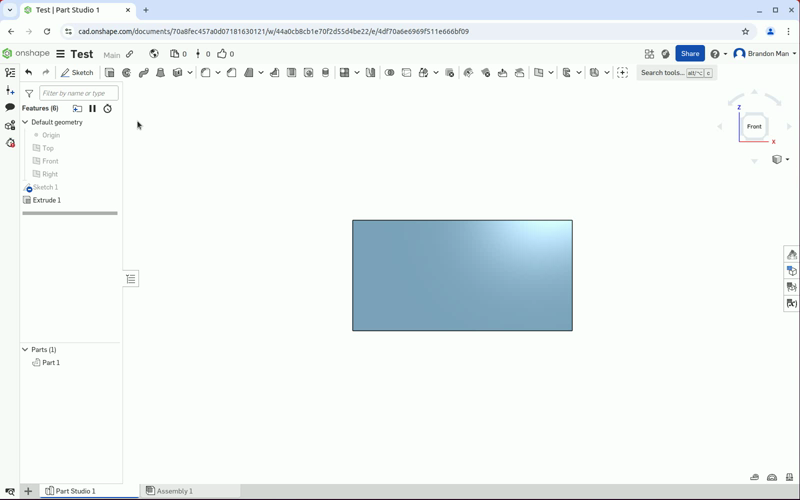
key(shift+h)
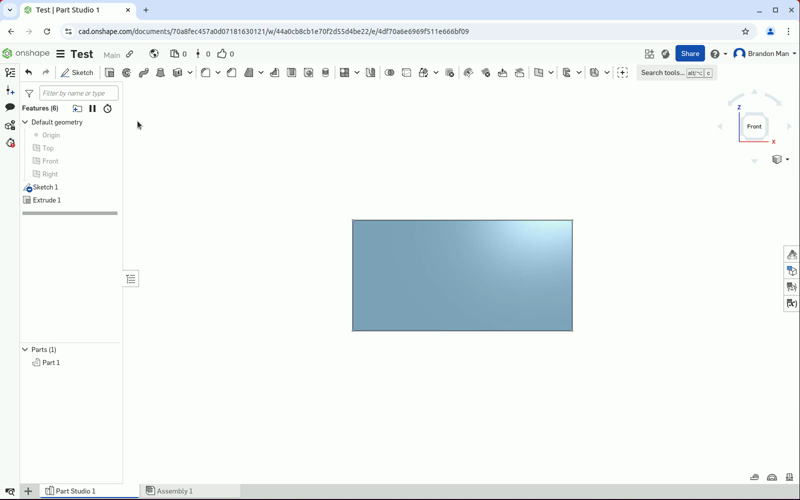
key(shift+h)
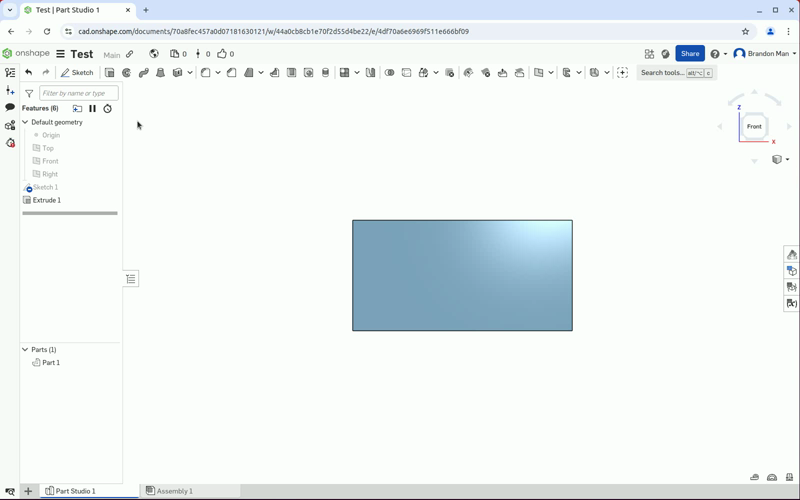
mouse_move(73, 189)
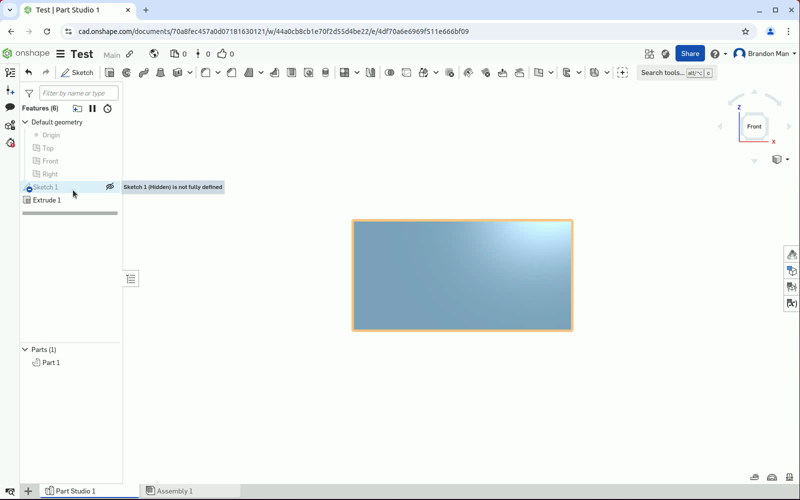
click(73, 189)
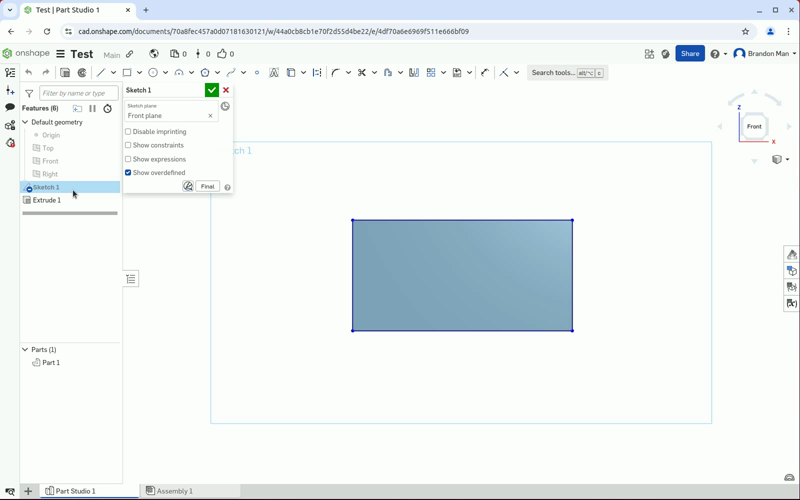
mouse_move(229, 92)
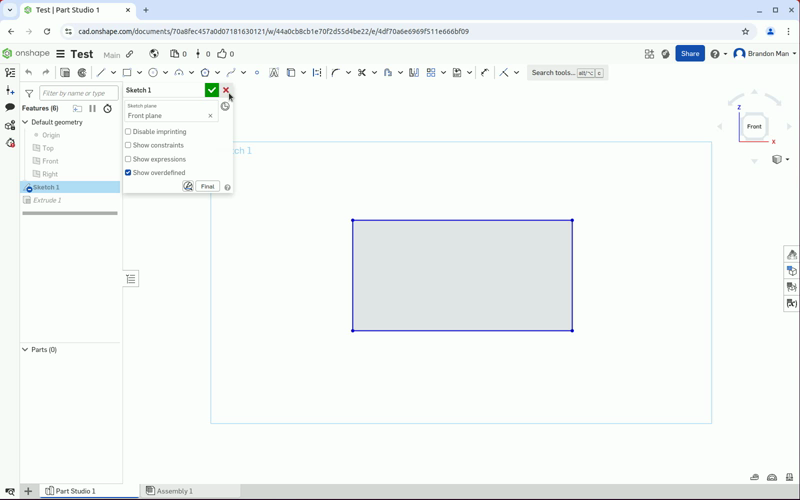
click(229, 92)
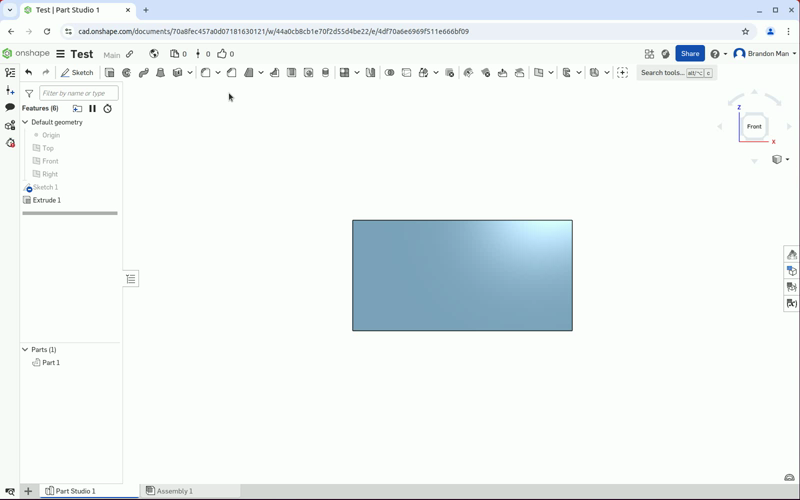
mouse_move(541, 75)
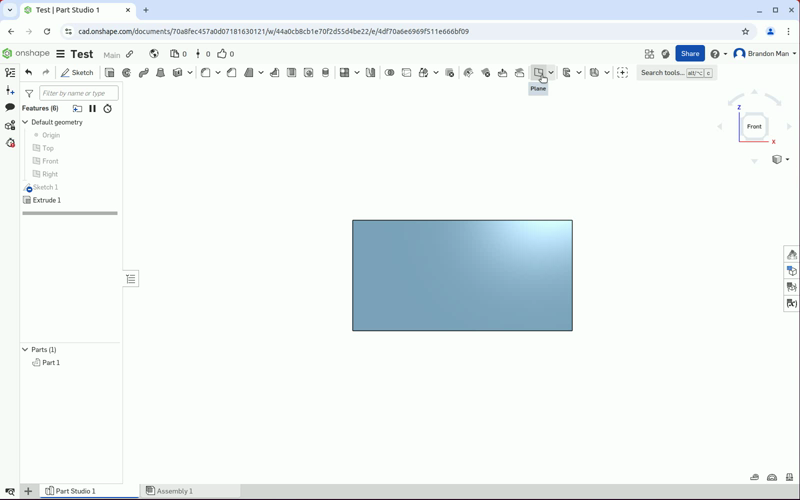
click(541, 75)
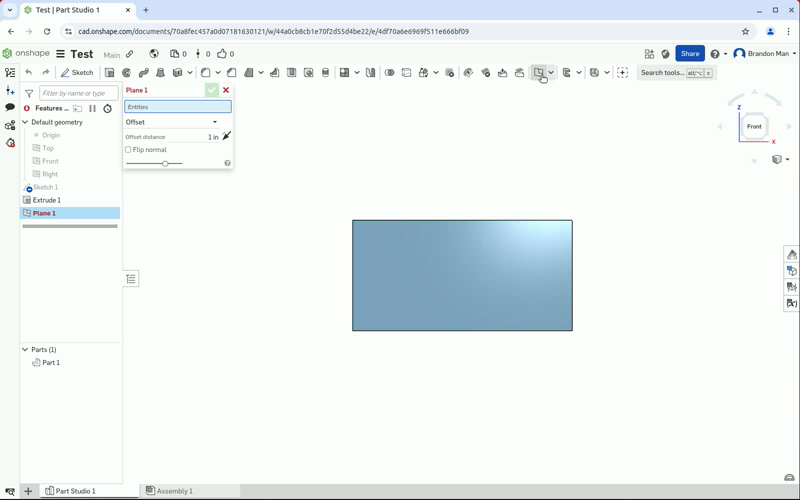
mouse_move(73, 163)
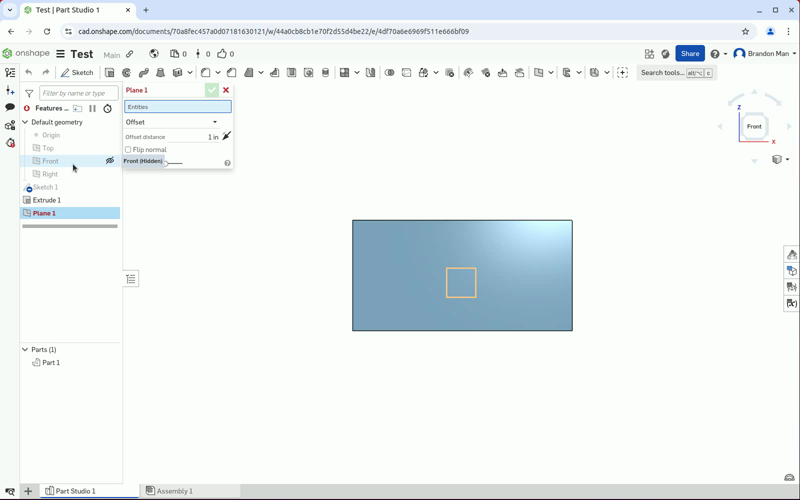
click(73, 163)
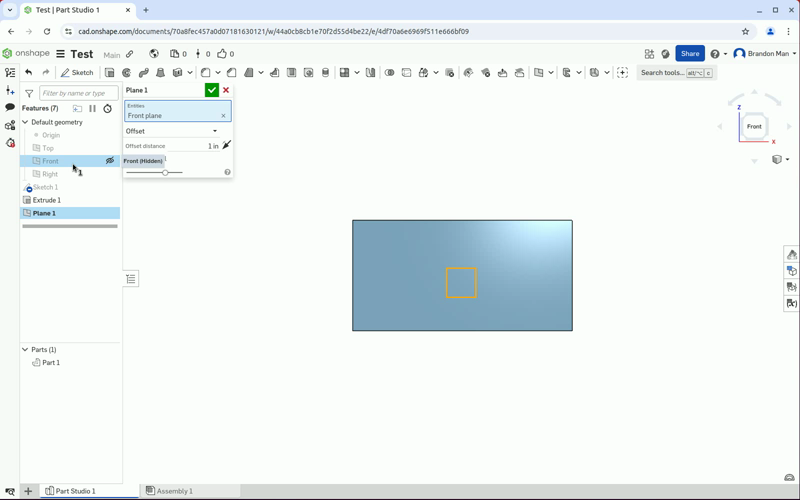
key(tab, 2)
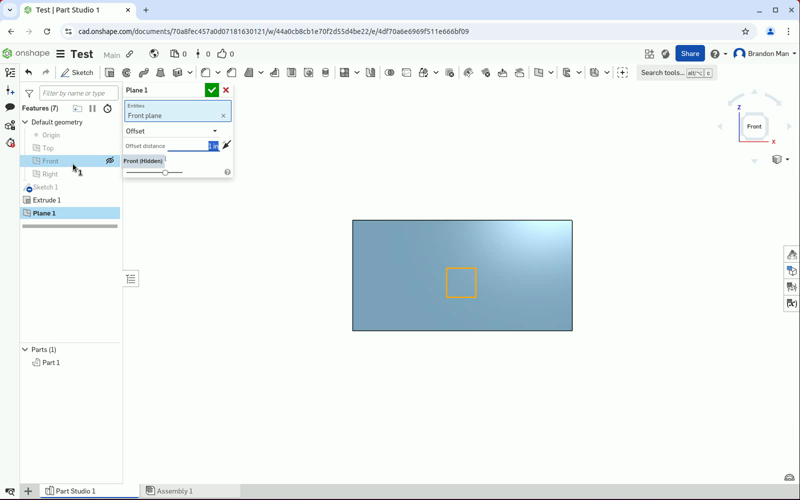
text(1.695)
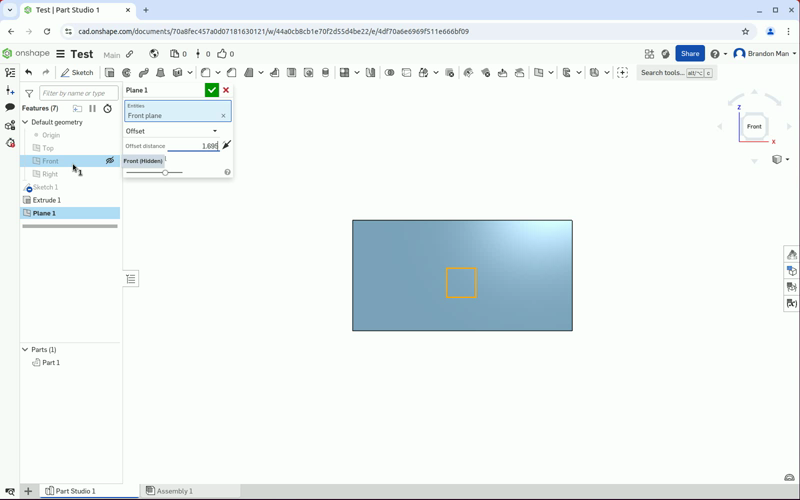
key(enter, 2)
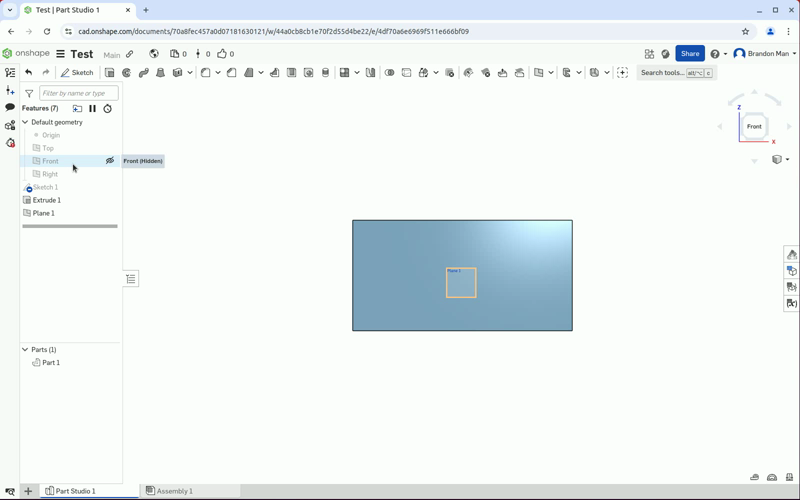
key(shift+s)
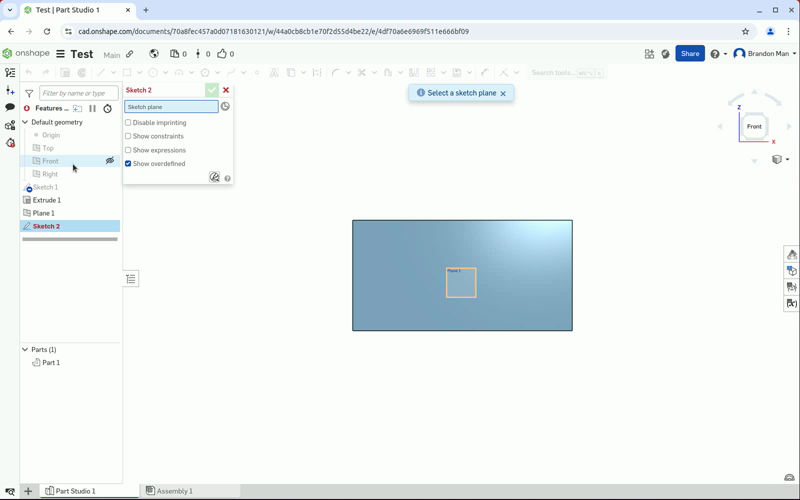
mouse_move(73, 215)
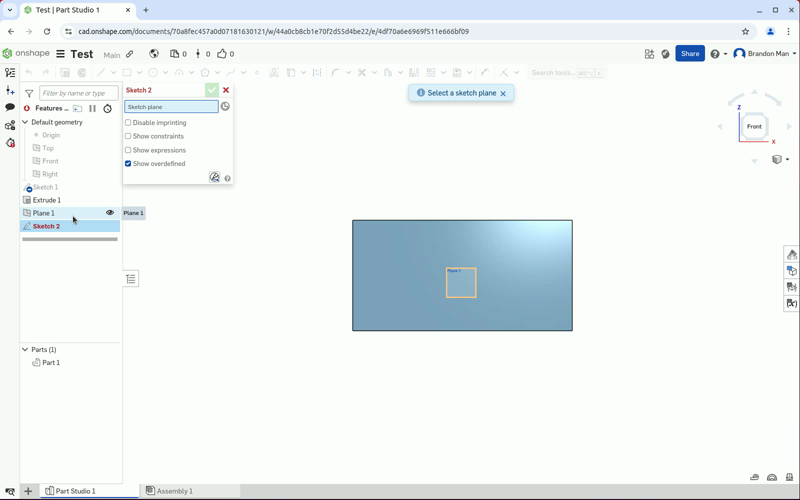
click(73, 215)
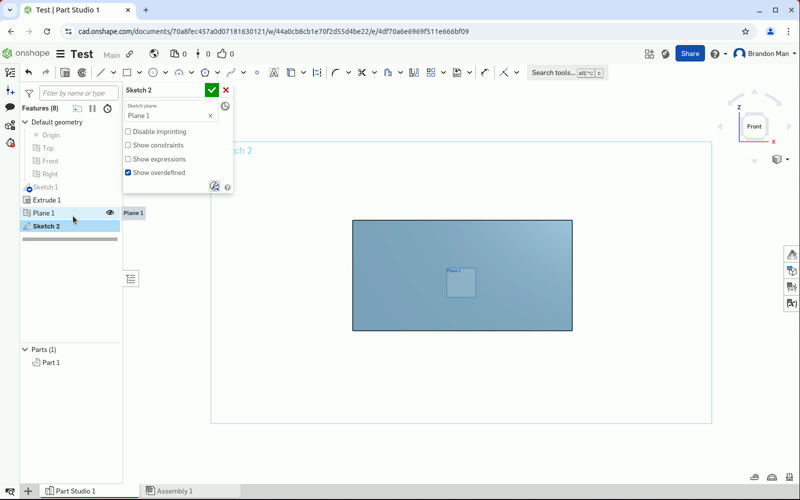
mouse_move(73, 352)
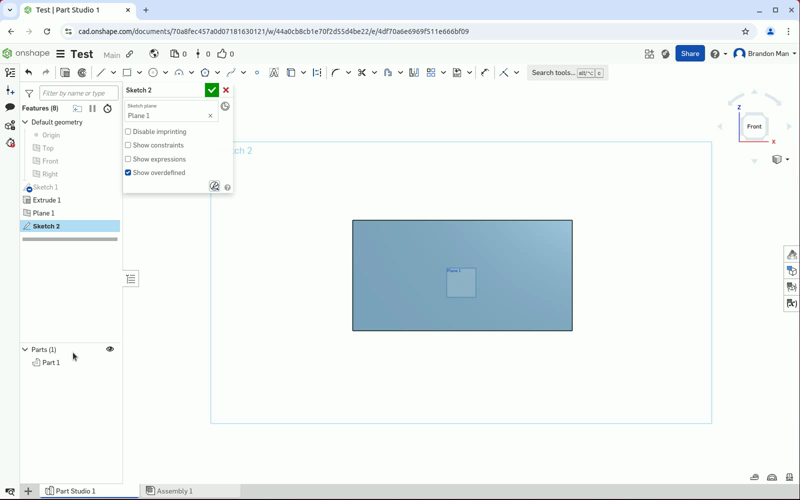
key(y)
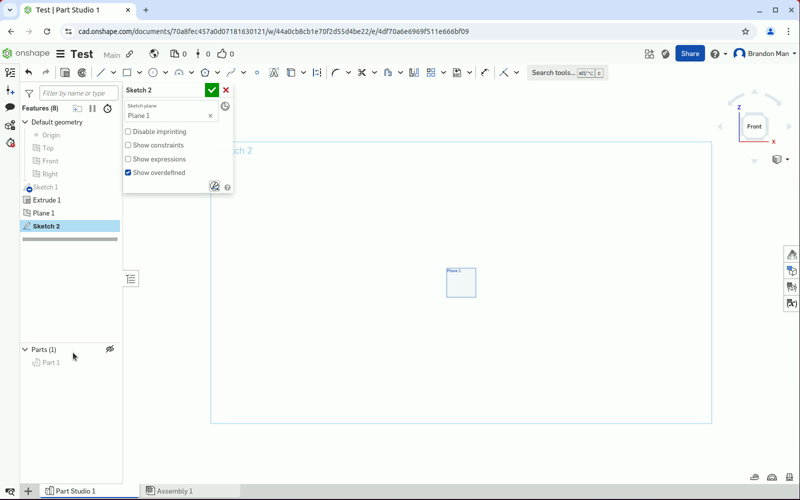
key(l)
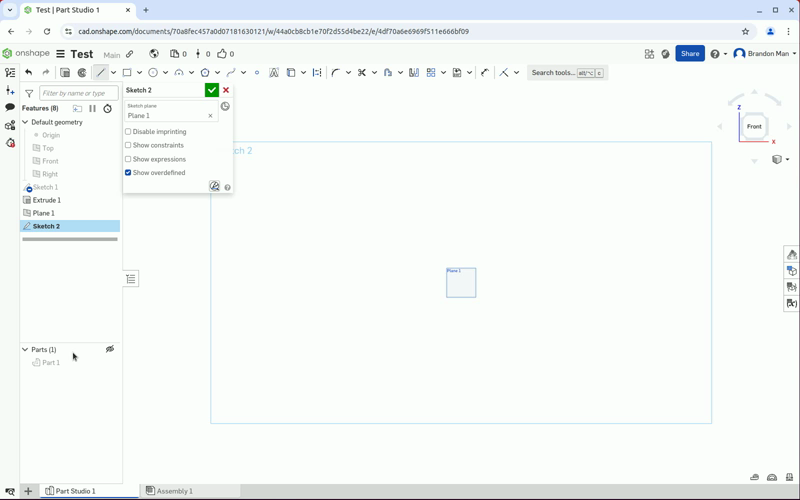
key_down(shift)
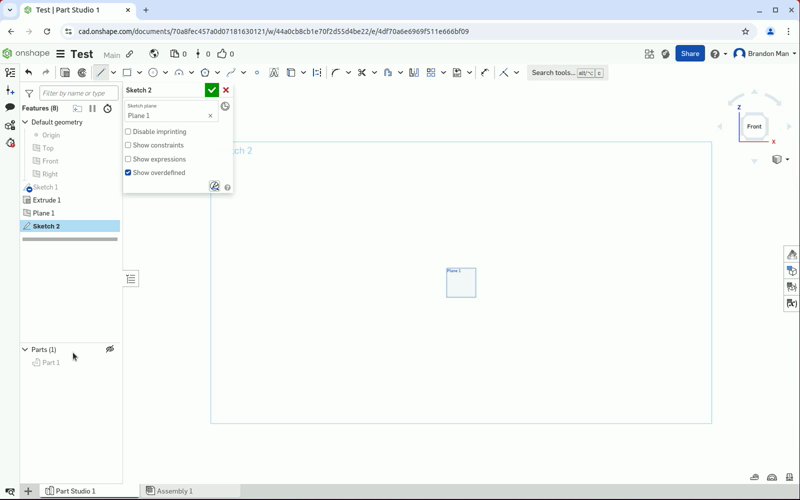
mouse_move(352, 224)
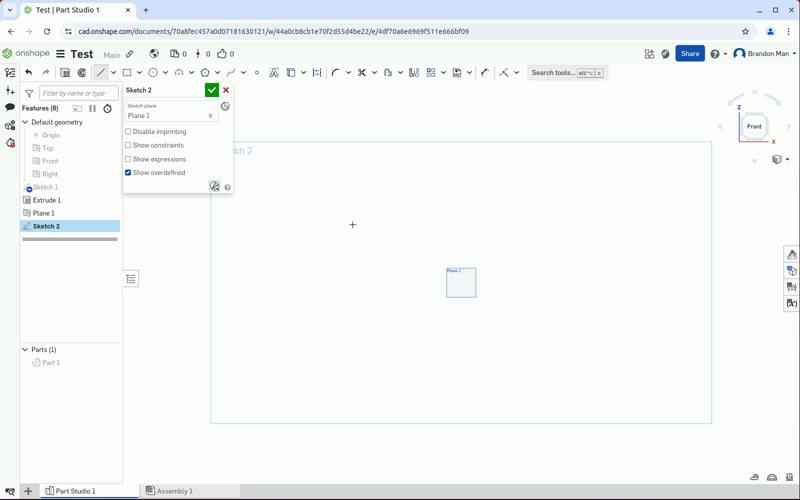
click(352, 224)
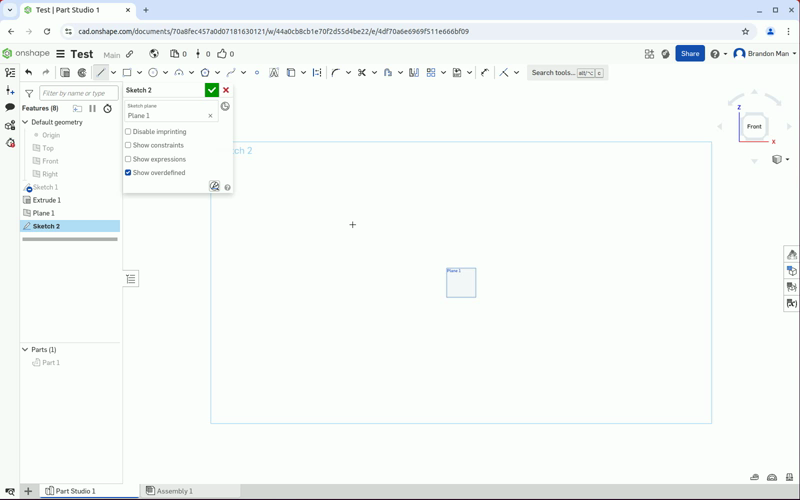
key_up(shift)
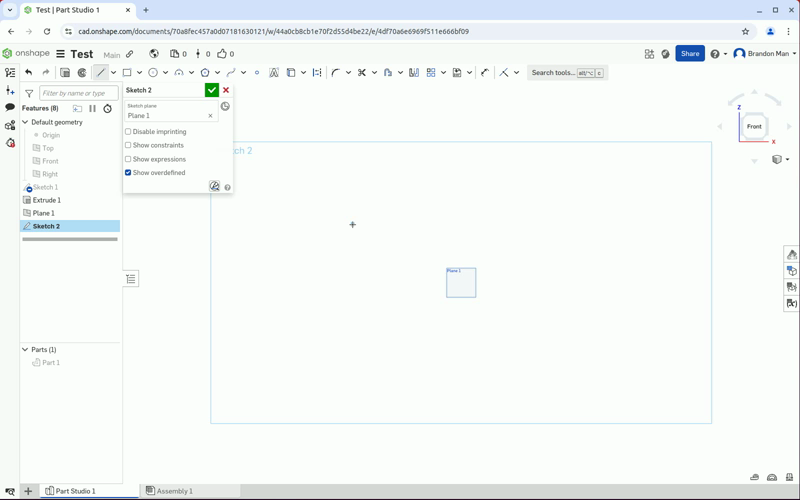
key_down(shift)
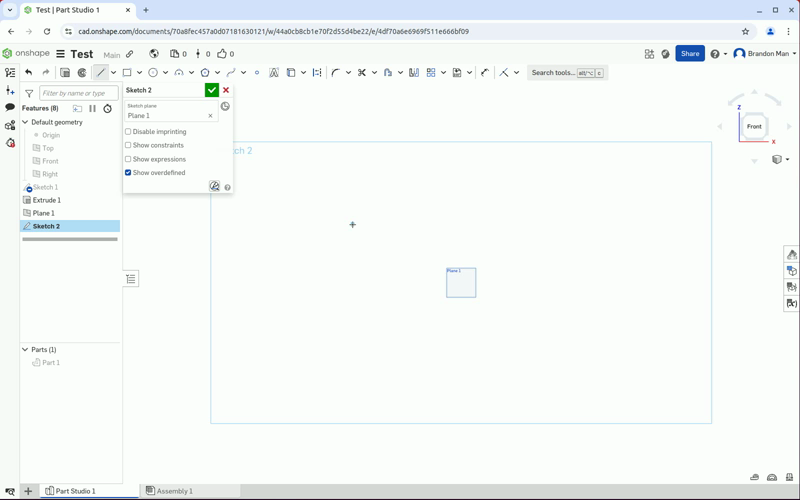
mouse_move(382, 224)
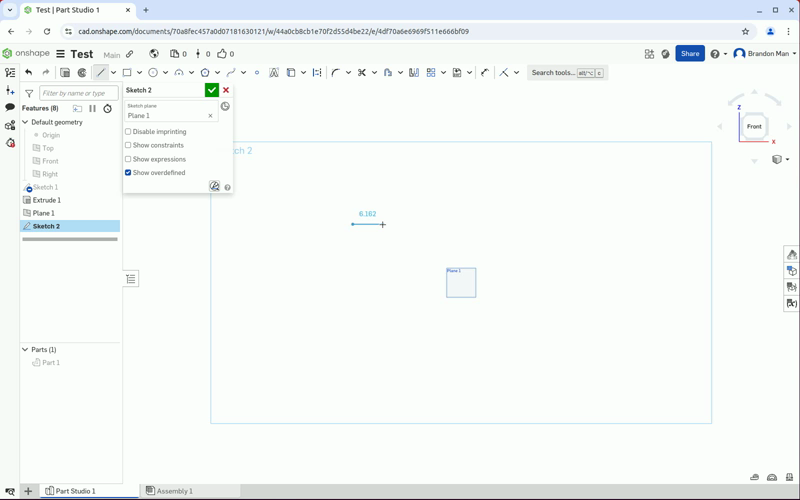
mouse_move(363, 224)
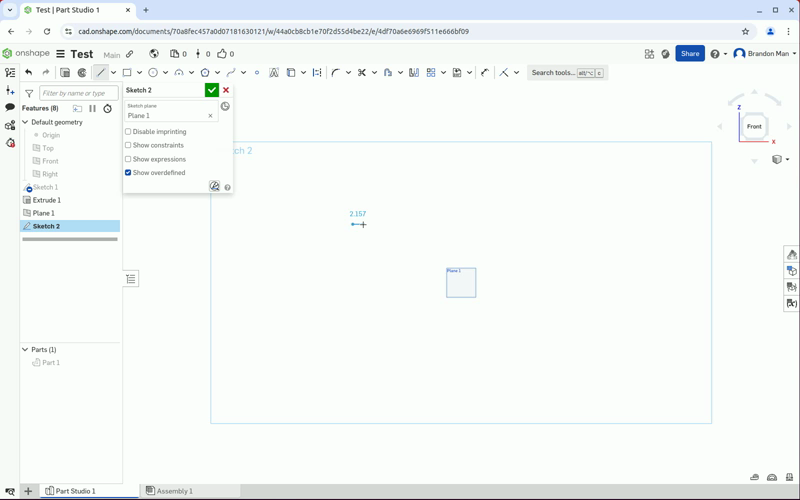
click(363, 224)
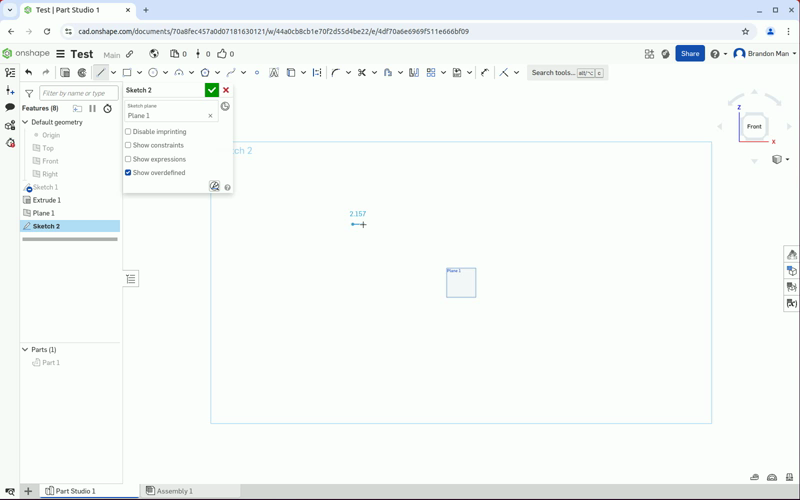
key_up(shift)
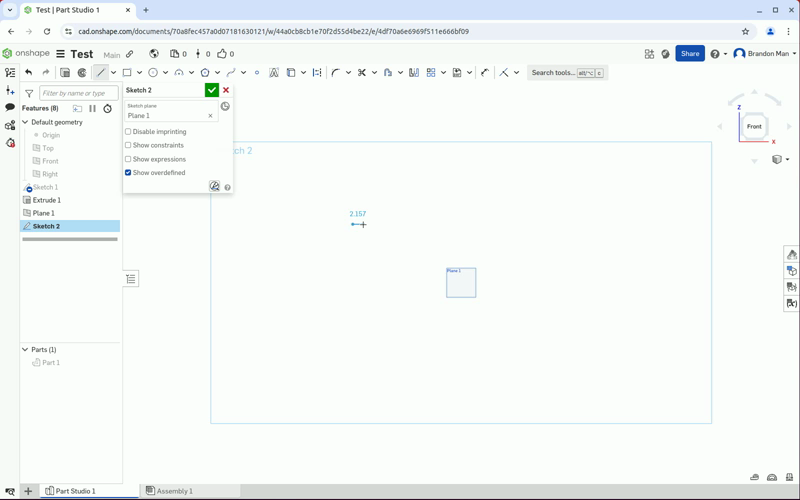
key_down(shift)
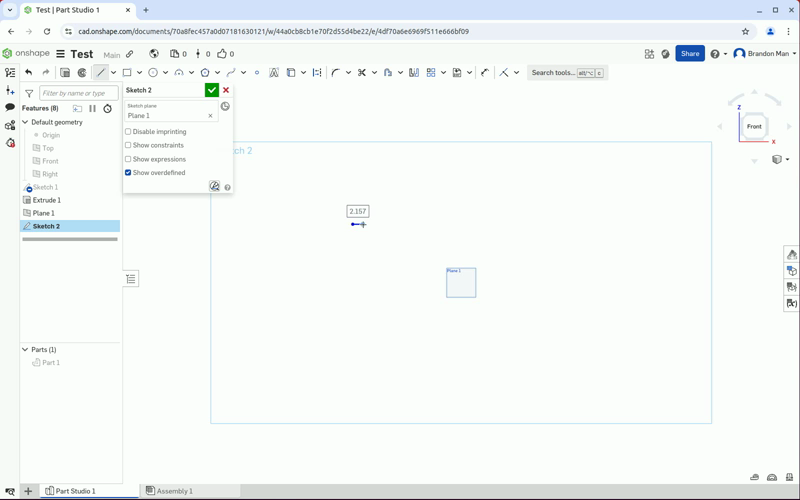
mouse_move(393, 224)
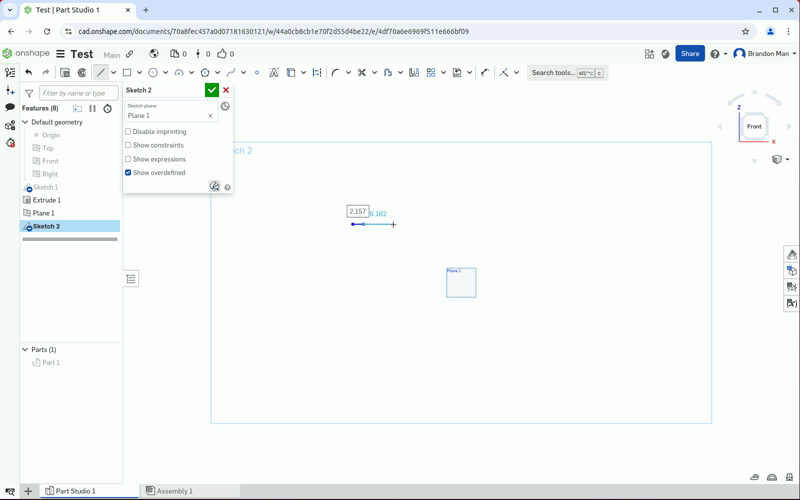
mouse_move(363, 220)
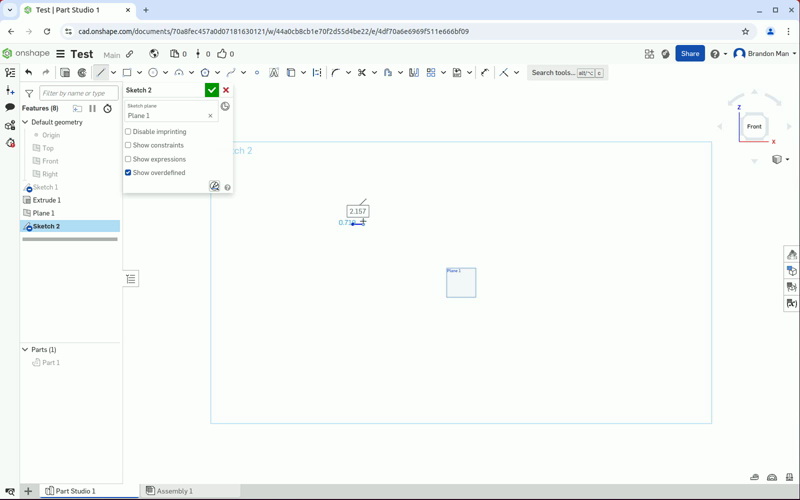
scroll(6)
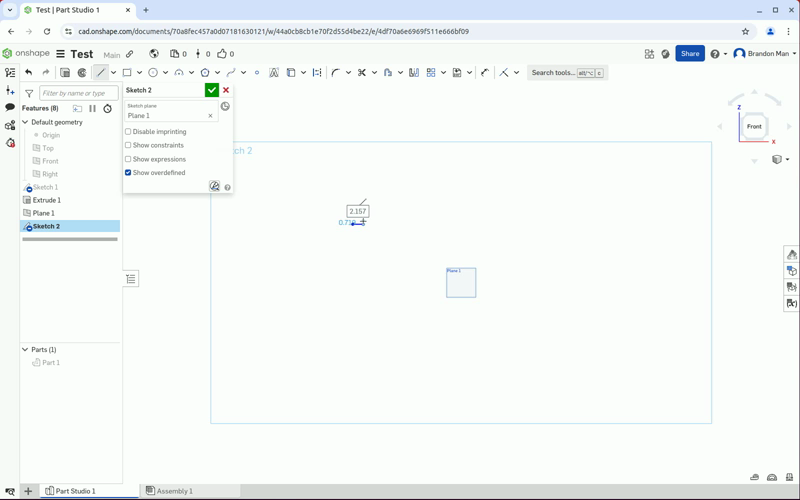
scroll(6)
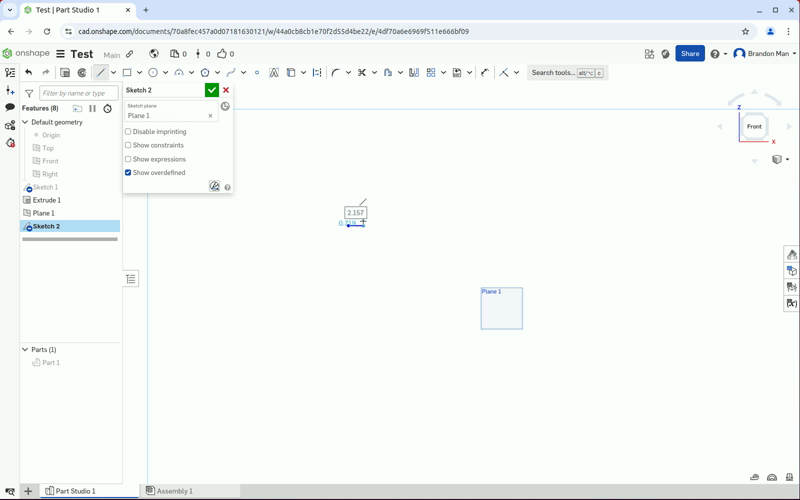
scroll(6)
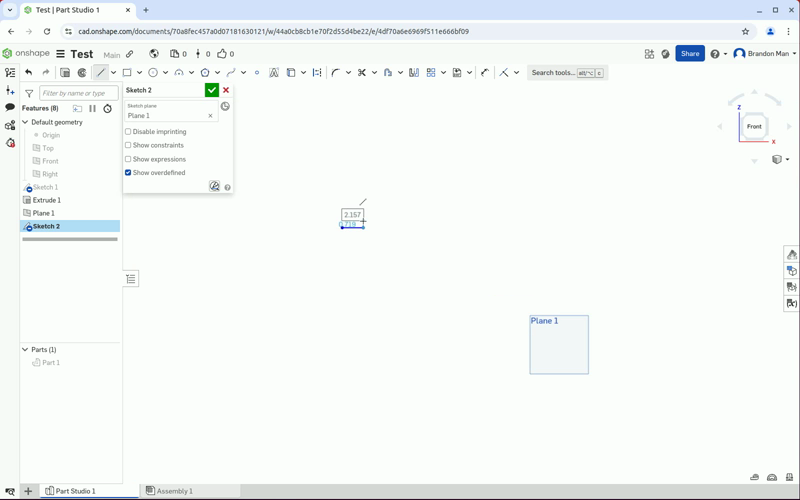
scroll(6)
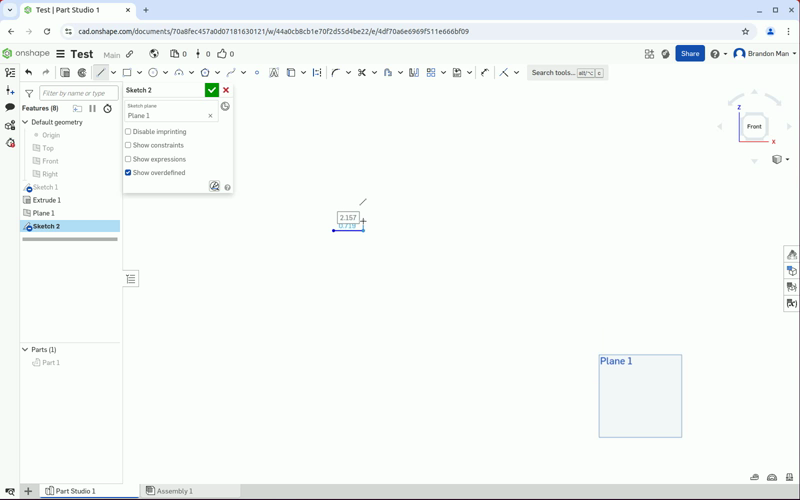
scroll(6)
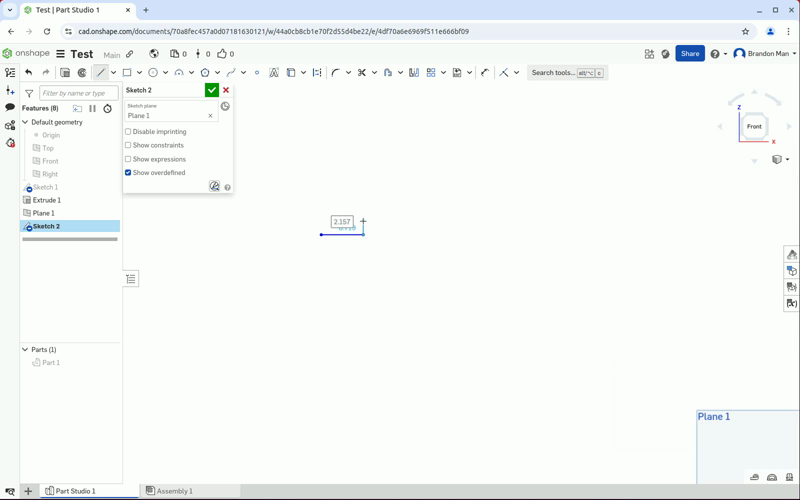
scroll(6)
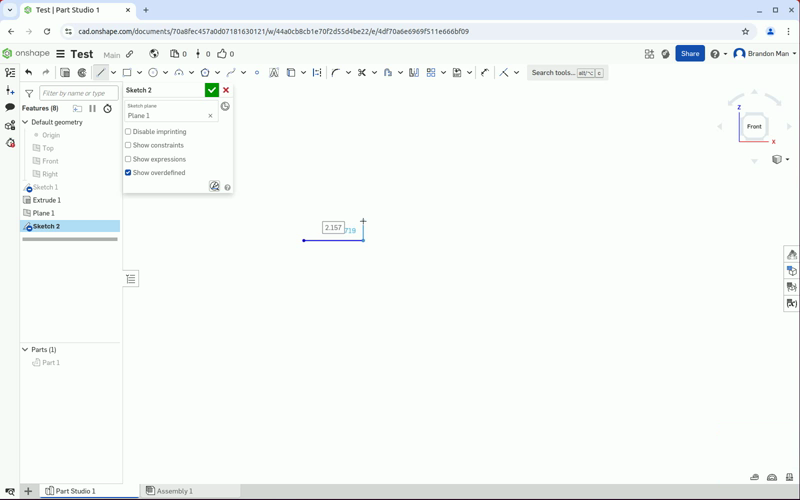
scroll(6)
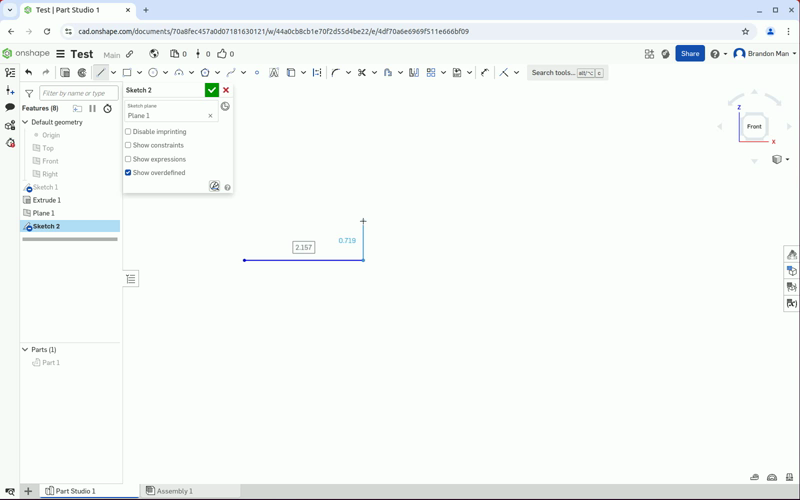
click(363, 220)
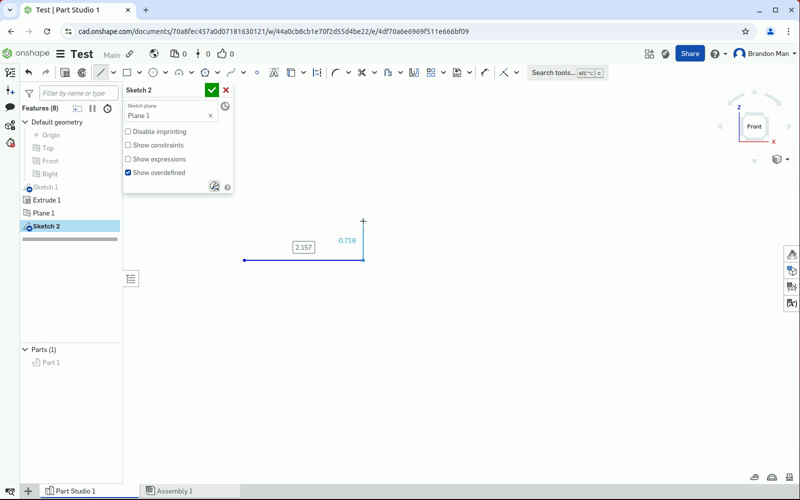
scroll(-6)
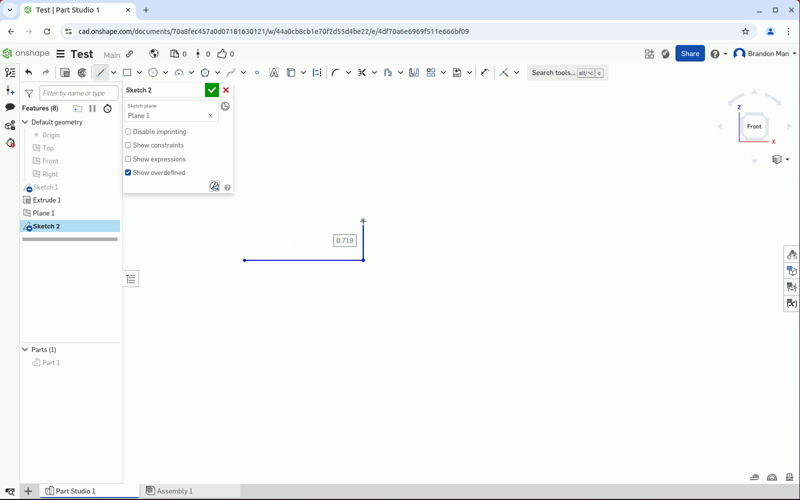
scroll(-6)
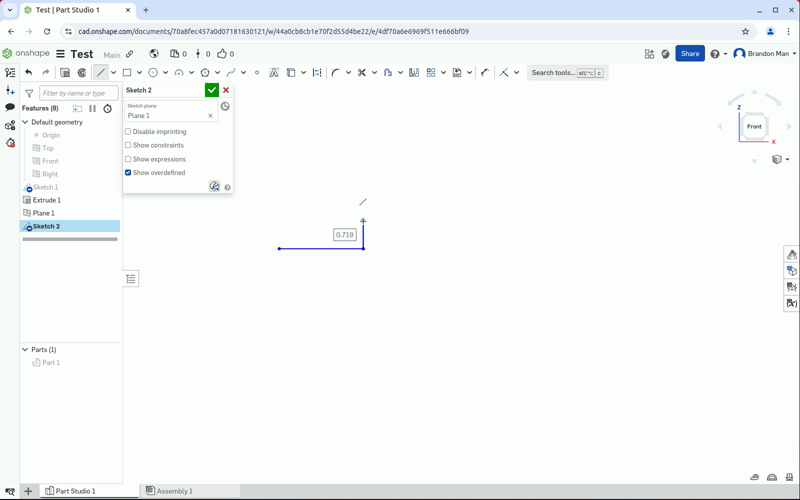
scroll(-6)
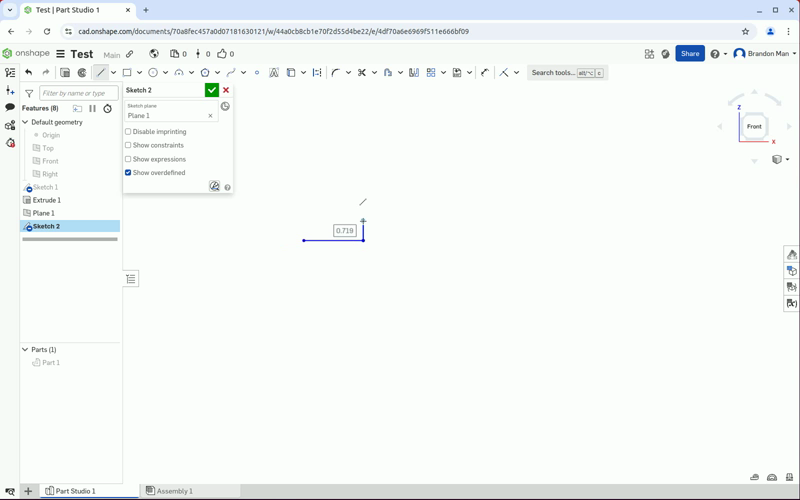
scroll(-6)
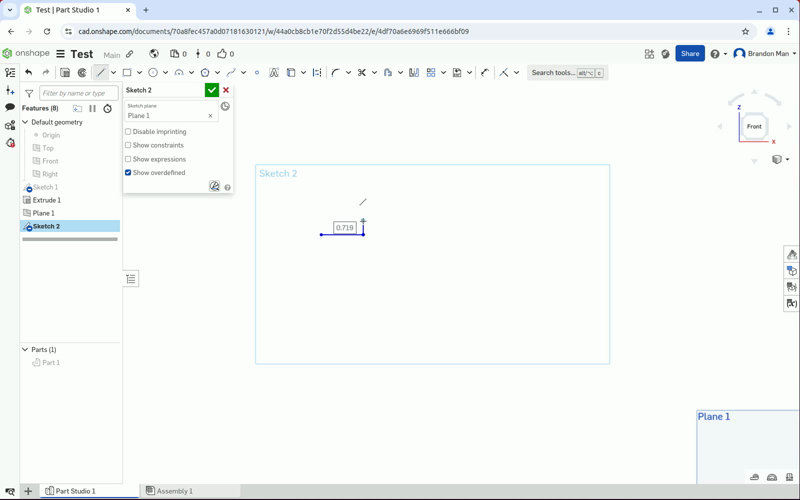
scroll(-6)
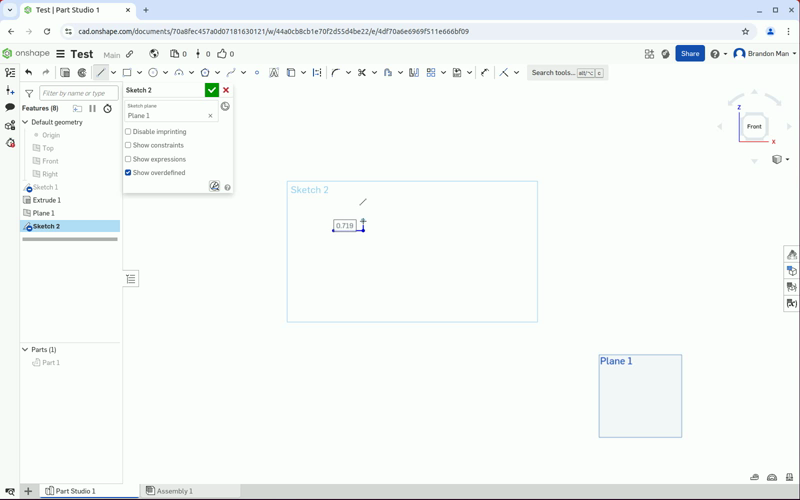
scroll(-6)
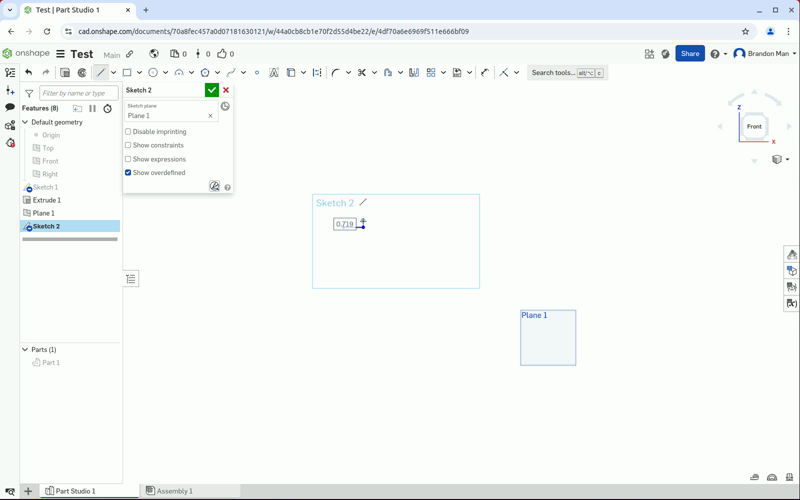
scroll(-6)
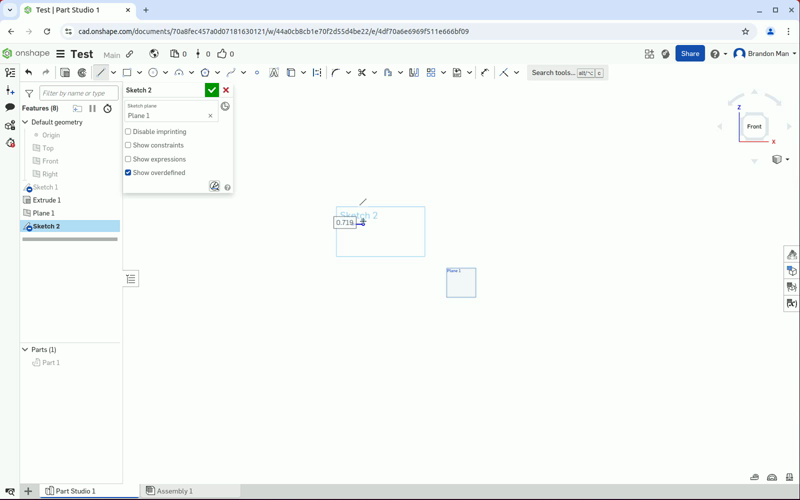
key_up(shift)
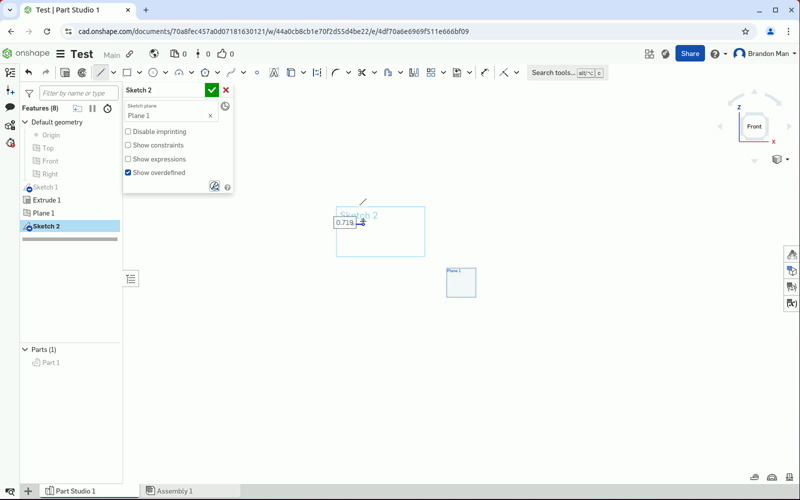
key_down(shift)
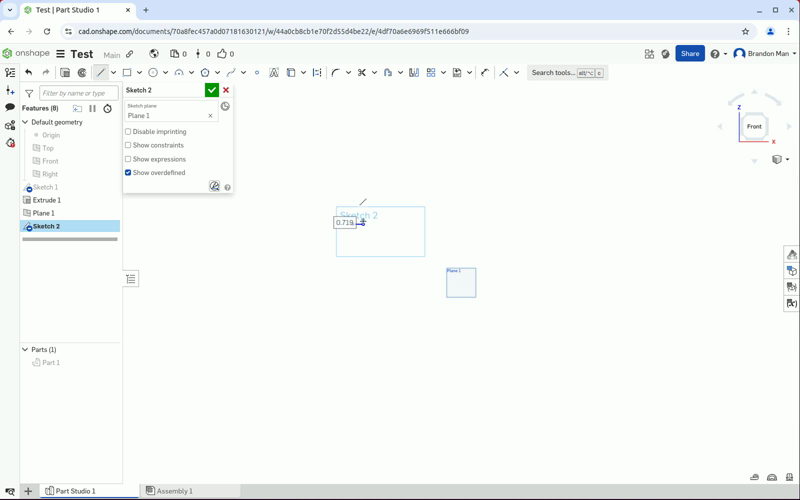
mouse_move(393, 220)
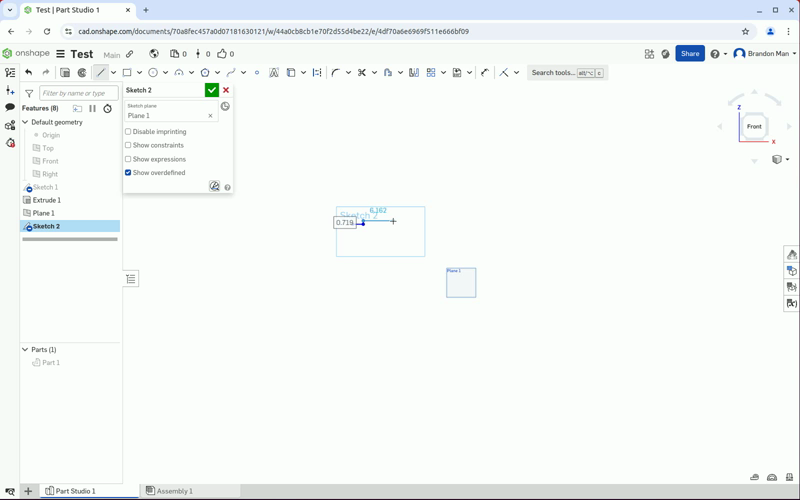
mouse_move(352, 220)
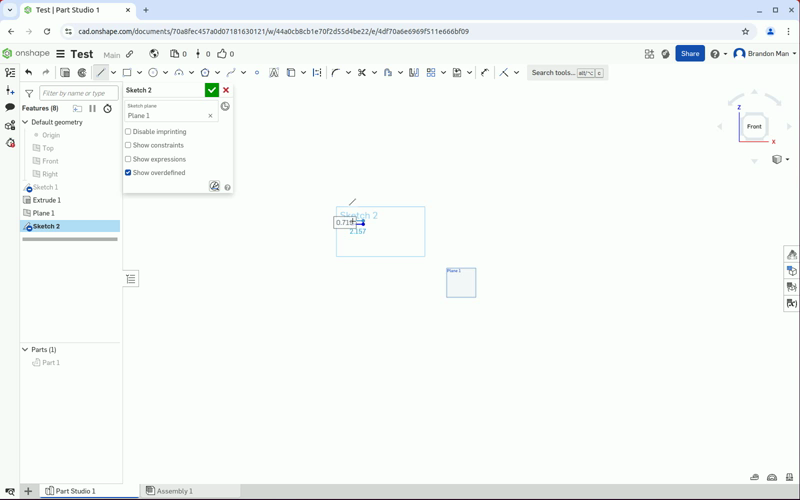
scroll(6)
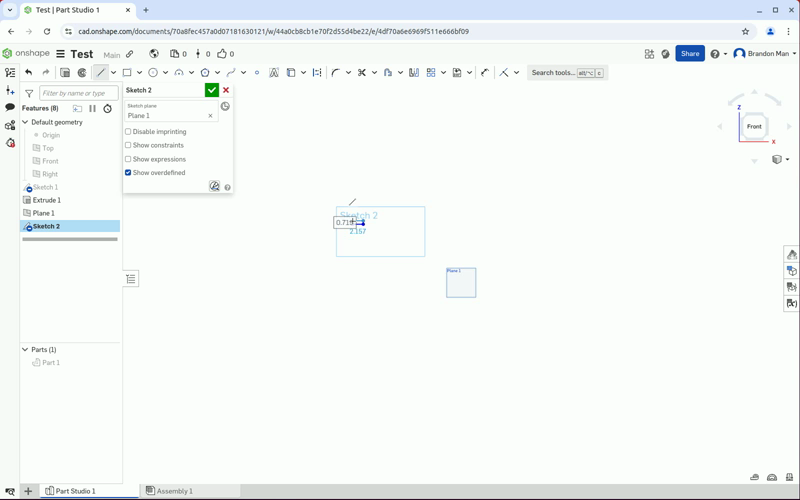
scroll(6)
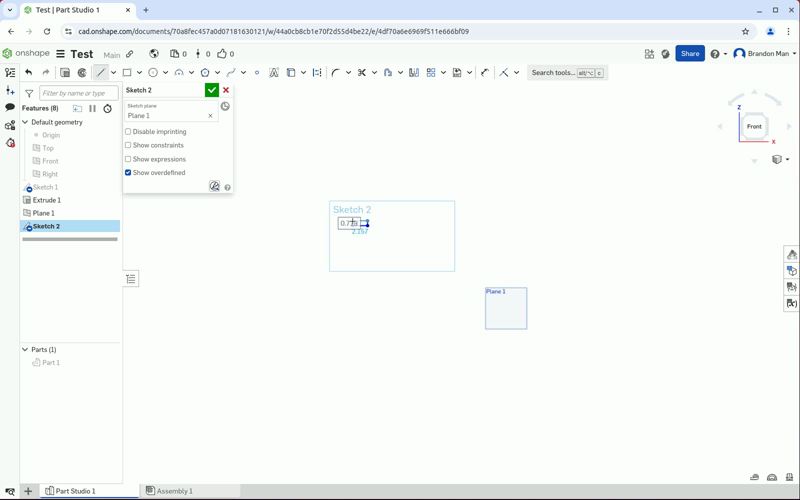
scroll(6)
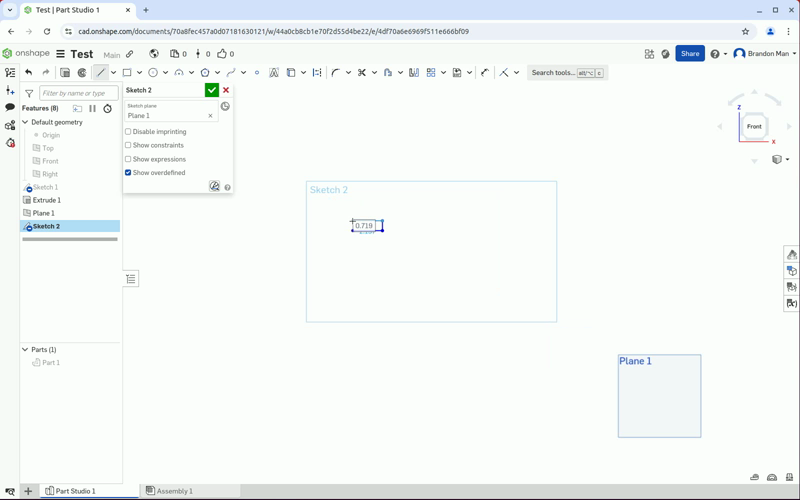
scroll(6)
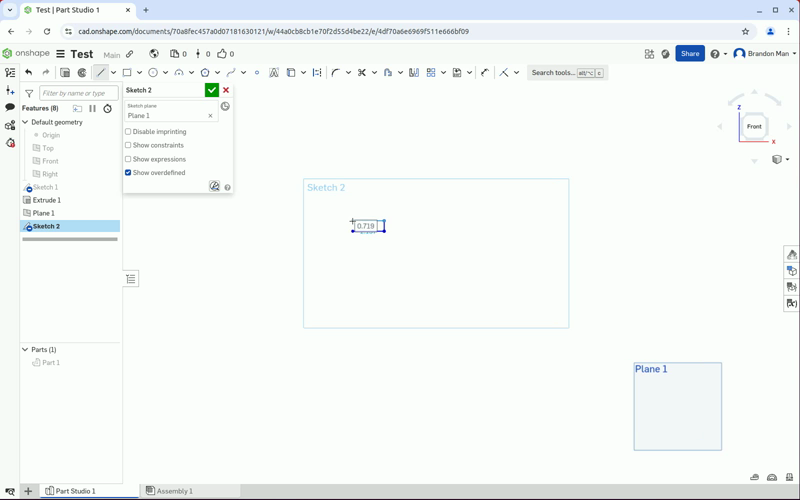
scroll(6)
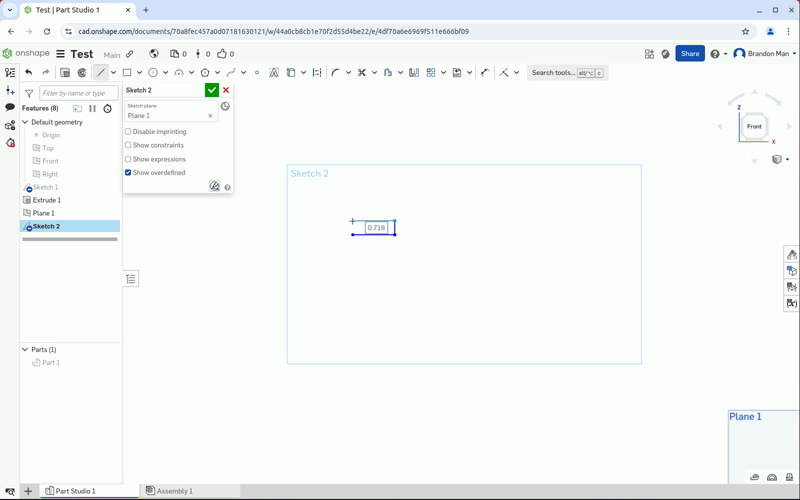
scroll(6)
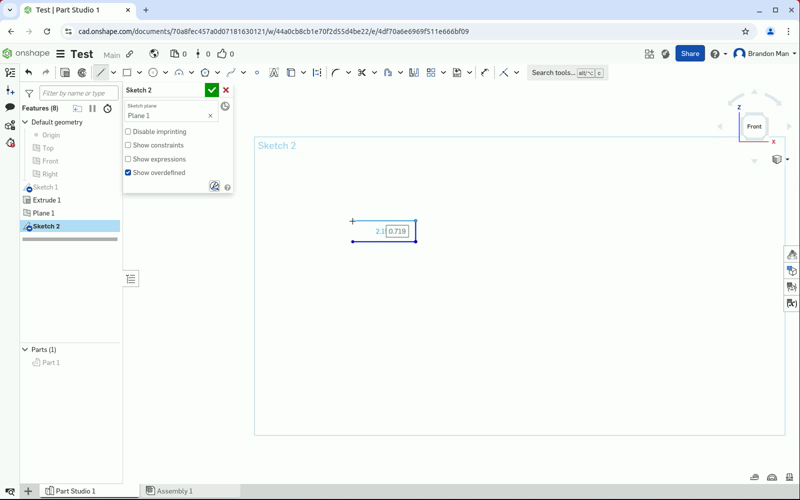
scroll(6)
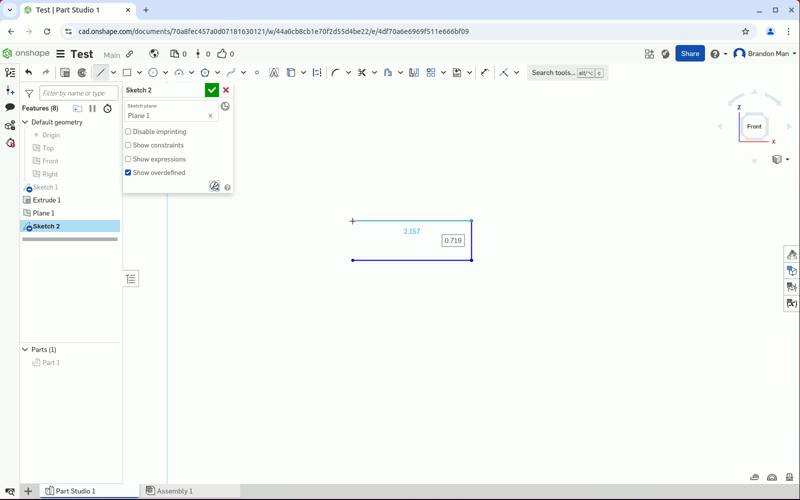
click(352, 220)
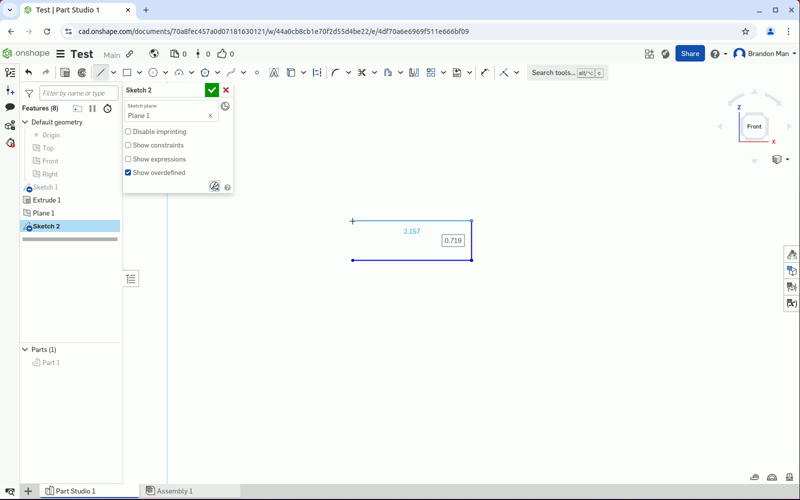
scroll(-6)
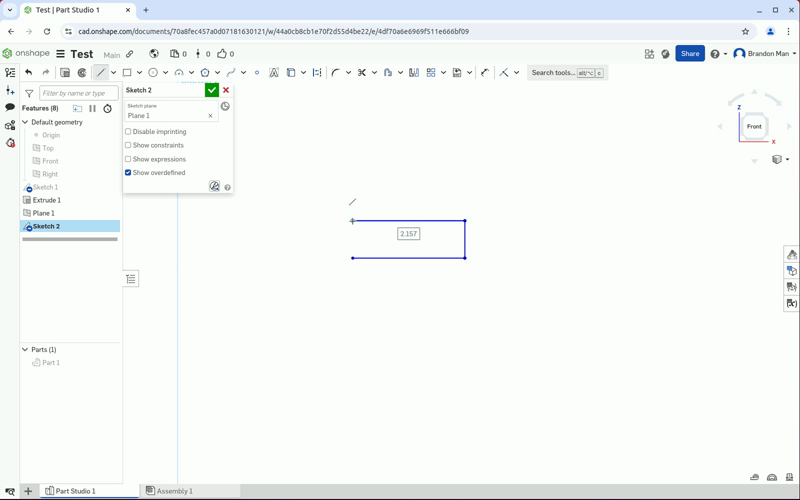
scroll(-6)
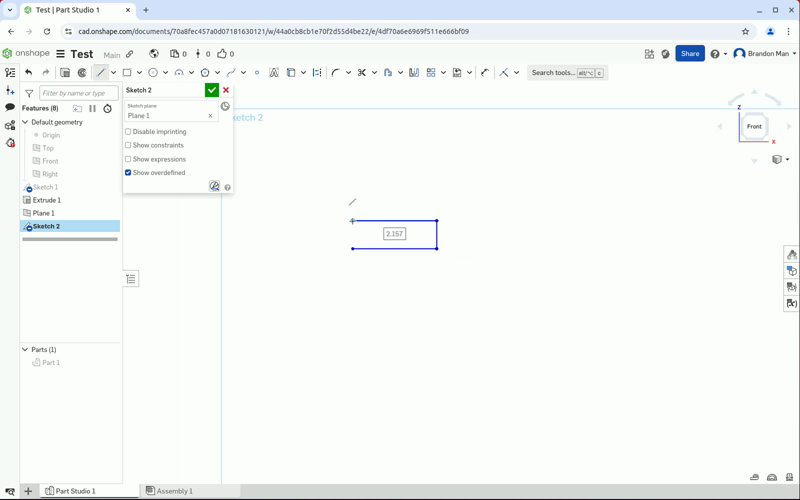
scroll(-6)
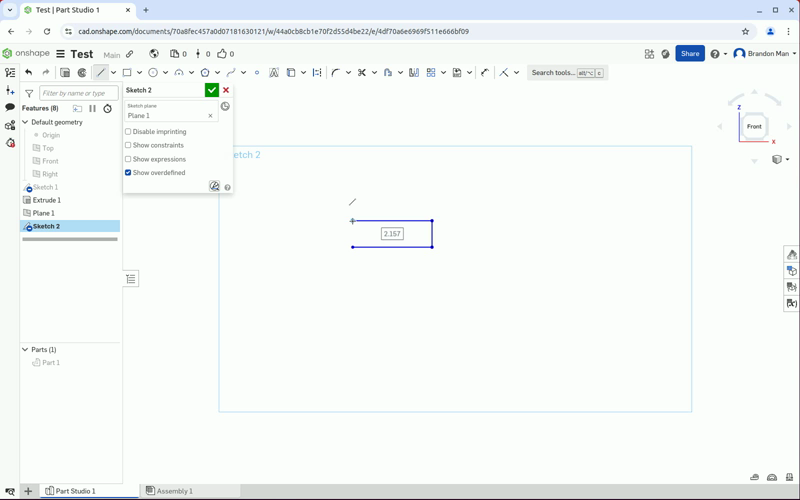
scroll(-6)
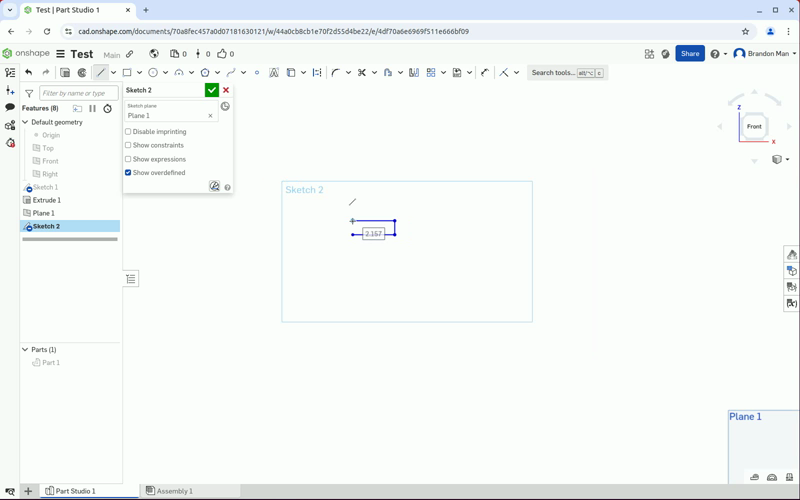
scroll(-6)
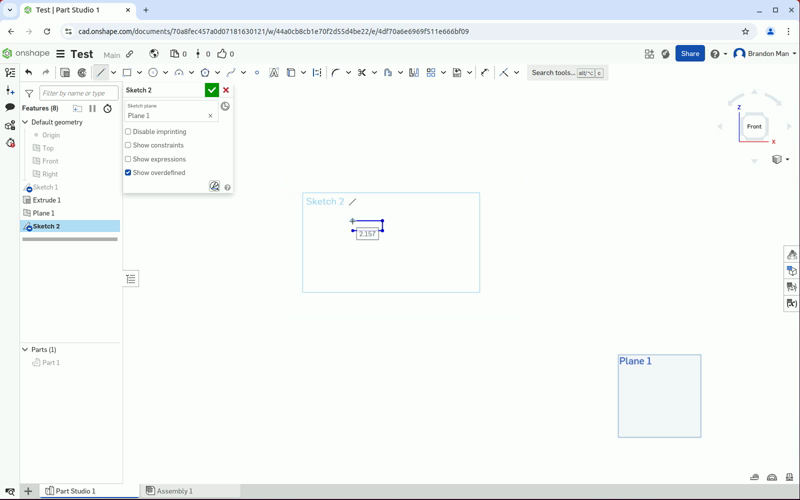
scroll(-6)
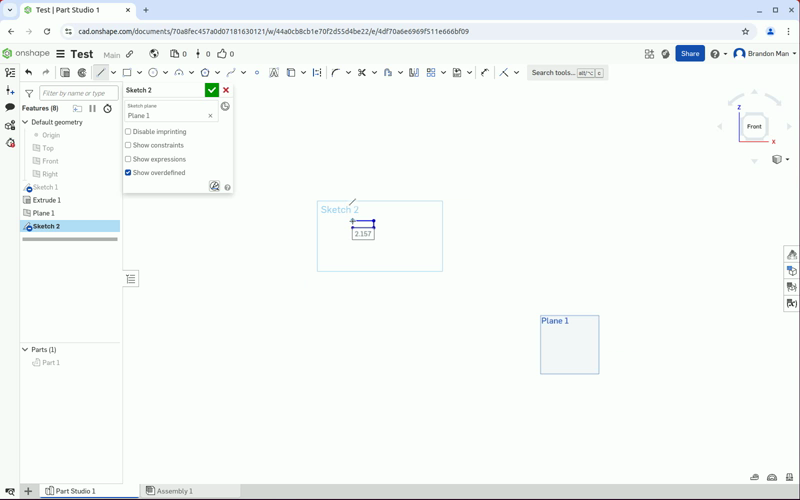
scroll(-6)
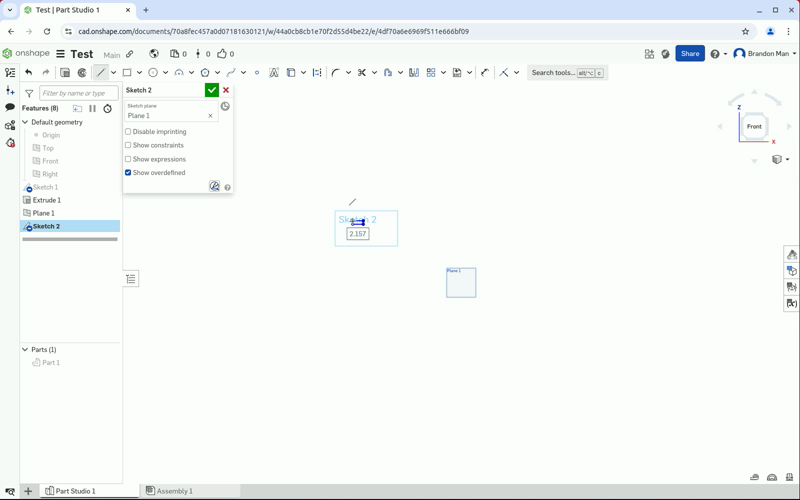
key_up(shift)
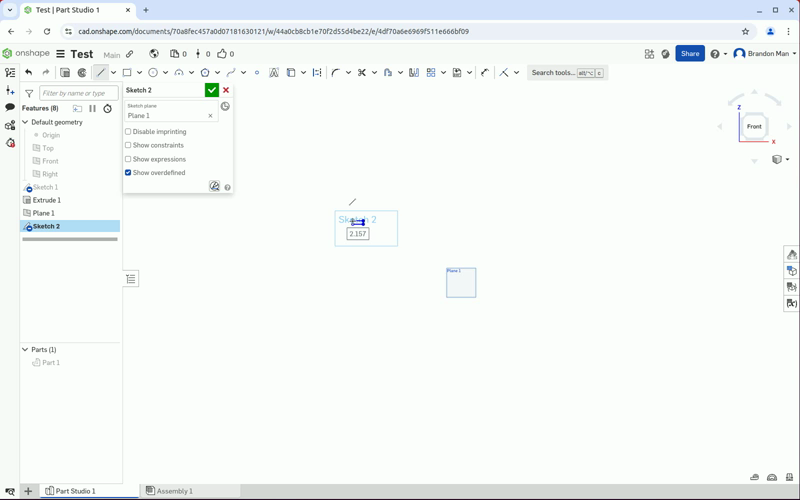
mouse_move(382, 220)
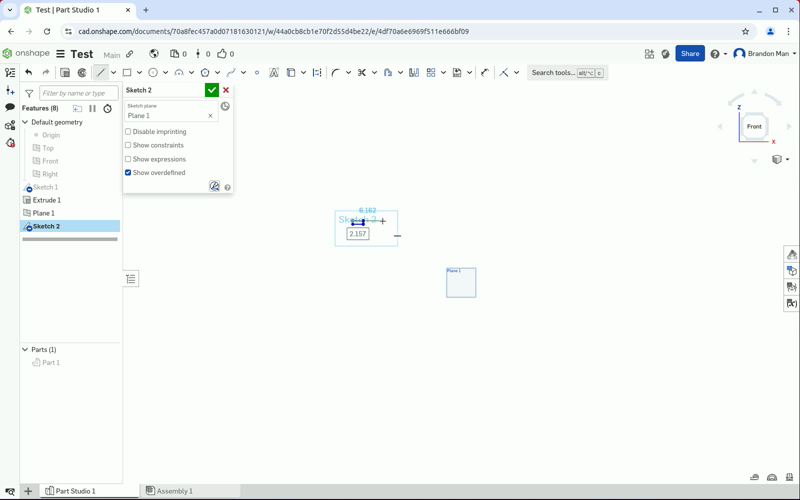
key_down(shift)
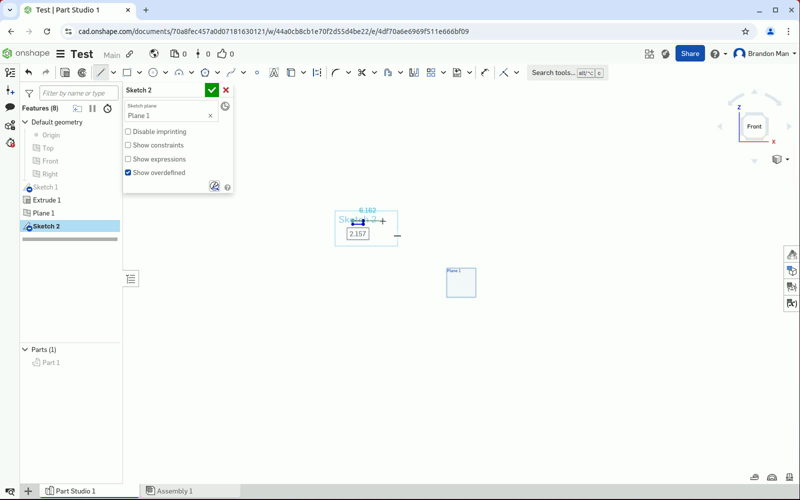
mouse_move(352, 224)
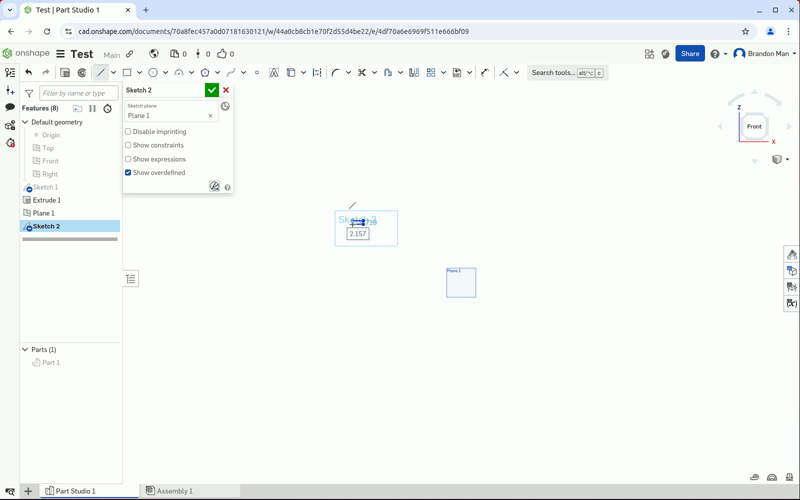
scroll(6)
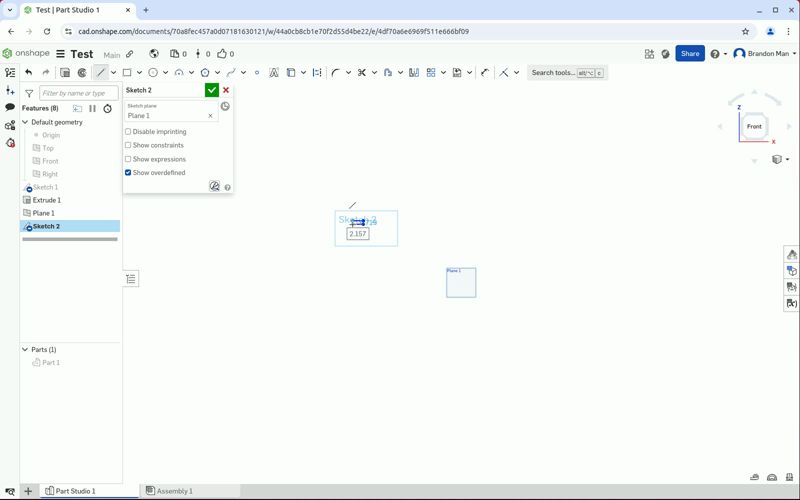
scroll(6)
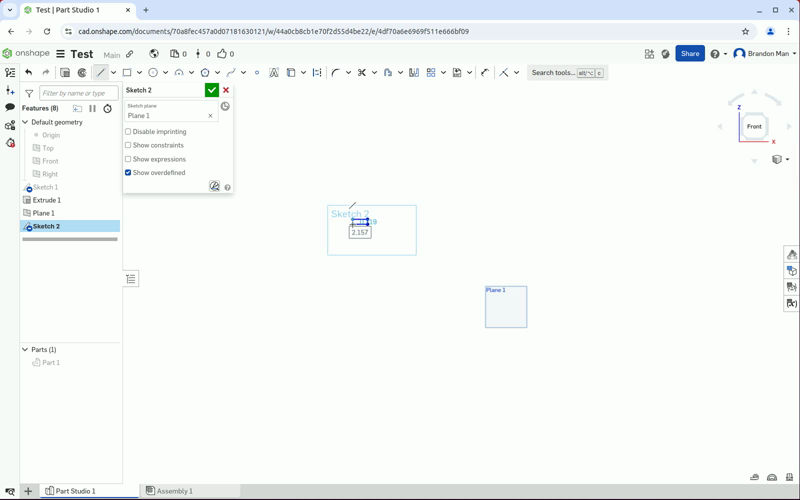
scroll(6)
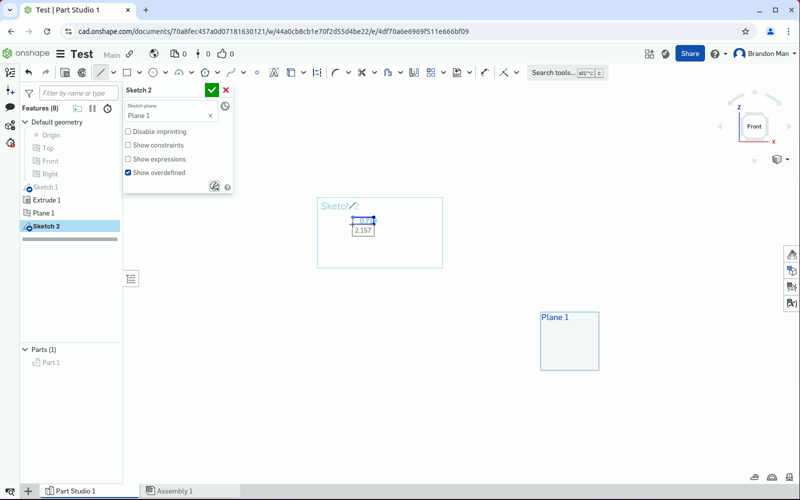
scroll(6)
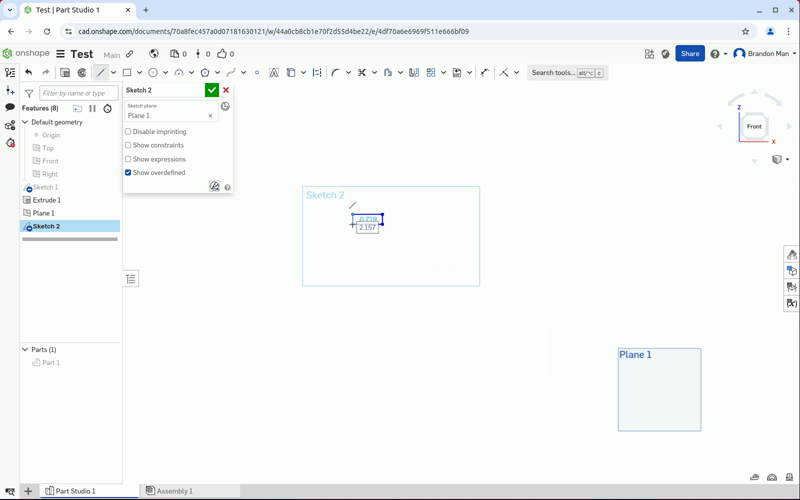
scroll(6)
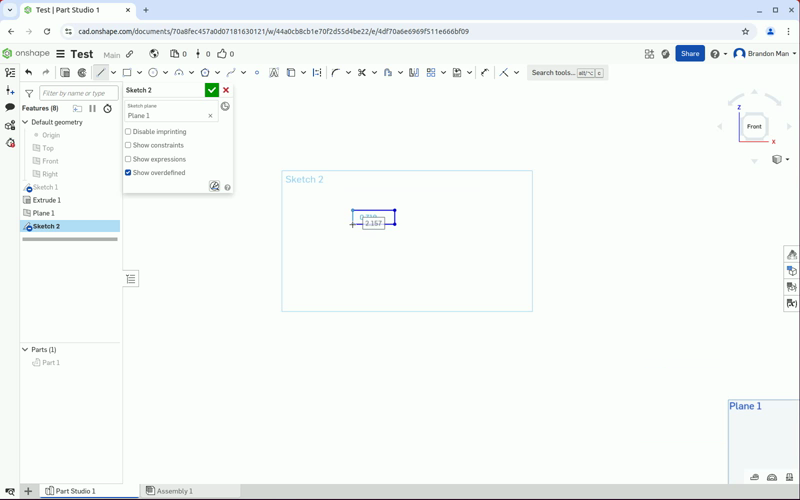
scroll(6)
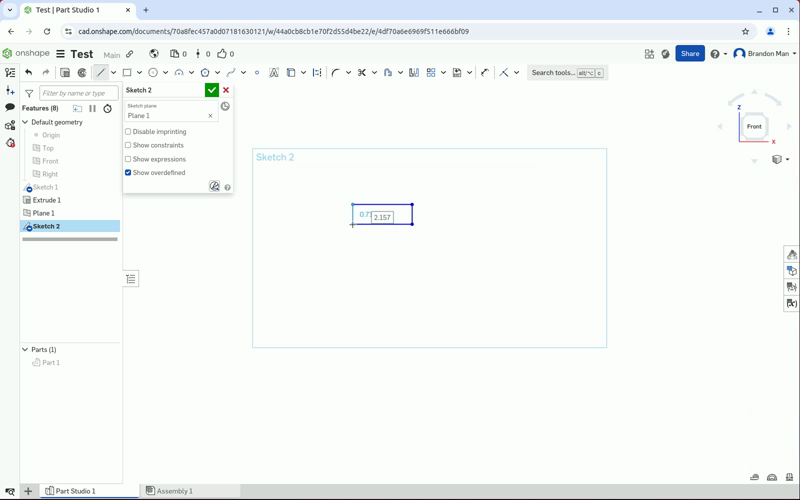
scroll(6)
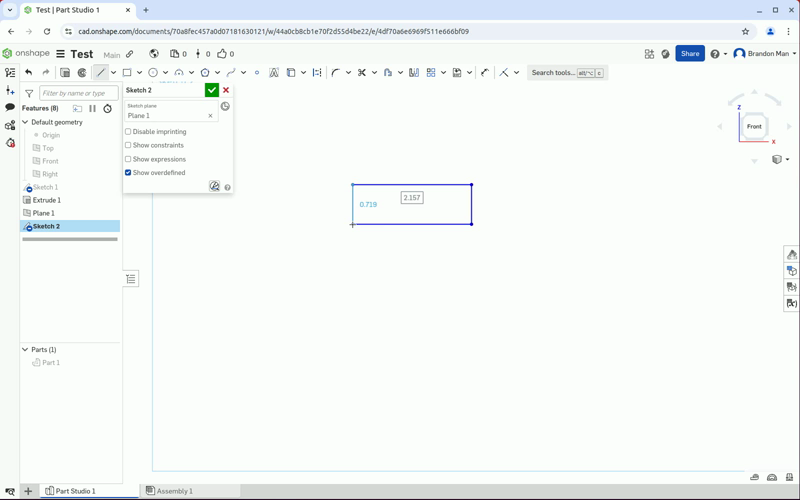
key_up(shift)
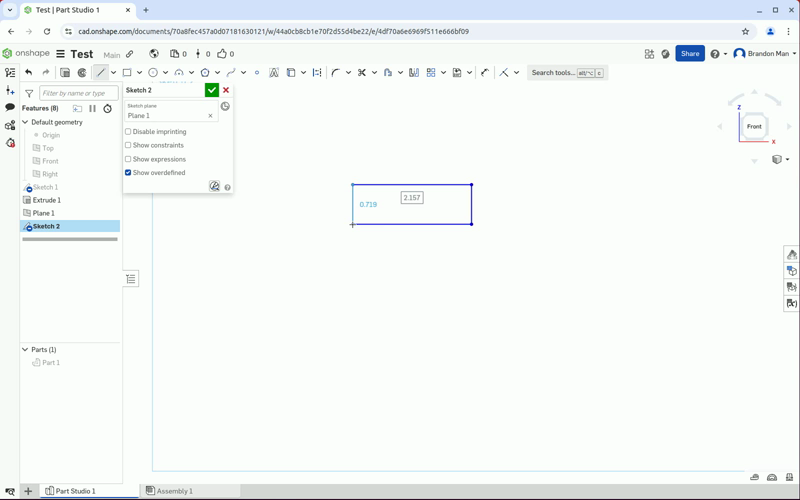
click(352, 224)
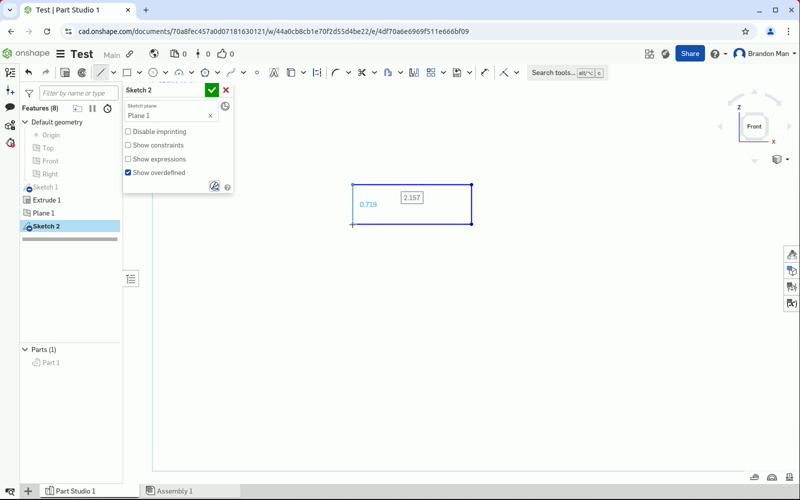
scroll(-6)
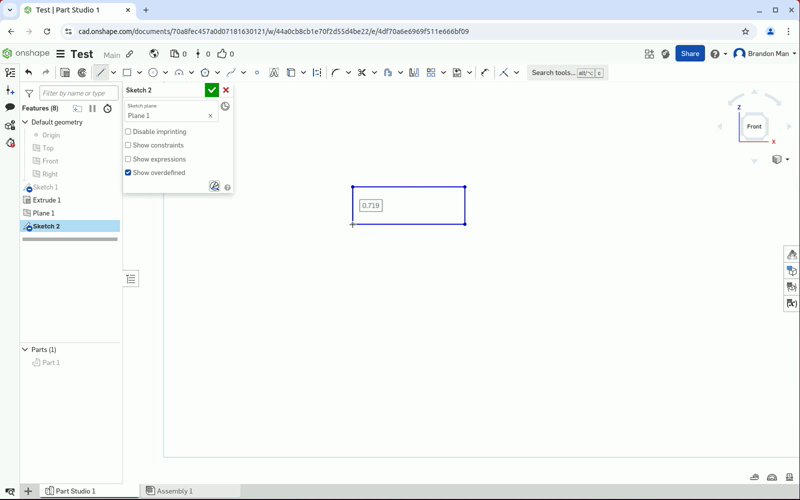
scroll(-6)
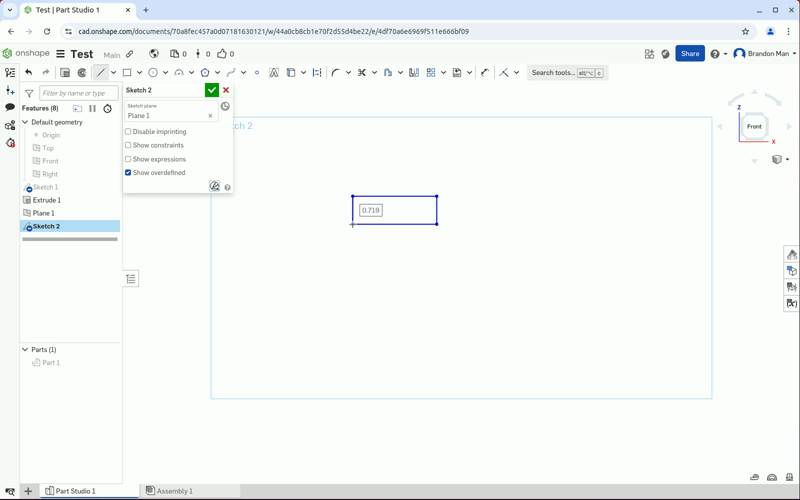
scroll(-6)
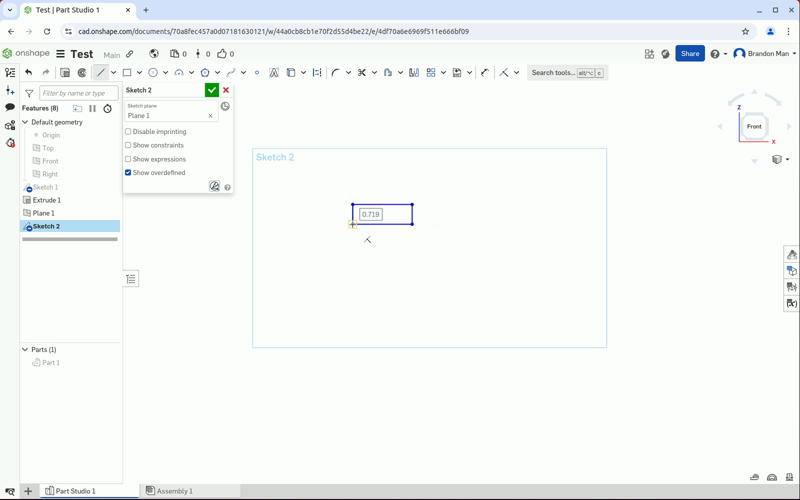
scroll(-6)
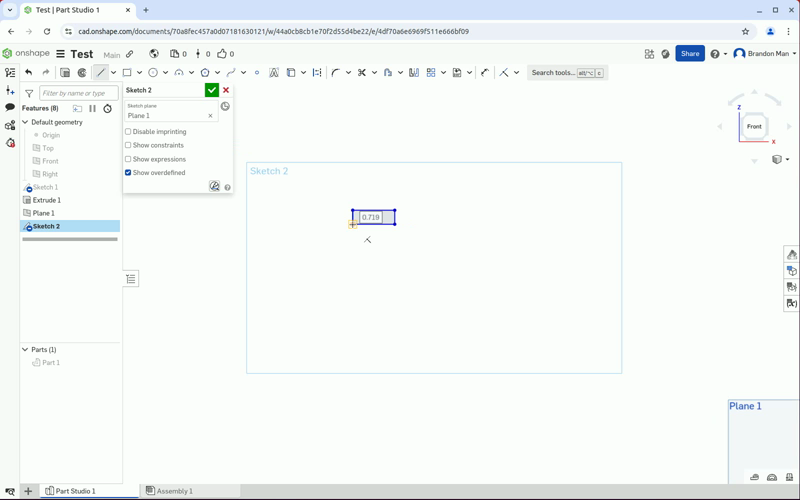
scroll(-6)
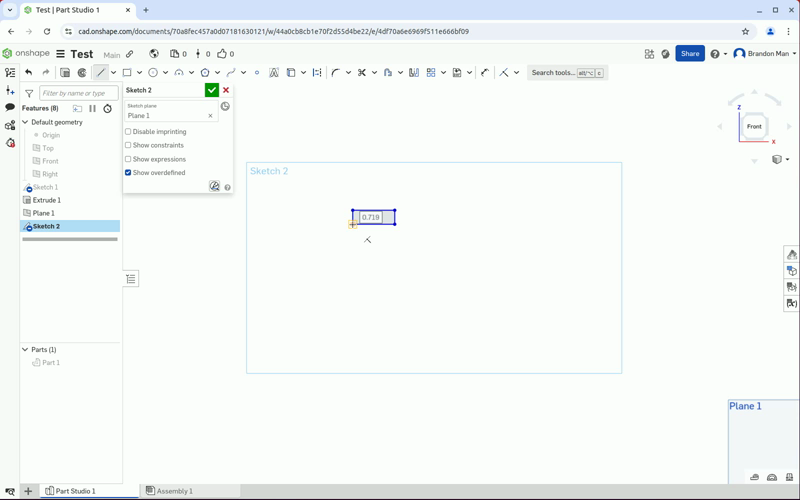
scroll(-6)
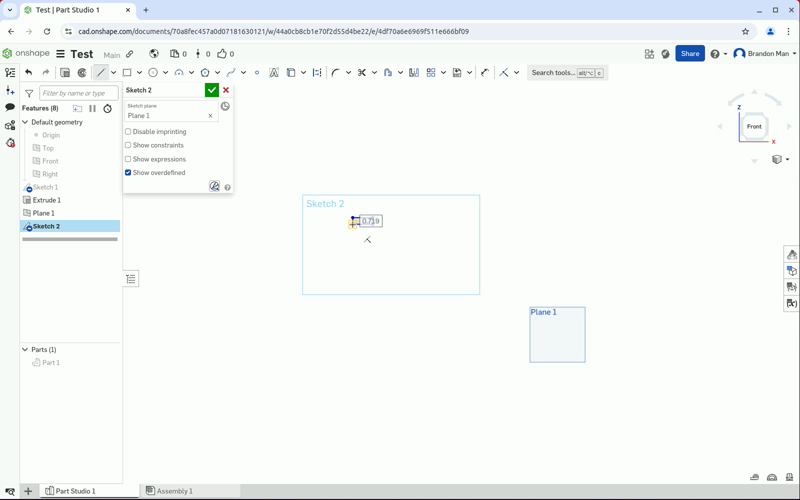
scroll(-6)
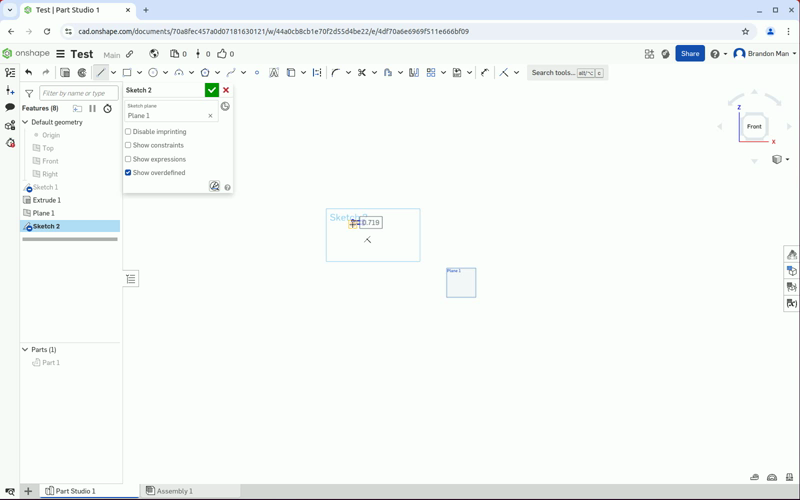
key(esc)
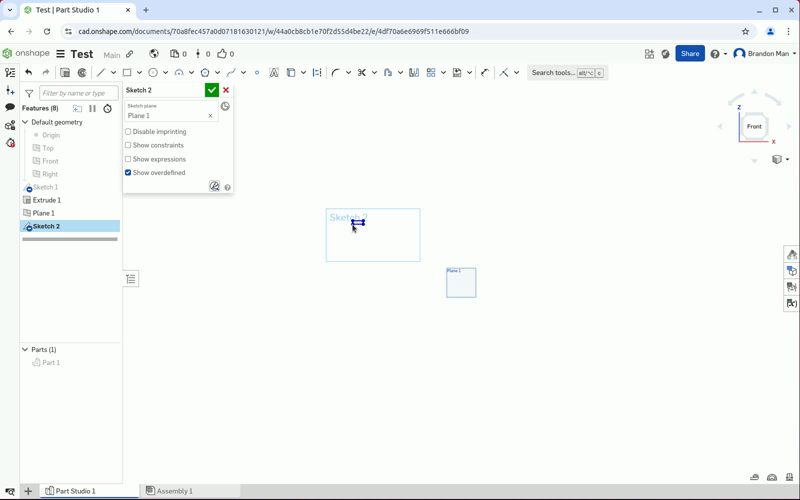
mouse_move(353, 222)
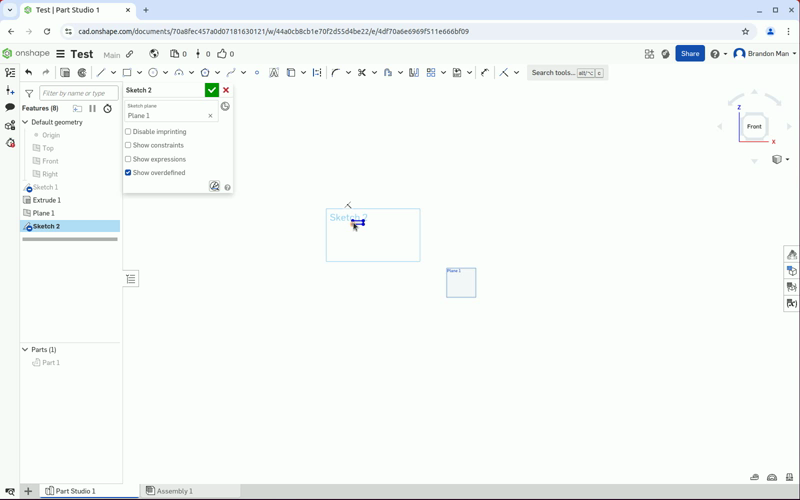
scroll(6)
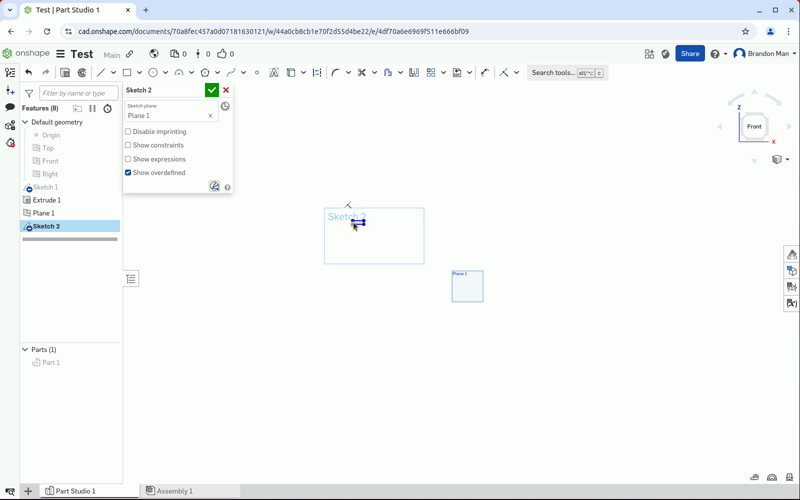
scroll(6)
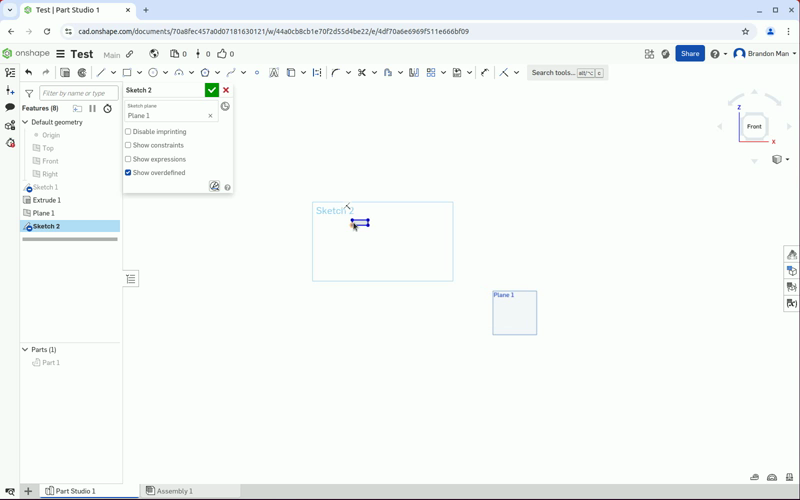
scroll(6)
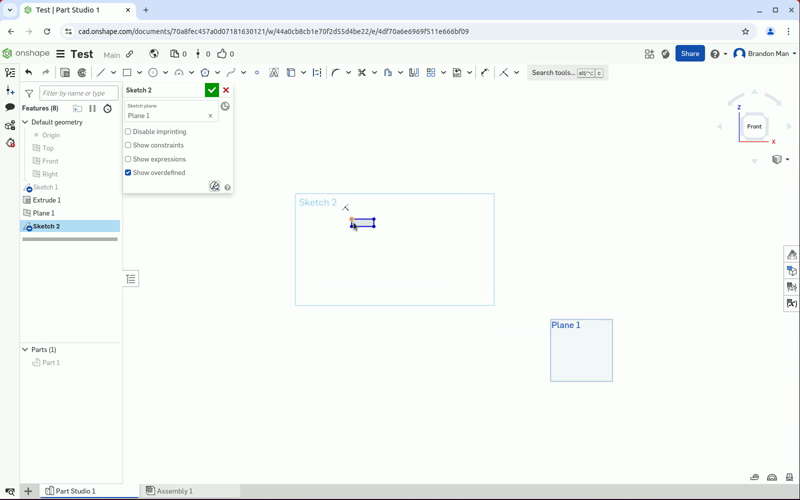
scroll(6)
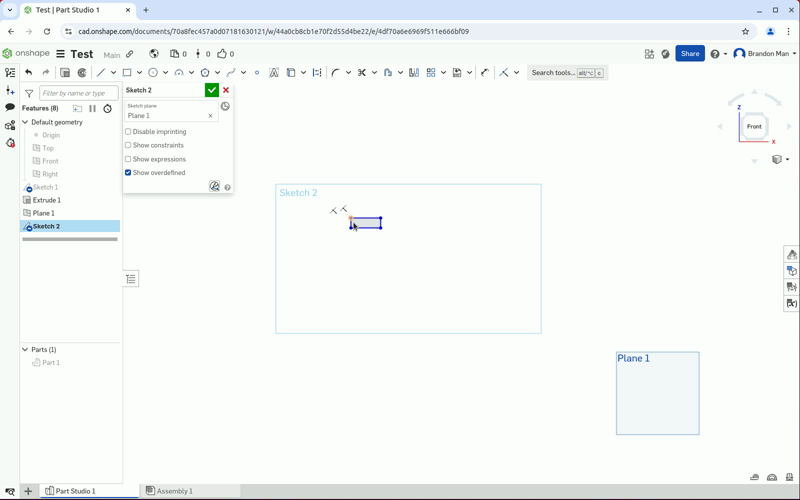
scroll(6)
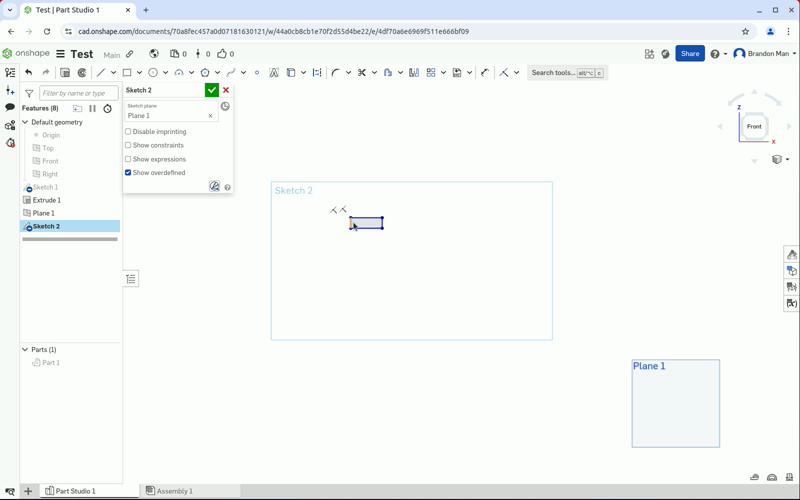
scroll(6)
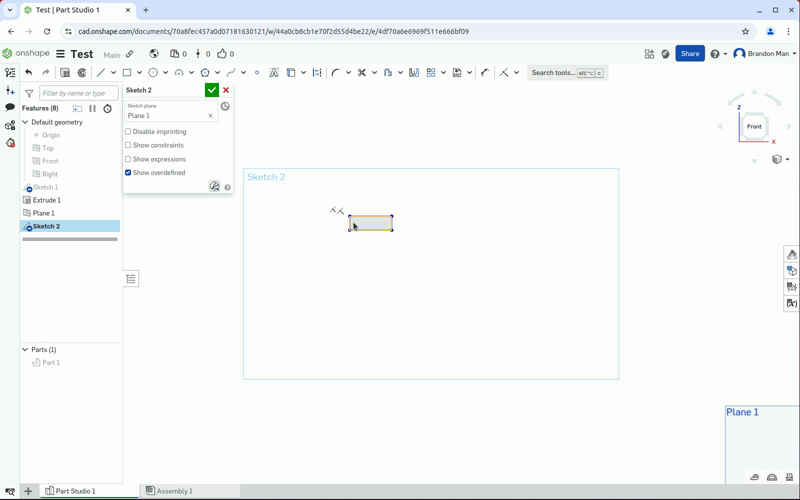
scroll(6)
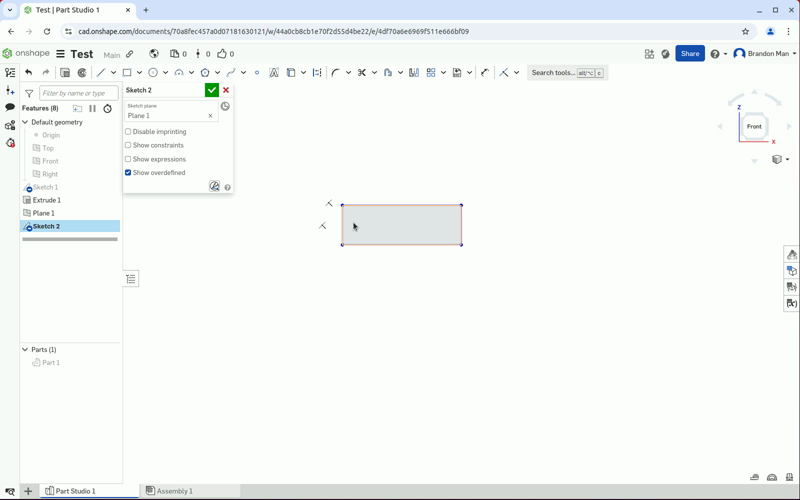
click(353, 222)
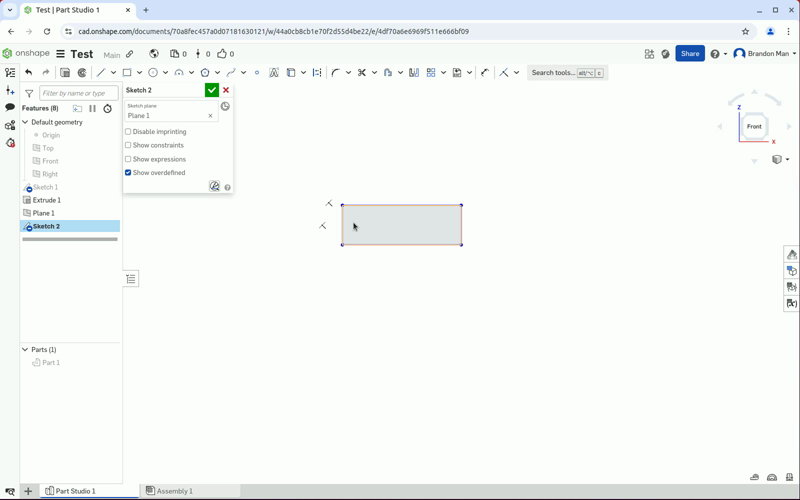
scroll(-6)
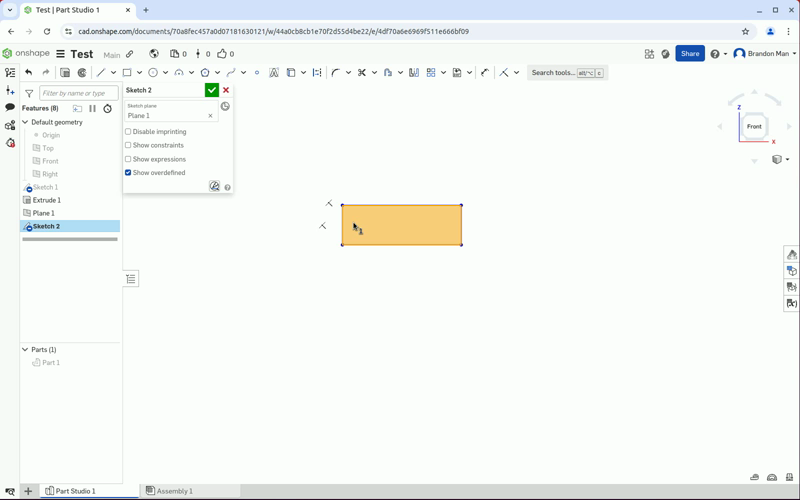
scroll(-6)
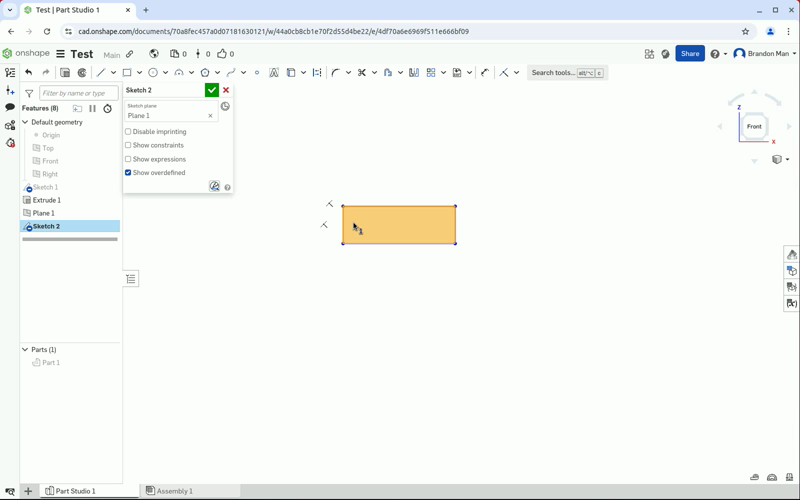
scroll(-6)
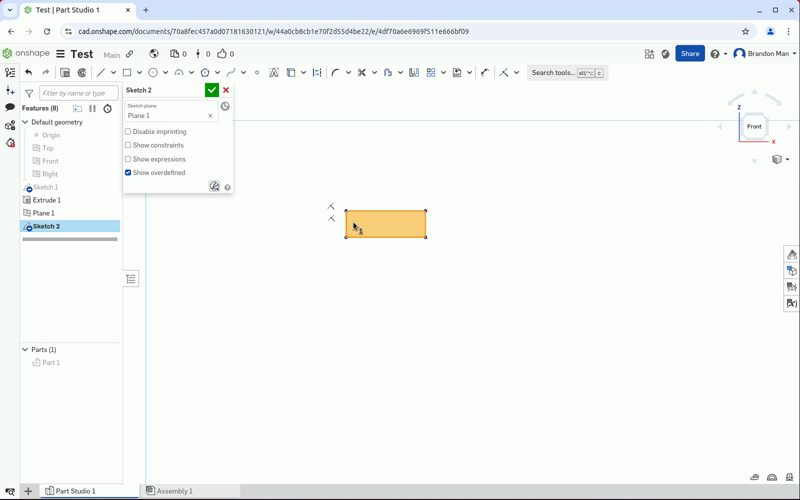
scroll(-6)
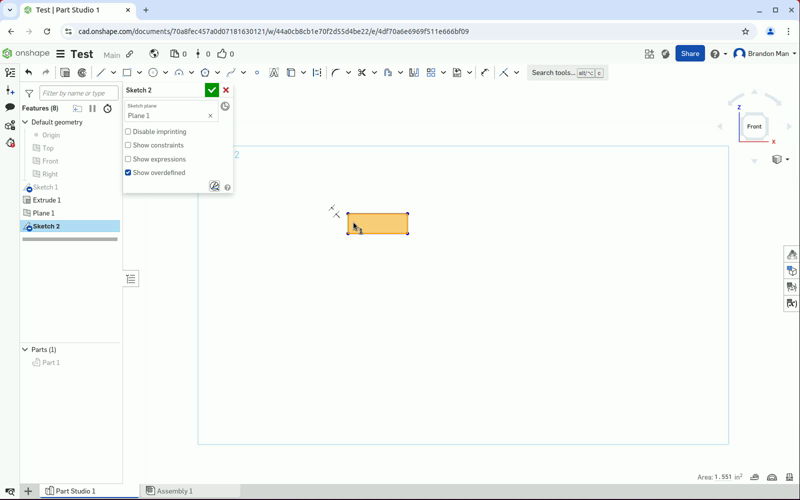
scroll(-6)
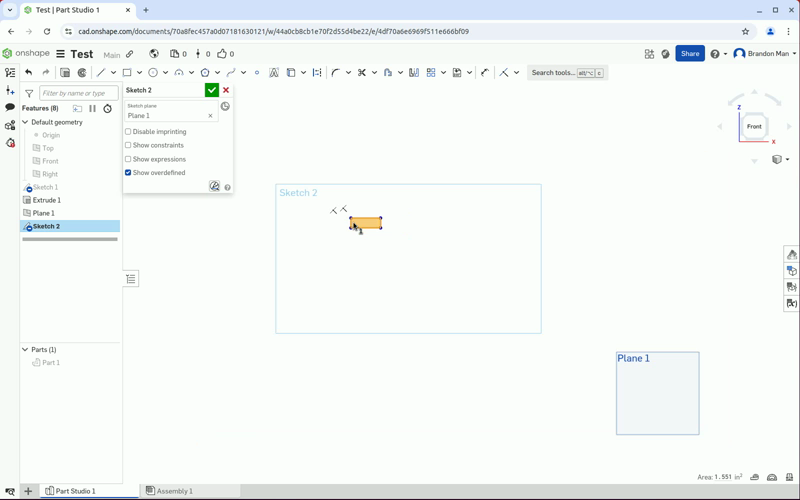
scroll(-6)
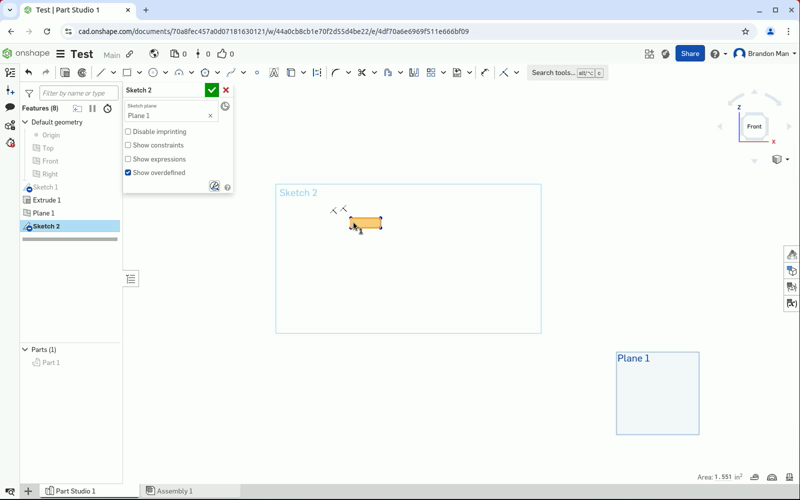
scroll(-6)
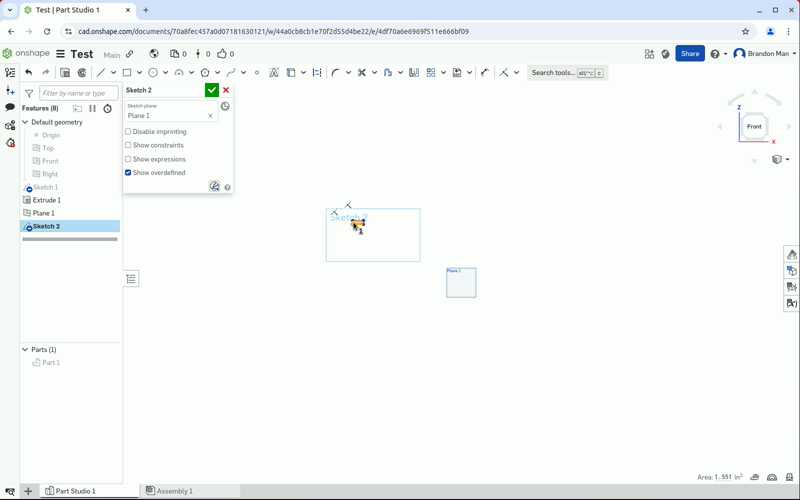
mouse_move(73, 352)
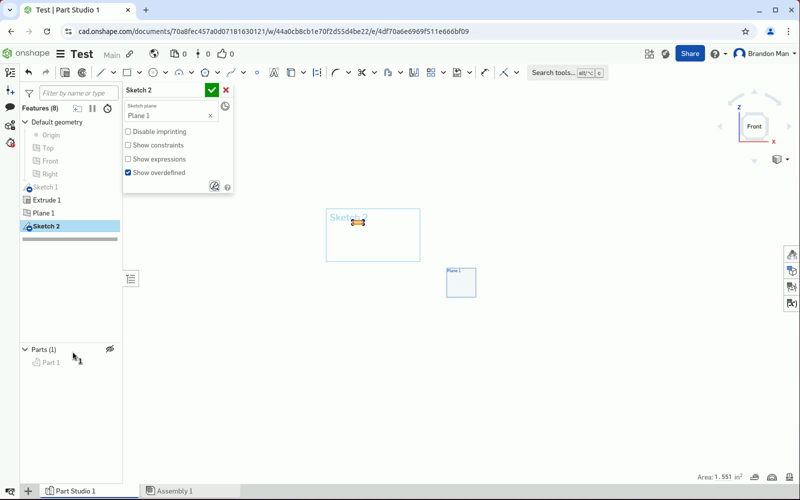
key(shift+y)
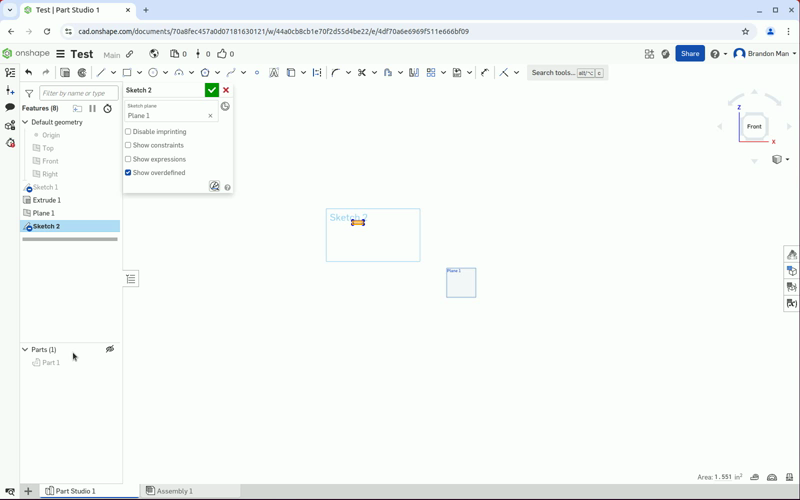
key(shift+e)
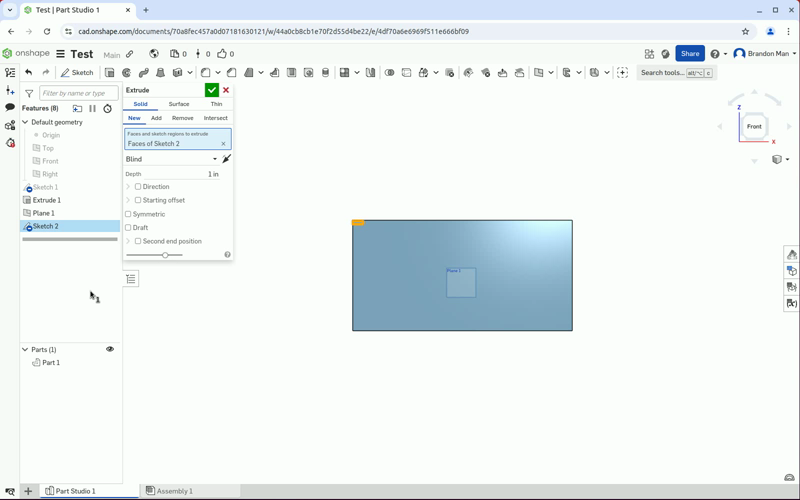
mouse_move(143, 106)
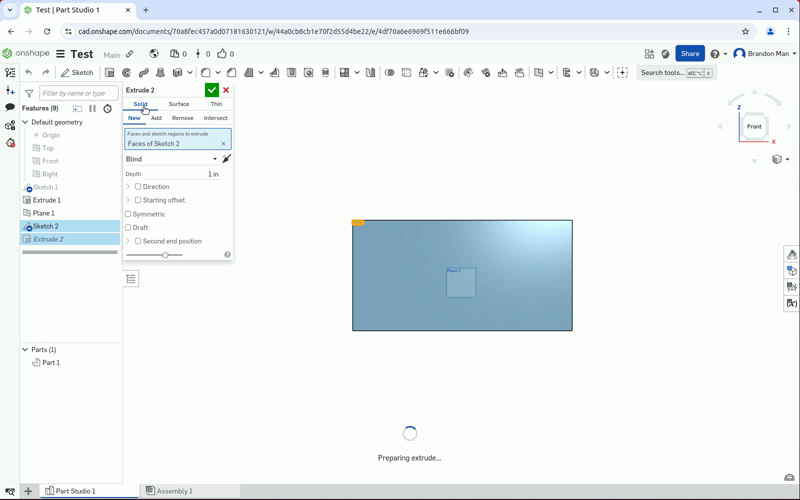
click(143, 106)
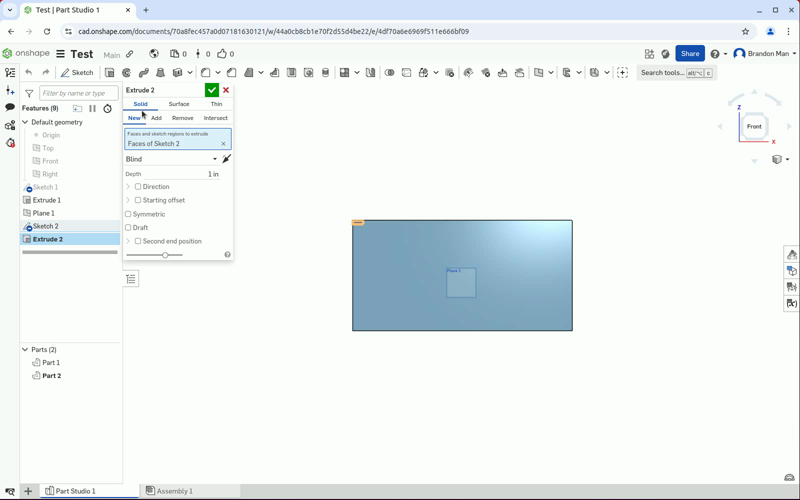
mouse_move(137, 120)
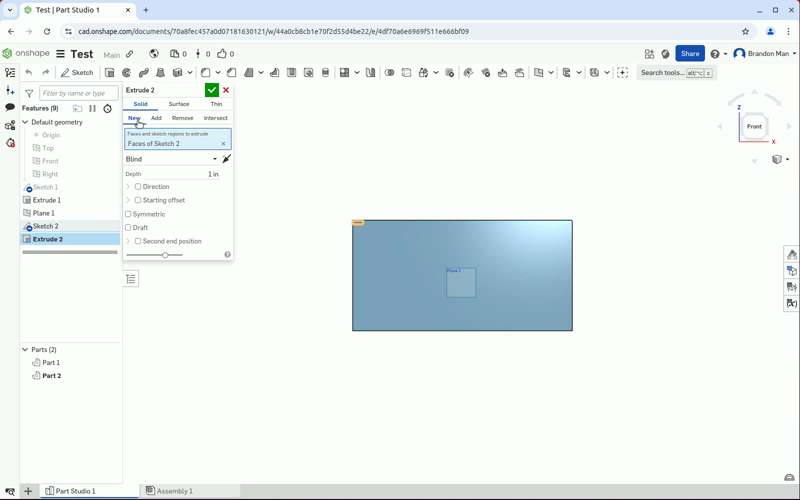
click(137, 120)
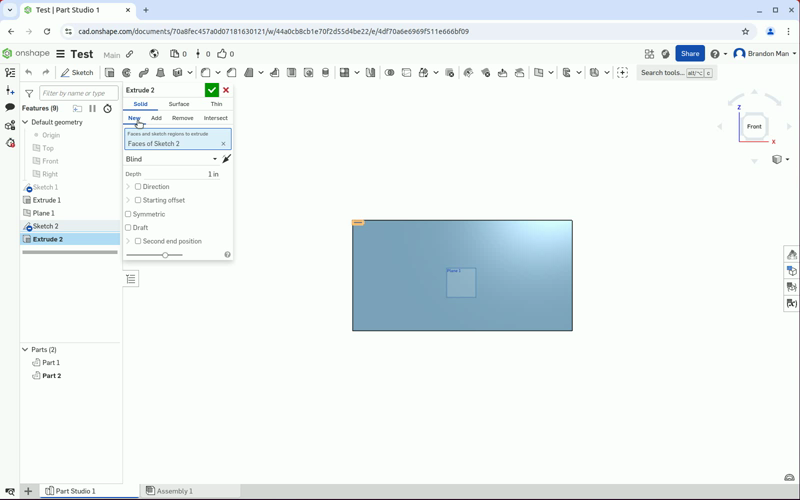
key(tab, 4)
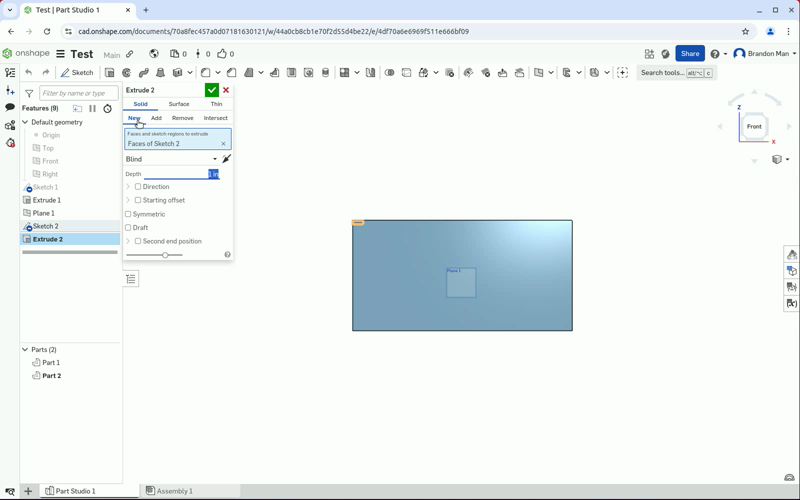
text(0.481)
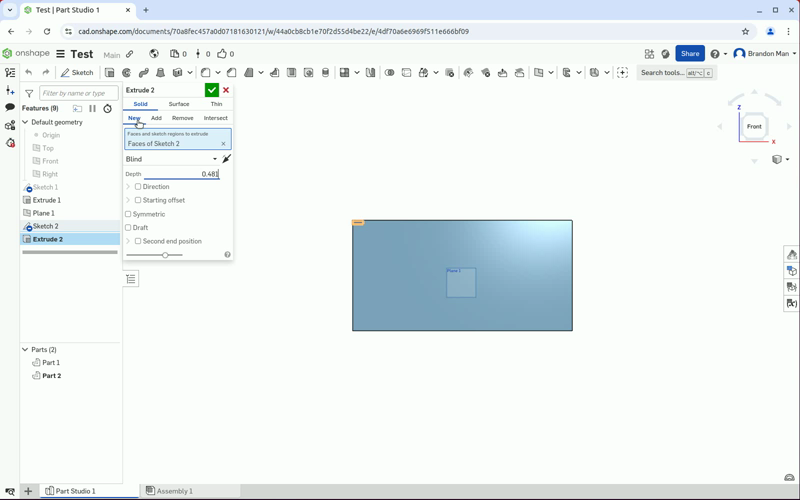
key(enter)
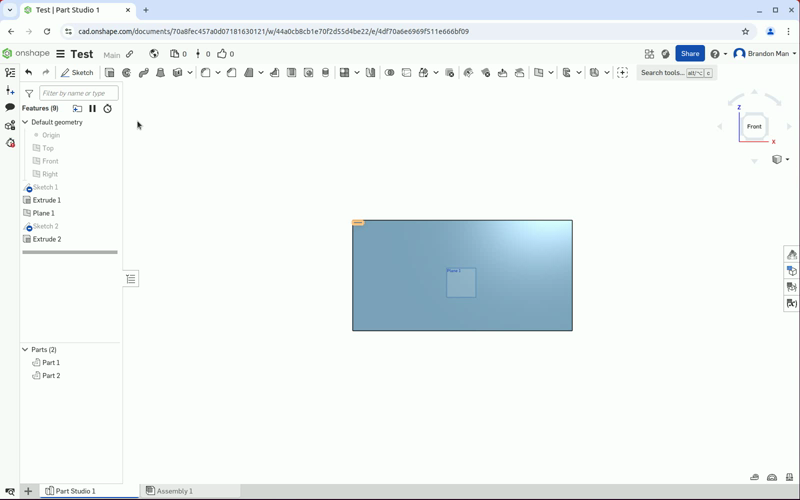
key(shift+h)
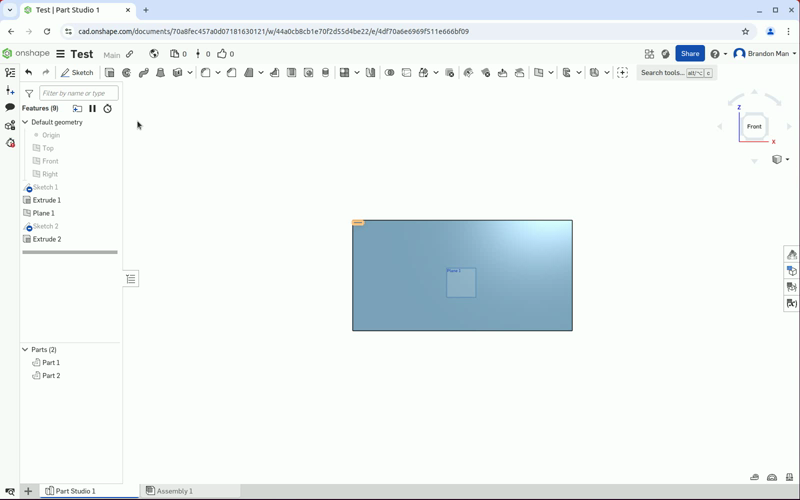
key(shift+h)
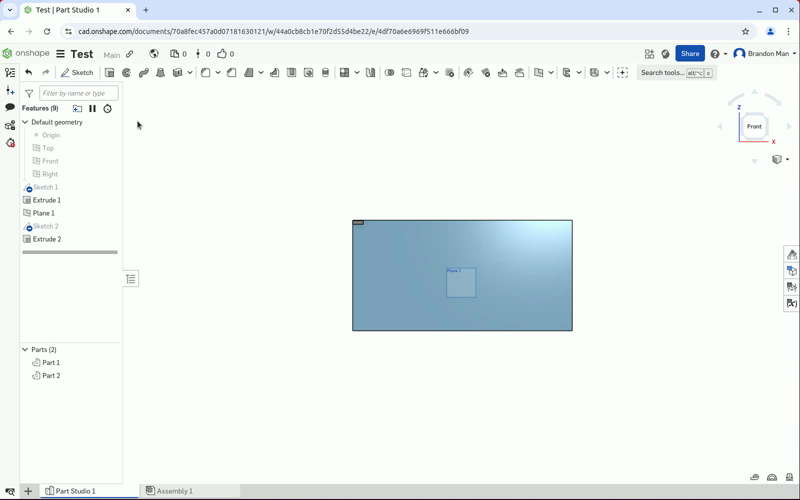
mouse_move(73, 189)
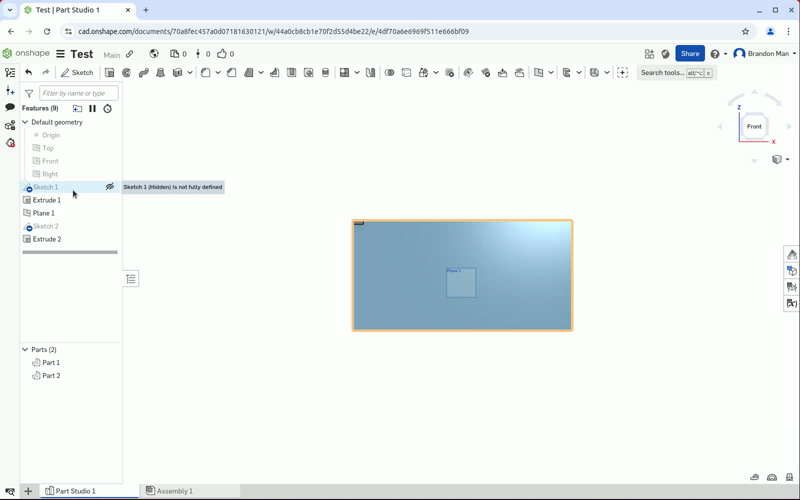
click(73, 189)
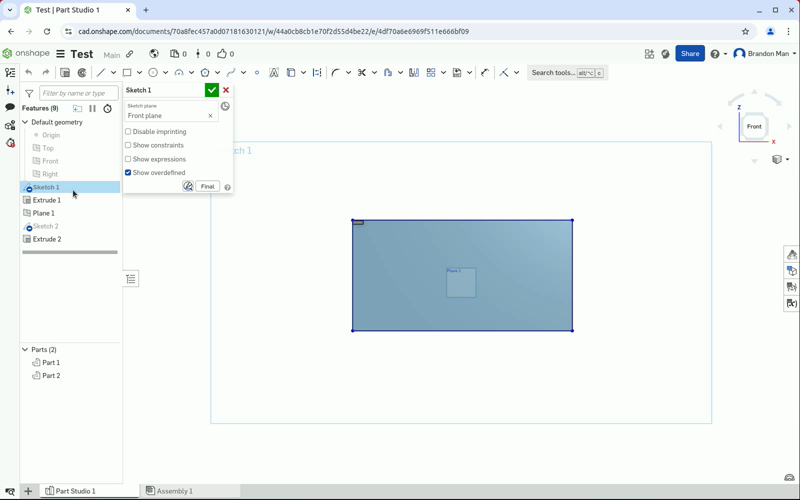
mouse_move(229, 92)
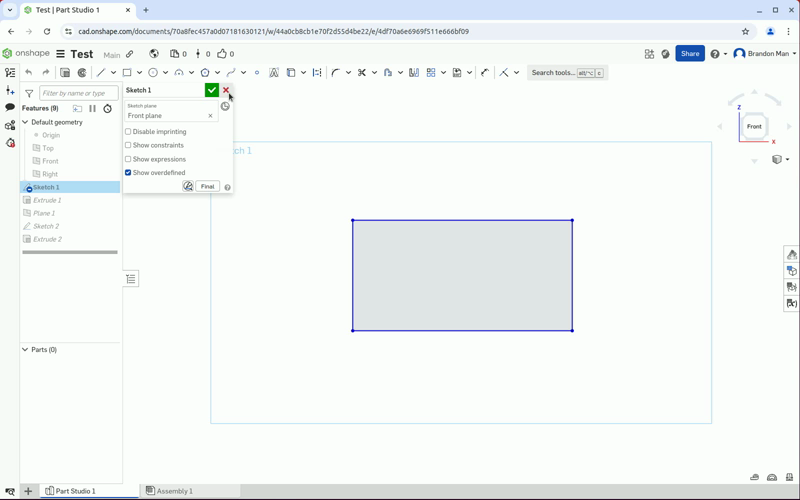
click(229, 92)
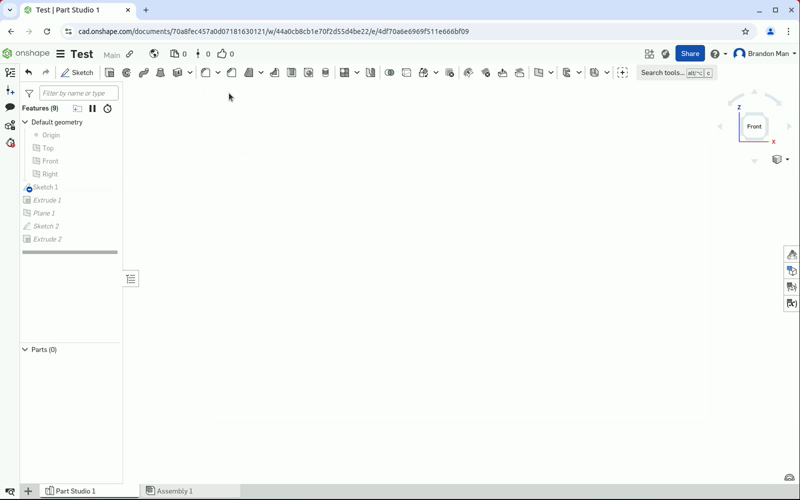
key(shift+s)
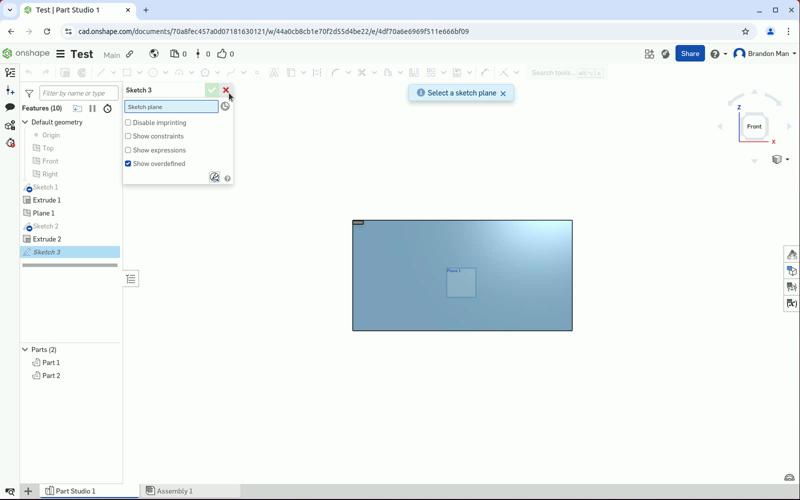
mouse_move(73, 215)
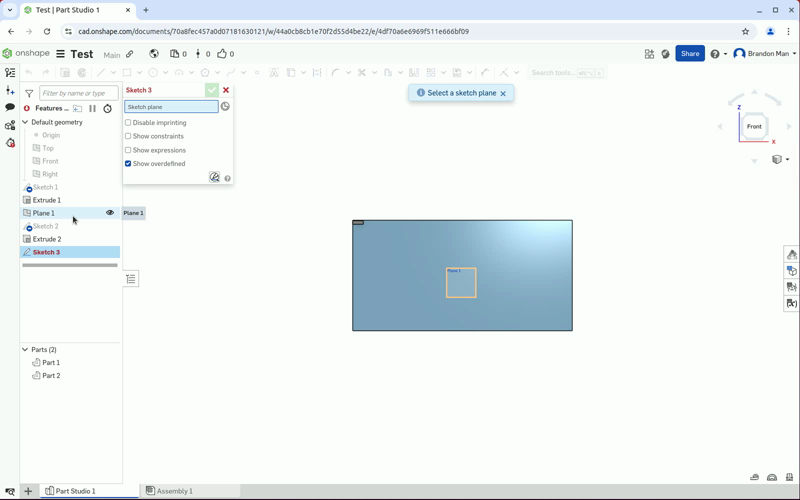
click(73, 215)
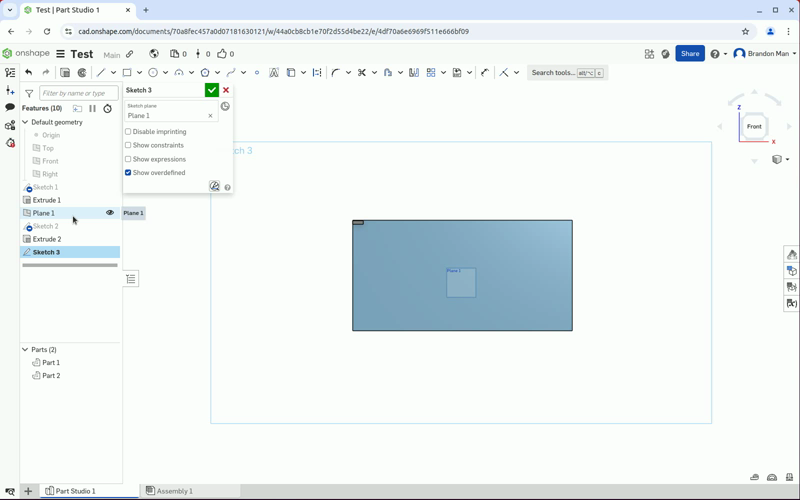
mouse_move(73, 352)
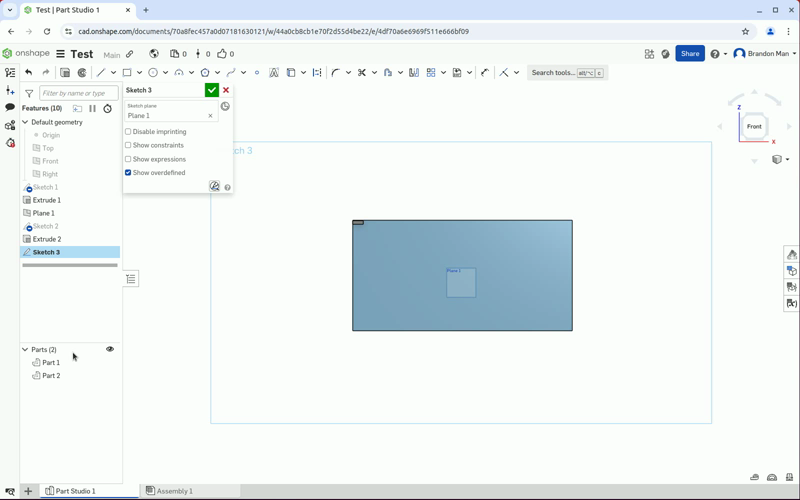
key(y)
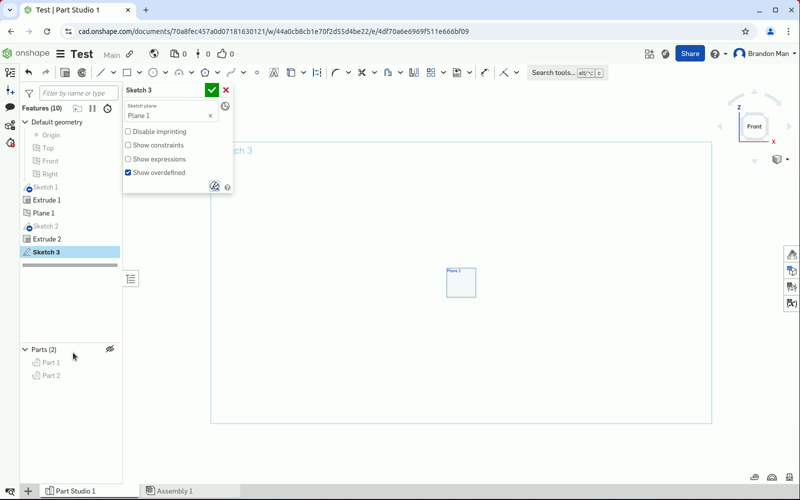
key(l)
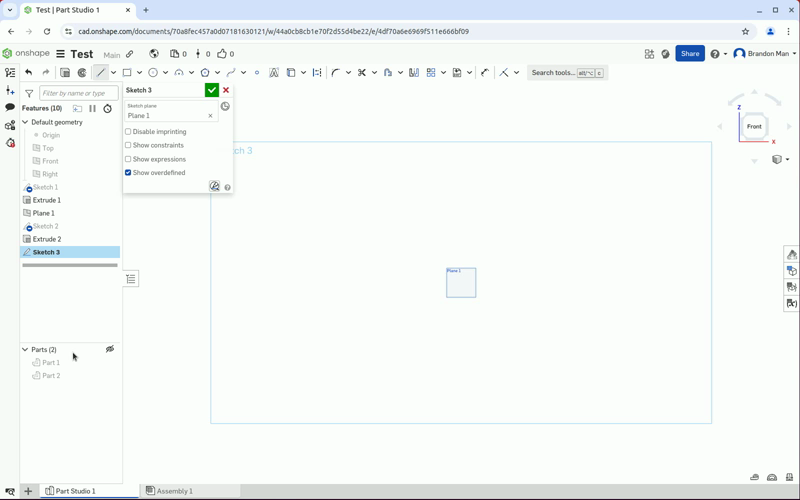
key_down(shift)
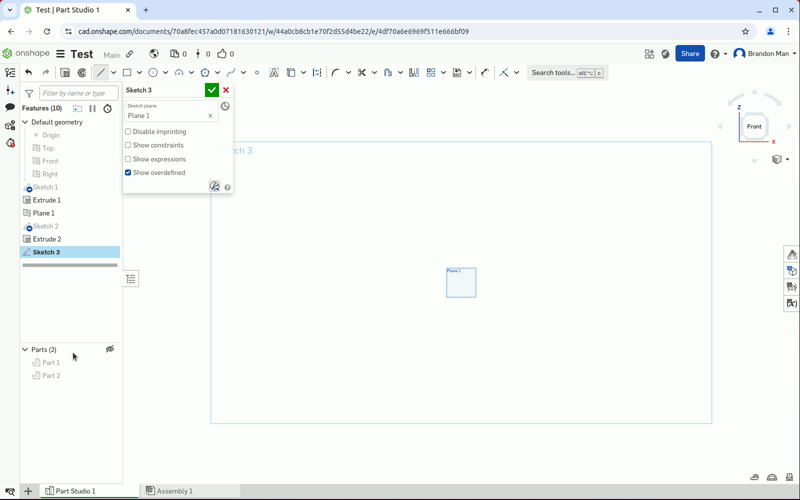
mouse_move(564, 224)
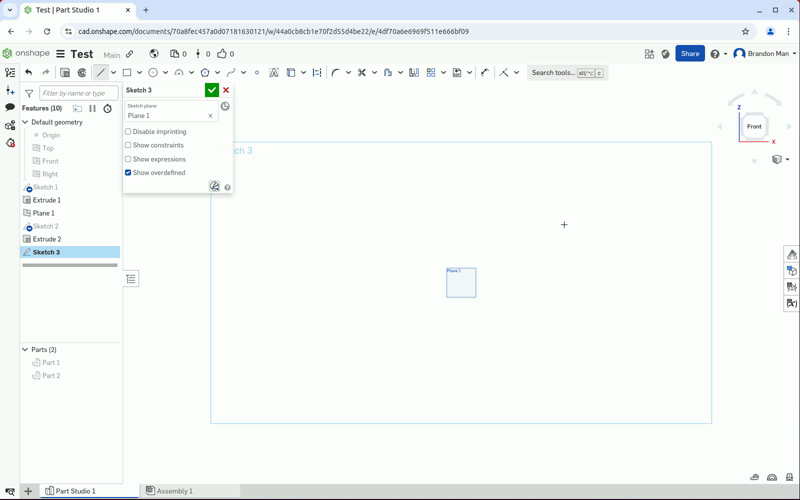
click(564, 224)
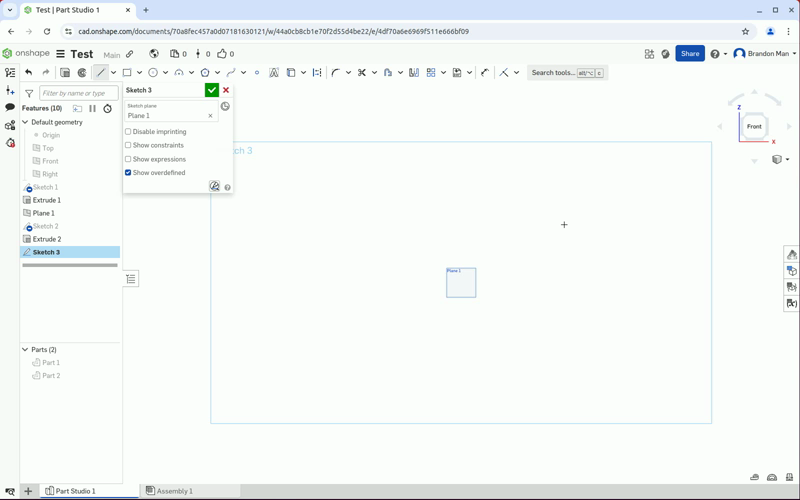
key_up(shift)
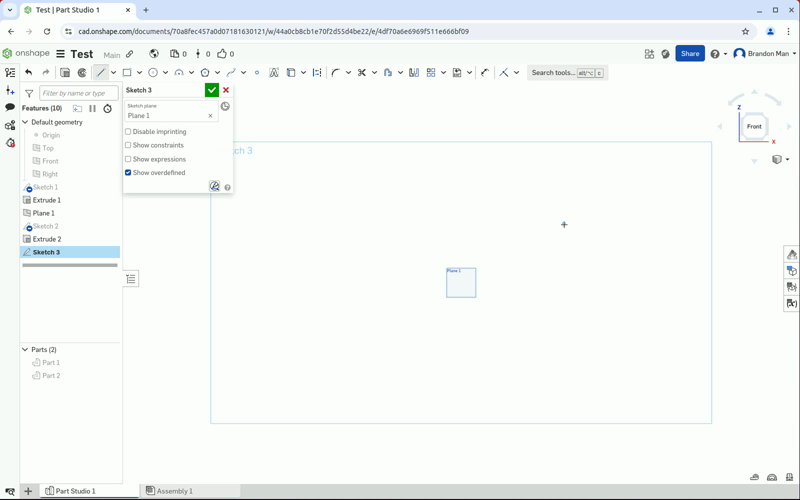
key_down(shift)
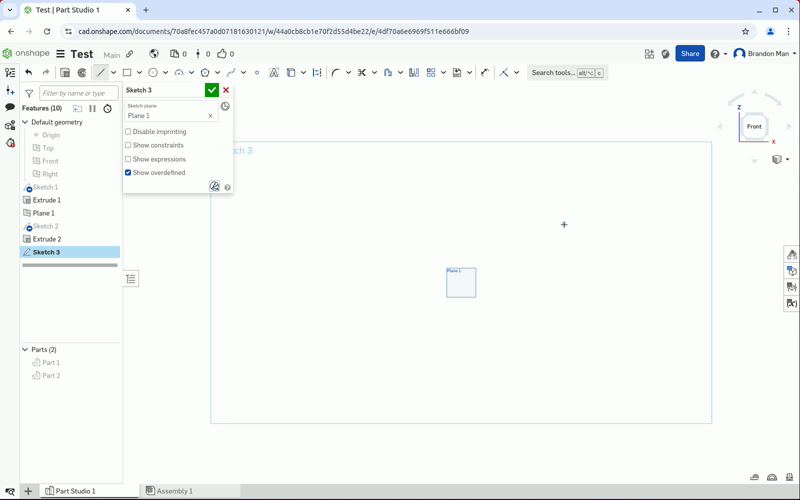
mouse_move(589, 224)
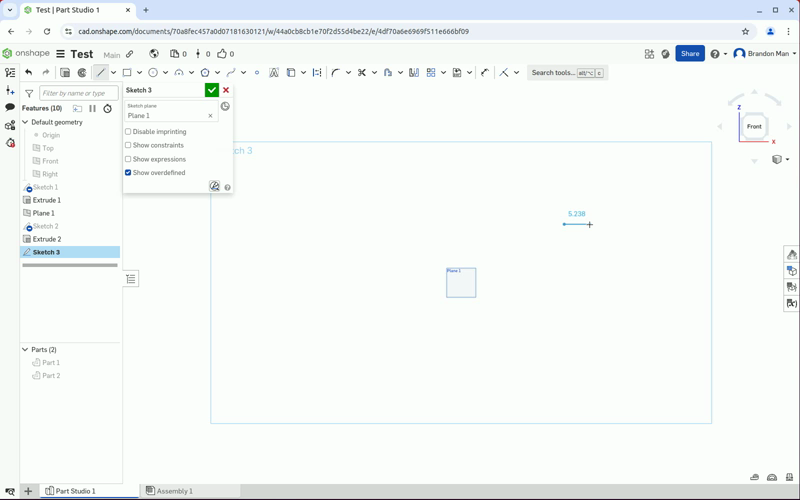
mouse_move(574, 224)
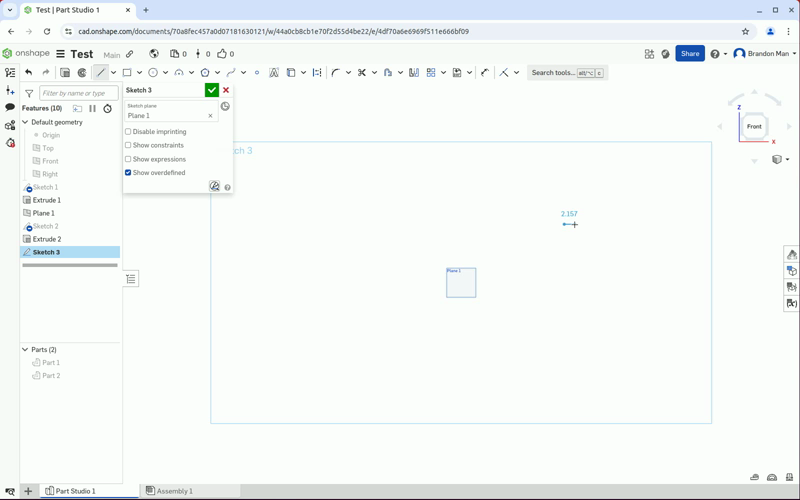
click(574, 224)
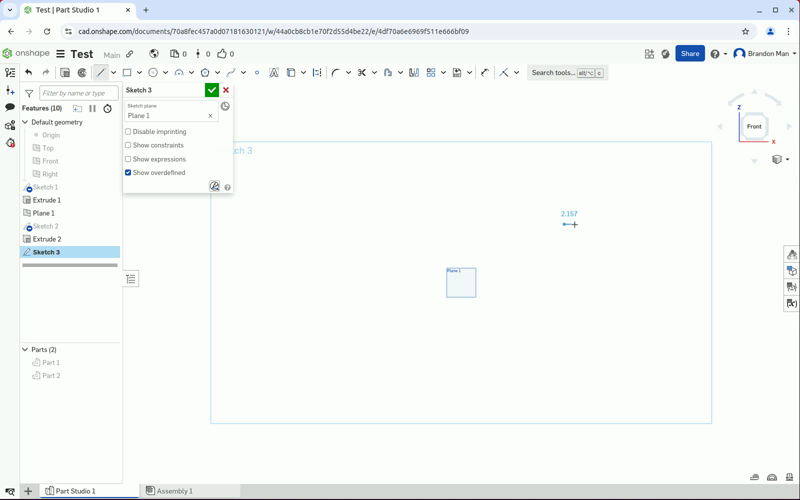
key_up(shift)
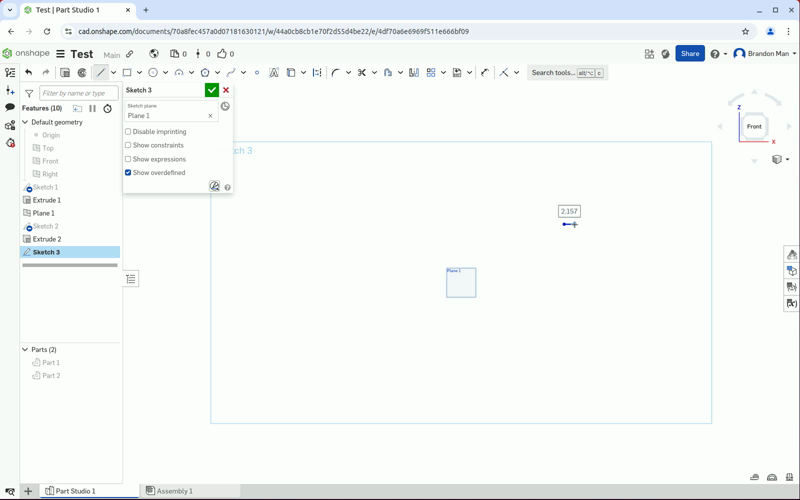
key_down(shift)
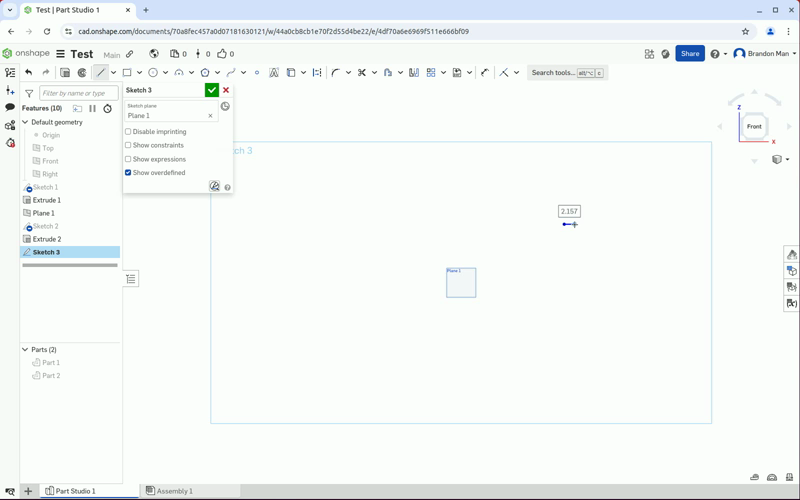
mouse_move(589, 224)
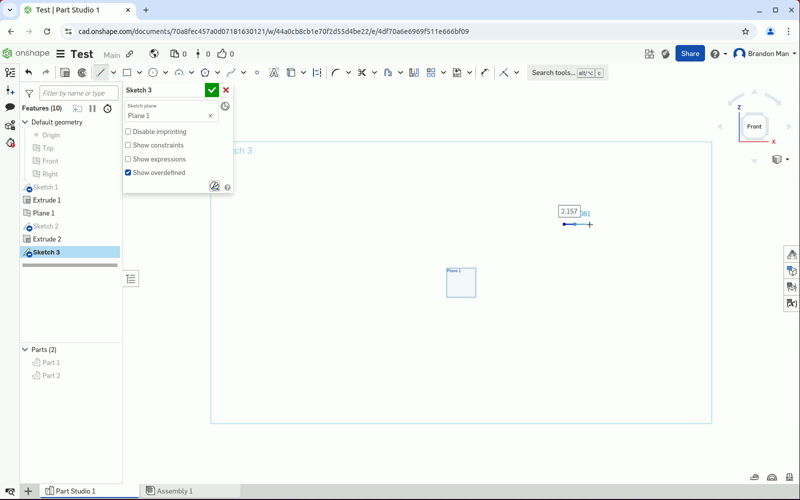
mouse_move(574, 220)
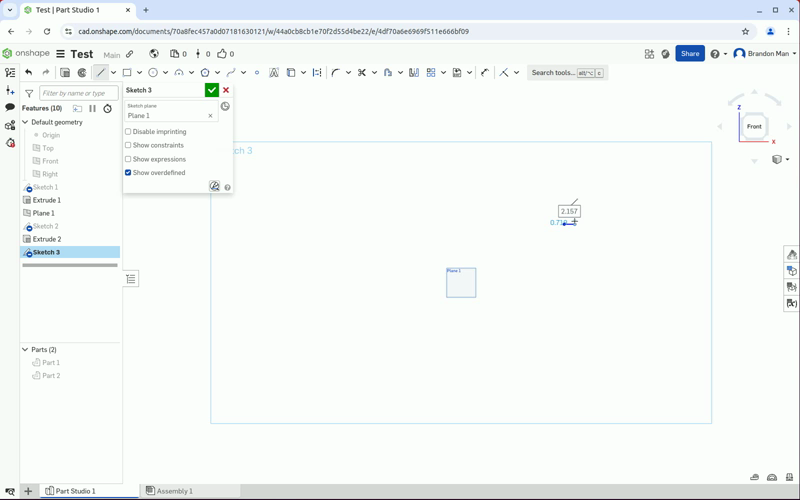
scroll(6)
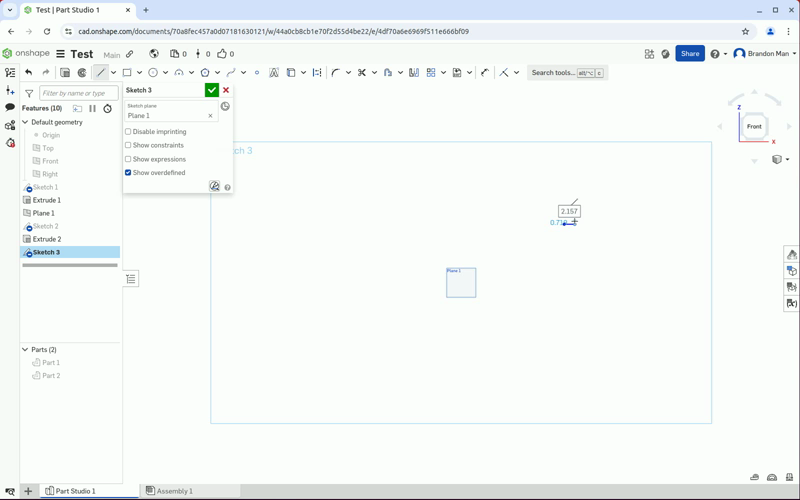
scroll(6)
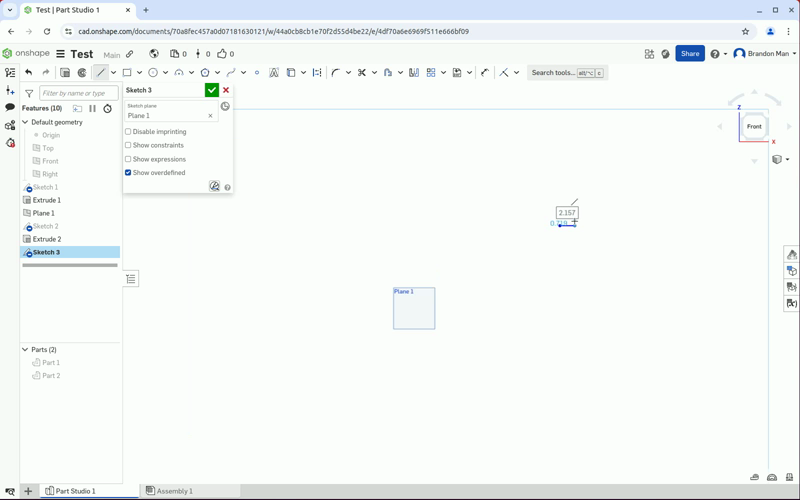
scroll(6)
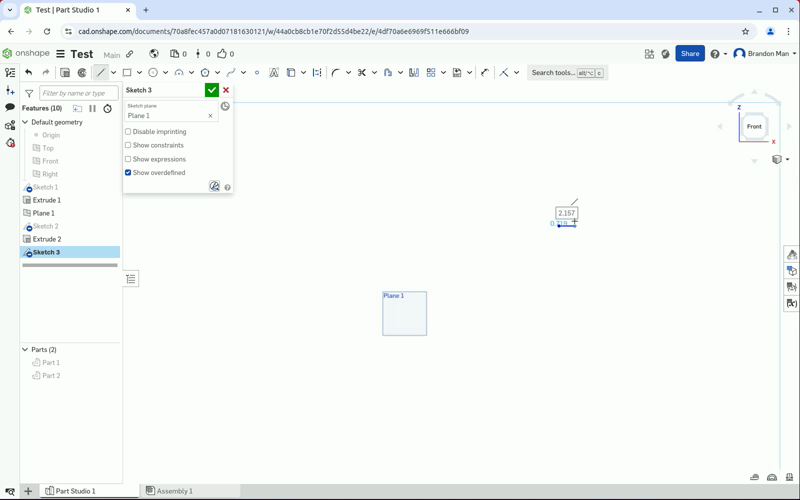
scroll(6)
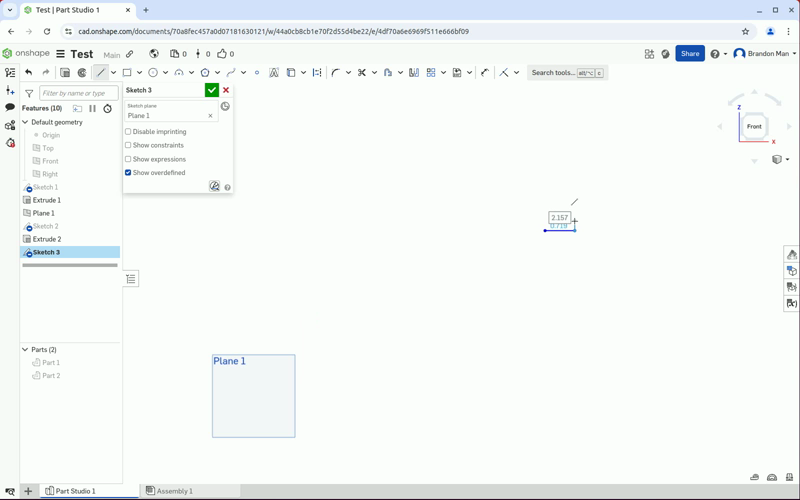
scroll(6)
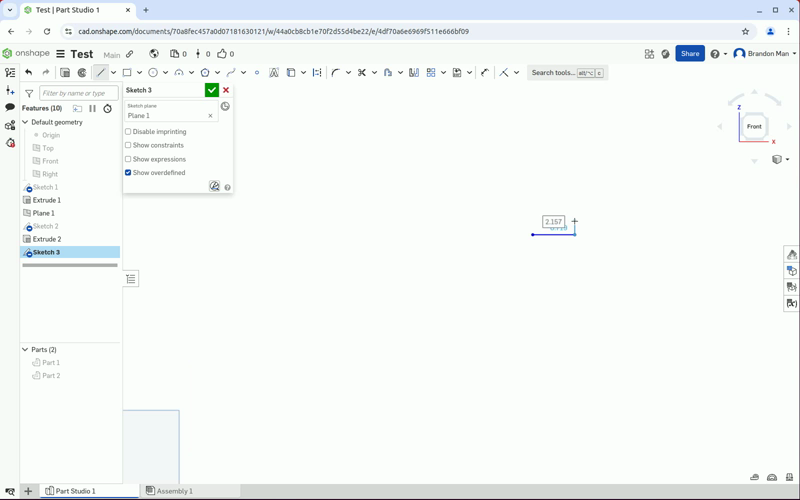
scroll(6)
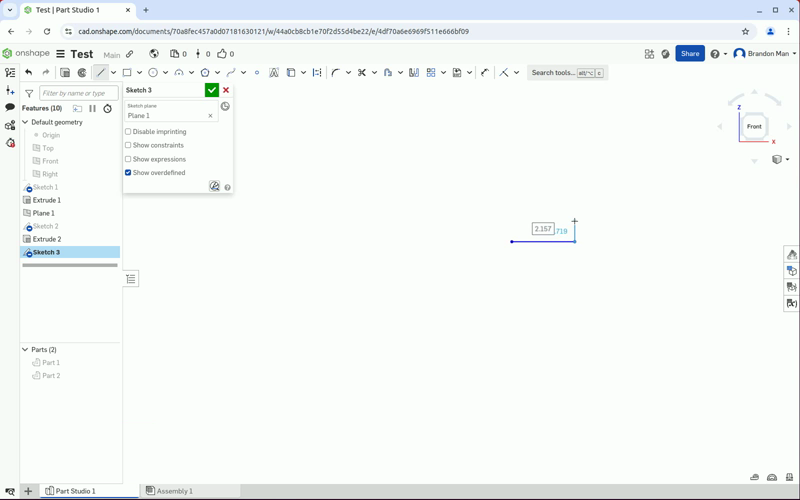
scroll(6)
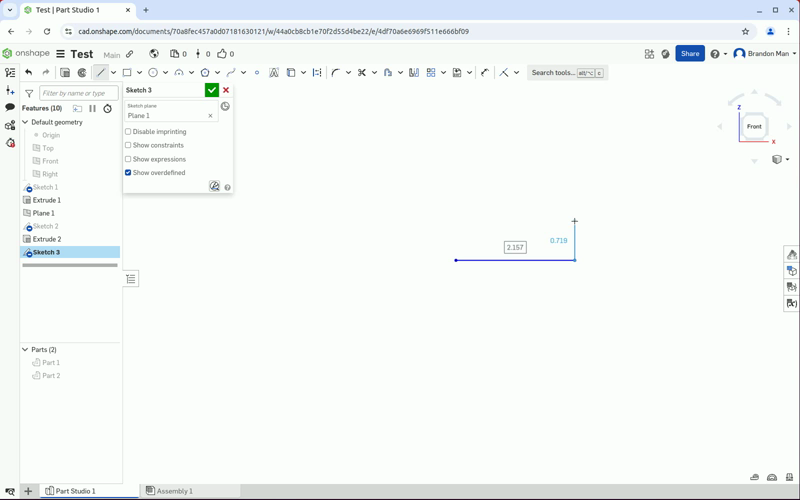
click(574, 220)
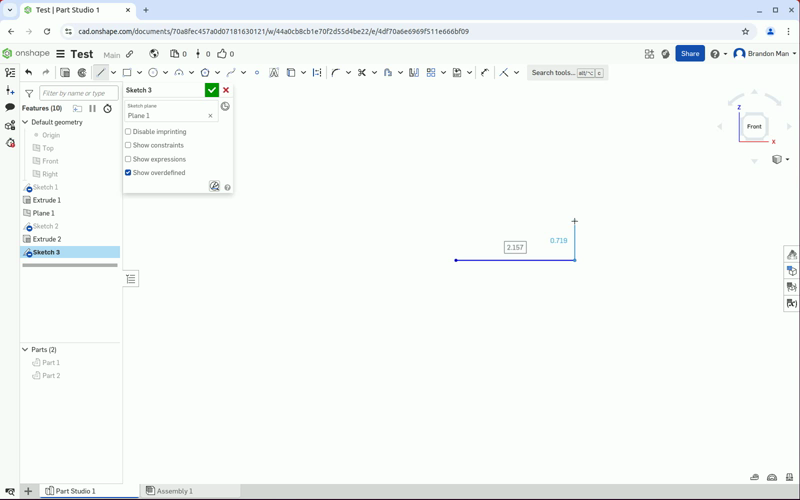
scroll(-6)
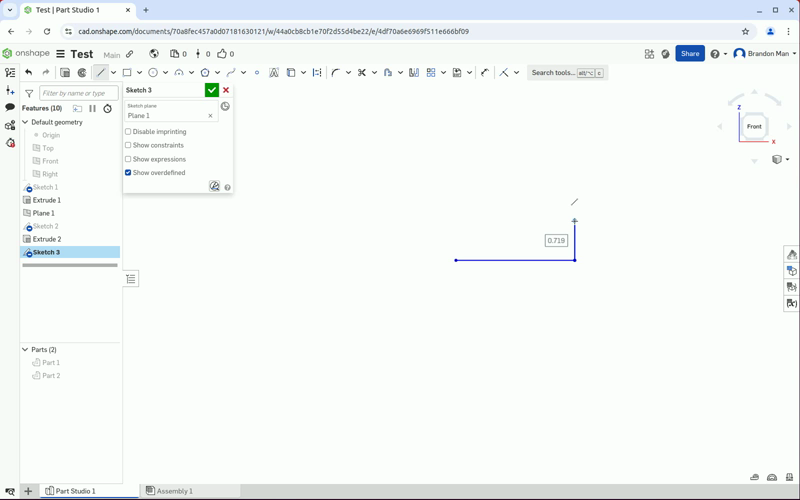
scroll(-6)
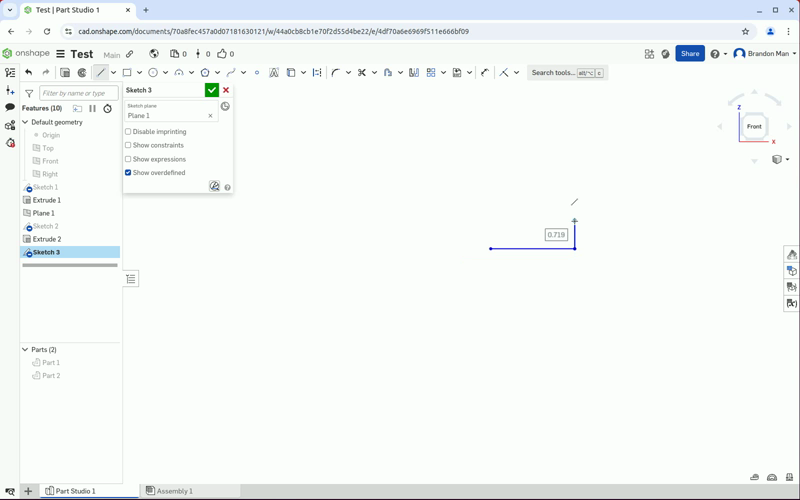
scroll(-6)
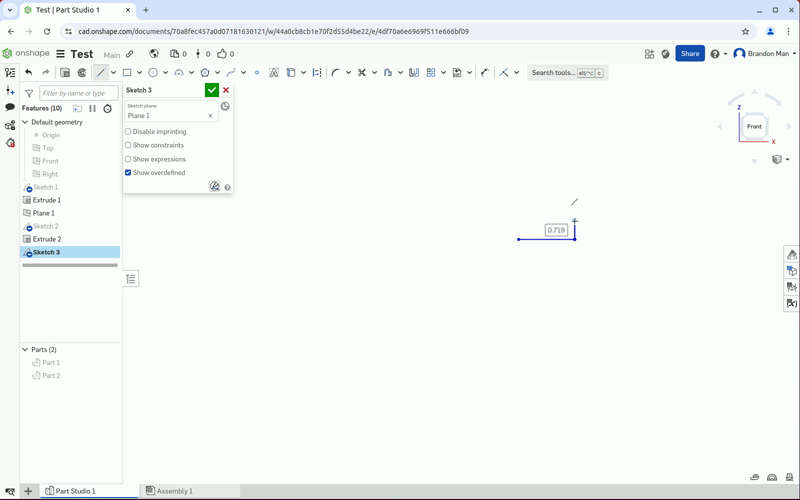
scroll(-6)
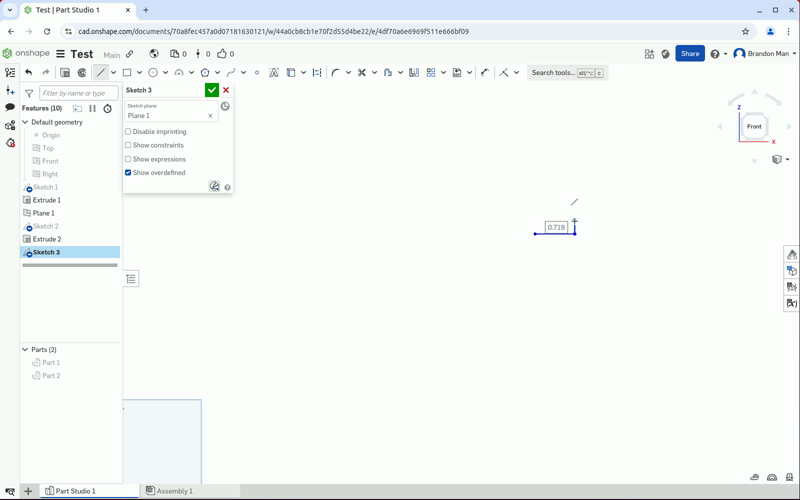
scroll(-6)
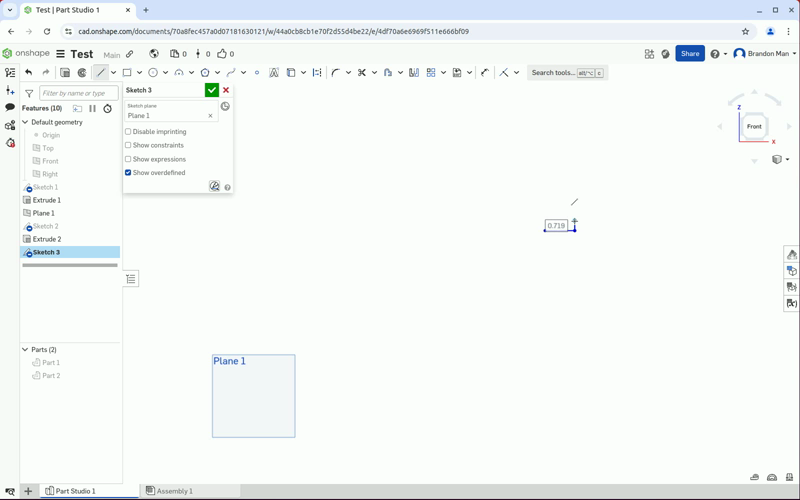
scroll(-6)
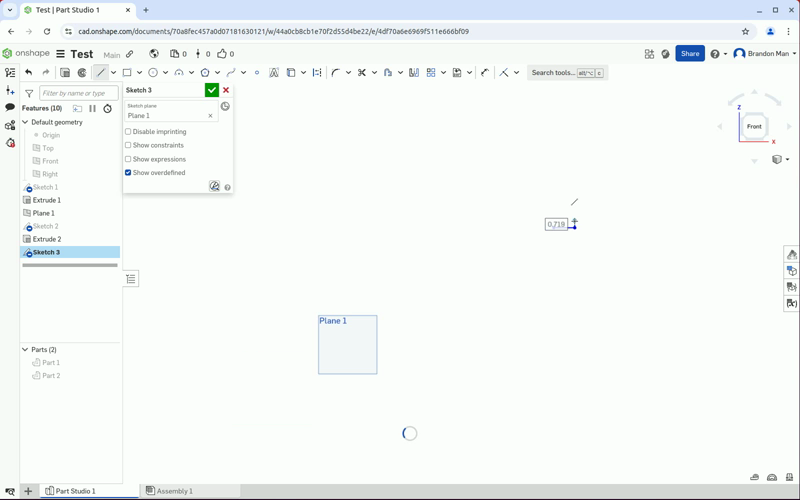
scroll(-6)
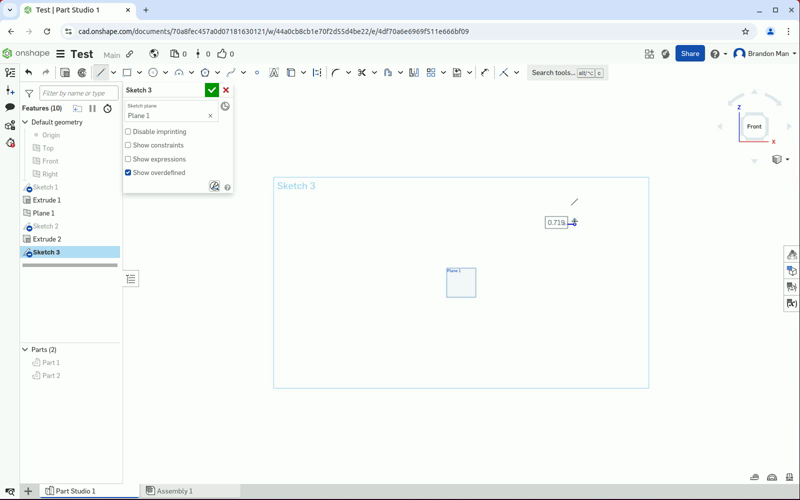
key_up(shift)
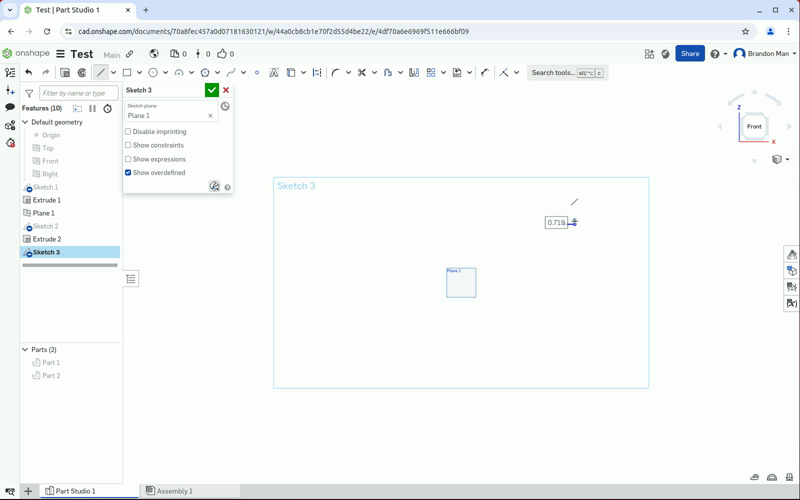
key_down(shift)
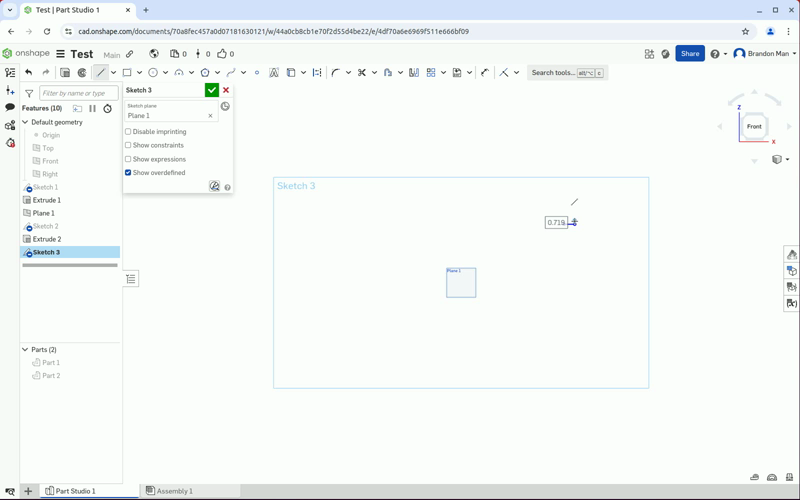
mouse_move(589, 220)
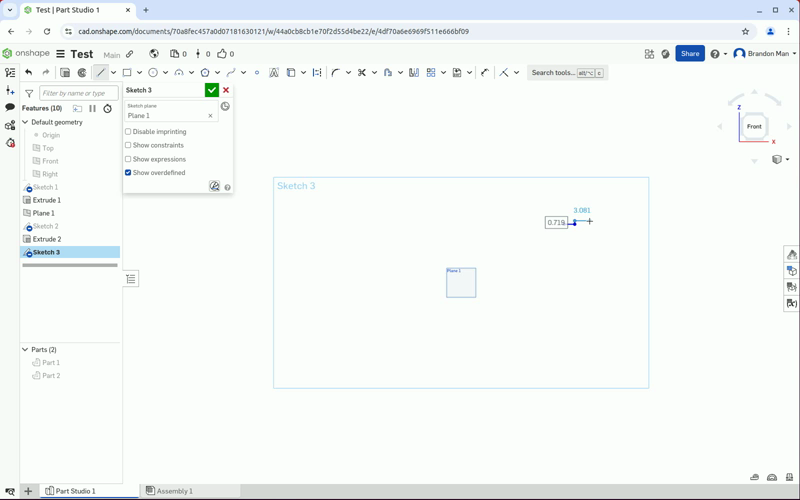
mouse_move(564, 220)
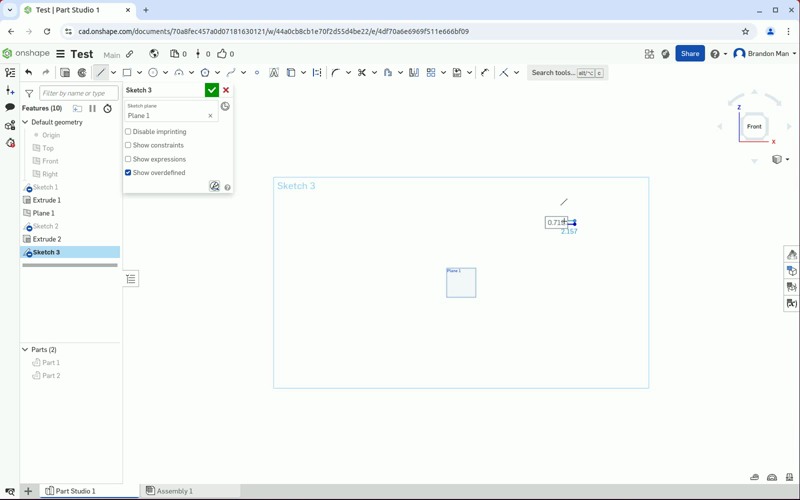
scroll(6)
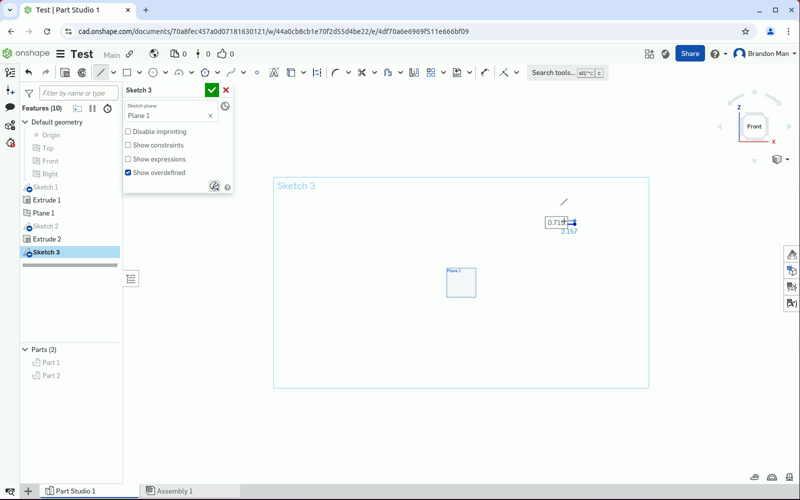
scroll(6)
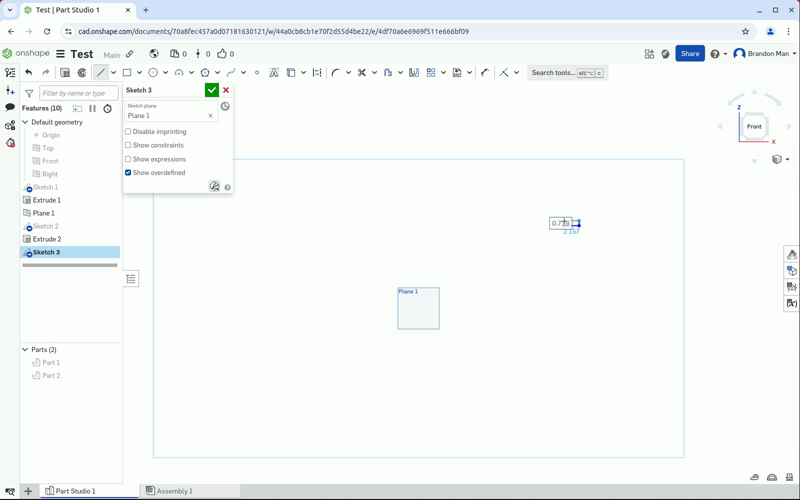
scroll(6)
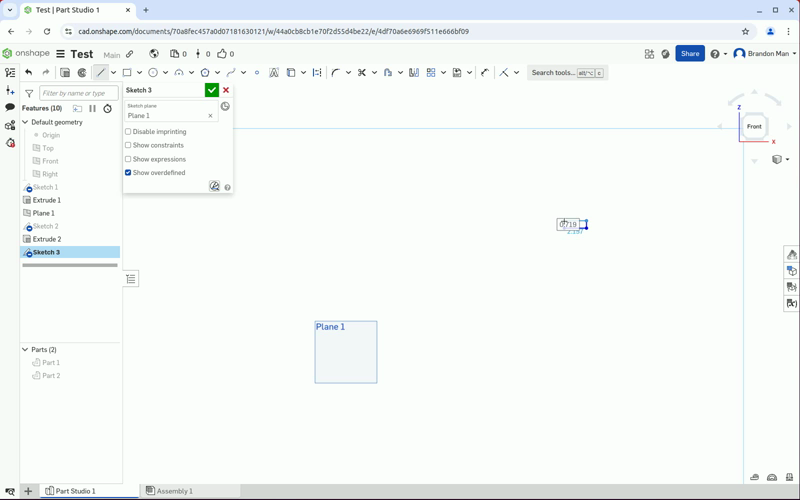
scroll(6)
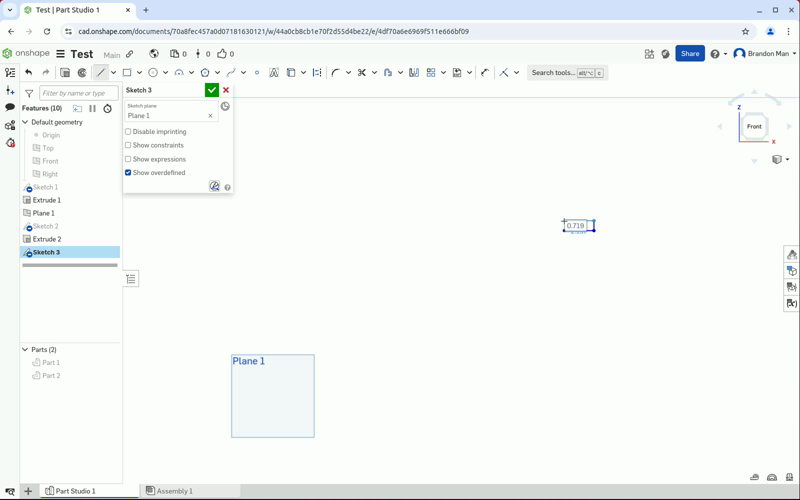
scroll(6)
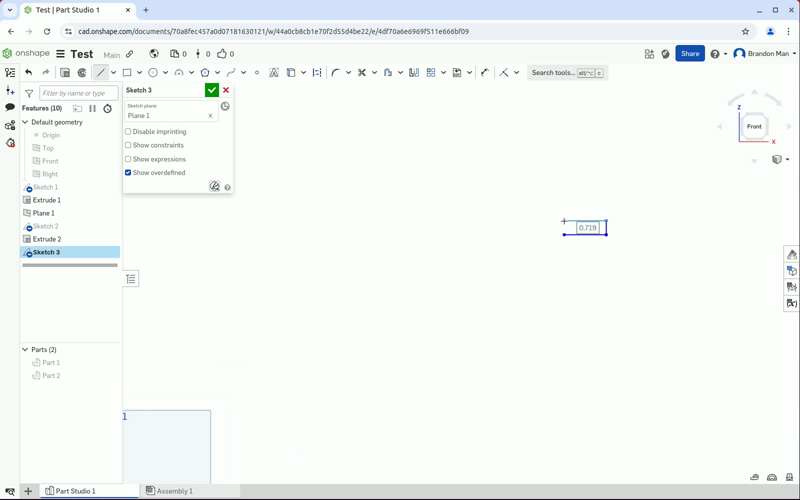
scroll(6)
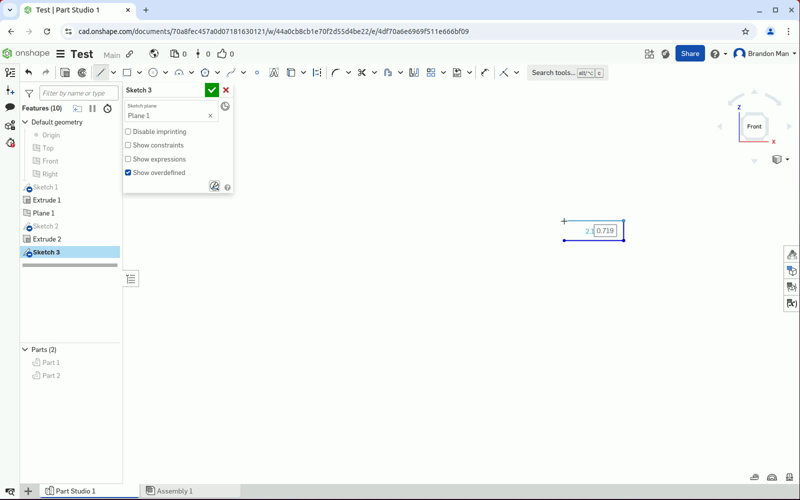
scroll(6)
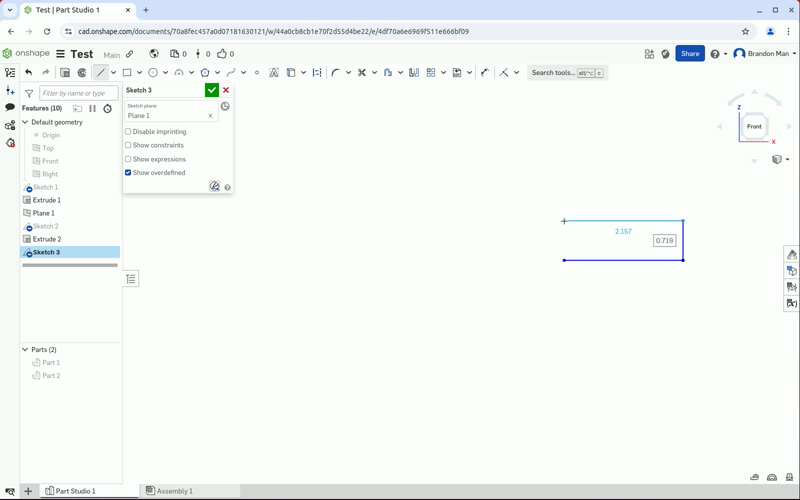
click(564, 220)
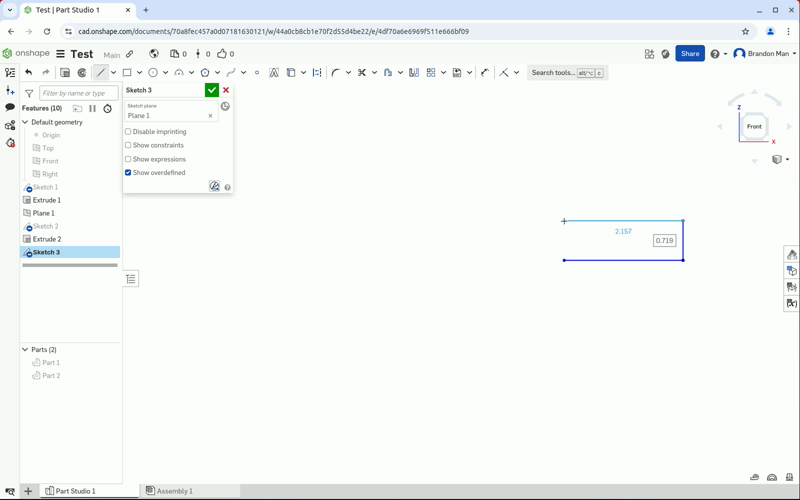
scroll(-6)
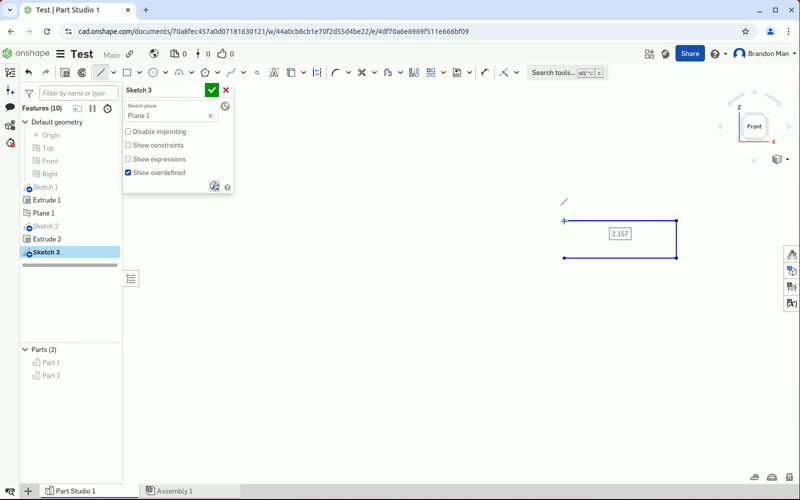
scroll(-6)
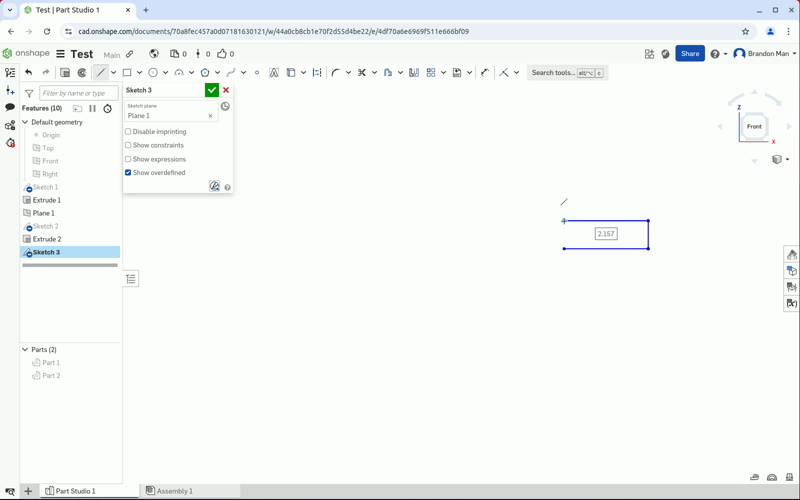
scroll(-6)
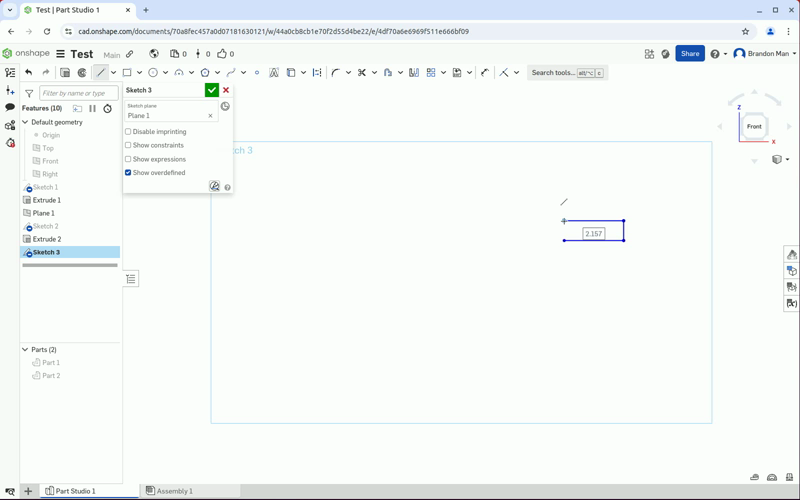
scroll(-6)
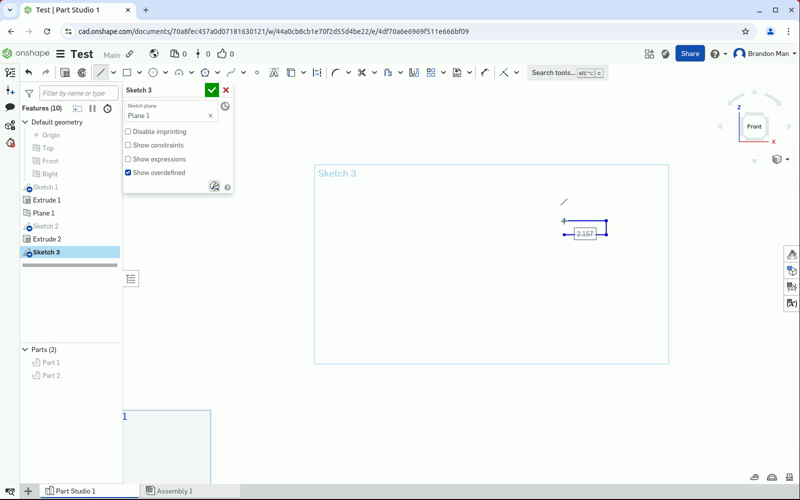
scroll(-6)
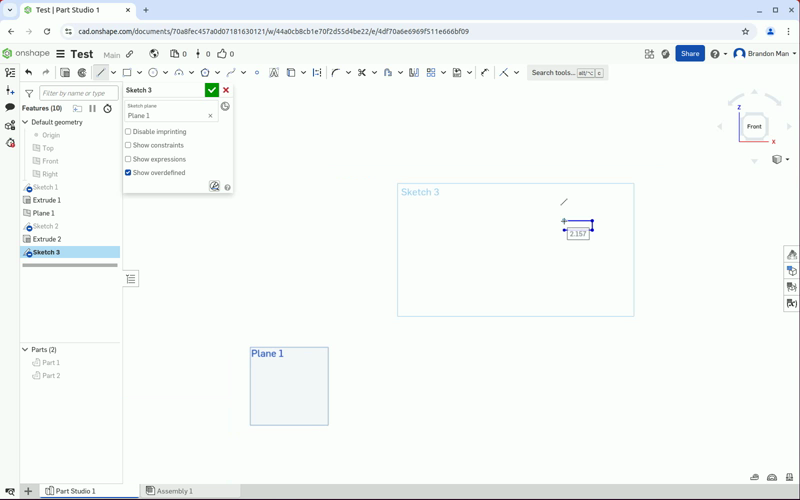
scroll(-6)
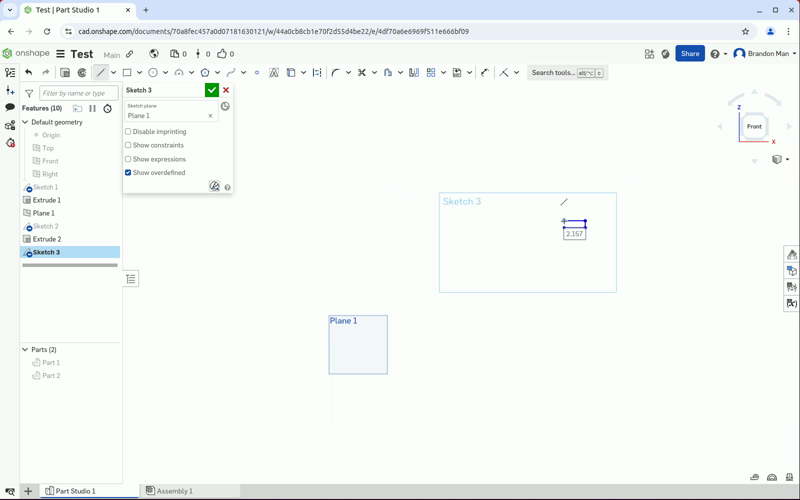
scroll(-6)
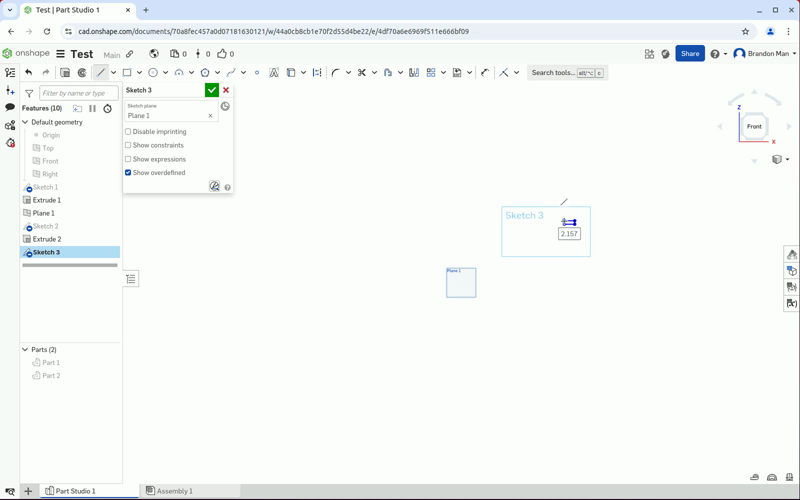
key_up(shift)
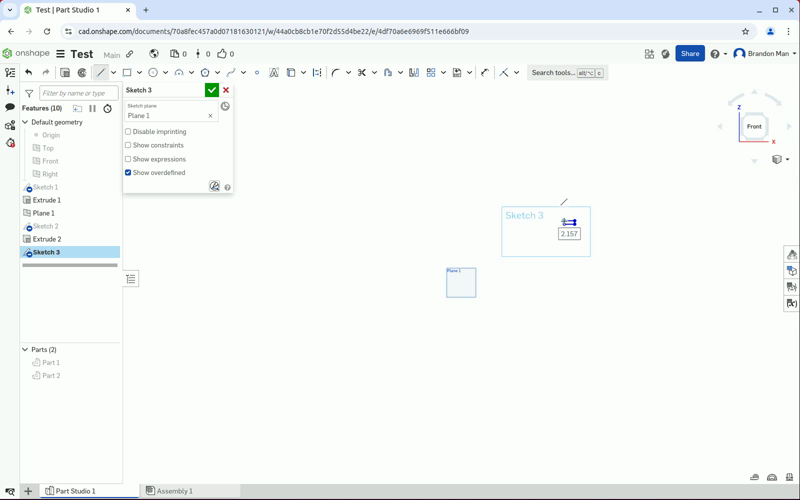
mouse_move(589, 220)
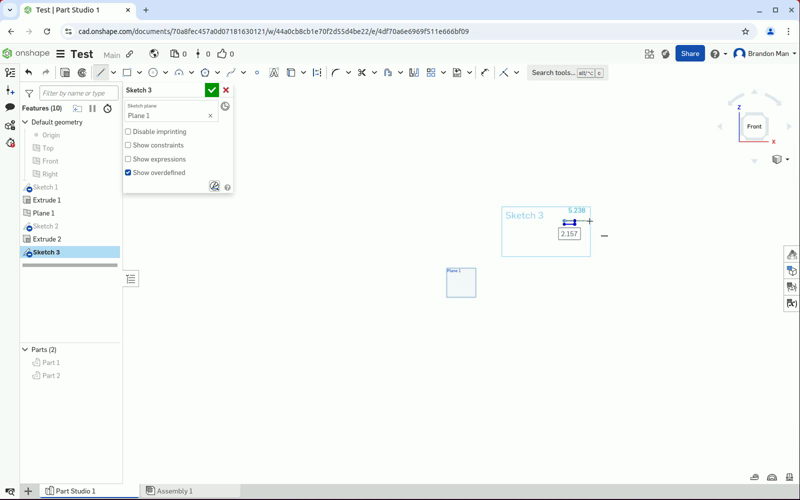
key_down(shift)
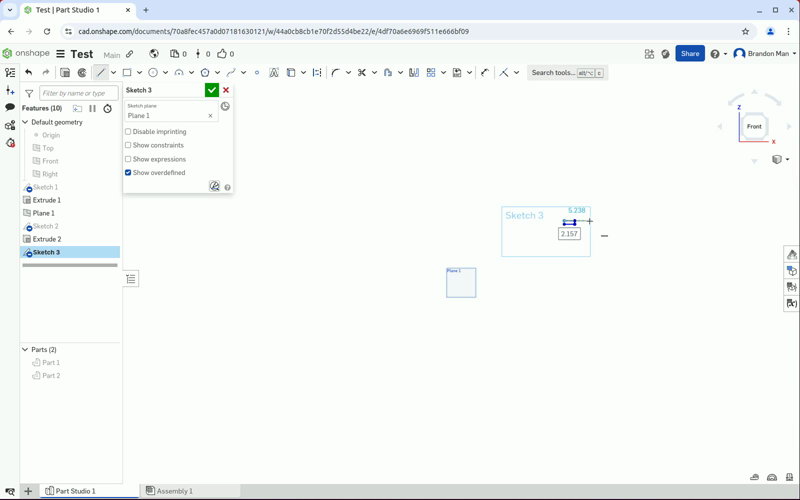
mouse_move(564, 224)
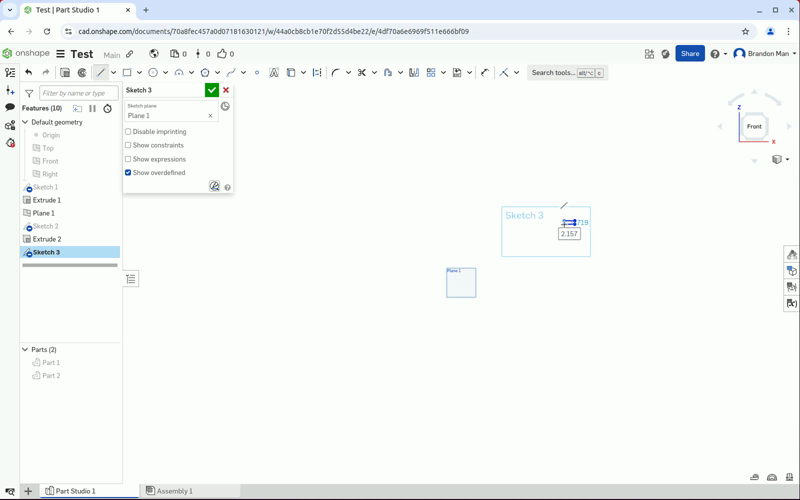
scroll(6)
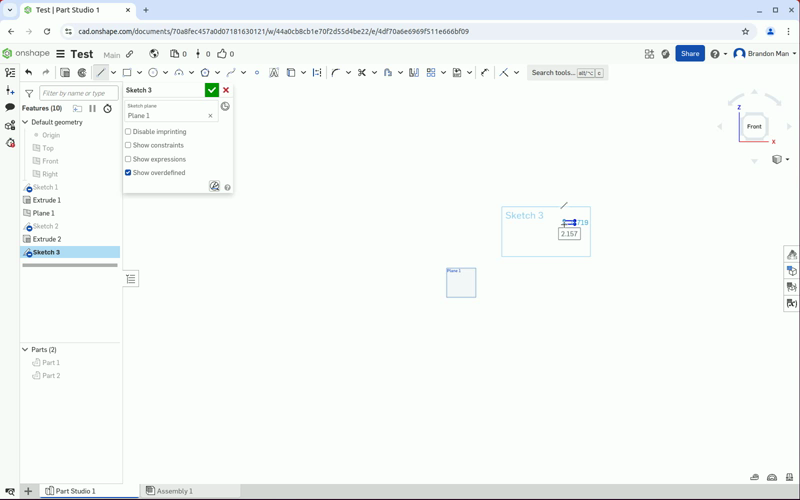
scroll(6)
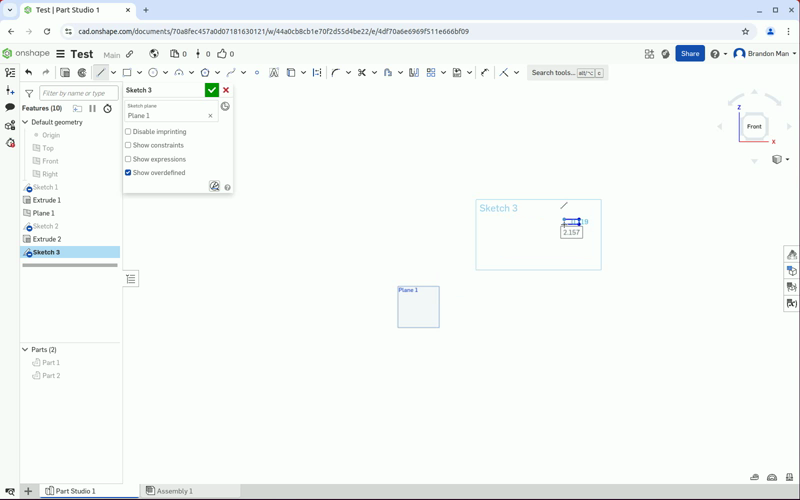
scroll(6)
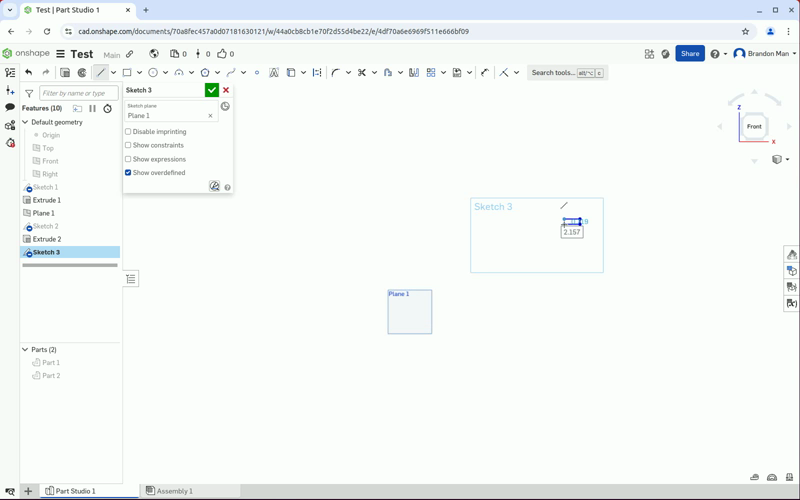
scroll(6)
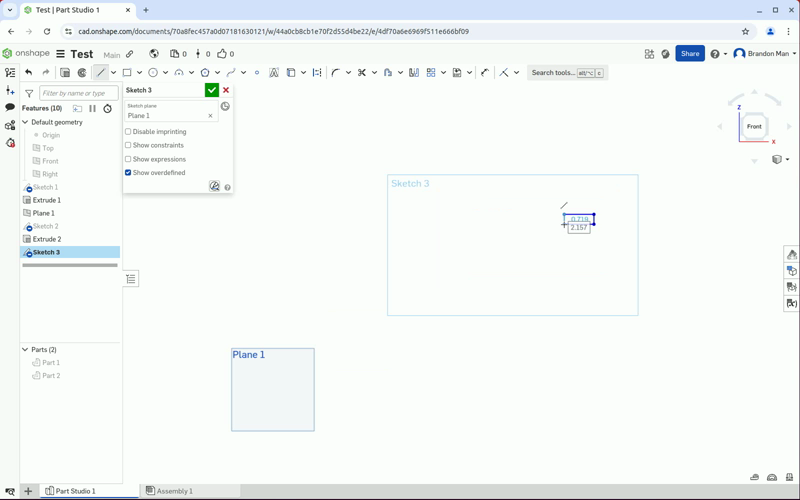
scroll(6)
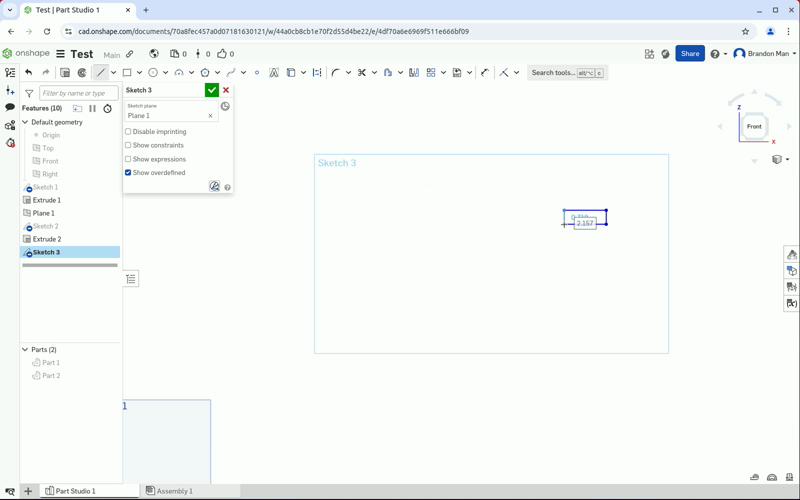
scroll(6)
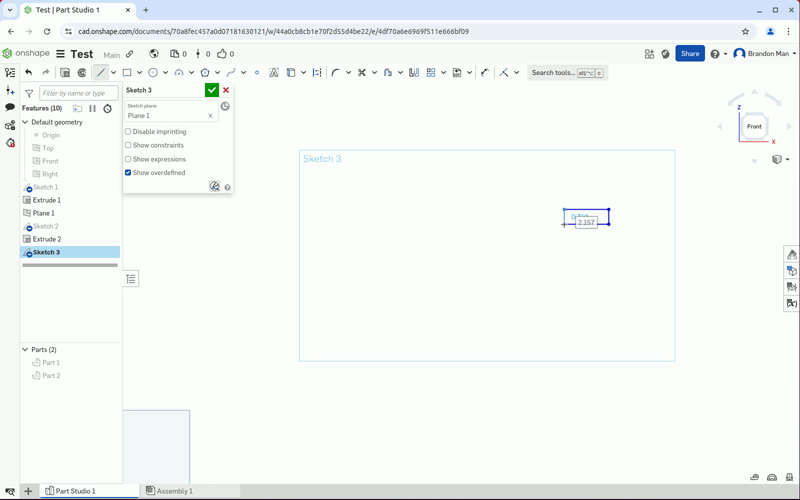
scroll(6)
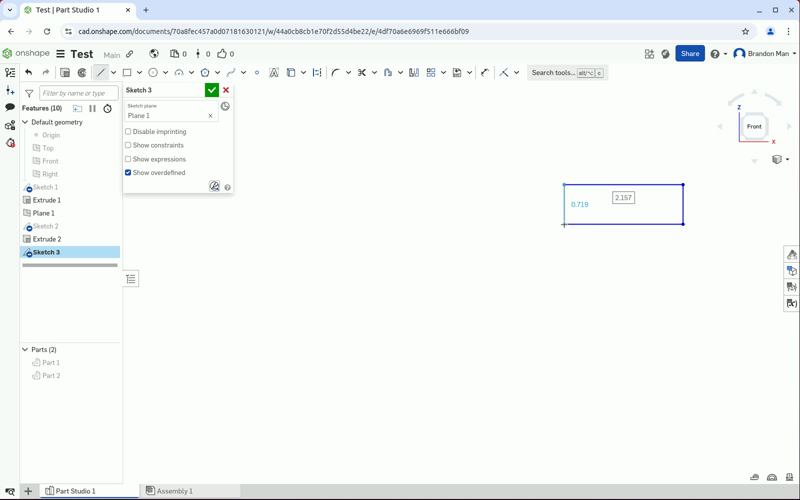
key_up(shift)
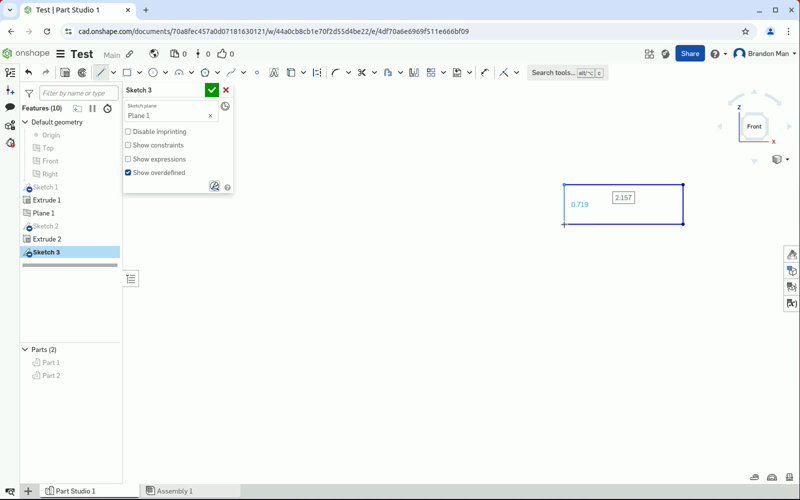
click(564, 224)
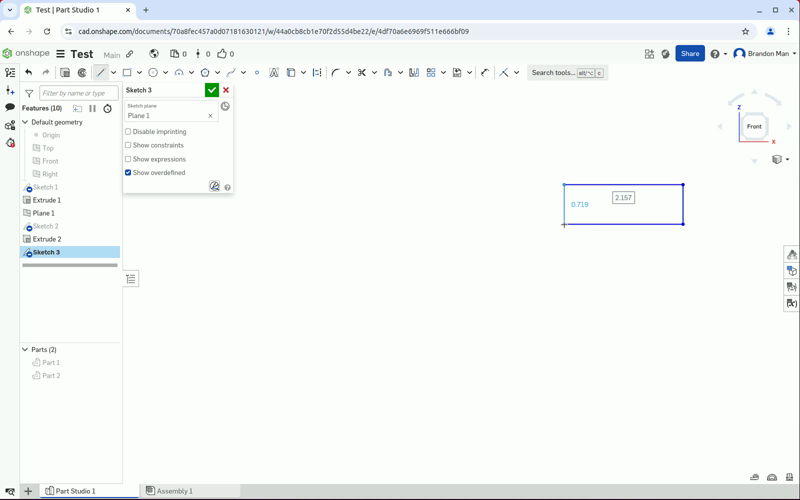
scroll(-6)
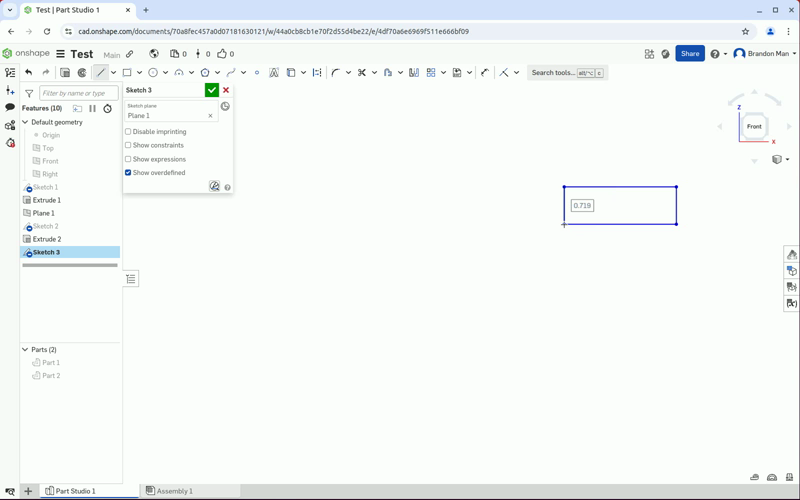
scroll(-6)
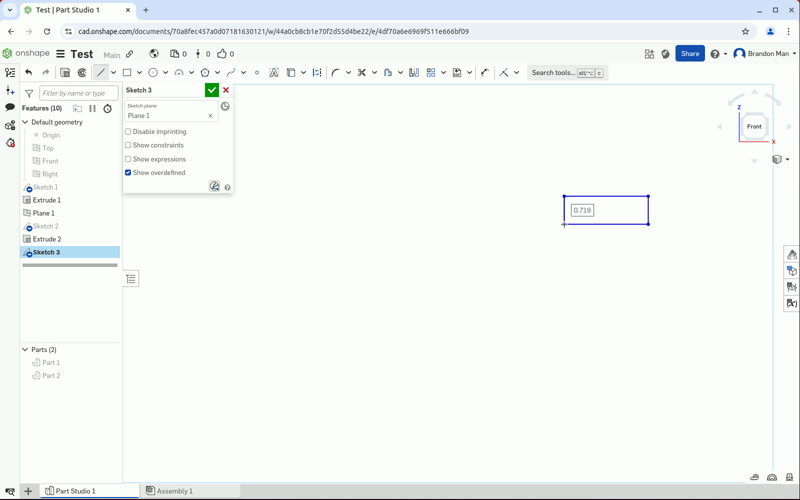
scroll(-6)
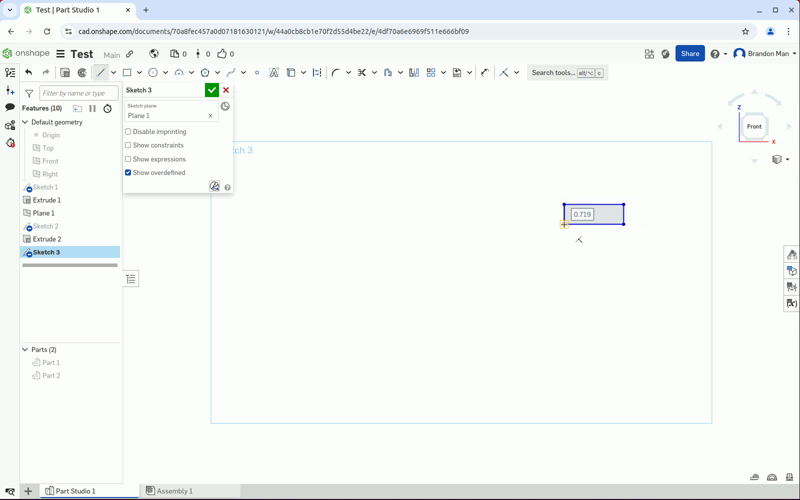
scroll(-6)
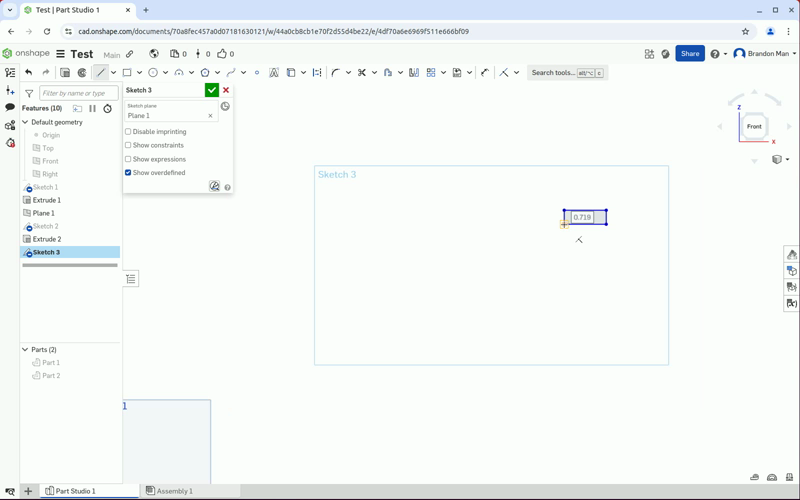
scroll(-6)
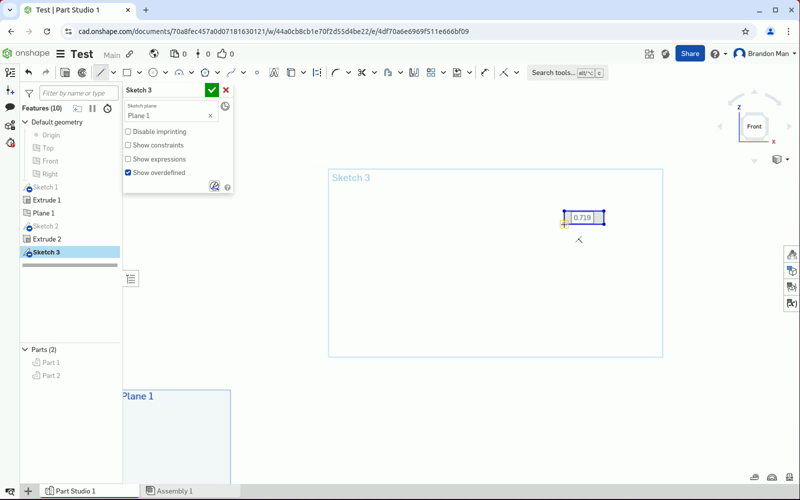
scroll(-6)
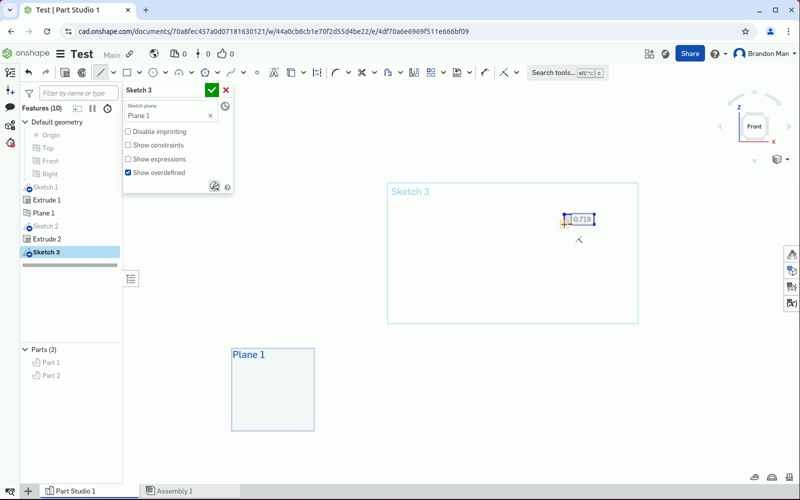
scroll(-6)
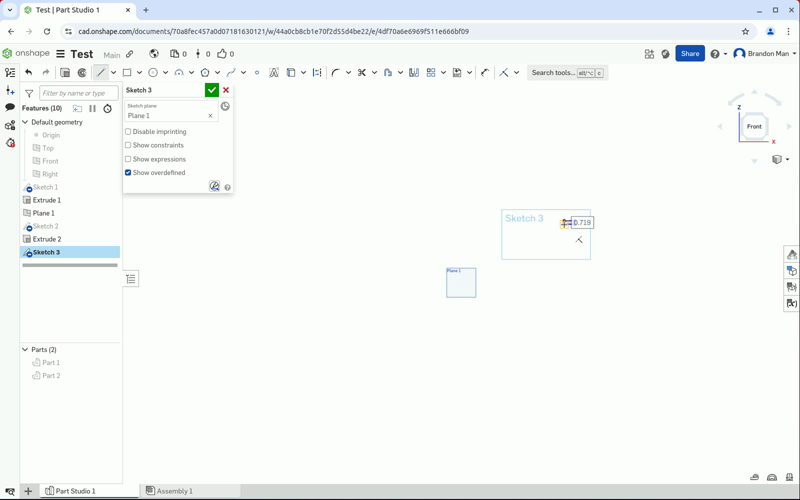
key(esc)
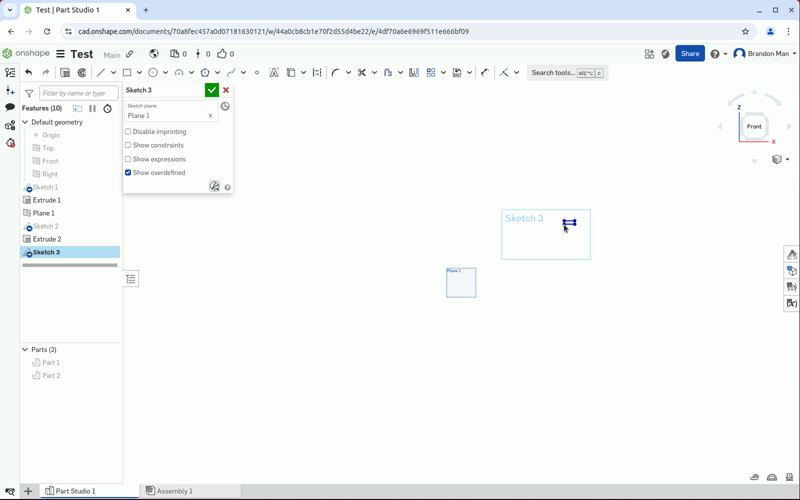
mouse_move(568, 222)
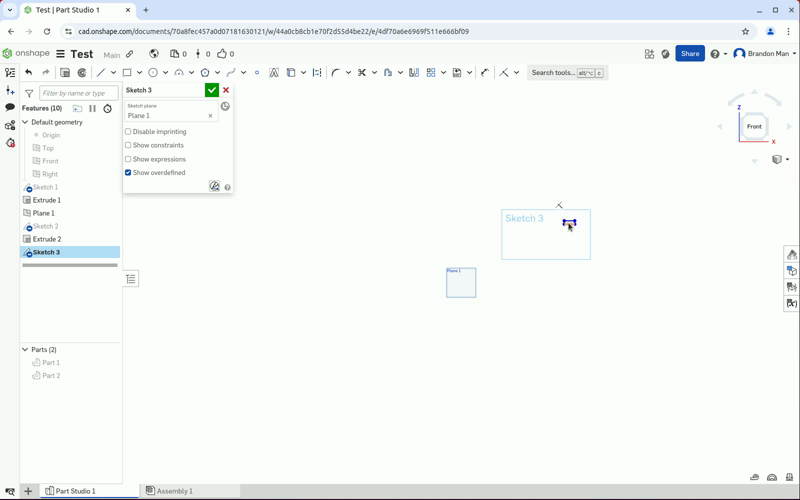
scroll(6)
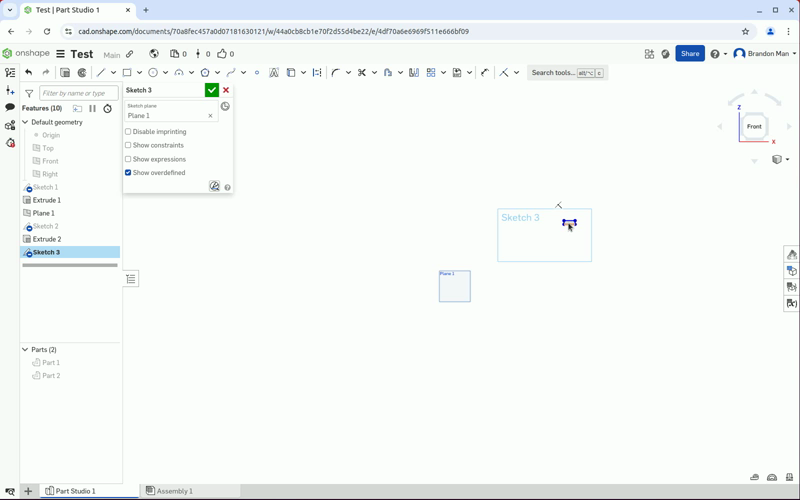
scroll(6)
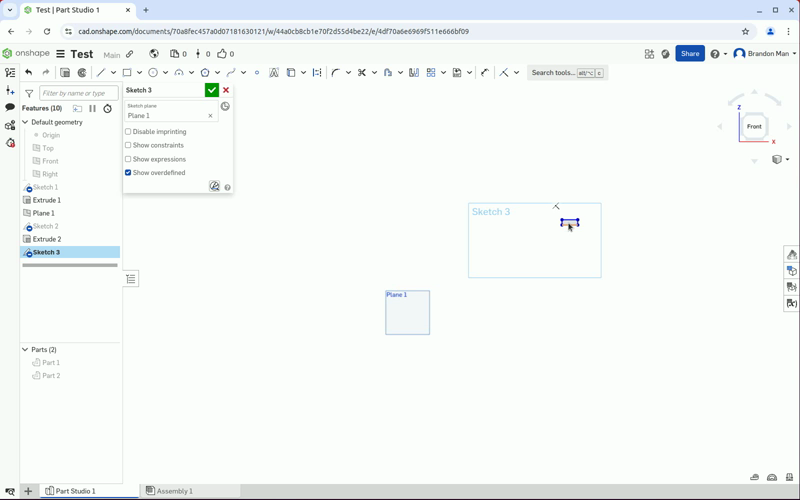
scroll(6)
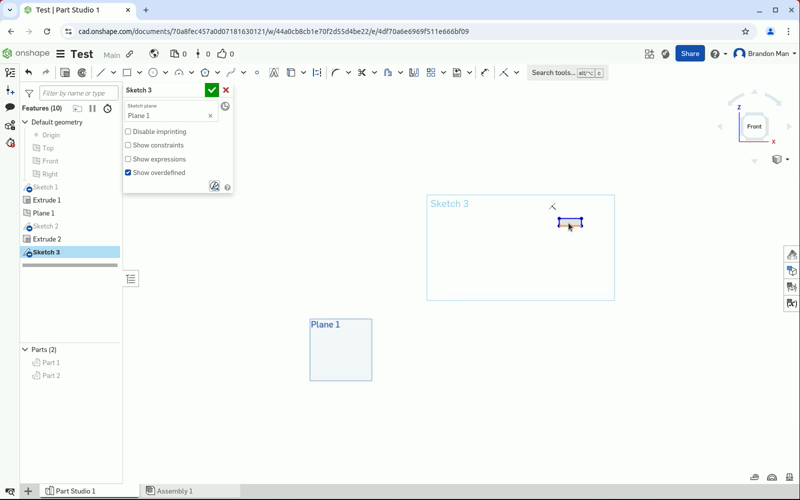
scroll(6)
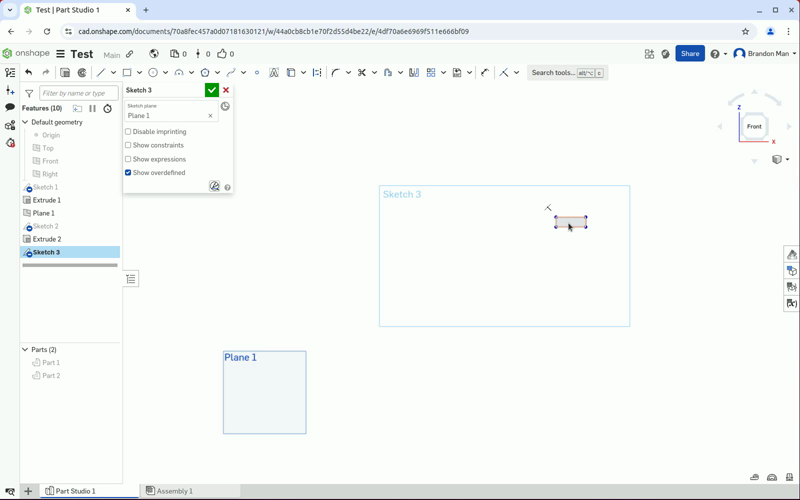
scroll(6)
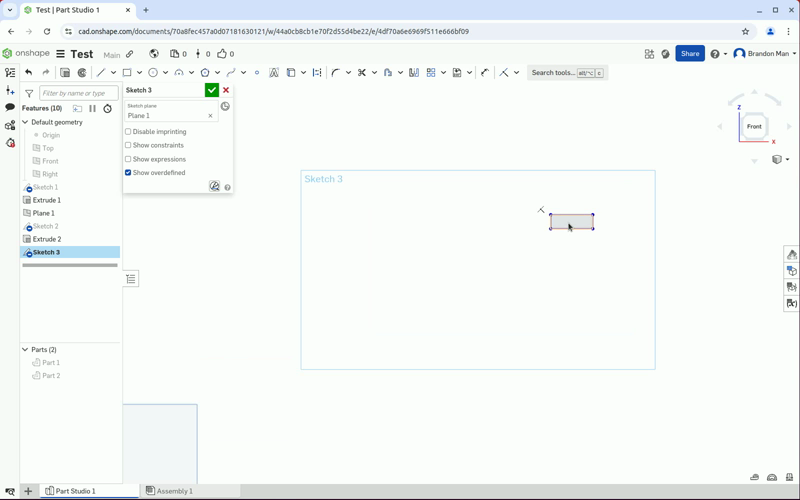
scroll(6)
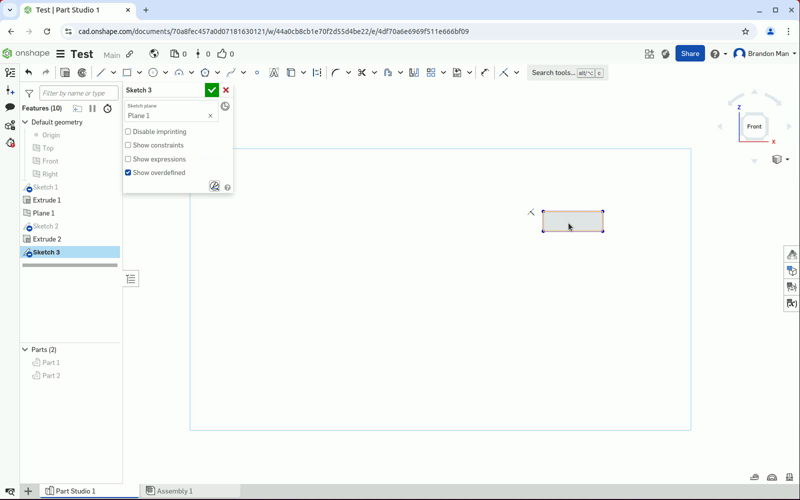
scroll(6)
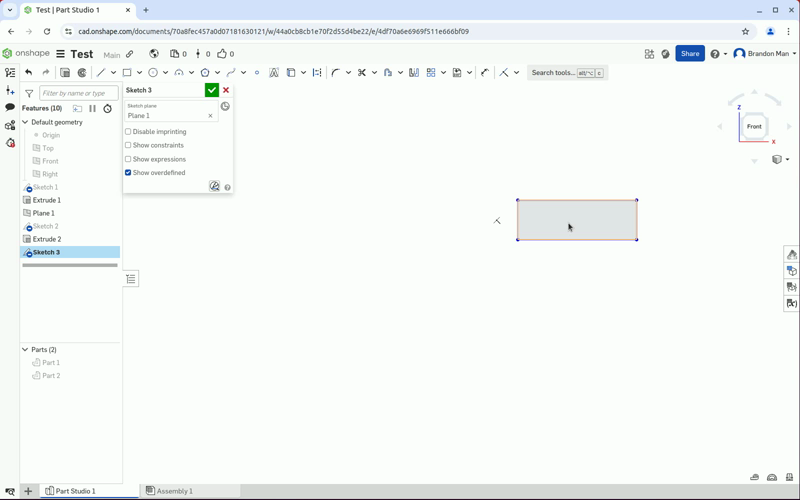
click(568, 222)
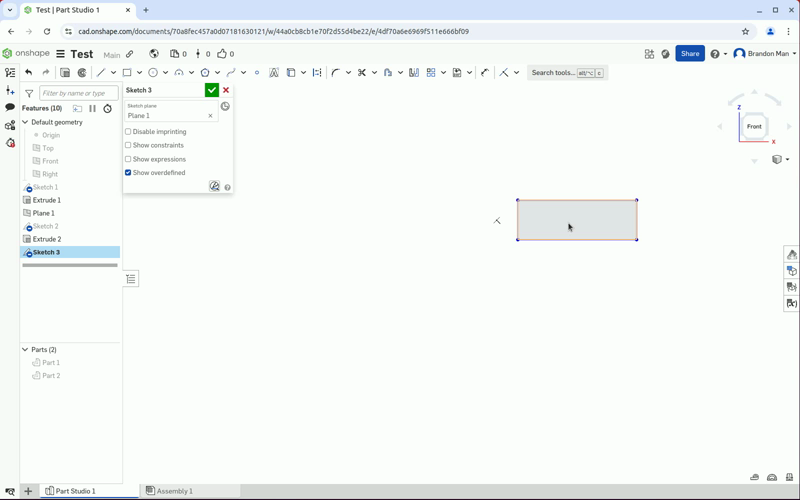
scroll(-6)
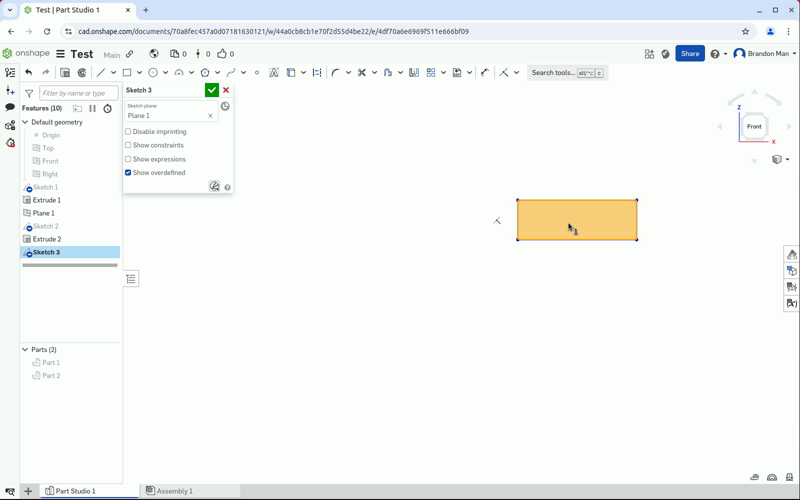
scroll(-6)
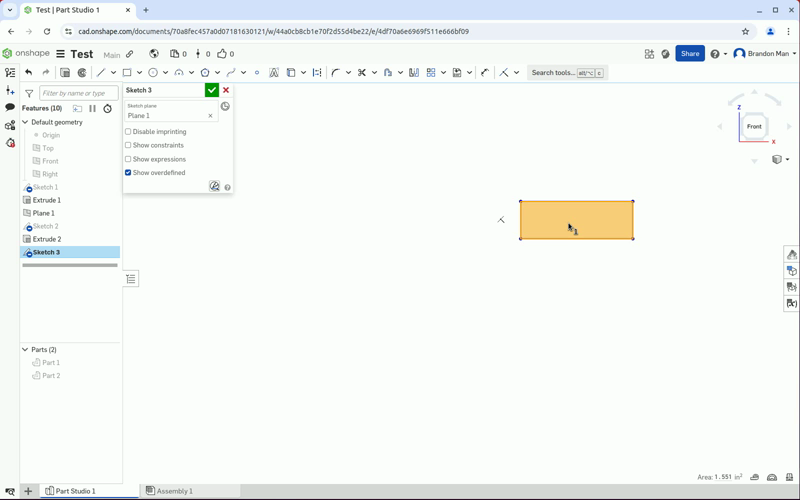
scroll(-6)
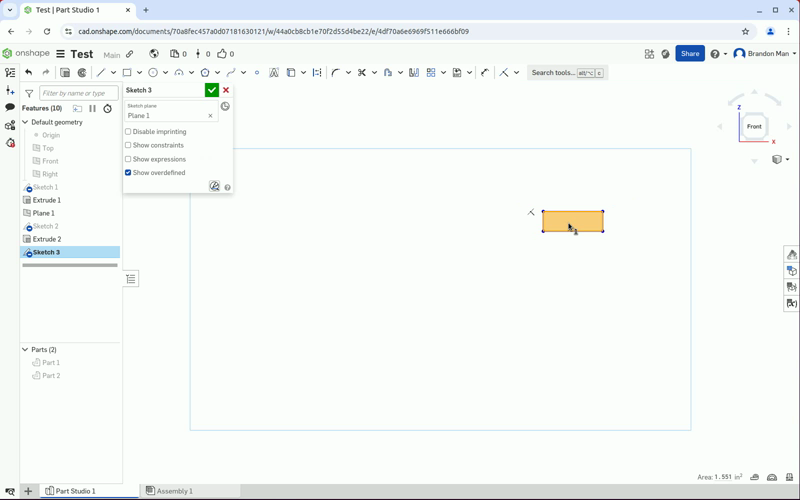
scroll(-6)
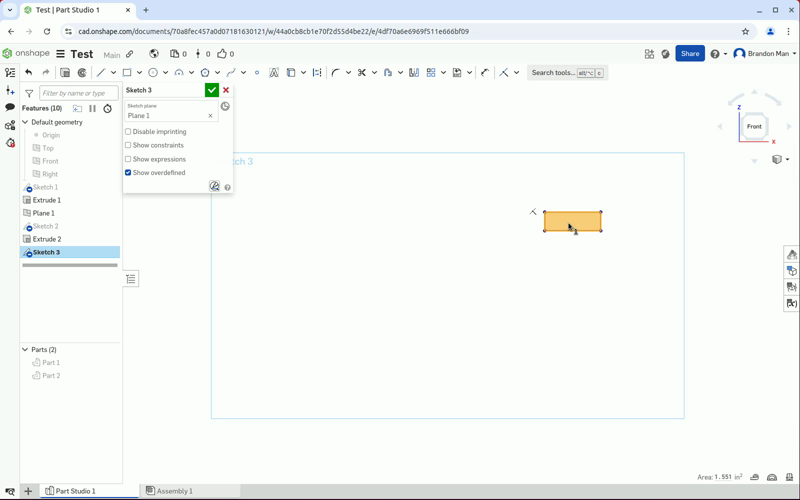
scroll(-6)
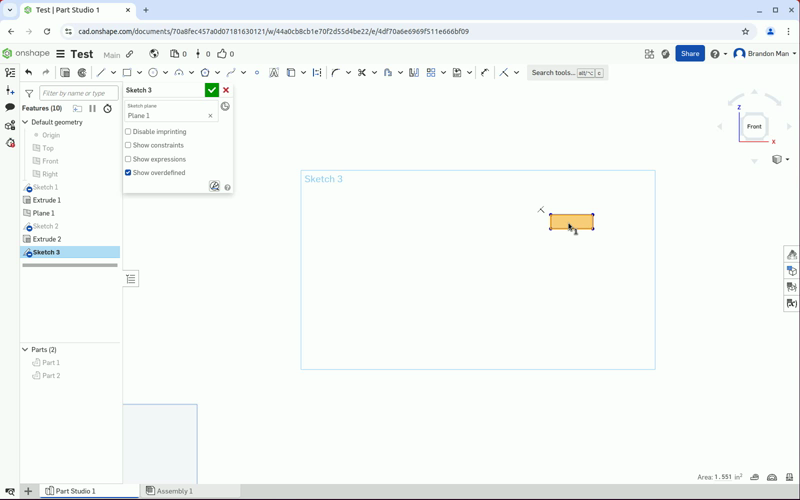
scroll(-6)
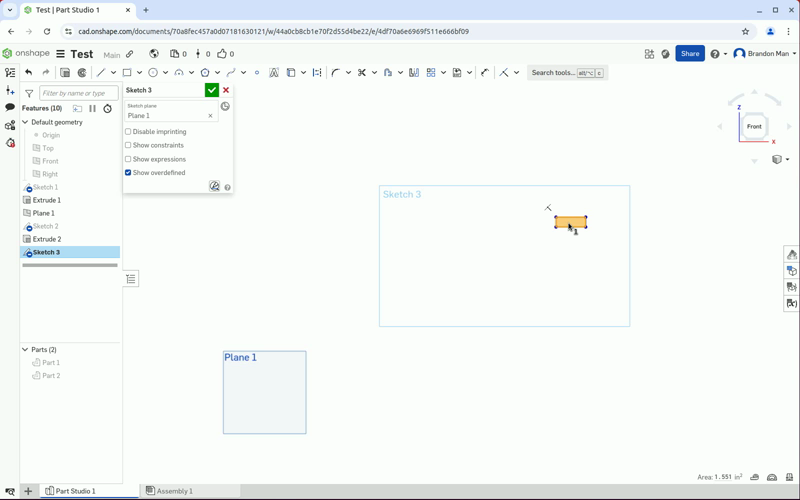
scroll(-6)
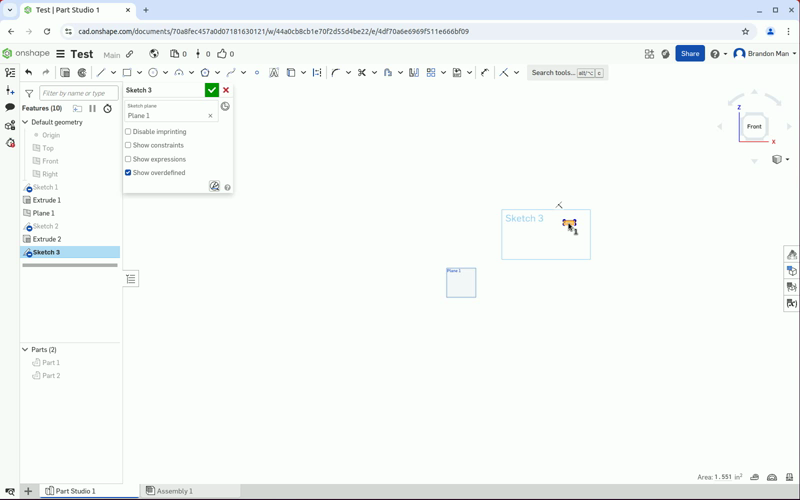
mouse_move(73, 352)
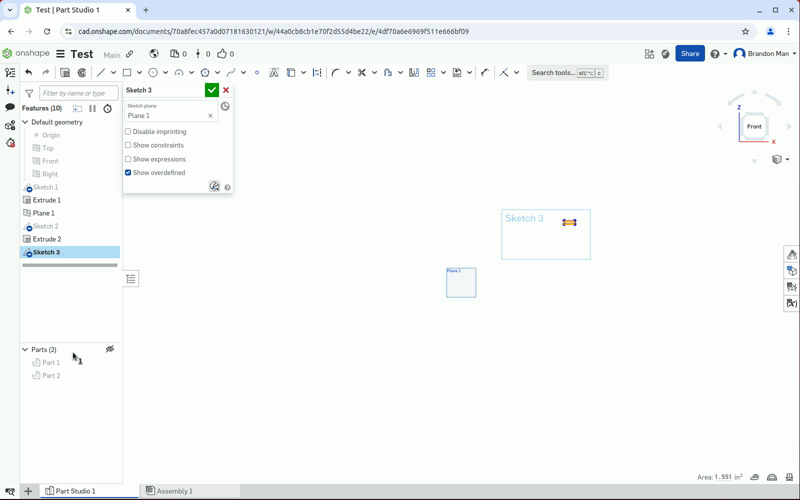
key(shift+y)
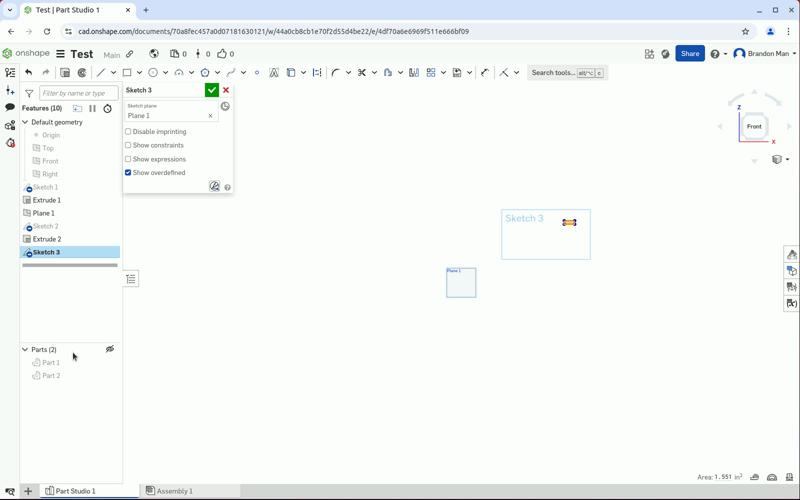
key(shift+e)
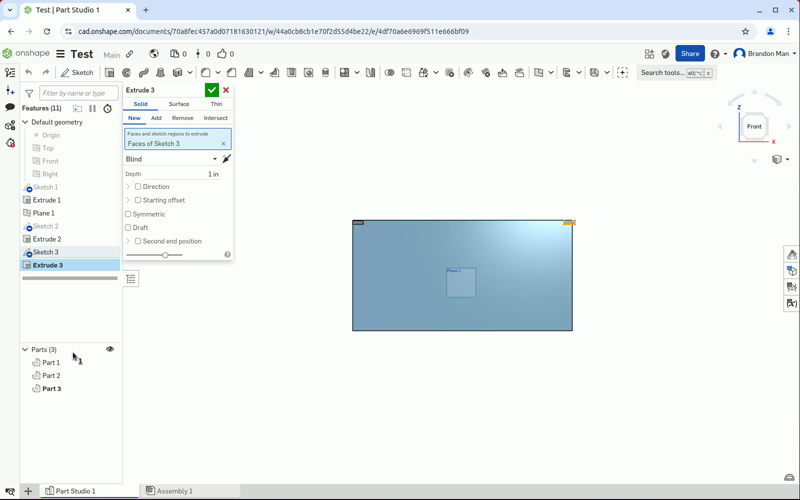
mouse_move(143, 106)
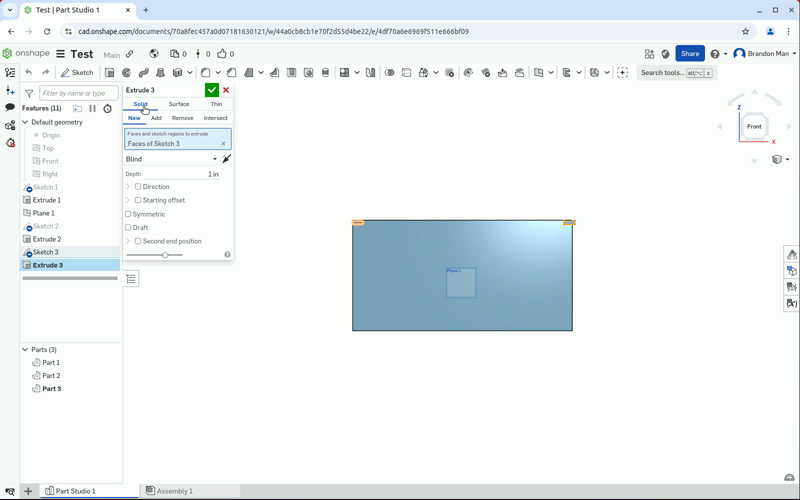
click(143, 106)
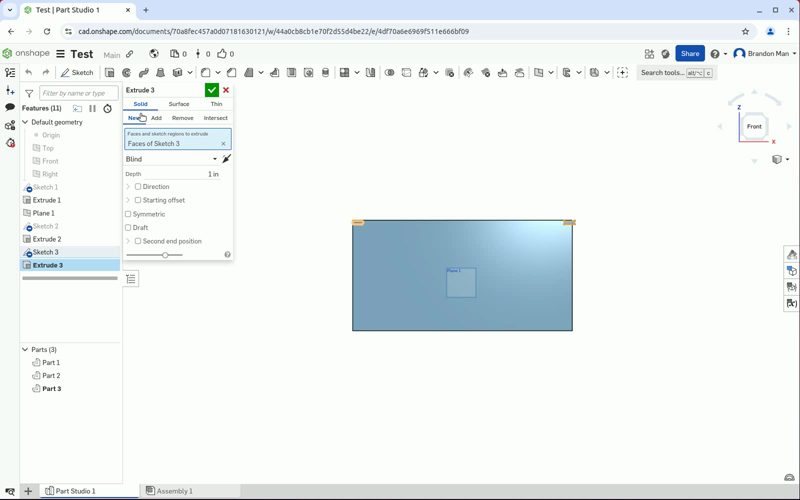
mouse_move(137, 120)
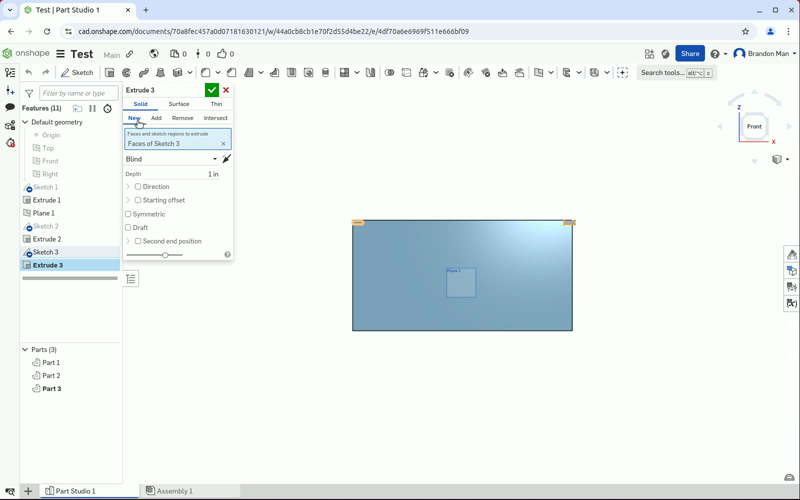
click(137, 120)
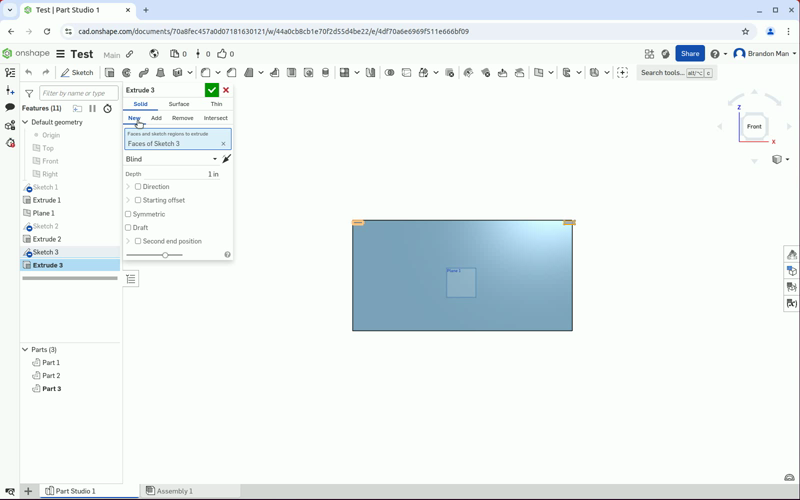
key(tab, 4)
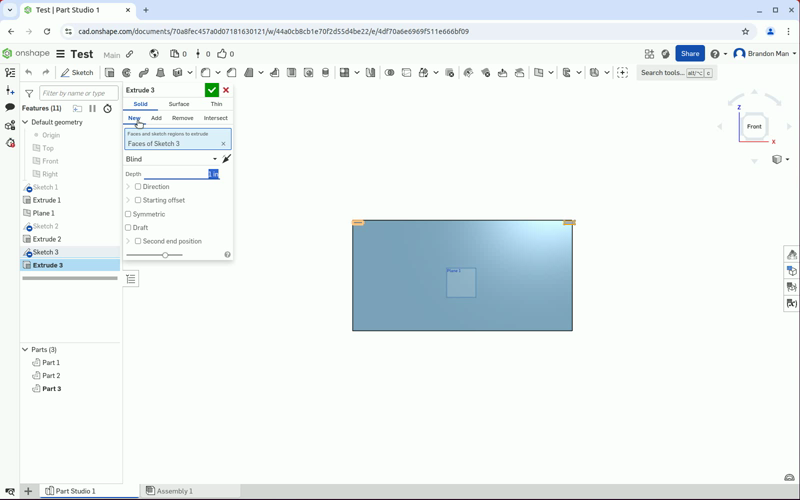
text(0.481)
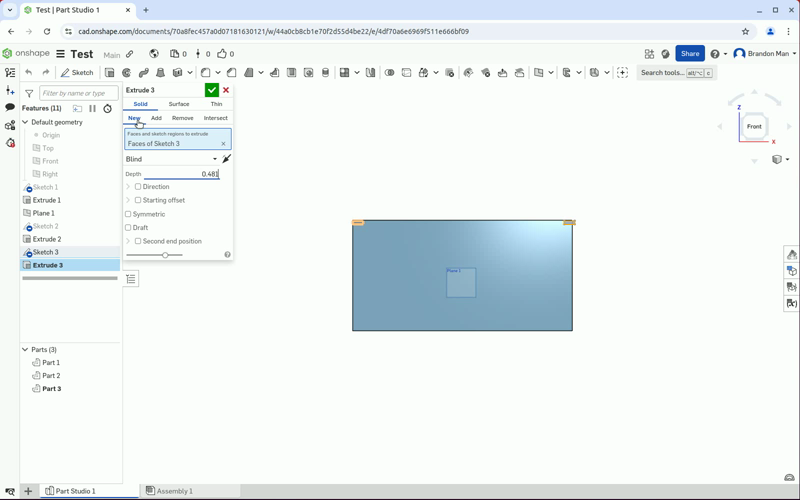
key(enter)
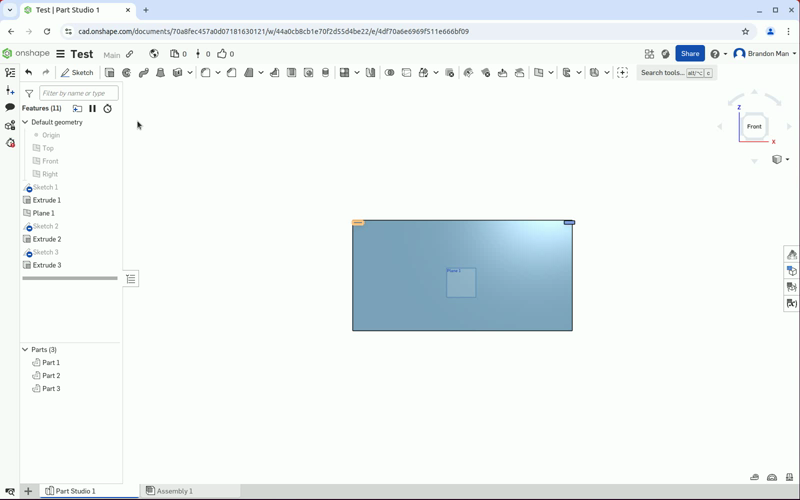
key(shift+h)
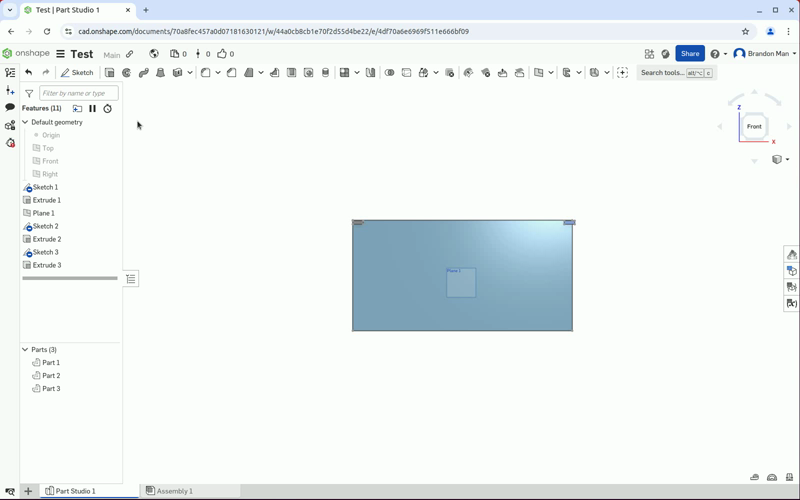
key(shift+h)
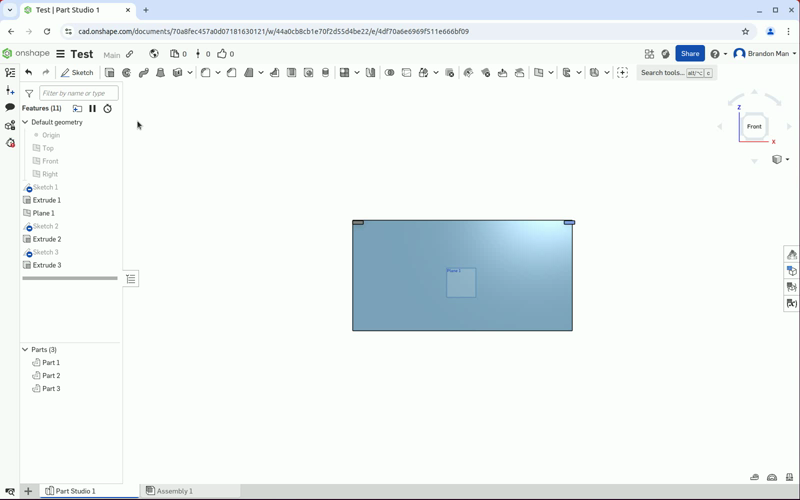
mouse_move(73, 189)
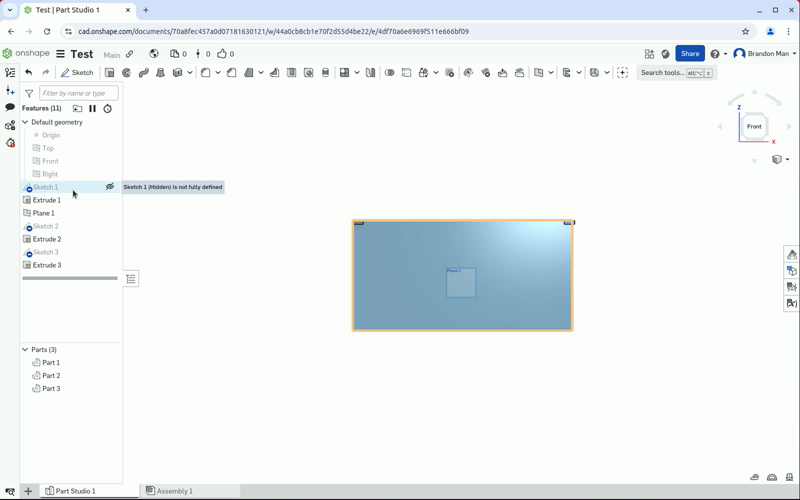
click(73, 189)
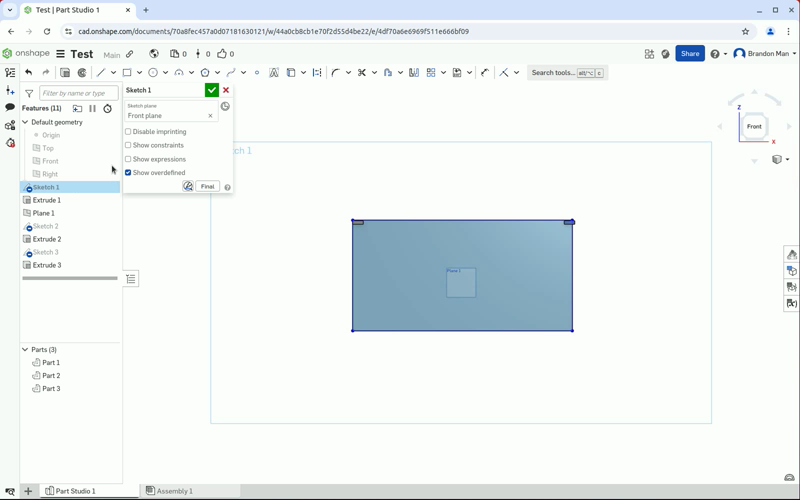
mouse_move(229, 92)
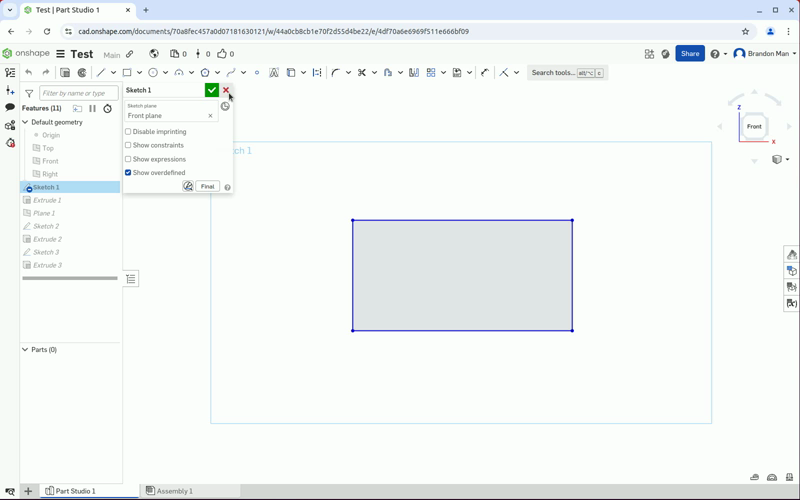
click(229, 92)
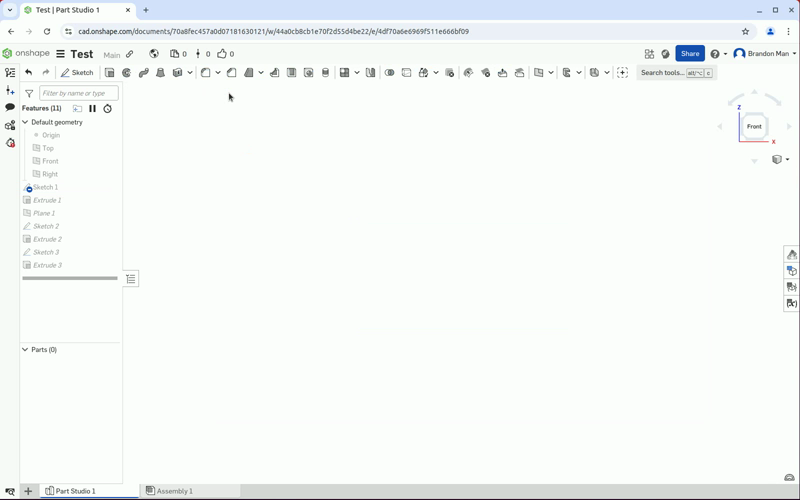
key(shift+s)
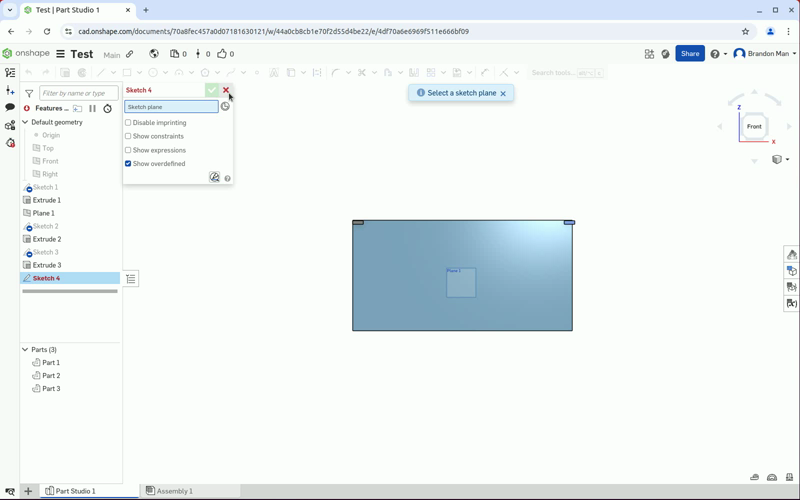
mouse_move(73, 215)
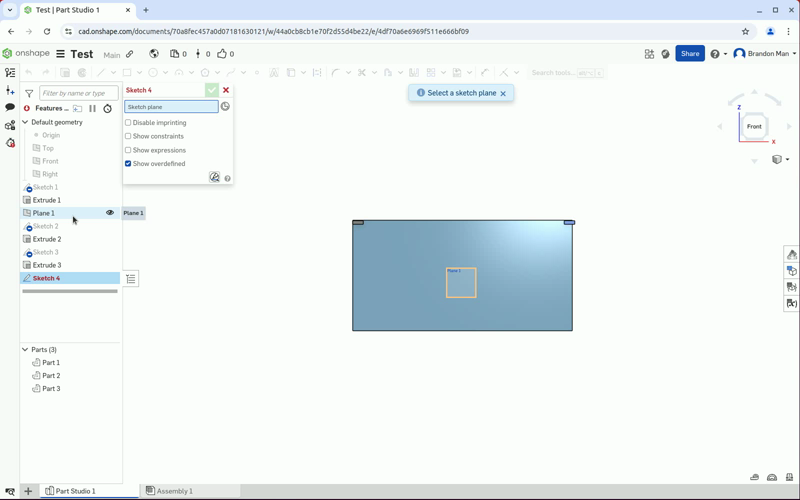
click(73, 215)
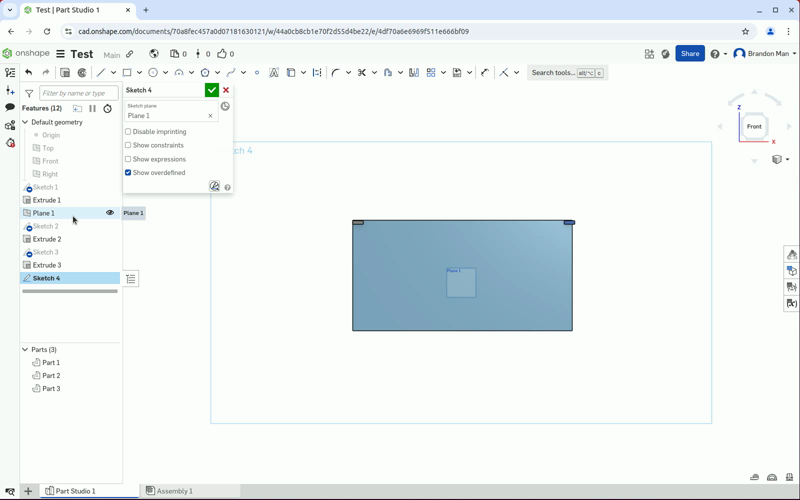
mouse_move(73, 352)
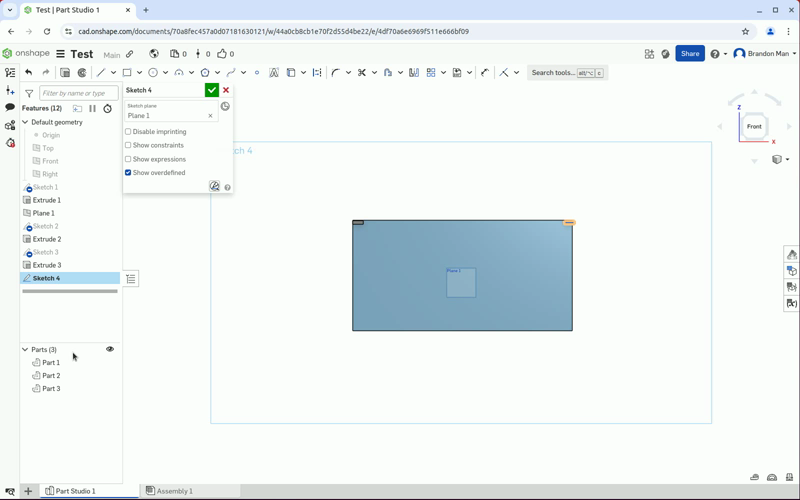
key(y)
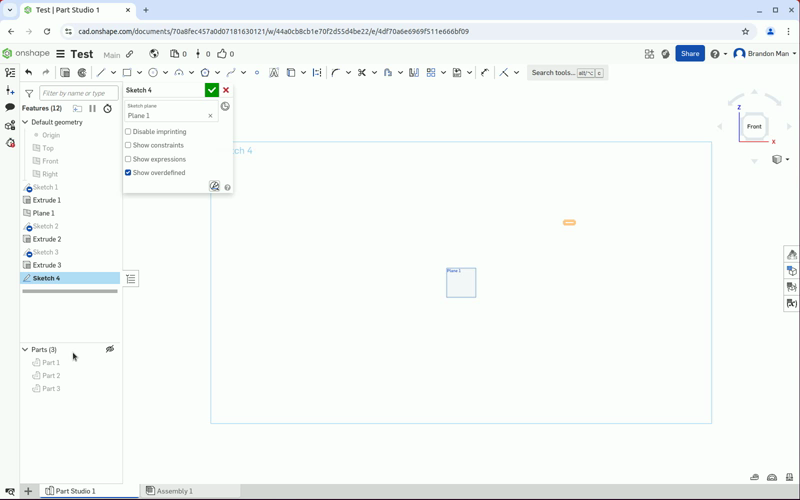
key(l)
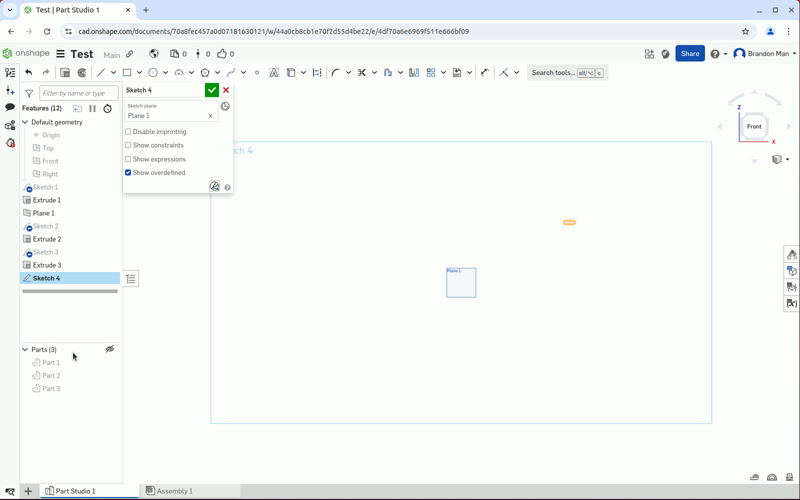
key_down(shift)
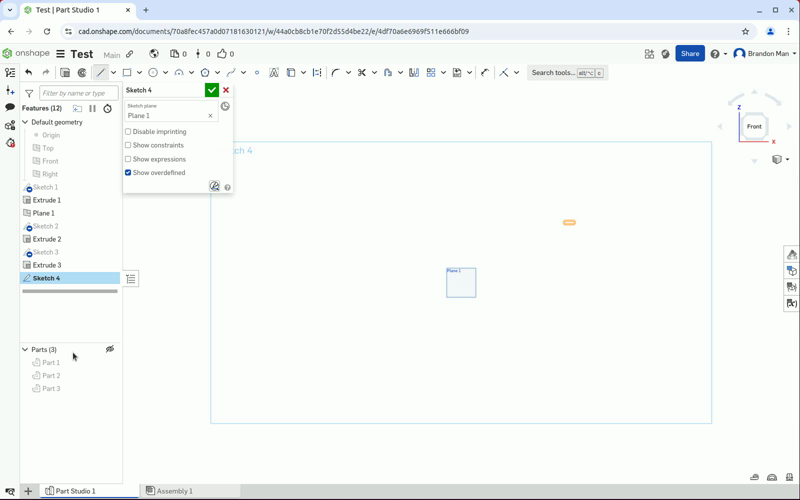
mouse_move(564, 330)
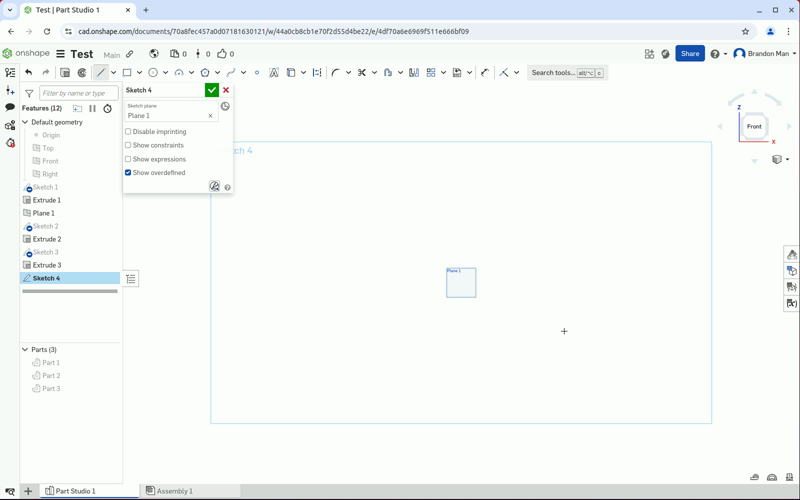
click(564, 330)
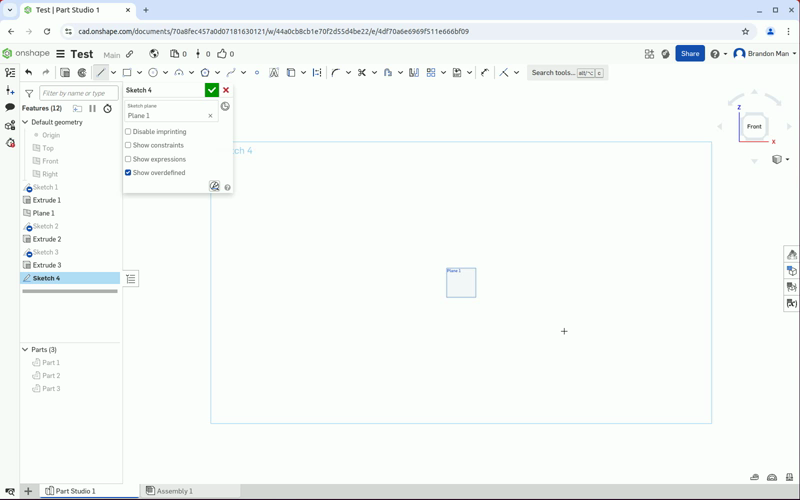
key_up(shift)
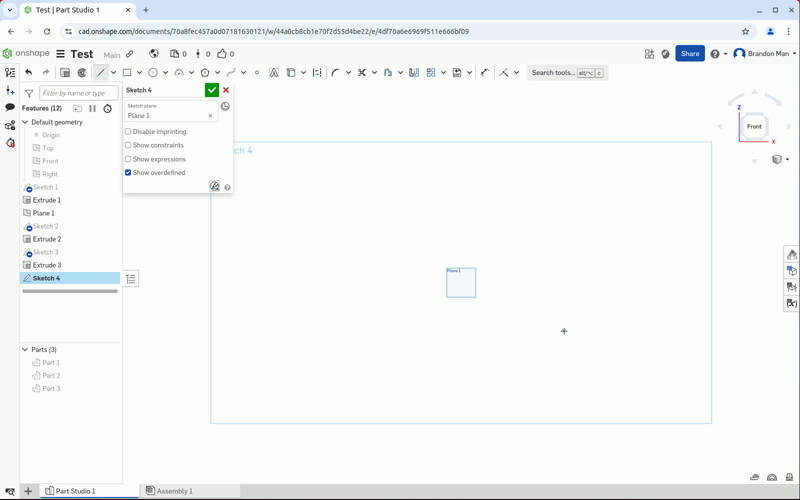
key_down(shift)
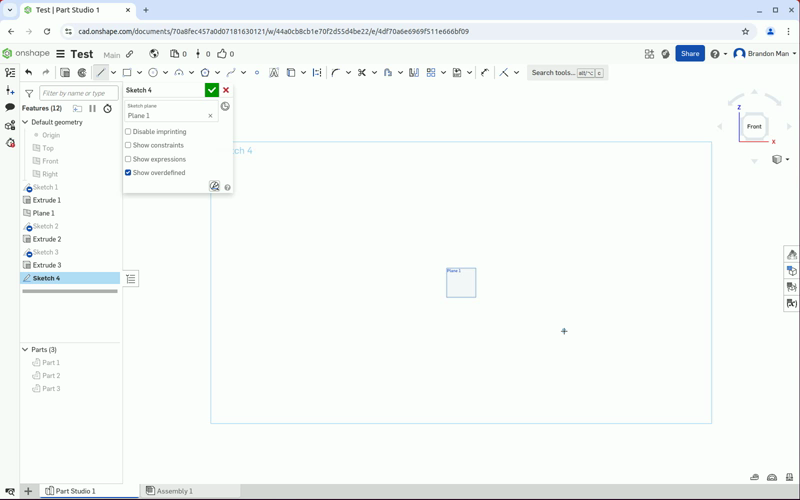
mouse_move(589, 330)
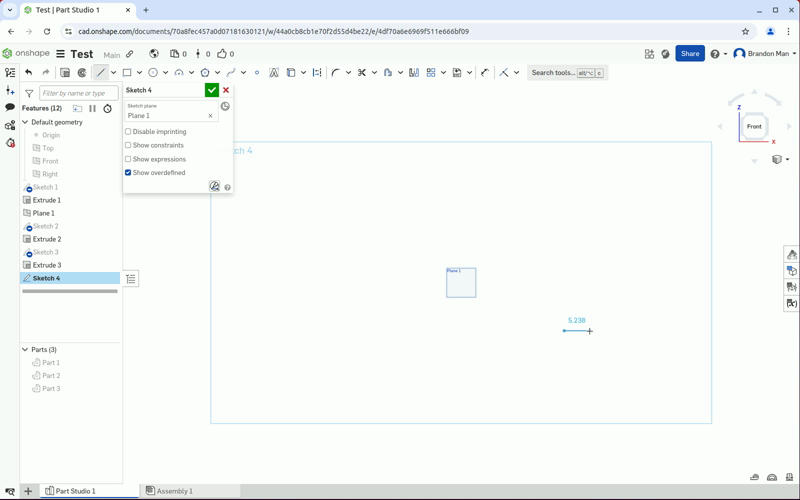
mouse_move(574, 330)
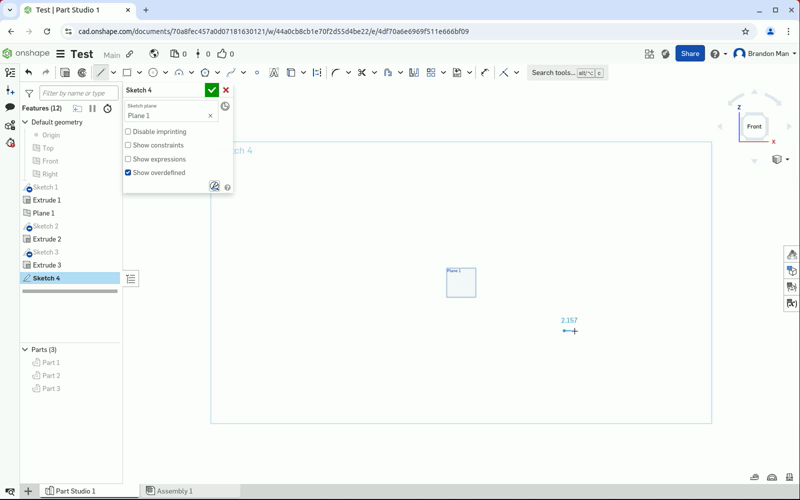
click(574, 330)
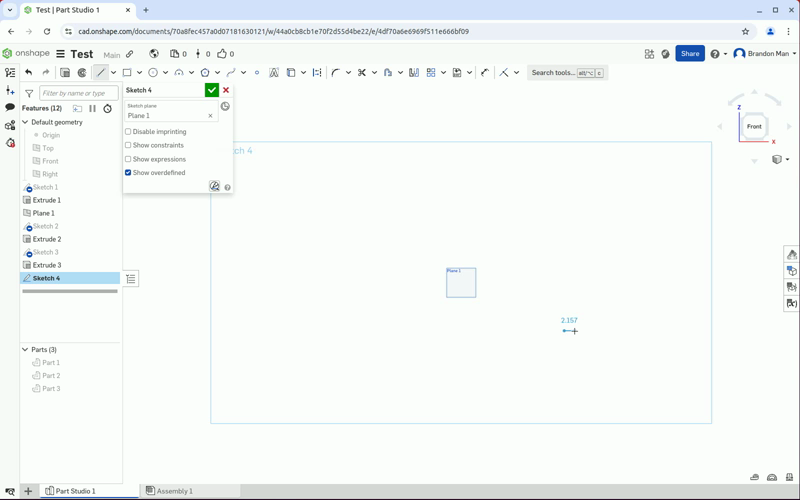
key_up(shift)
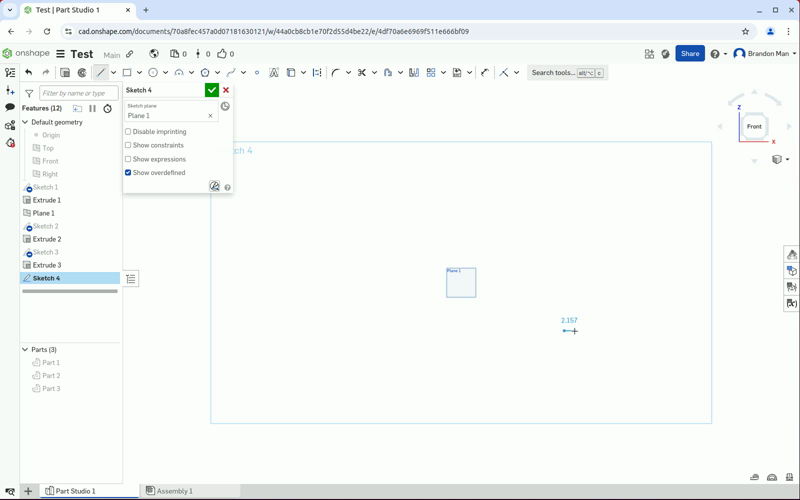
key_down(shift)
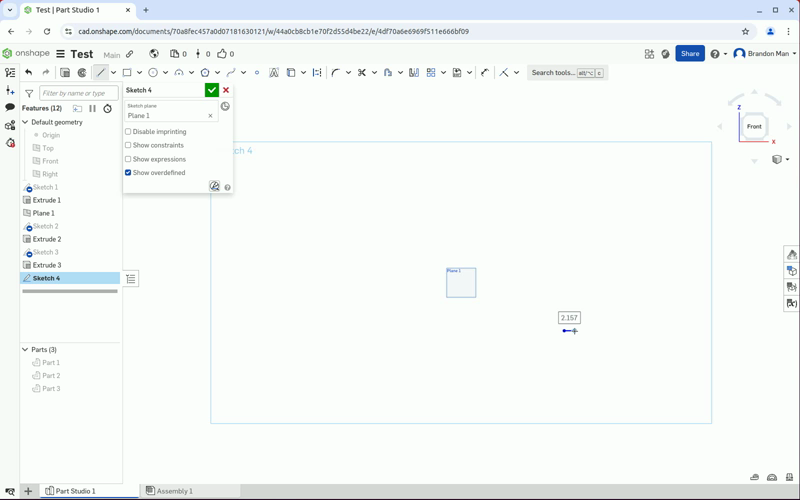
mouse_move(589, 330)
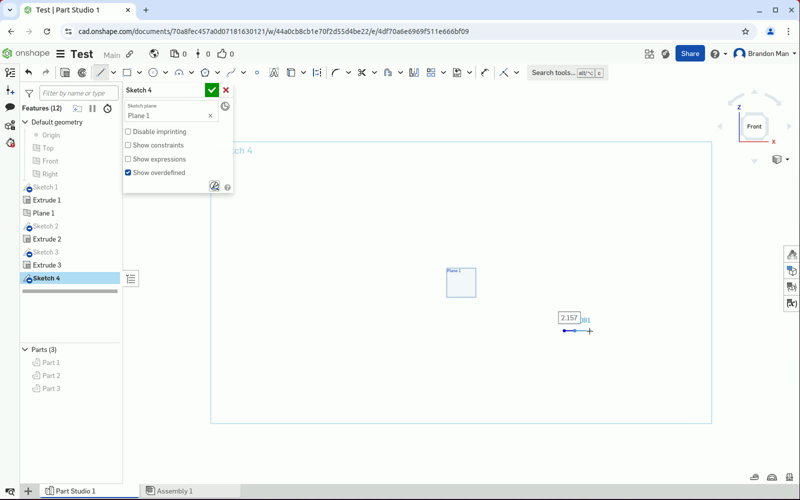
mouse_move(574, 327)
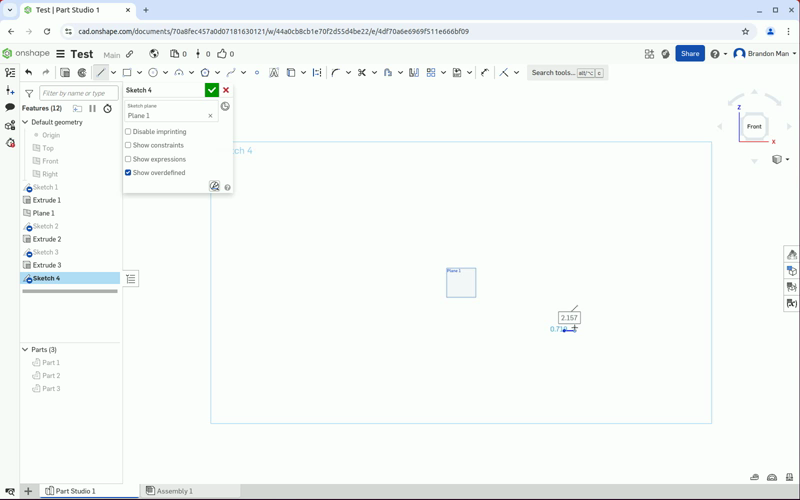
scroll(6)
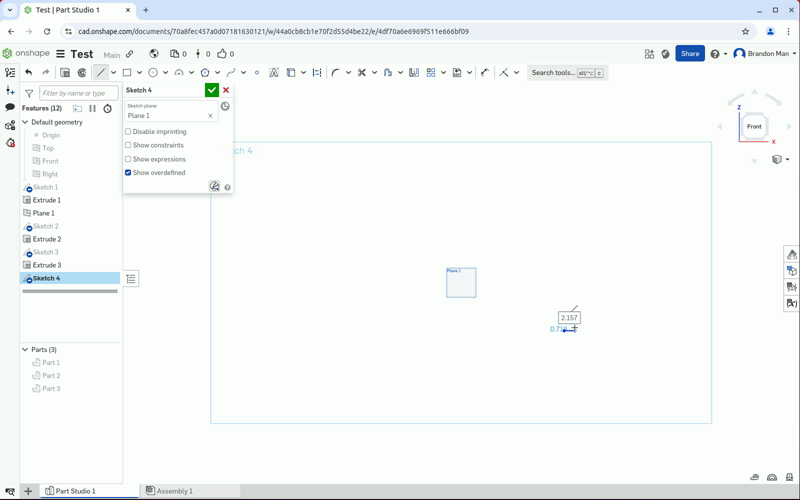
scroll(6)
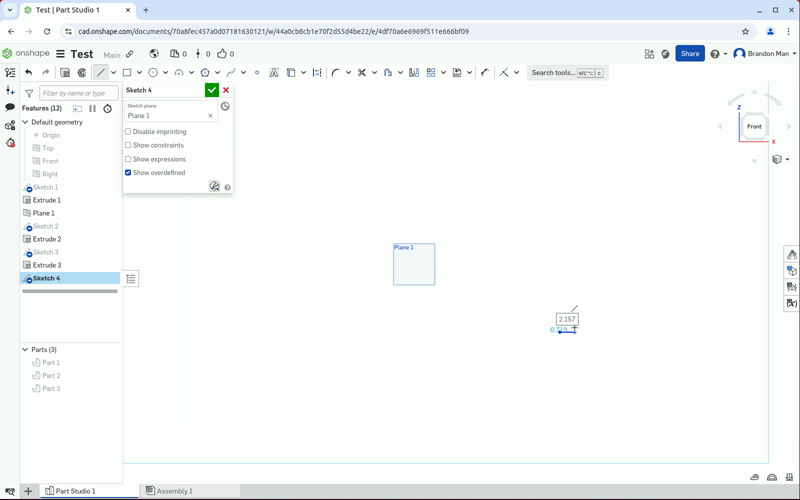
scroll(6)
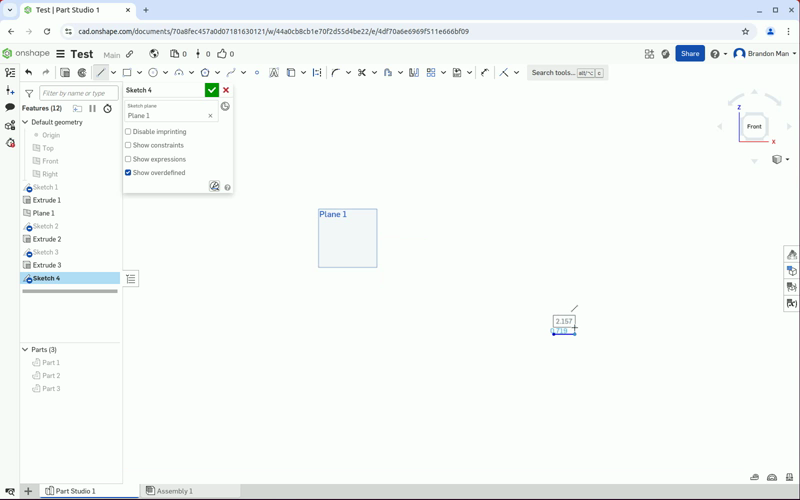
scroll(6)
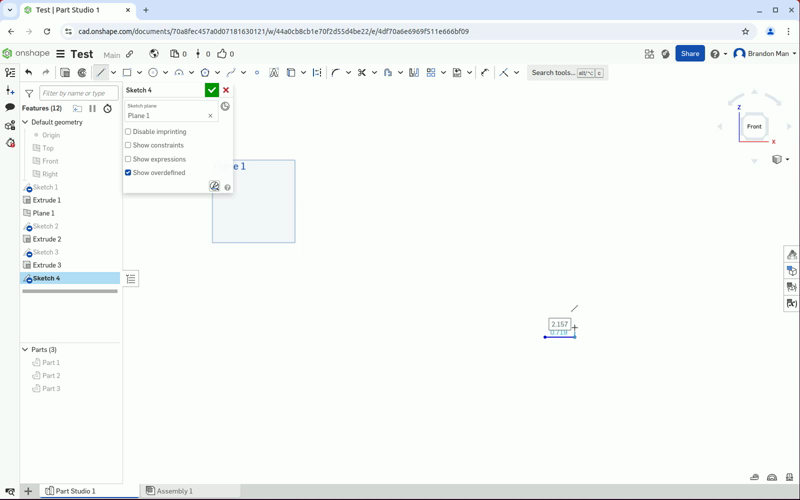
scroll(6)
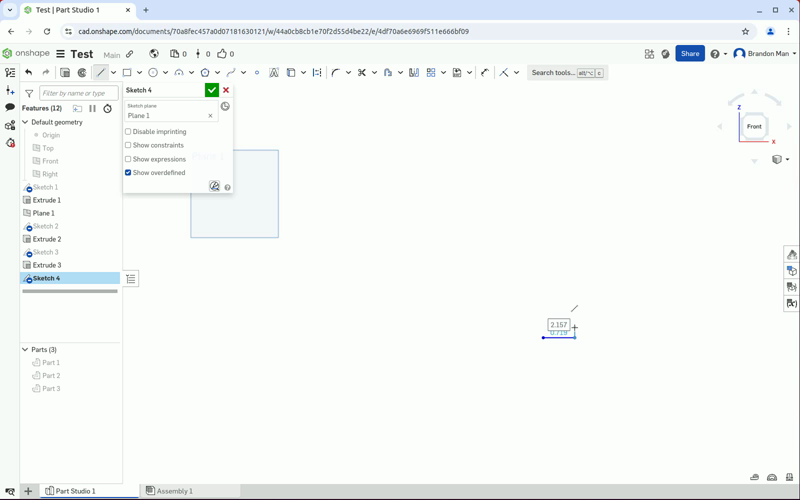
scroll(6)
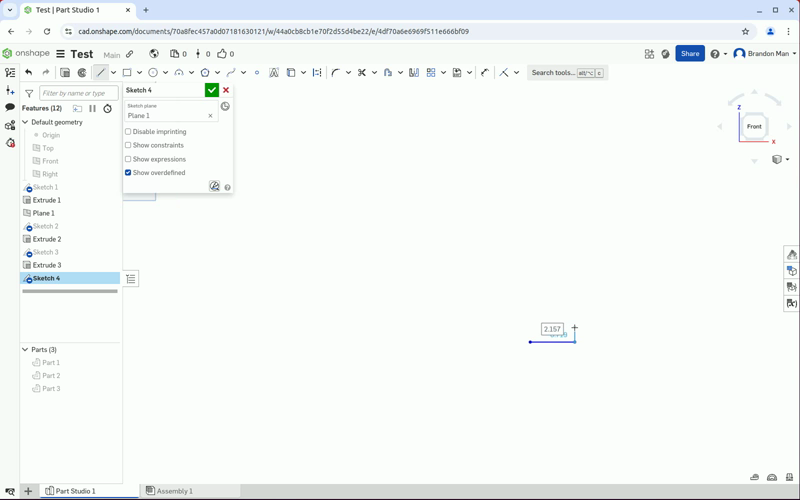
scroll(6)
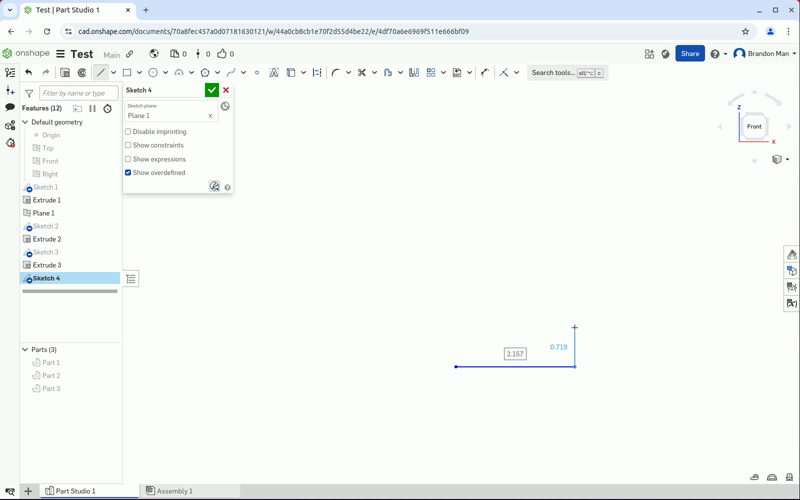
click(574, 327)
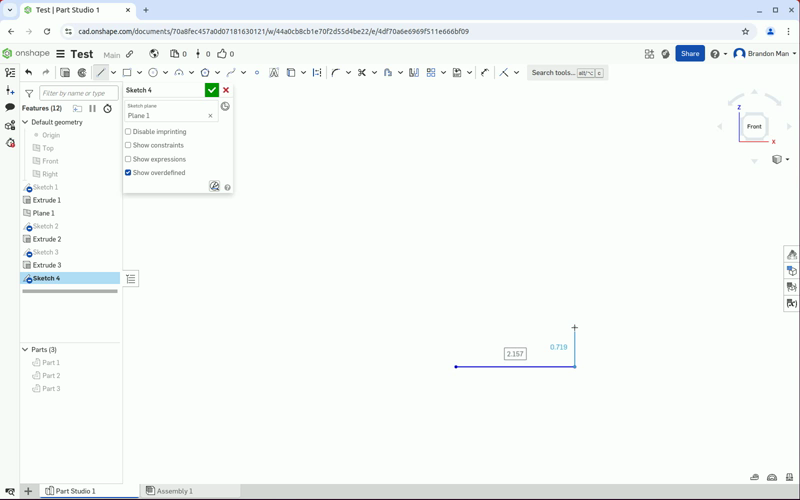
scroll(-6)
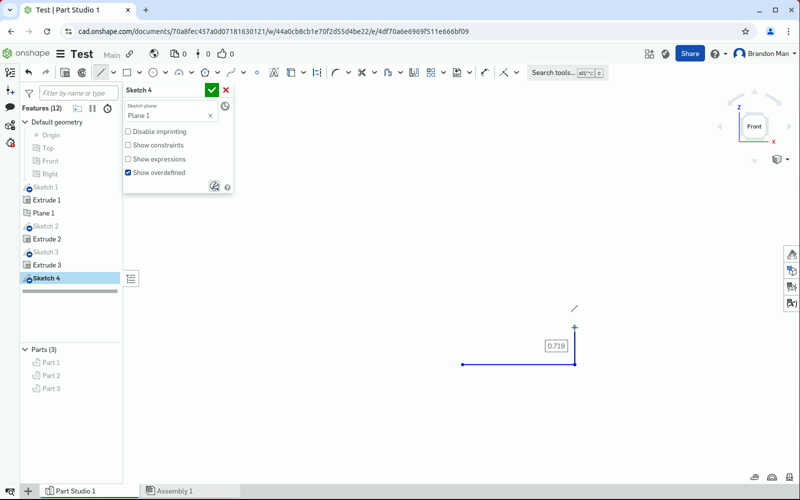
scroll(-6)
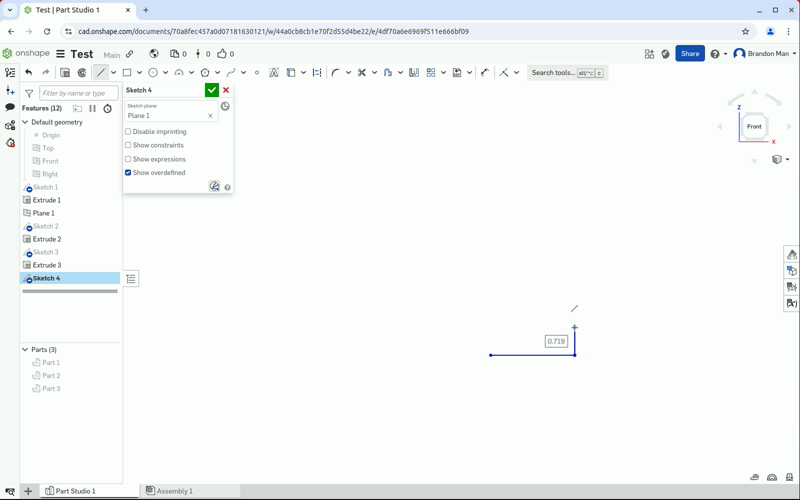
scroll(-6)
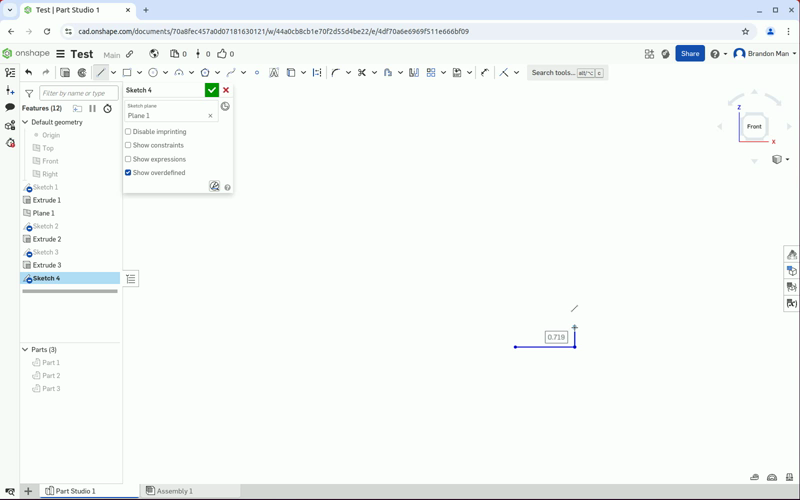
scroll(-6)
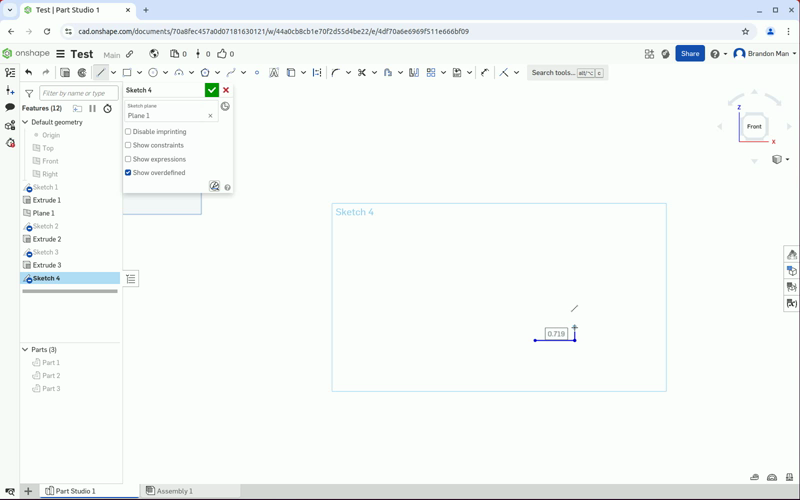
scroll(-6)
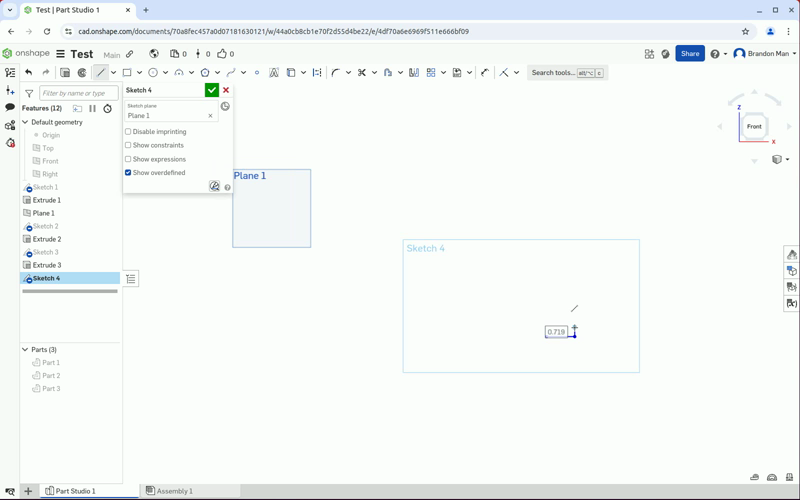
scroll(-6)
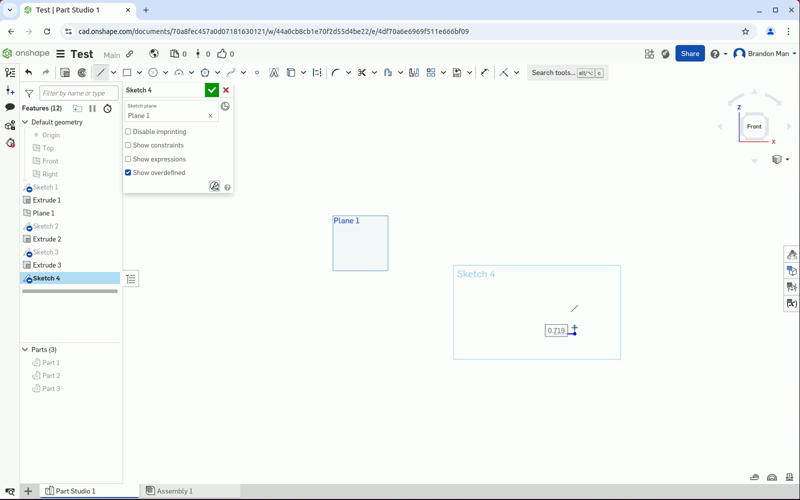
scroll(-6)
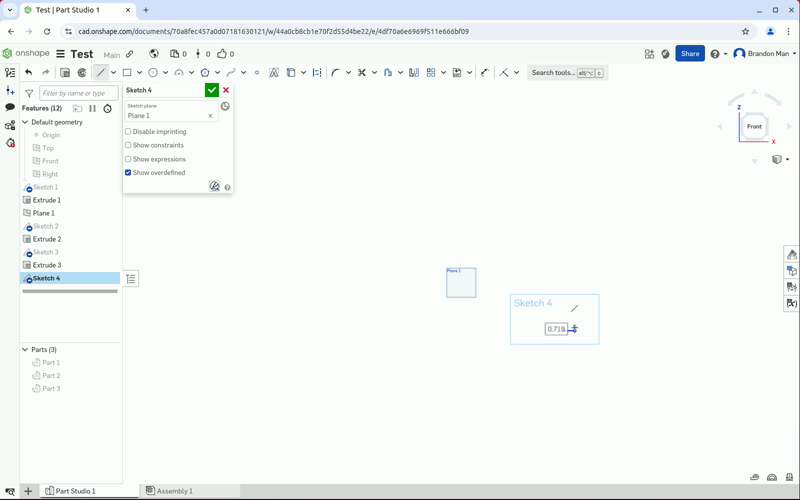
key_up(shift)
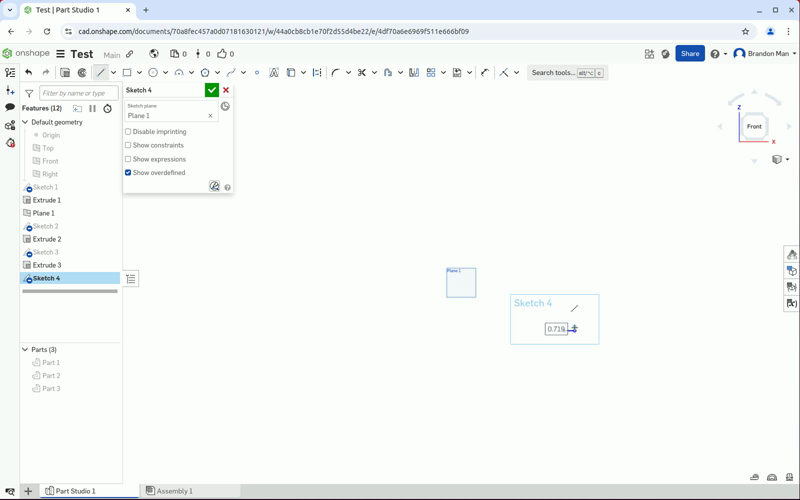
key_down(shift)
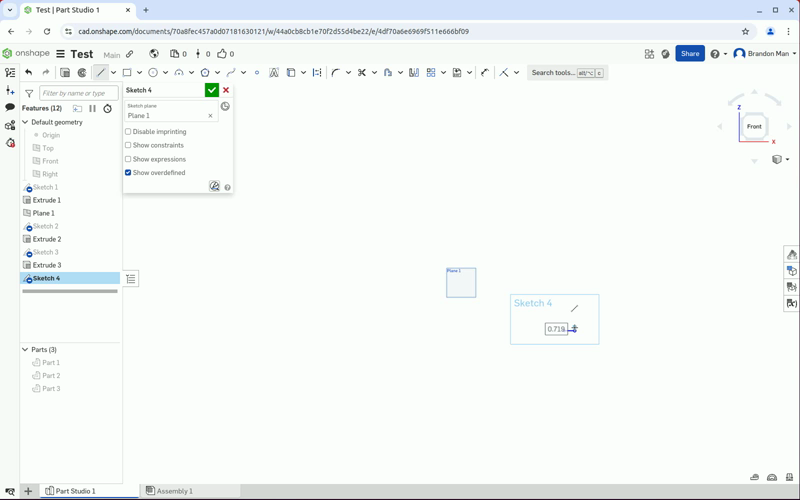
mouse_move(589, 327)
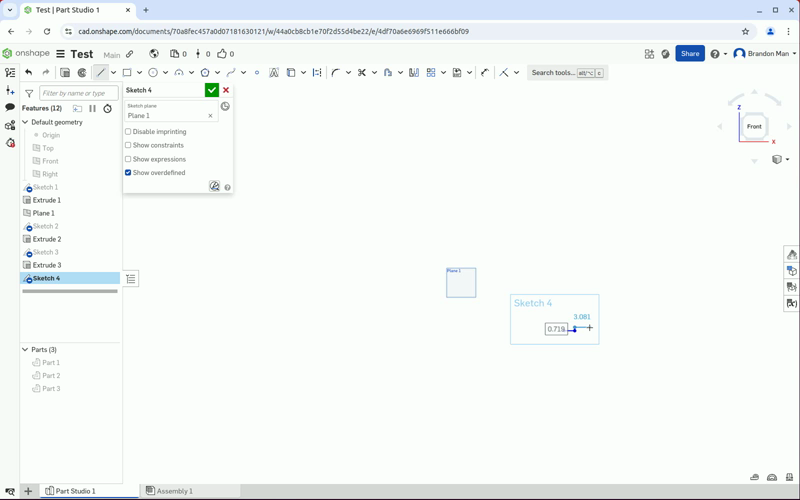
mouse_move(564, 327)
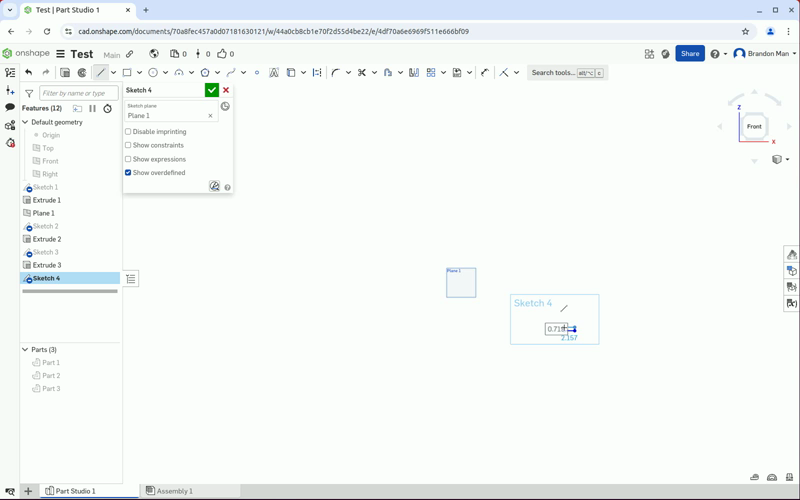
scroll(6)
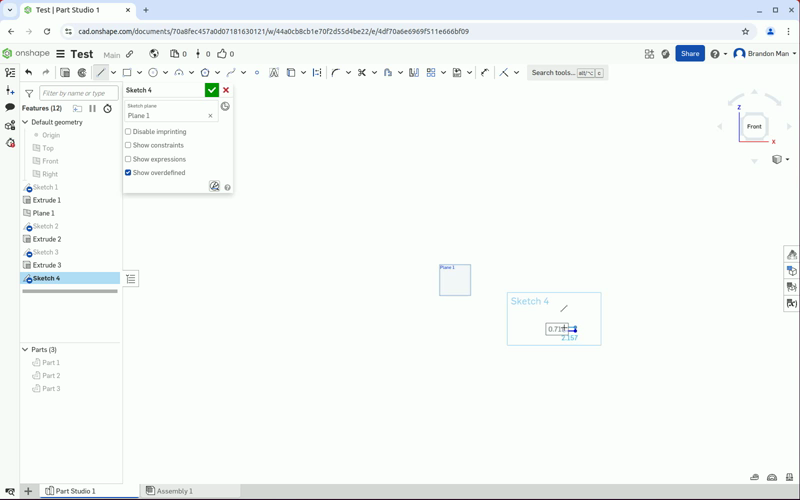
scroll(6)
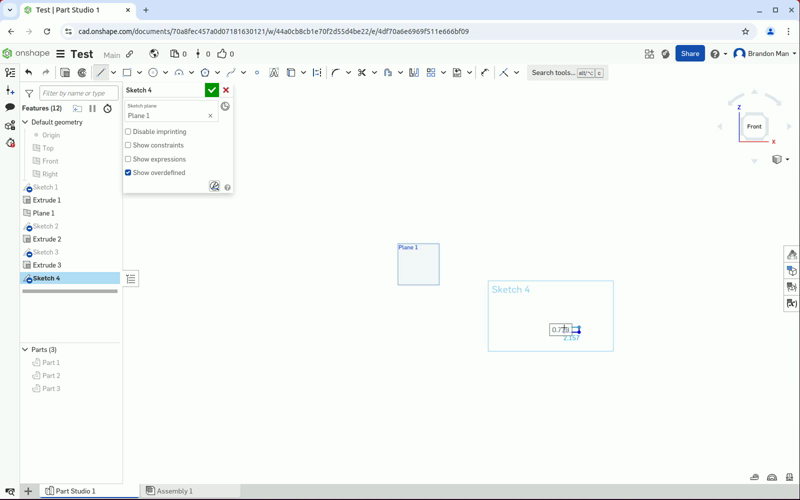
scroll(6)
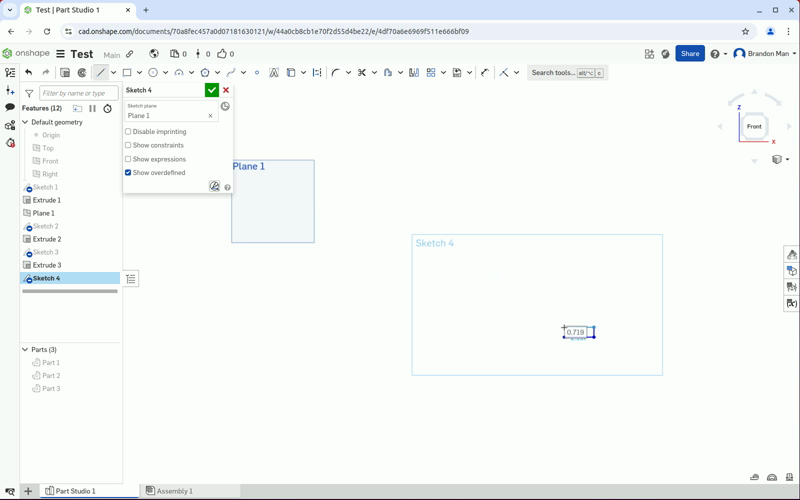
scroll(6)
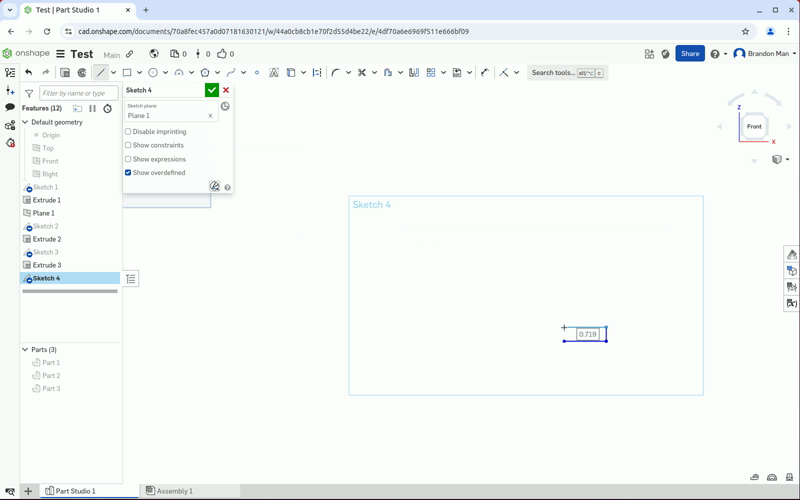
scroll(6)
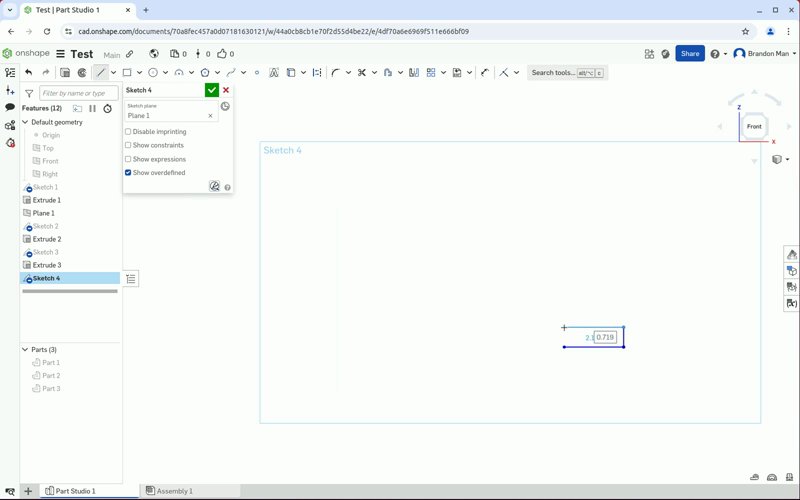
scroll(6)
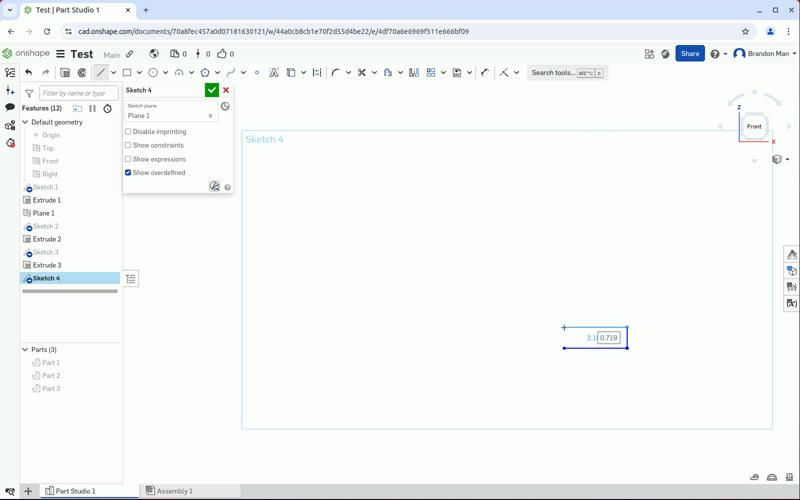
scroll(6)
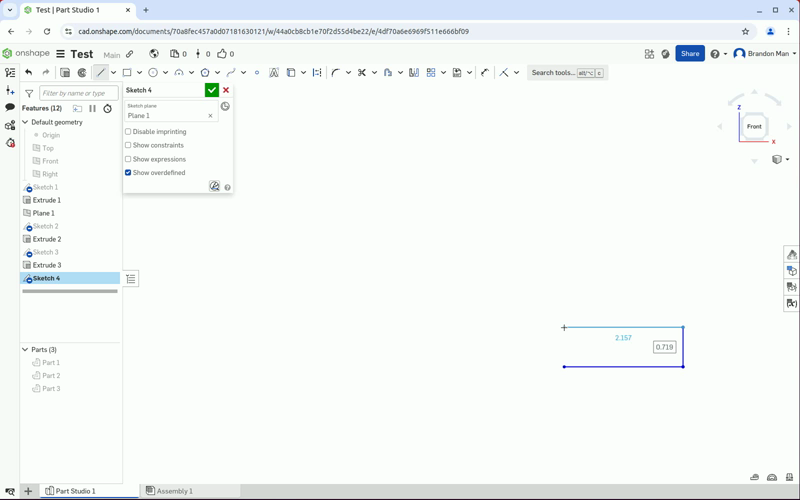
click(564, 327)
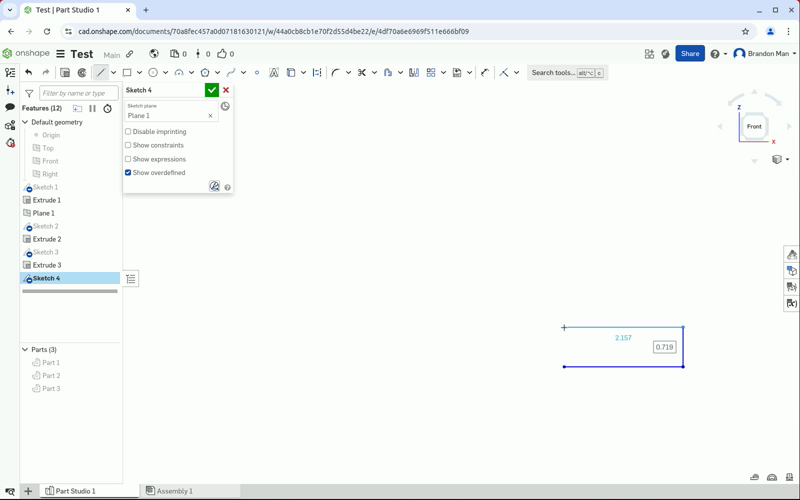
scroll(-6)
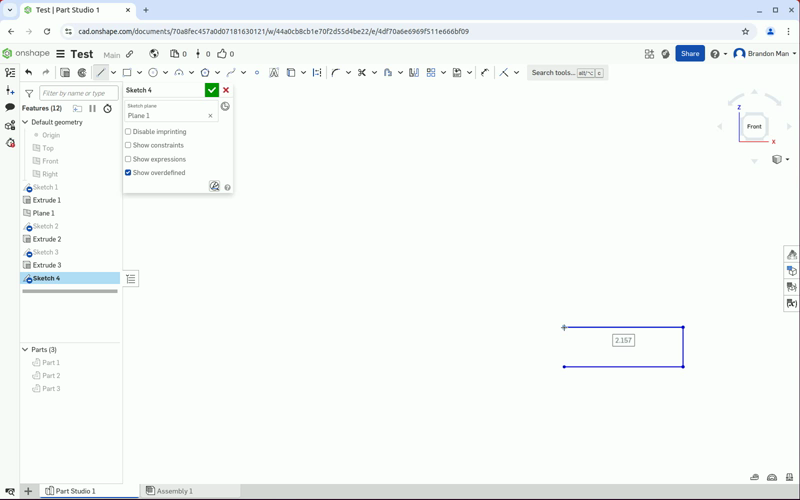
scroll(-6)
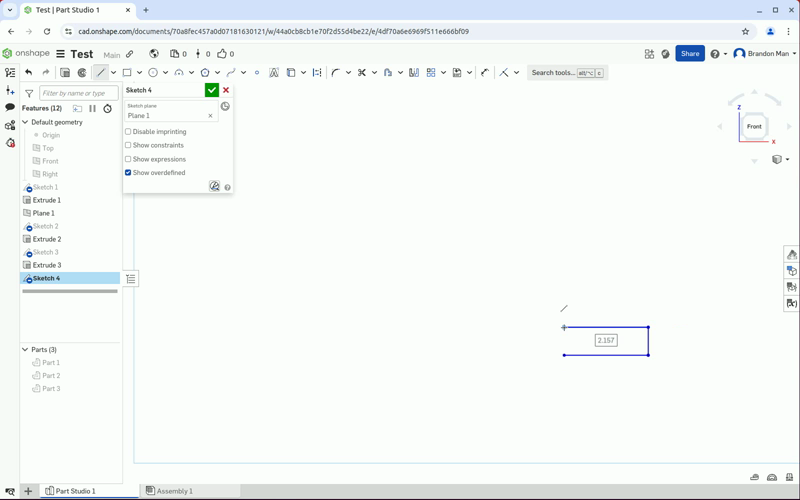
scroll(-6)
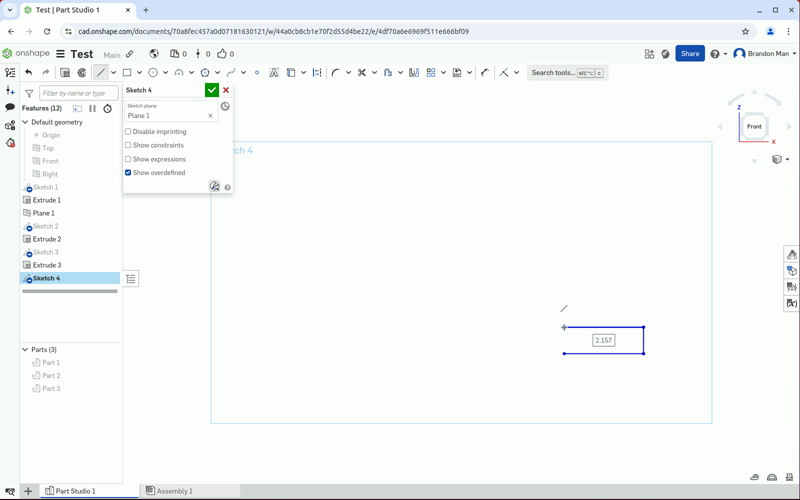
scroll(-6)
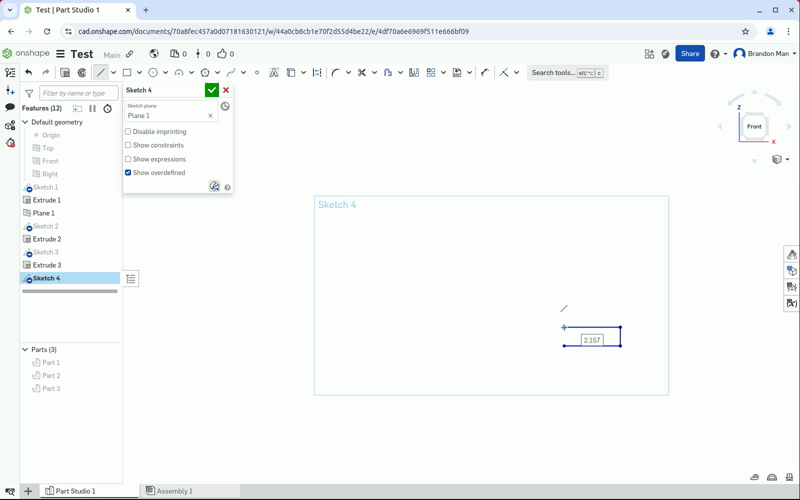
scroll(-6)
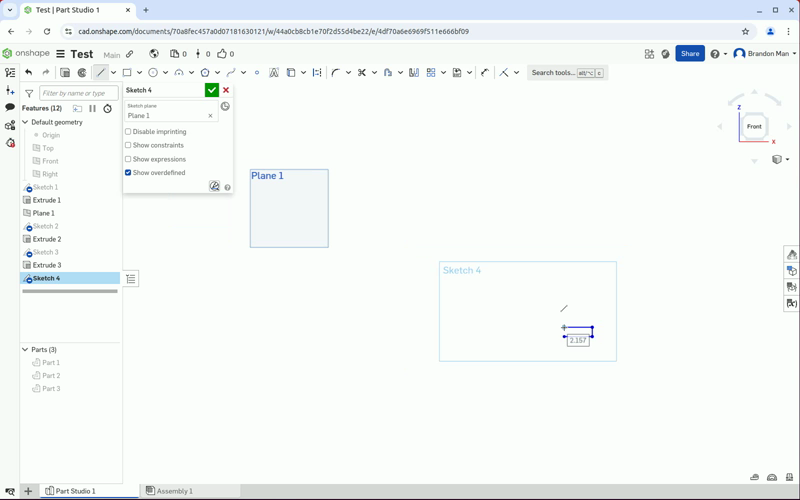
scroll(-6)
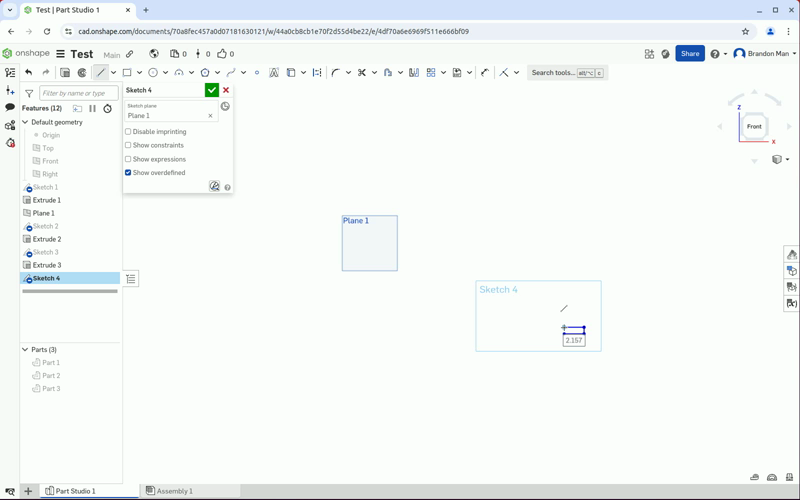
scroll(-6)
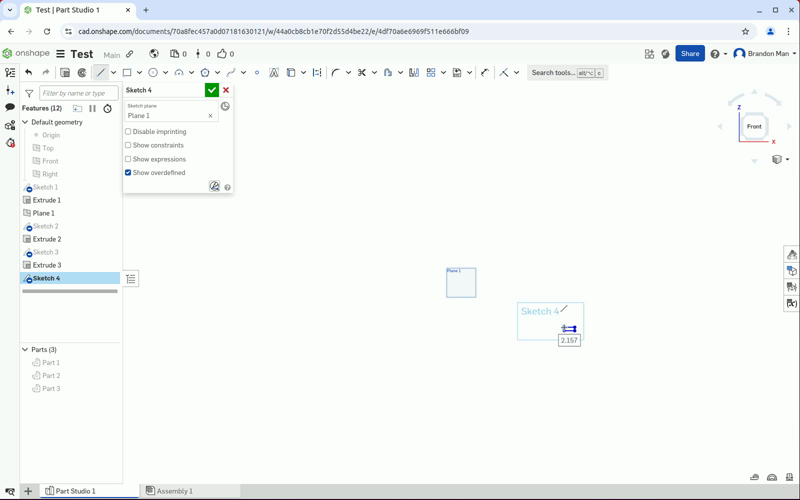
key_up(shift)
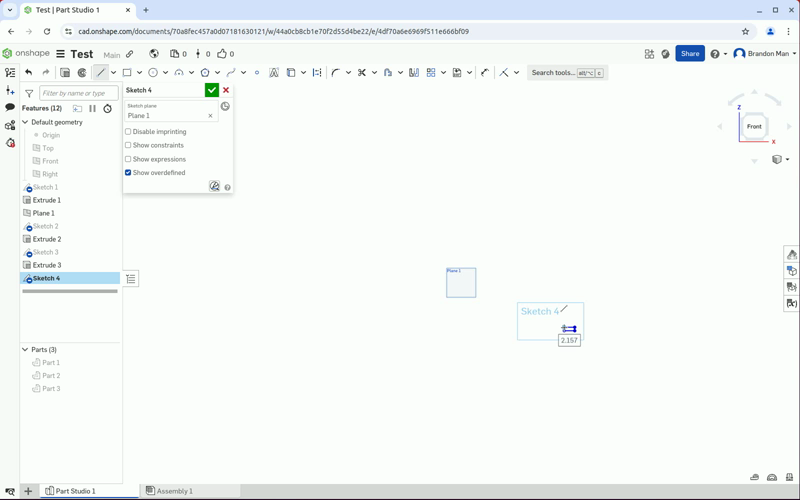
mouse_move(589, 327)
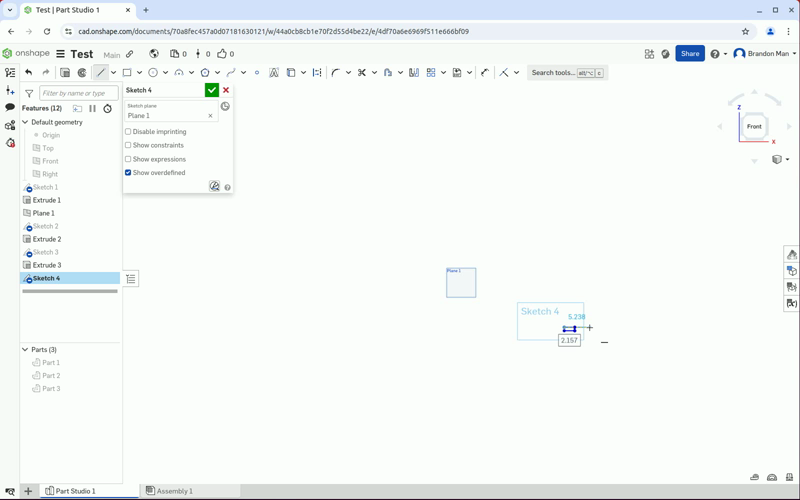
key_down(shift)
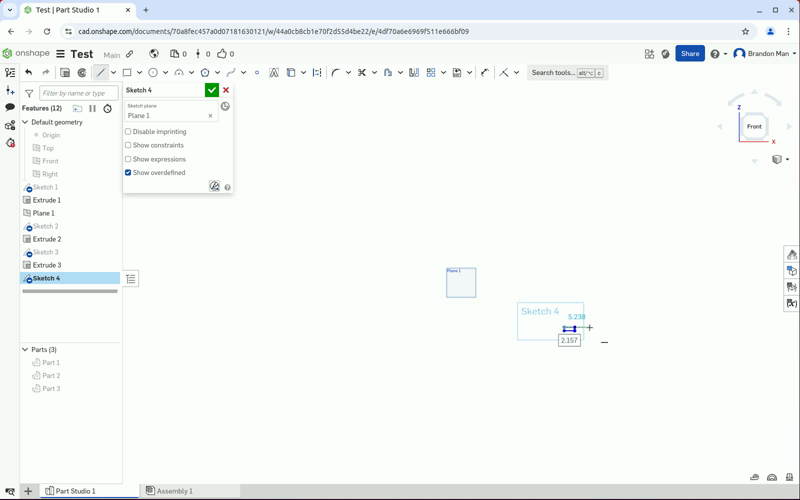
mouse_move(564, 330)
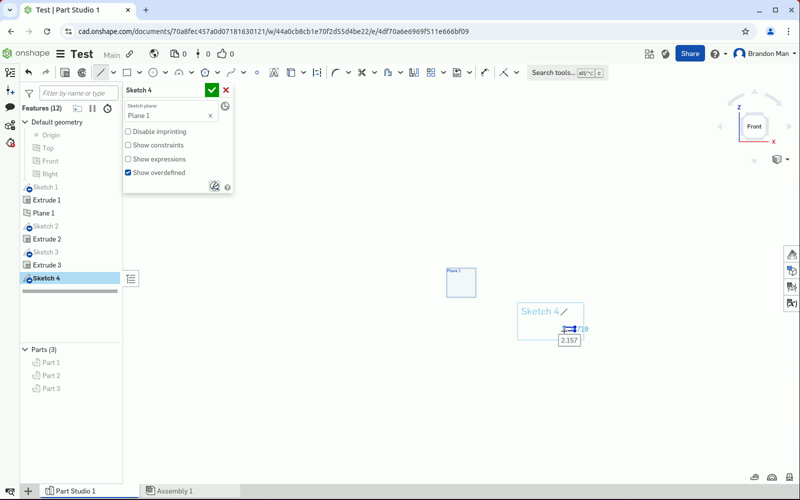
scroll(6)
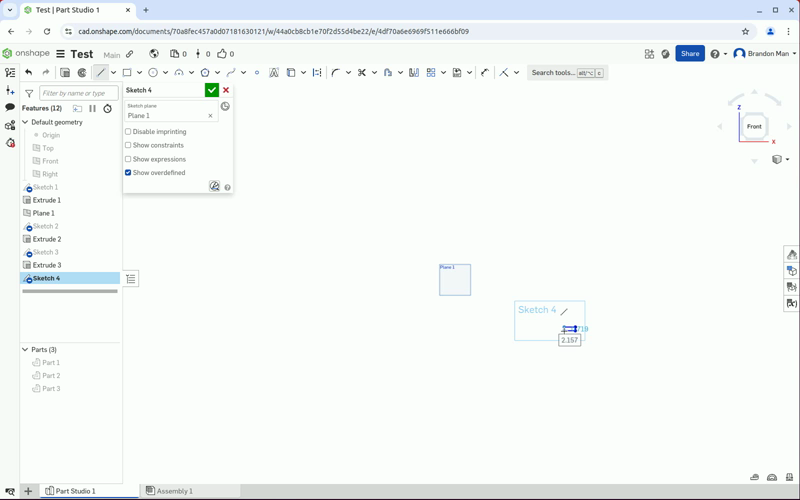
scroll(6)
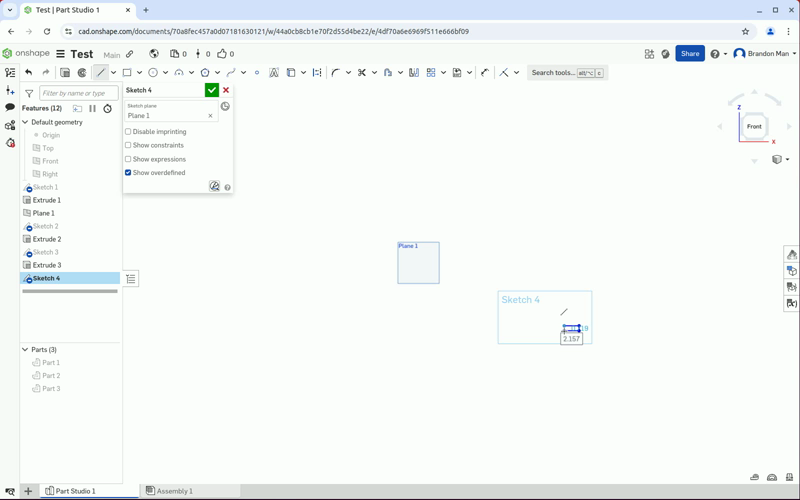
scroll(6)
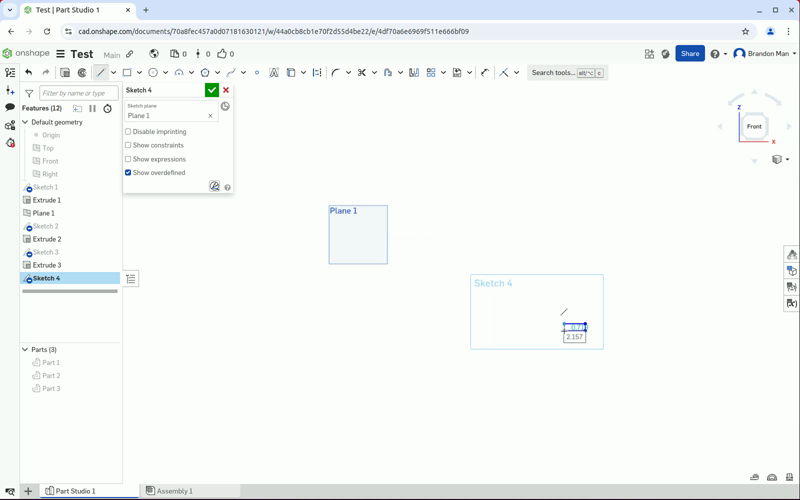
scroll(6)
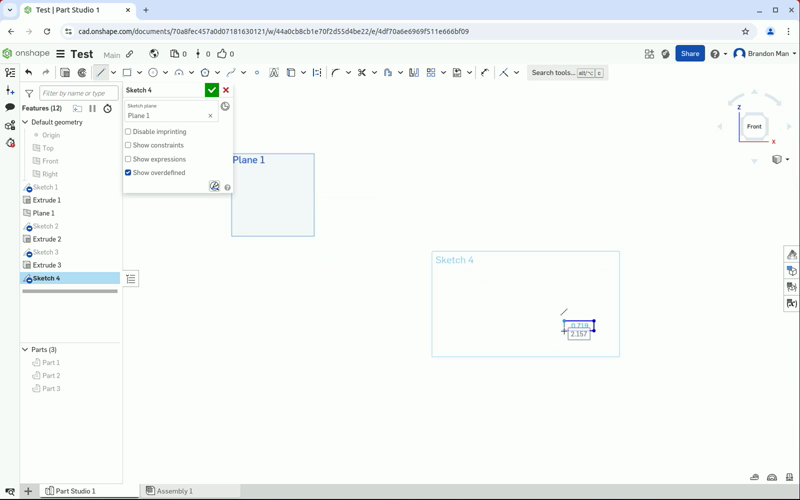
scroll(6)
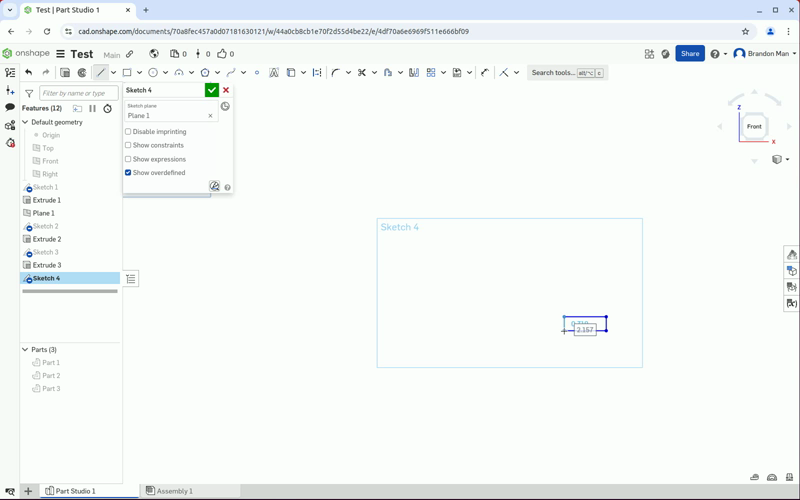
scroll(6)
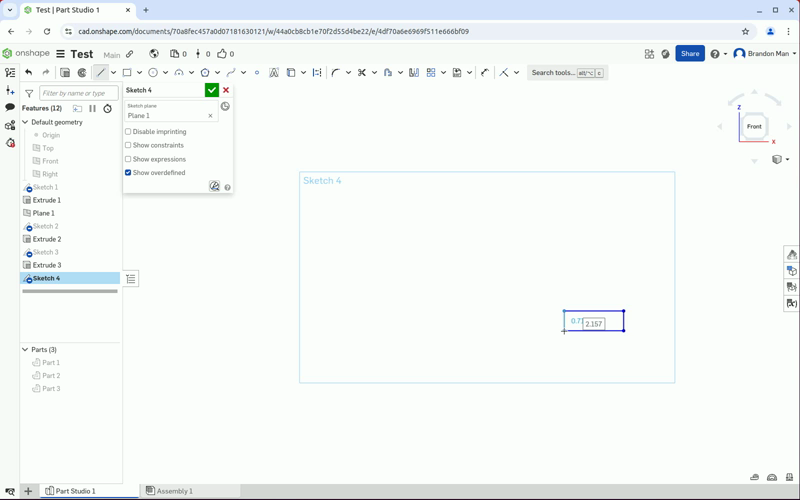
scroll(6)
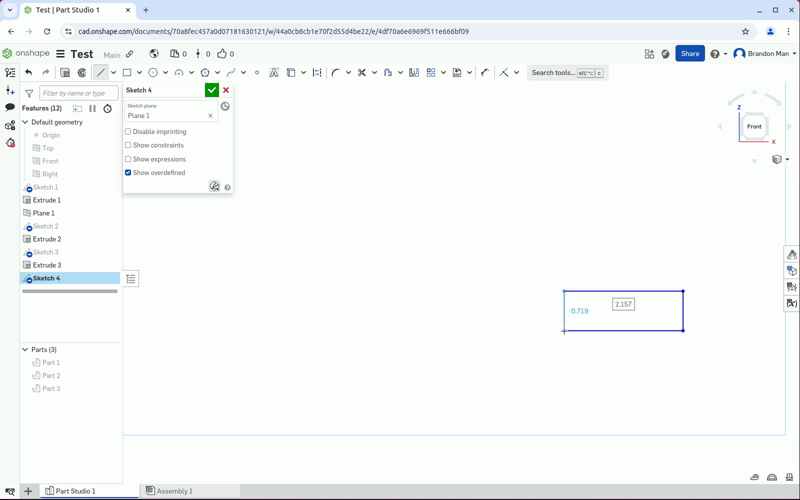
key_up(shift)
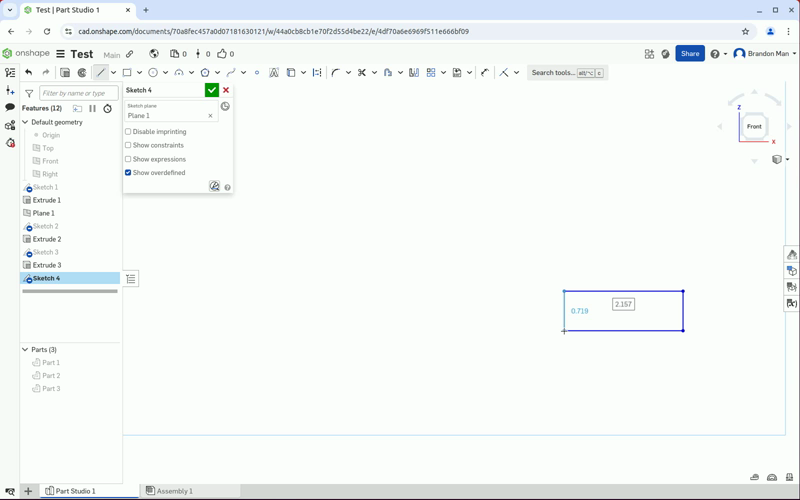
click(564, 330)
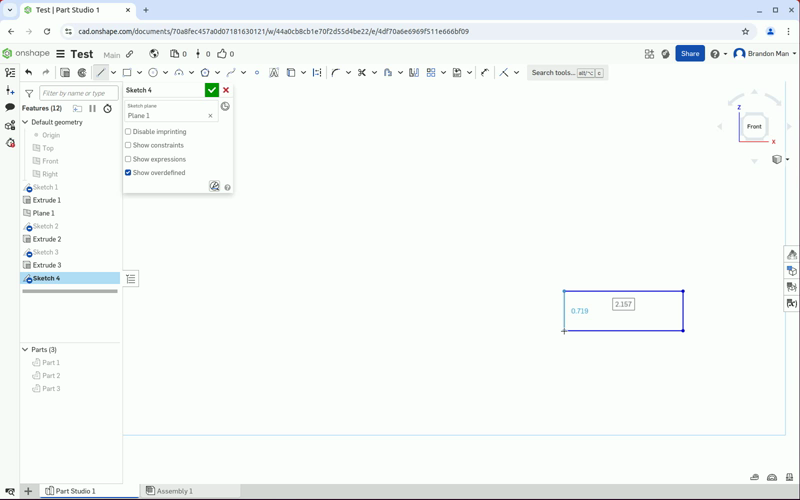
scroll(-6)
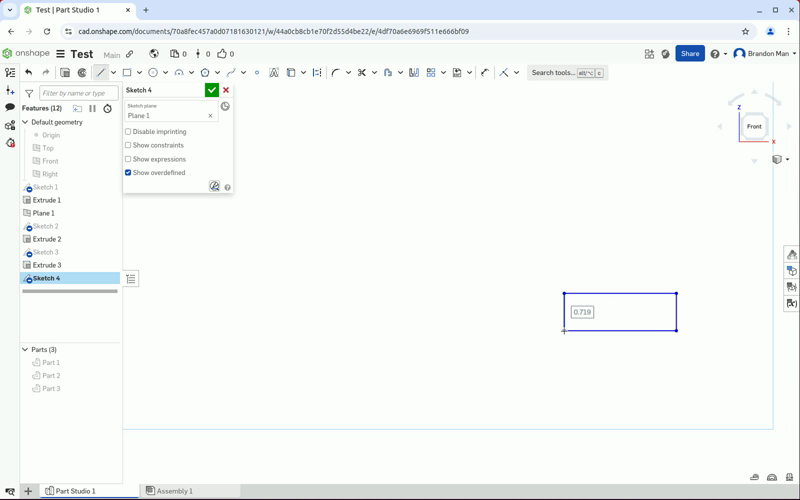
scroll(-6)
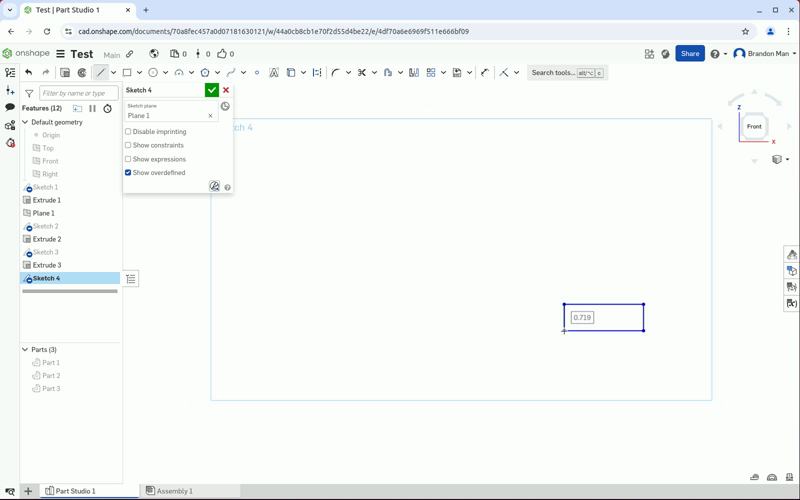
scroll(-6)
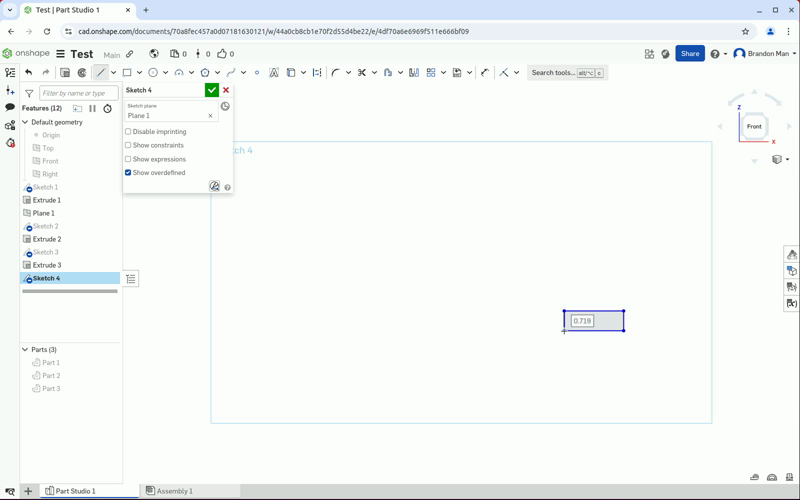
scroll(-6)
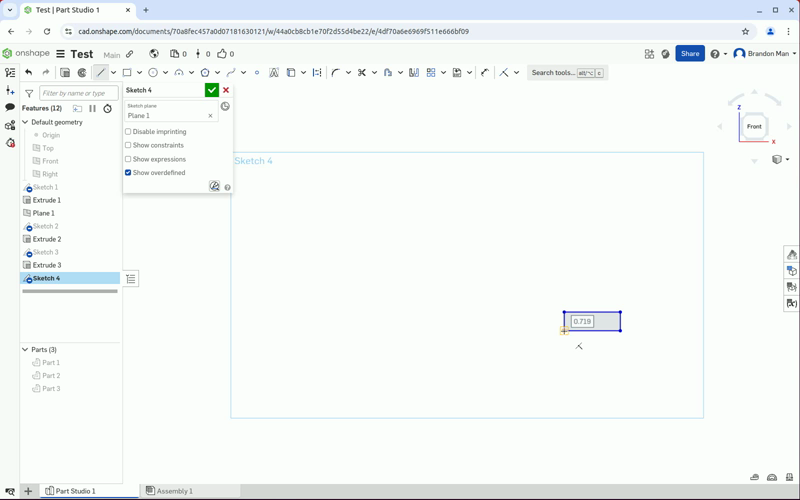
scroll(-6)
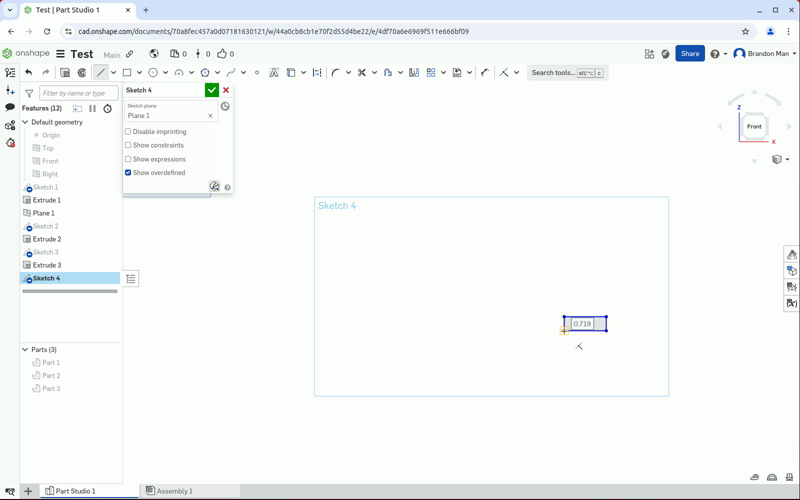
scroll(-6)
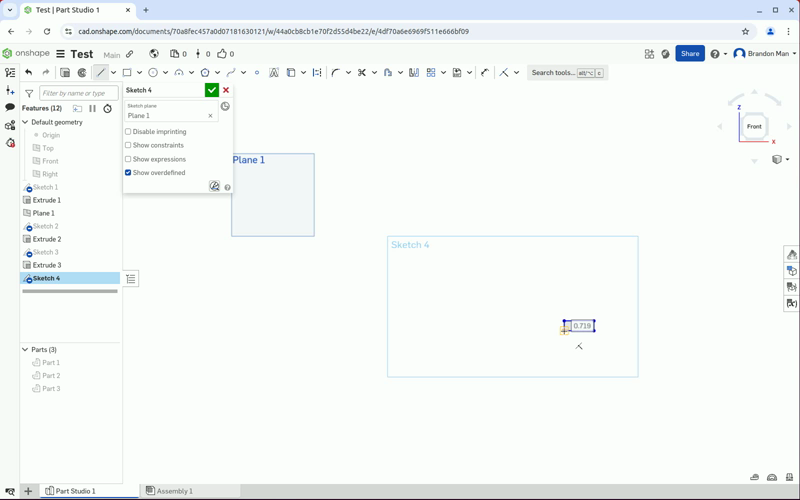
scroll(-6)
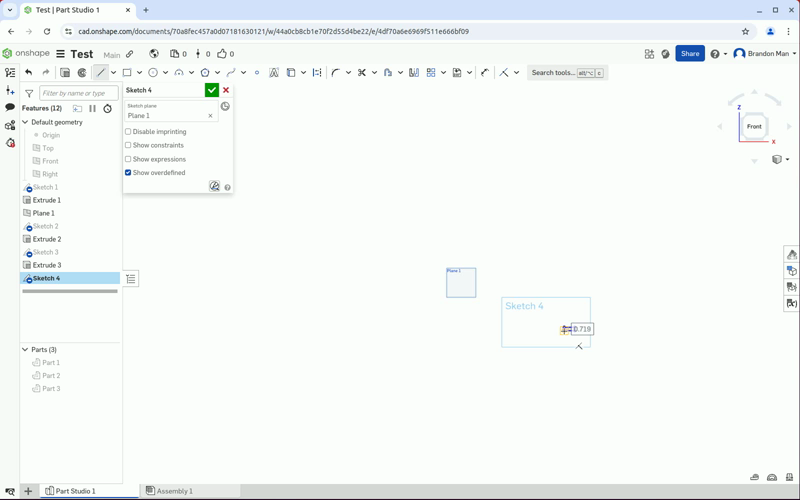
key(esc)
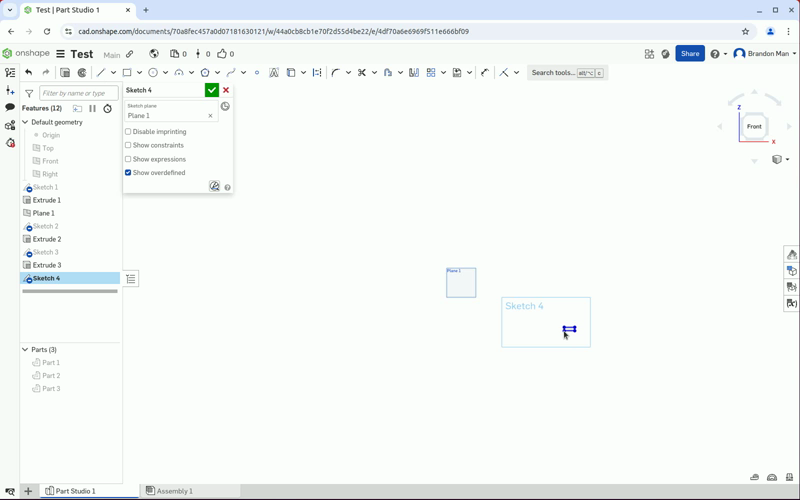
mouse_move(572, 329)
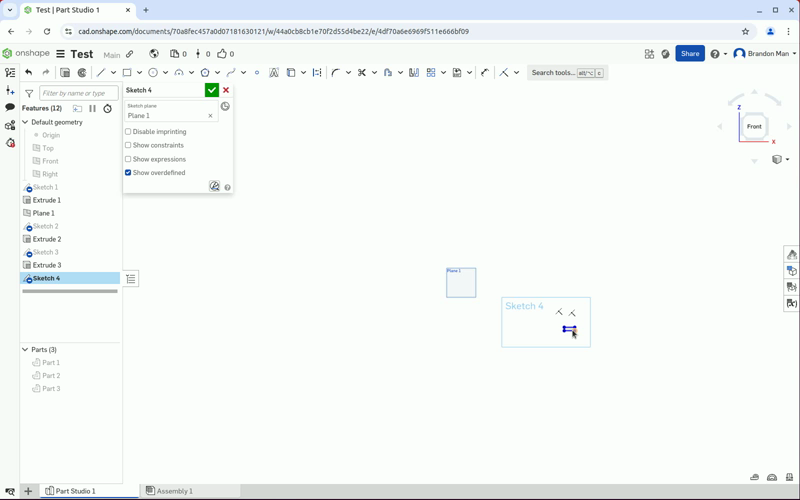
scroll(6)
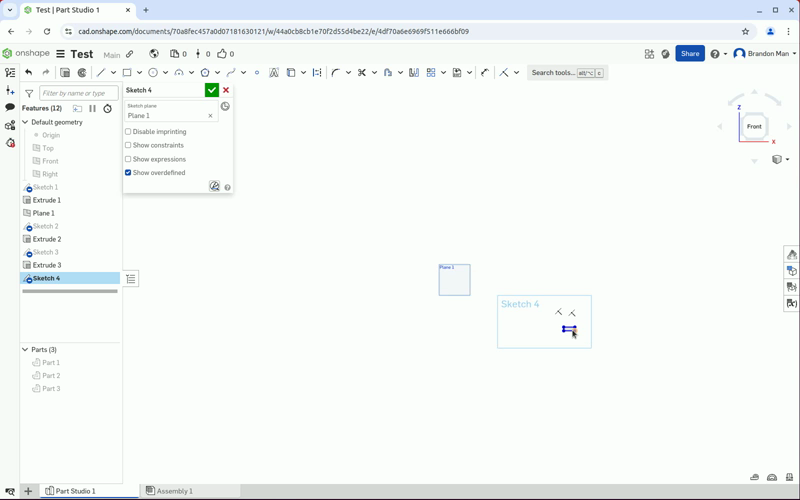
scroll(6)
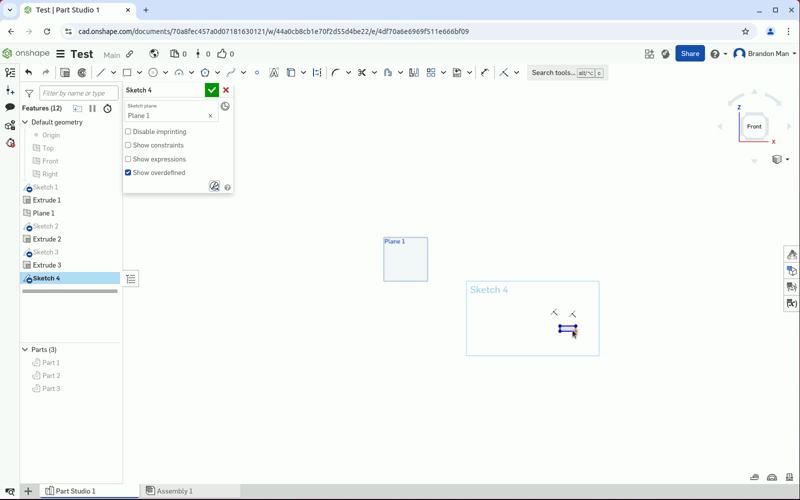
scroll(6)
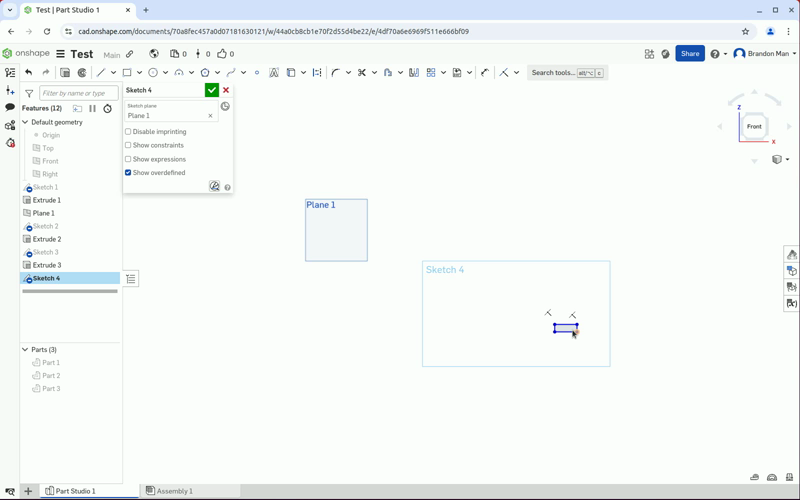
scroll(6)
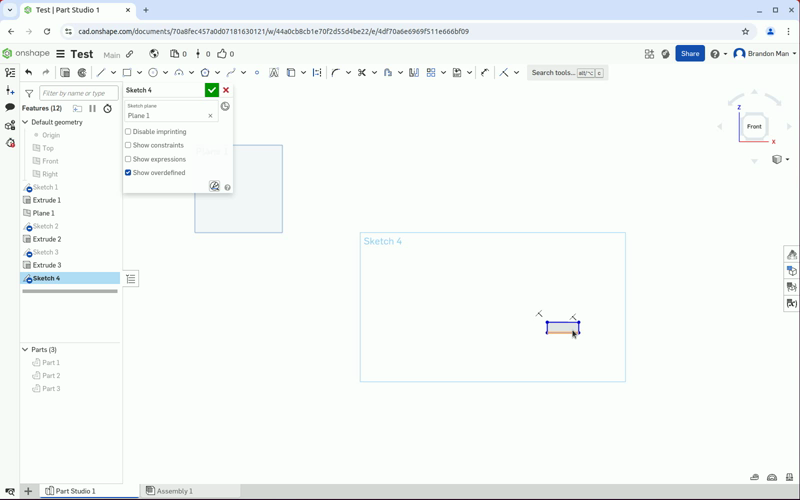
scroll(6)
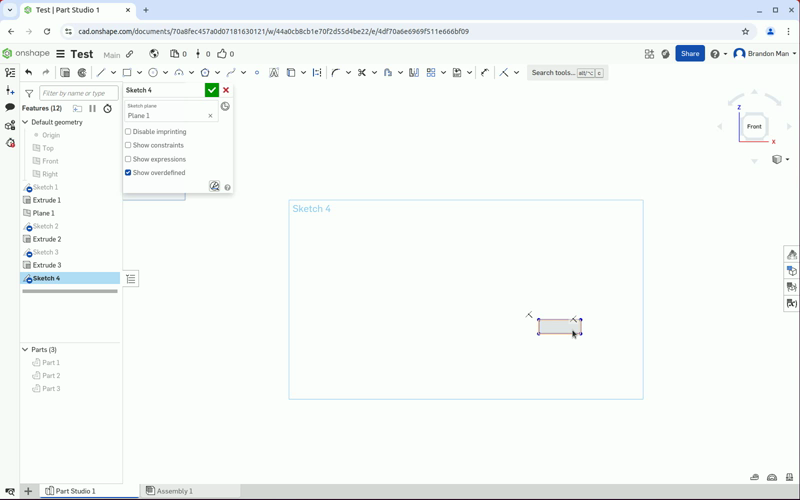
scroll(6)
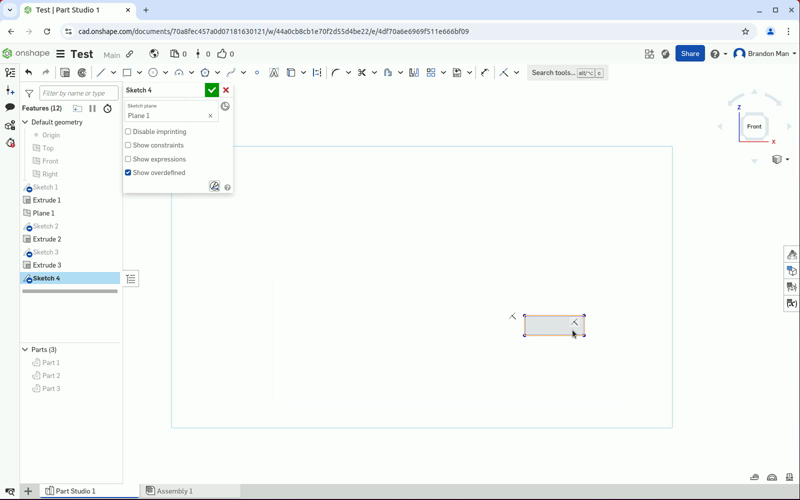
scroll(6)
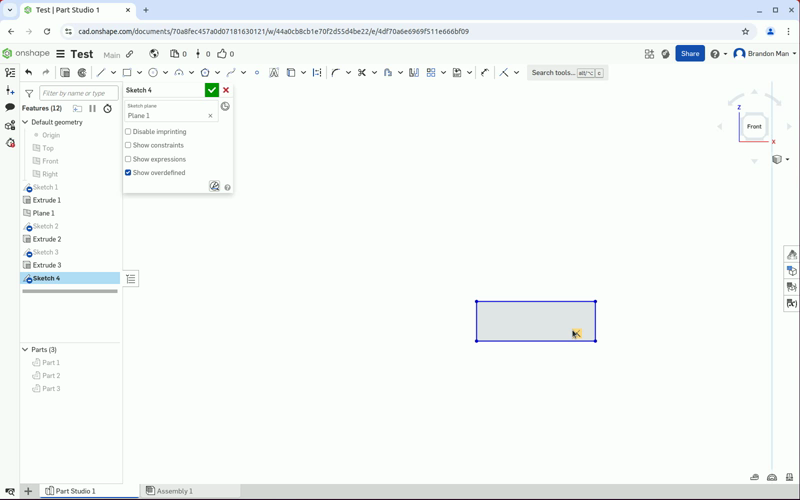
click(572, 329)
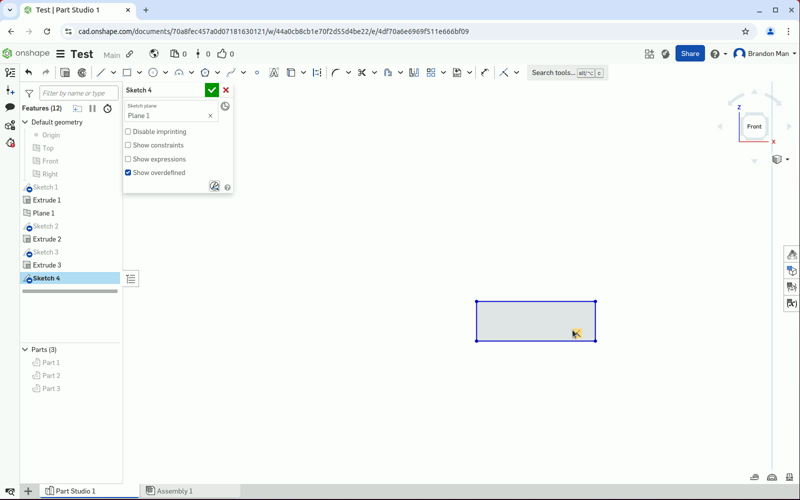
scroll(-6)
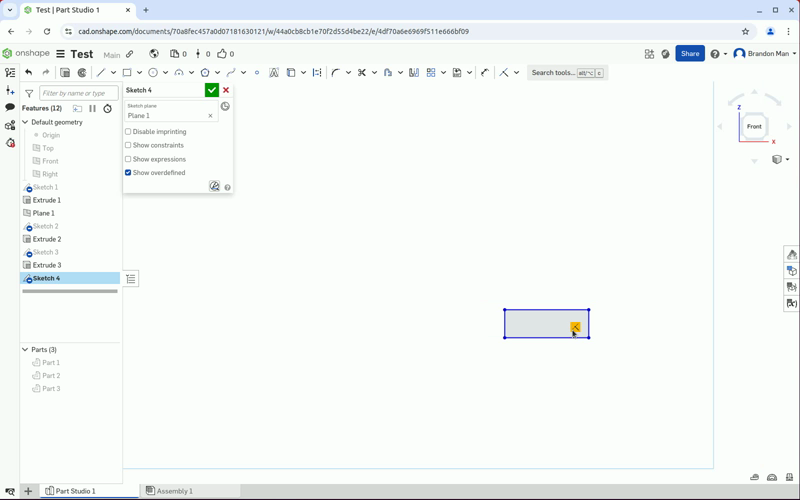
scroll(-6)
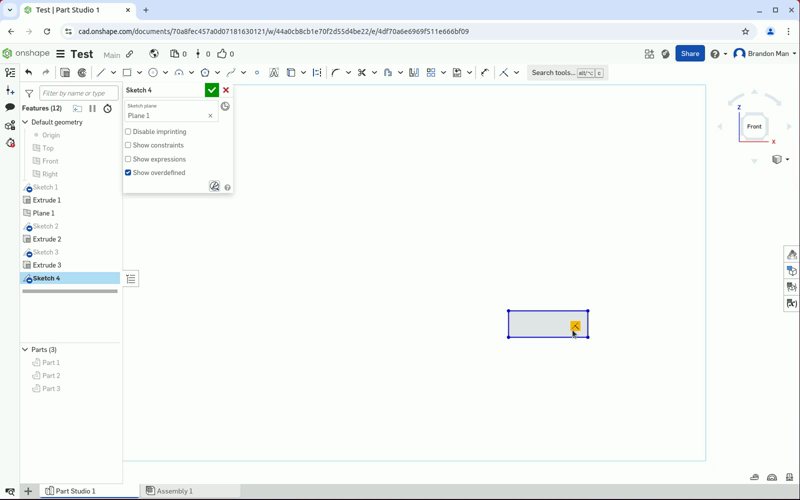
scroll(-6)
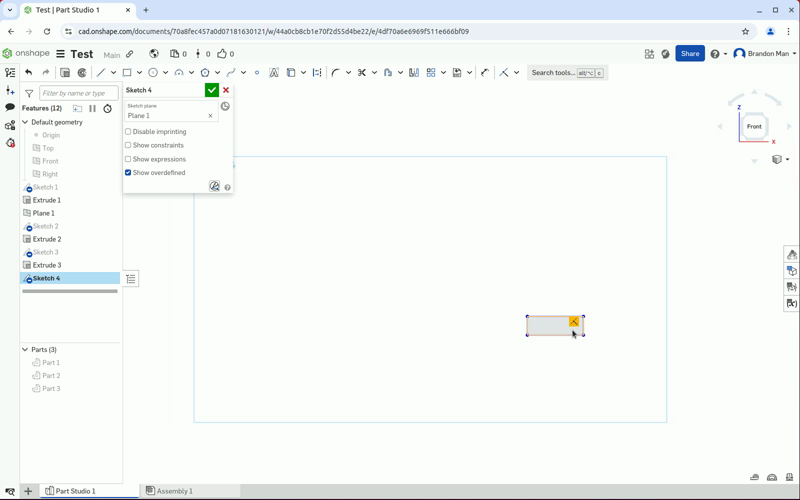
scroll(-6)
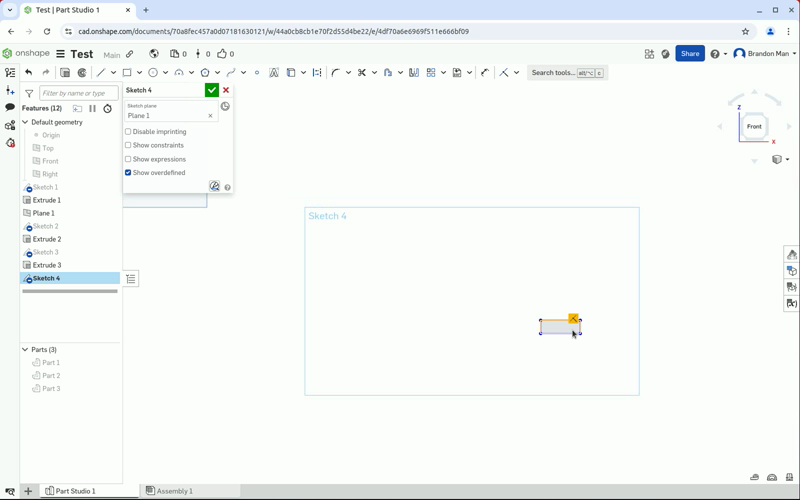
scroll(-6)
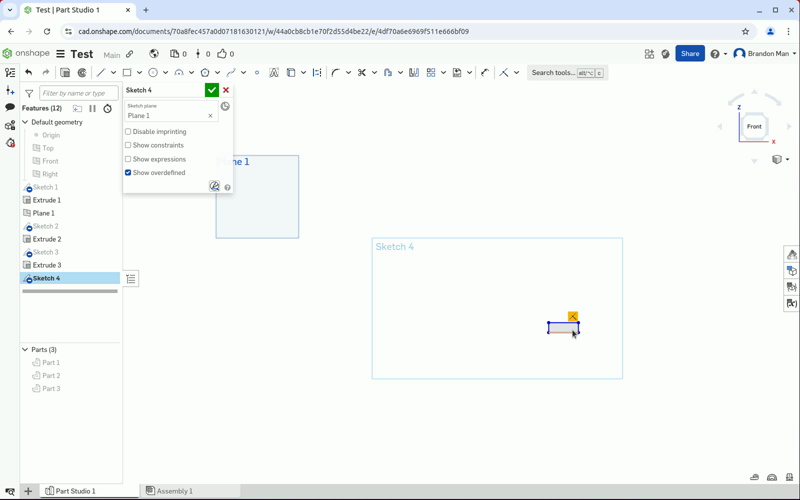
scroll(-6)
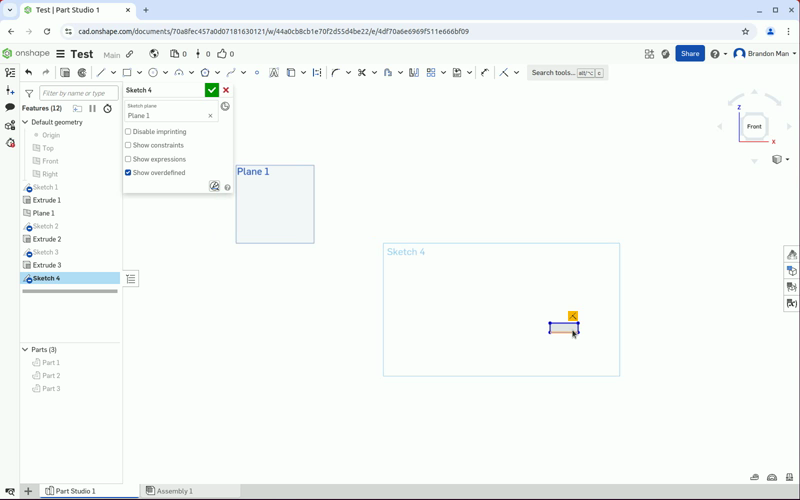
scroll(-6)
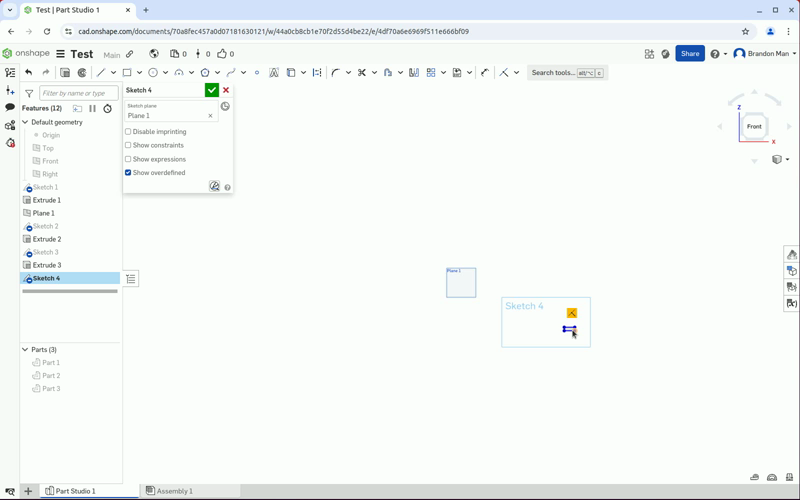
mouse_move(73, 352)
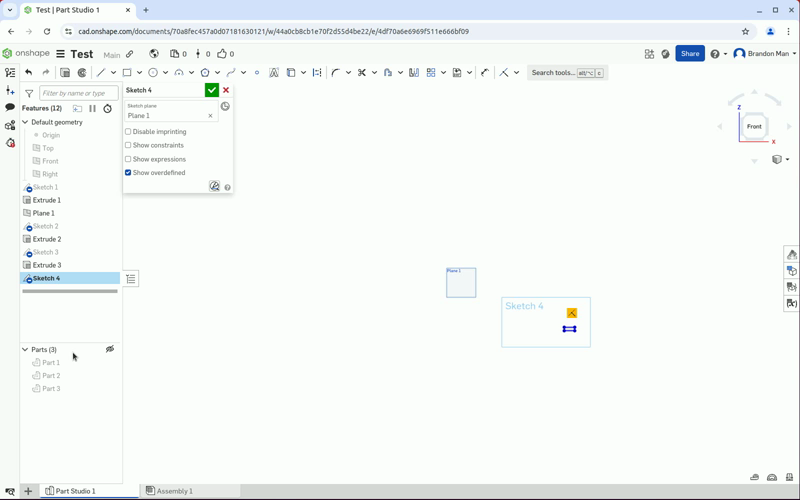
key(shift+y)
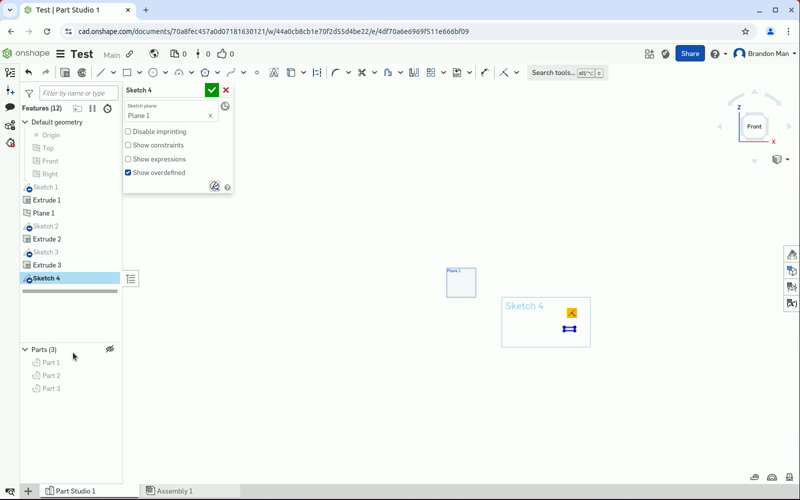
key(shift+e)
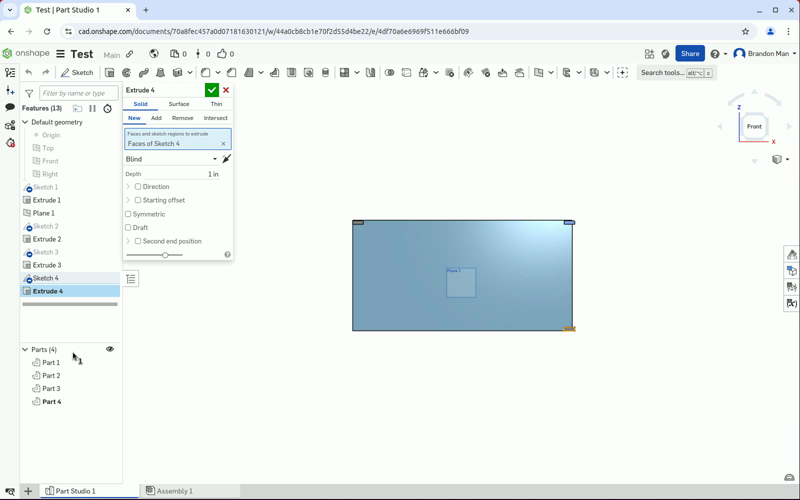
mouse_move(143, 106)
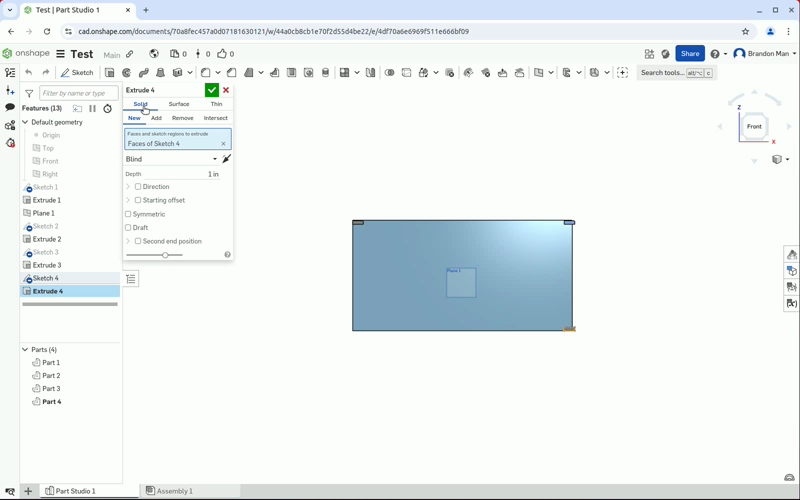
click(143, 106)
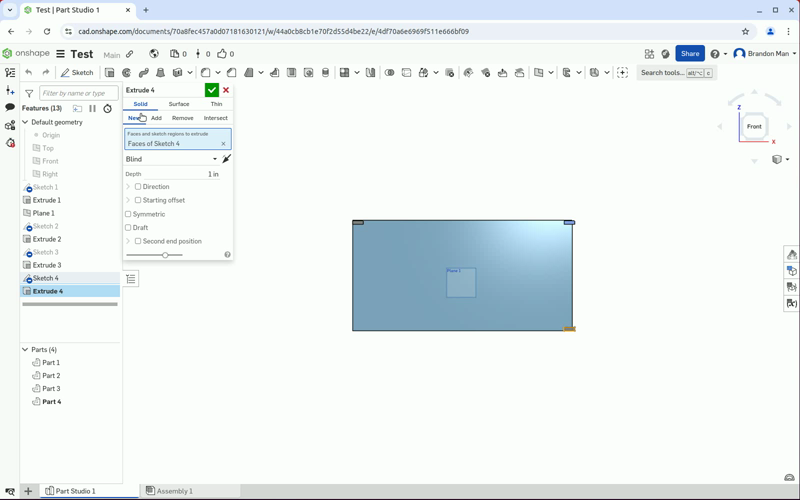
mouse_move(137, 120)
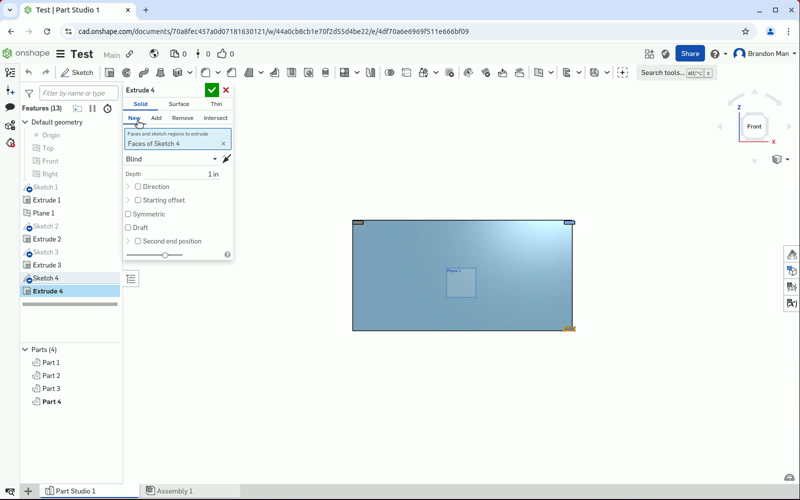
click(137, 120)
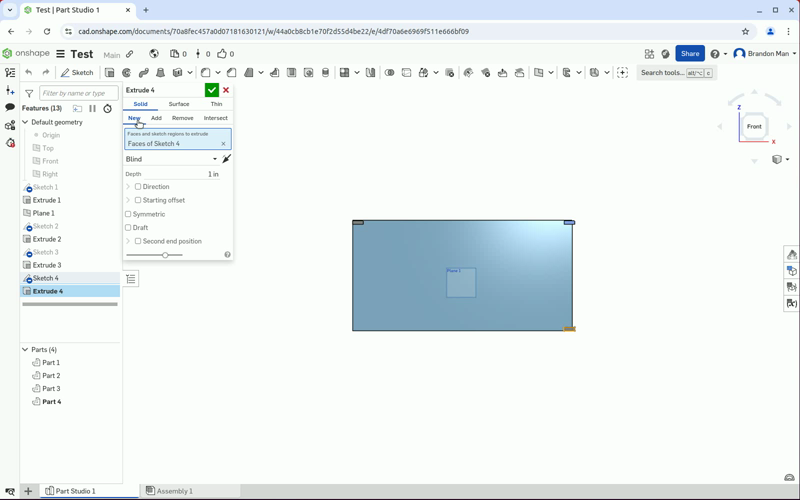
key(tab, 4)
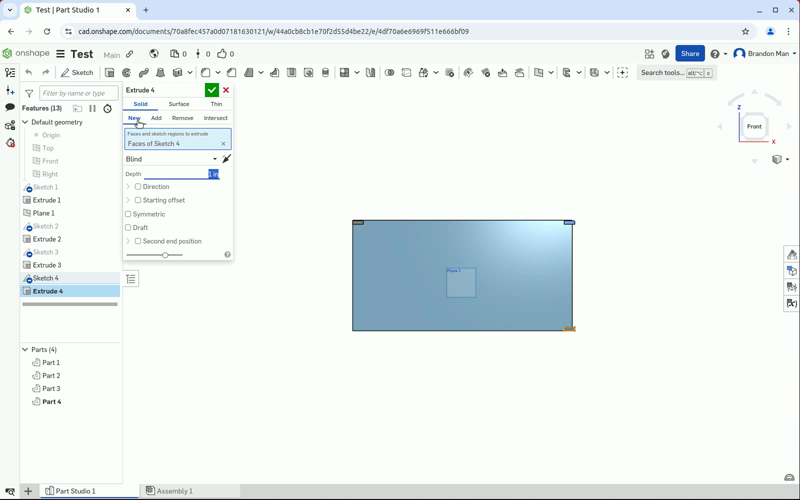
text(0.481)
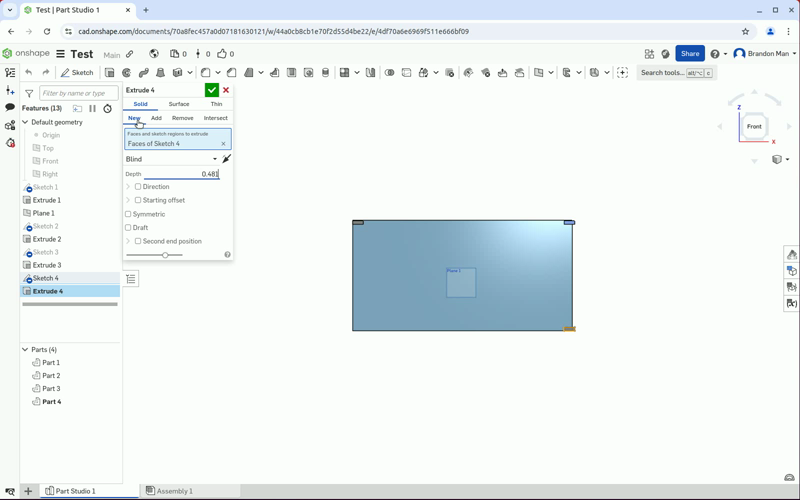
key(enter)
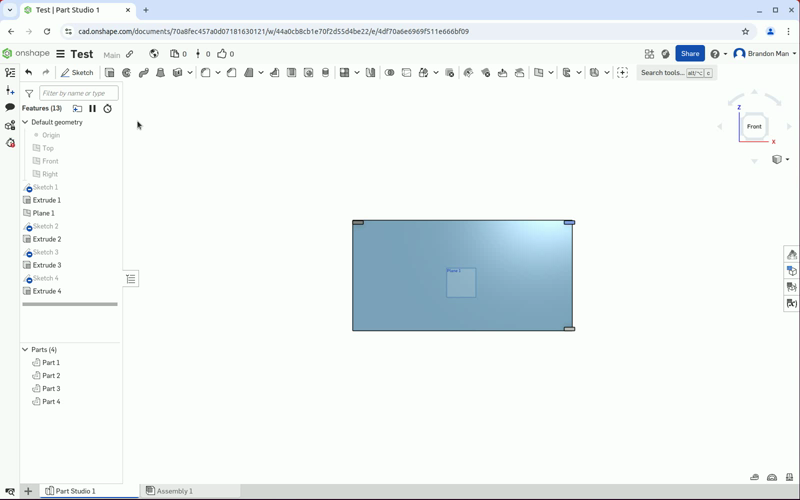
key(shift+h)
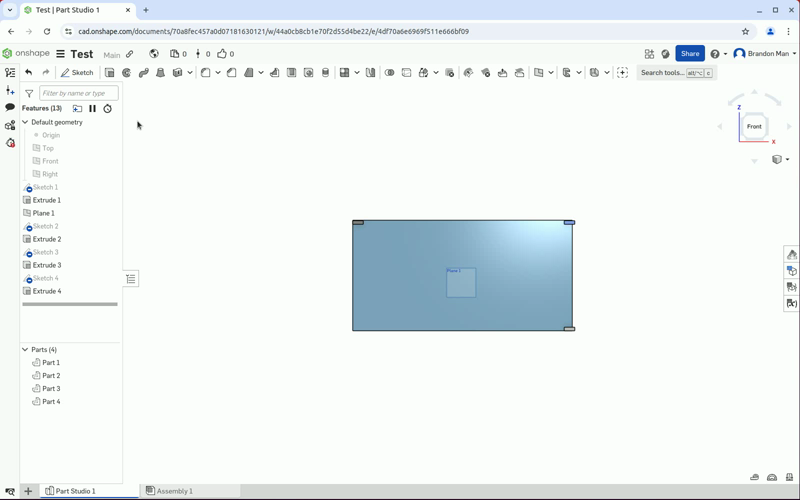
key(shift+h)
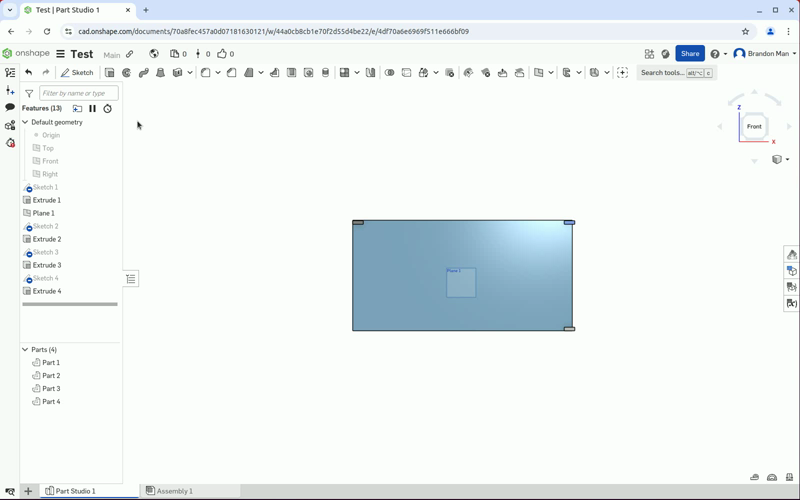
mouse_move(73, 189)
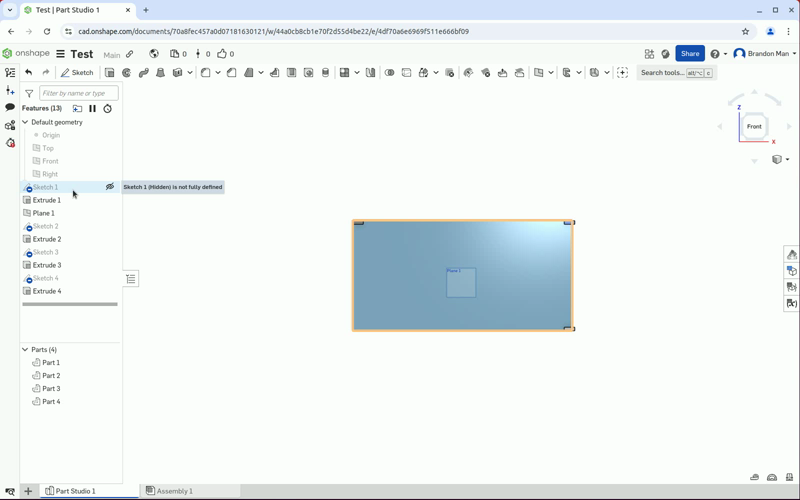
click(73, 189)
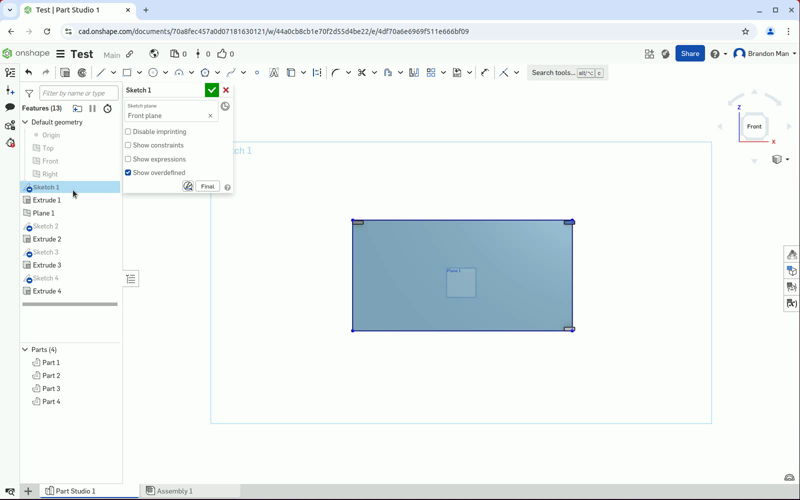
mouse_move(229, 92)
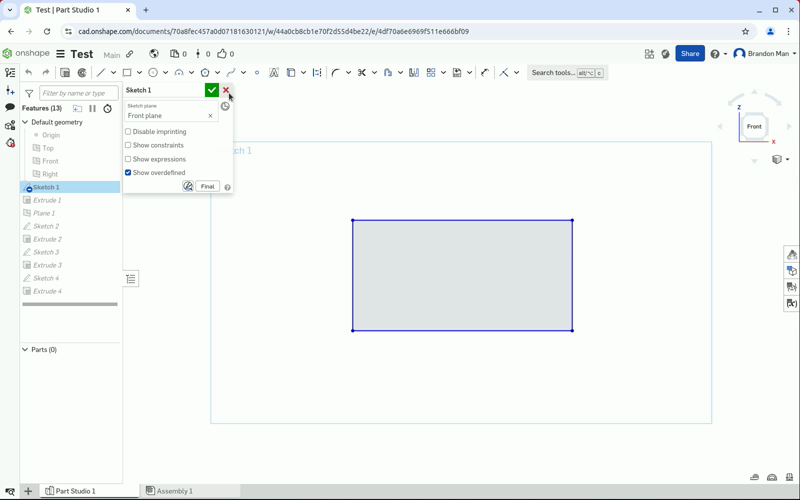
click(229, 92)
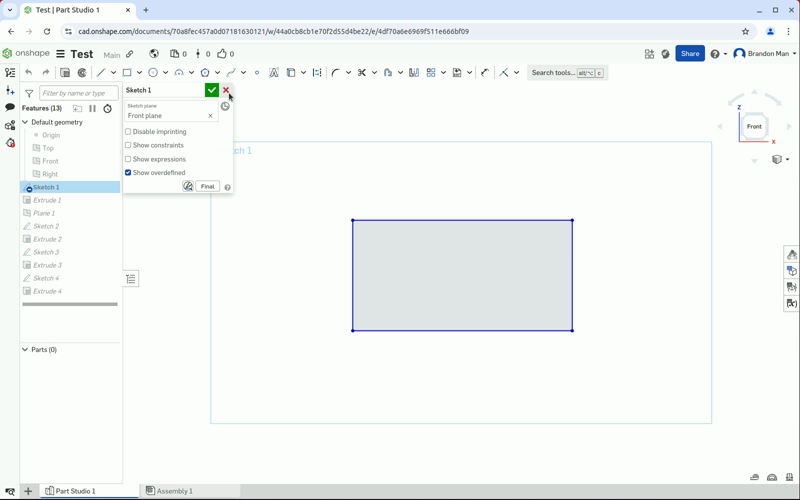
key(shift+s)
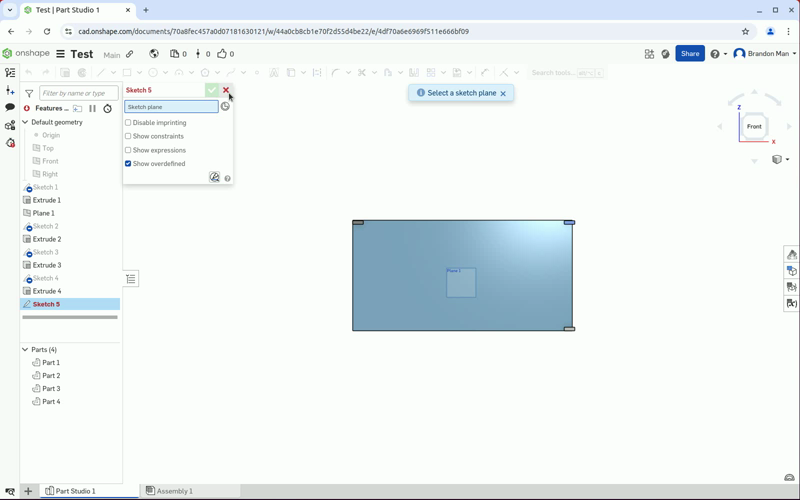
mouse_move(73, 215)
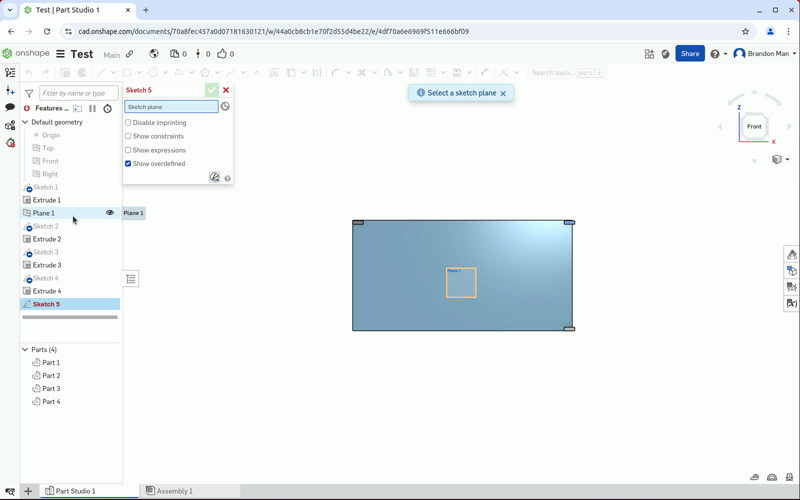
click(73, 215)
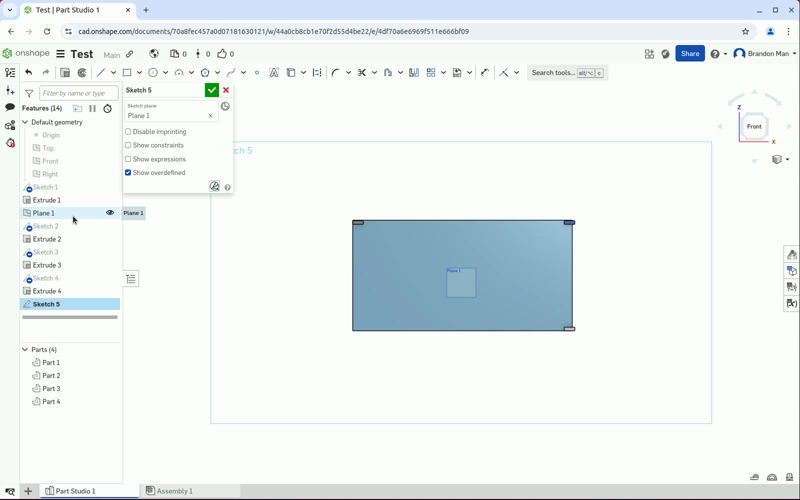
mouse_move(73, 352)
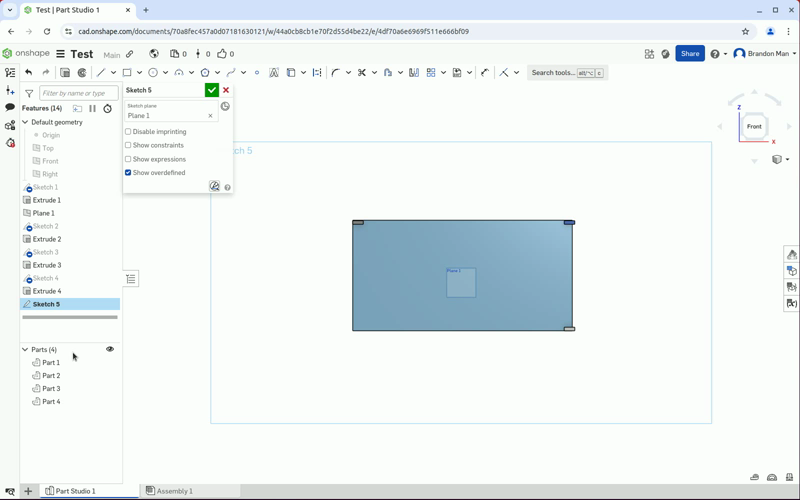
key(y)
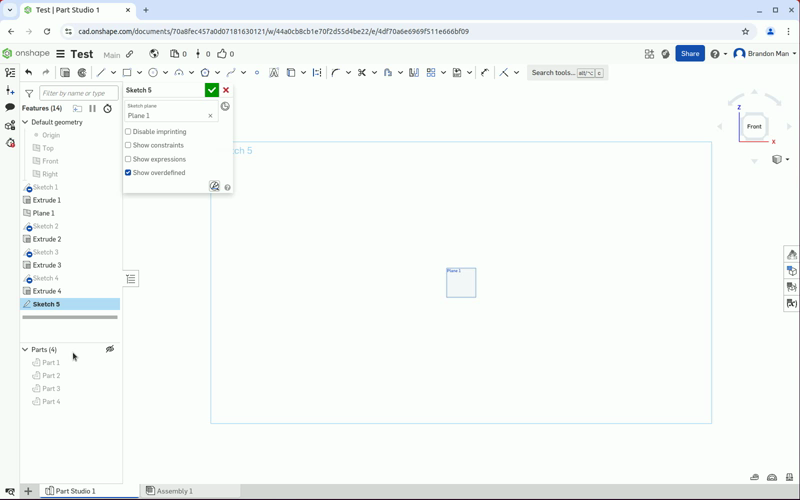
key(l)
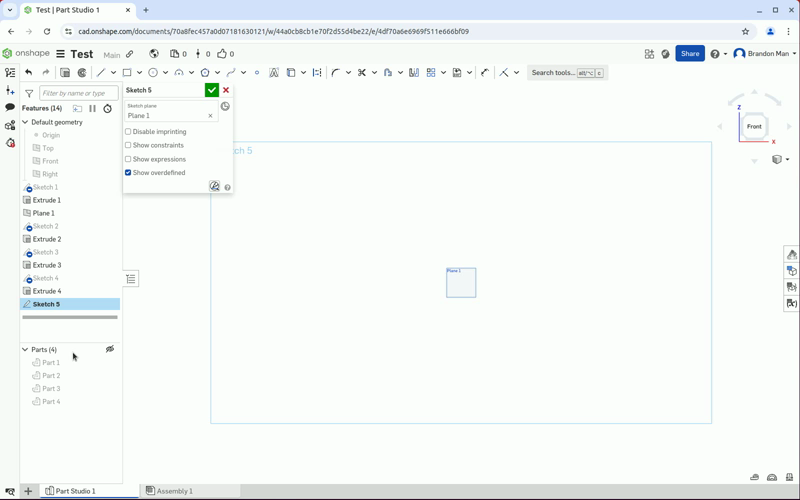
key_down(shift)
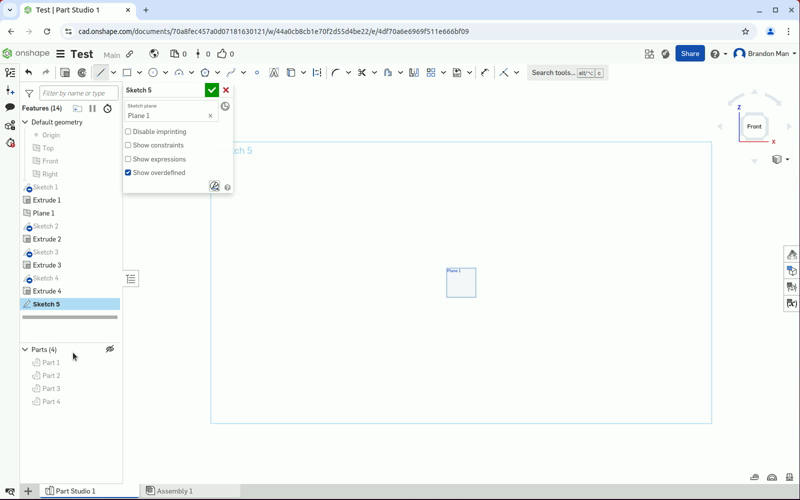
mouse_move(352, 330)
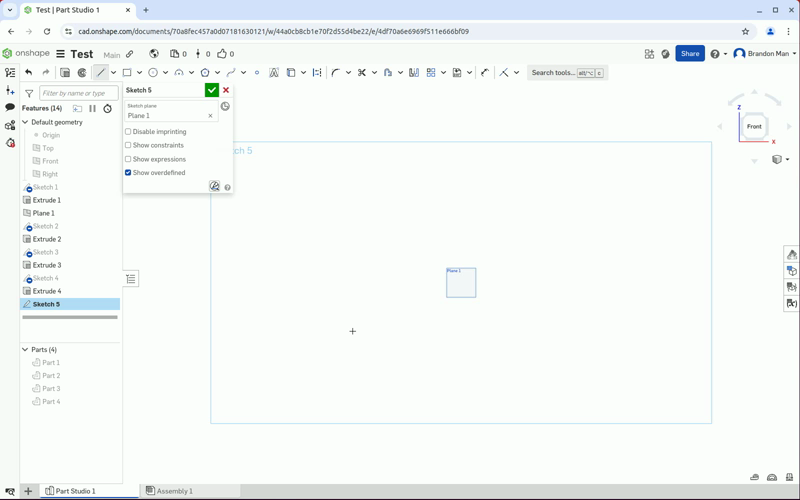
click(352, 330)
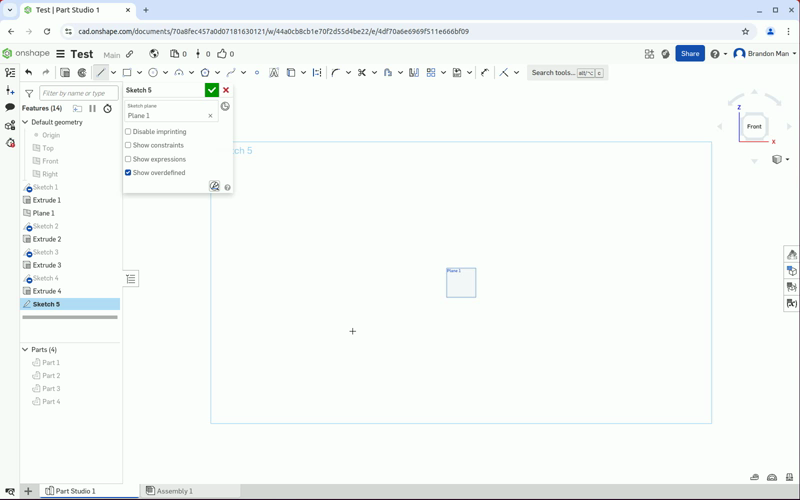
key_up(shift)
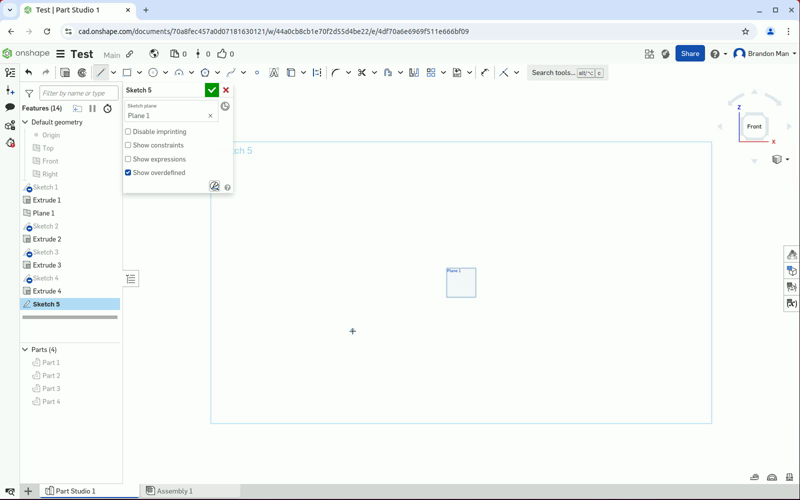
key_down(shift)
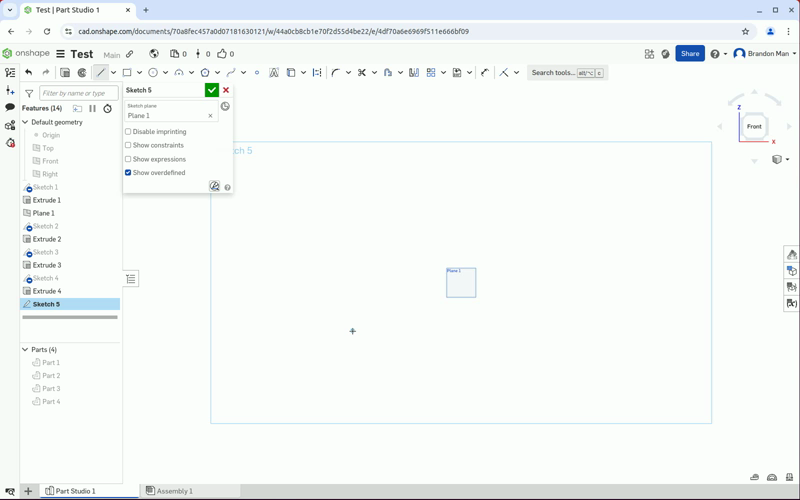
mouse_move(382, 330)
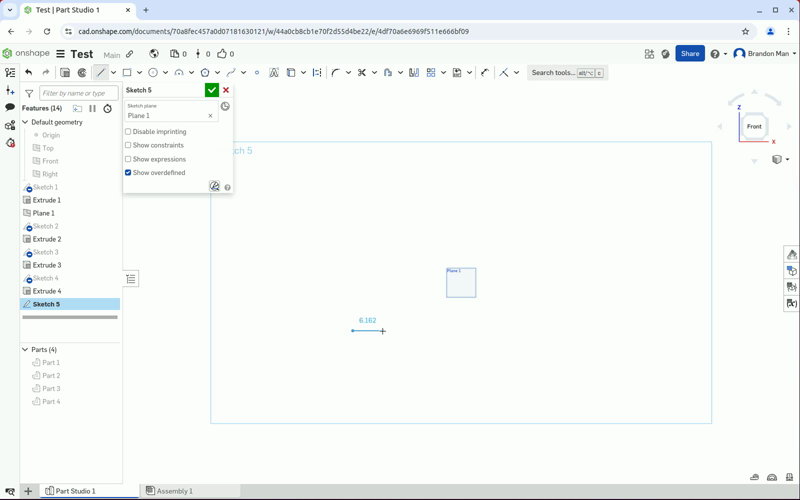
mouse_move(363, 330)
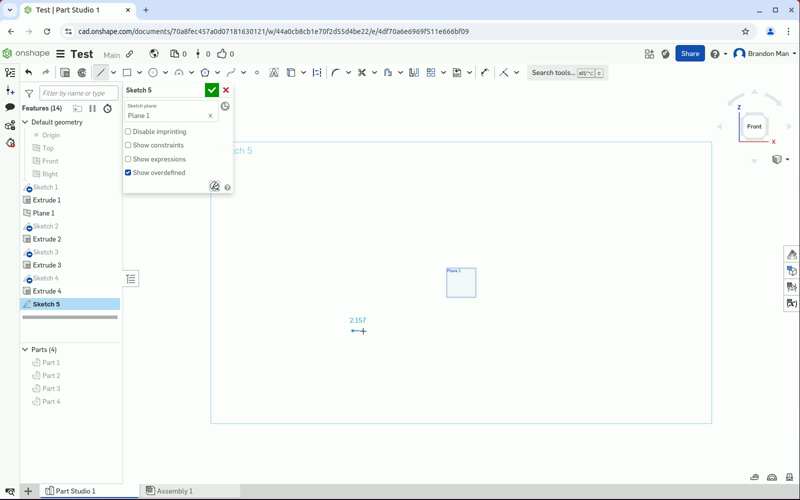
click(363, 330)
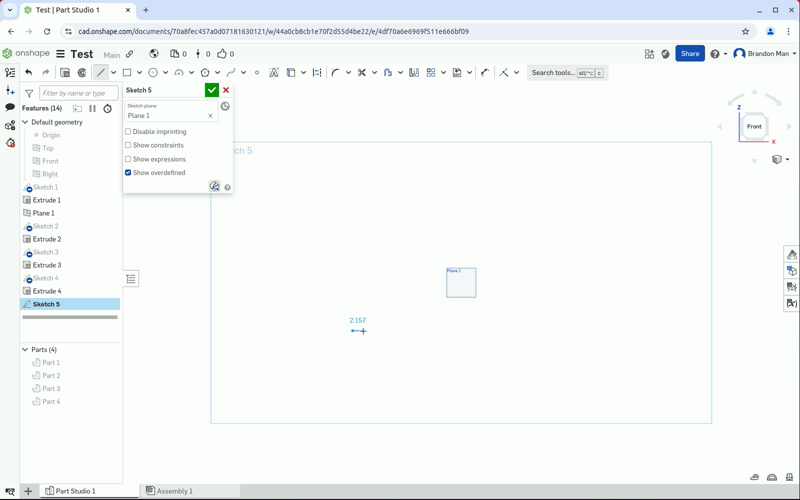
key_up(shift)
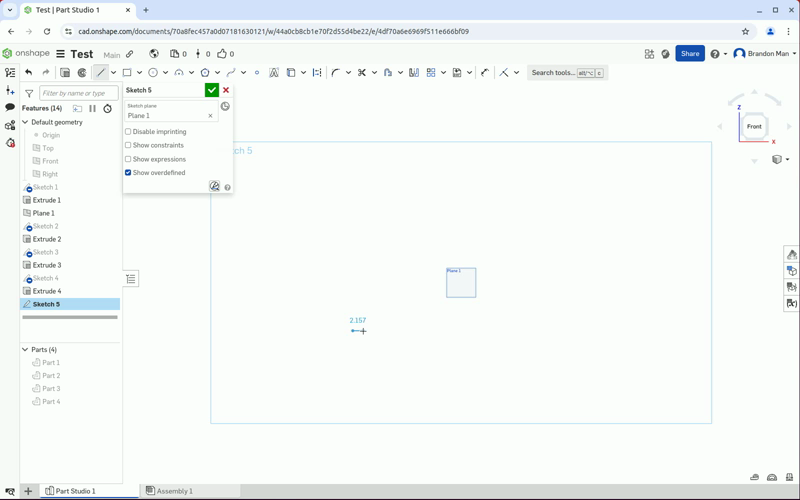
key_down(shift)
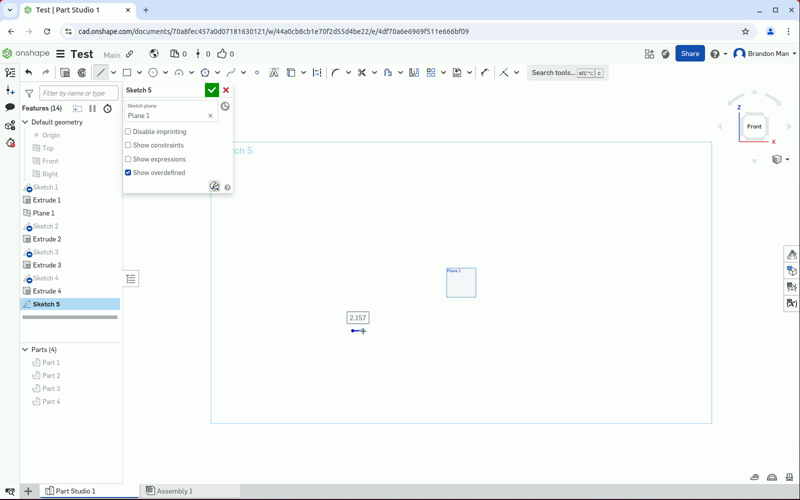
mouse_move(393, 330)
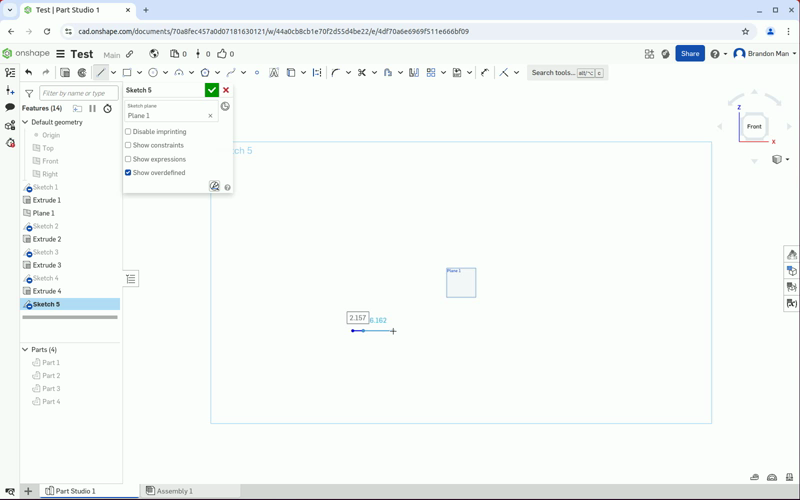
mouse_move(363, 327)
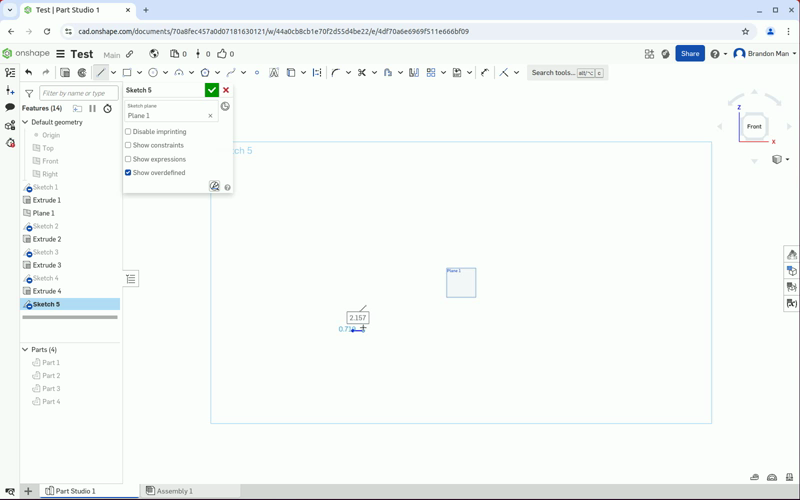
scroll(6)
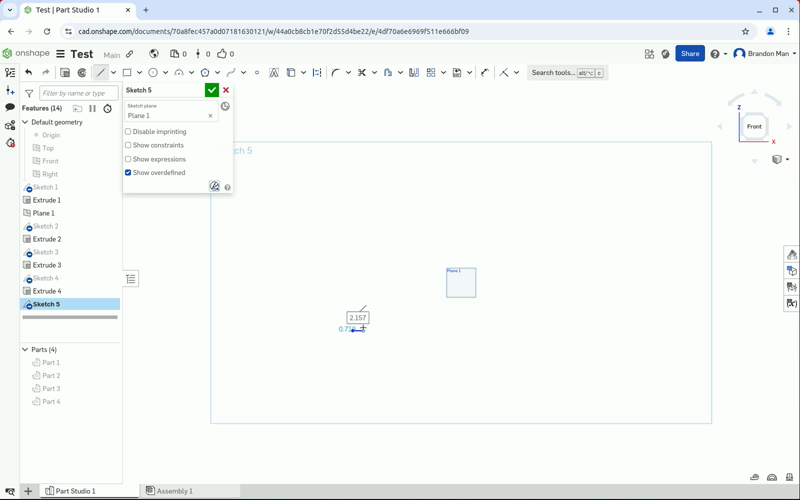
scroll(6)
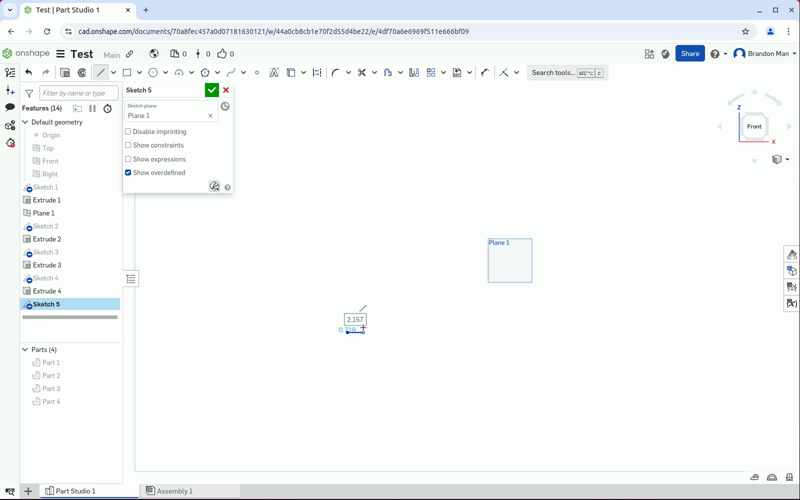
scroll(6)
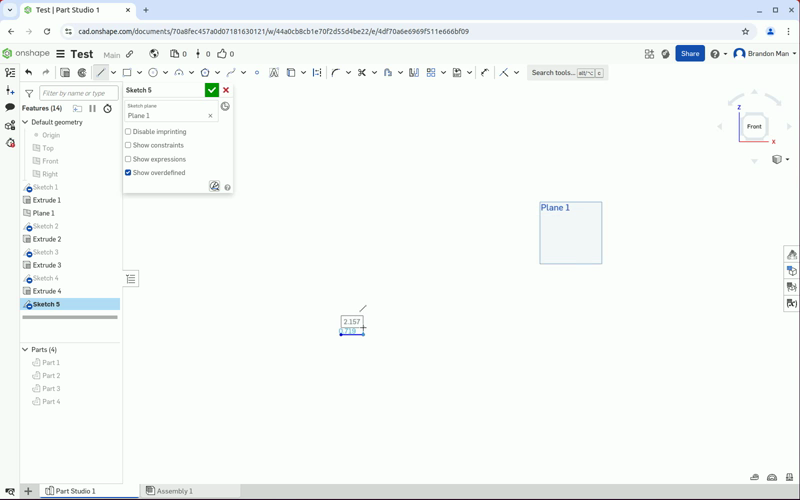
scroll(6)
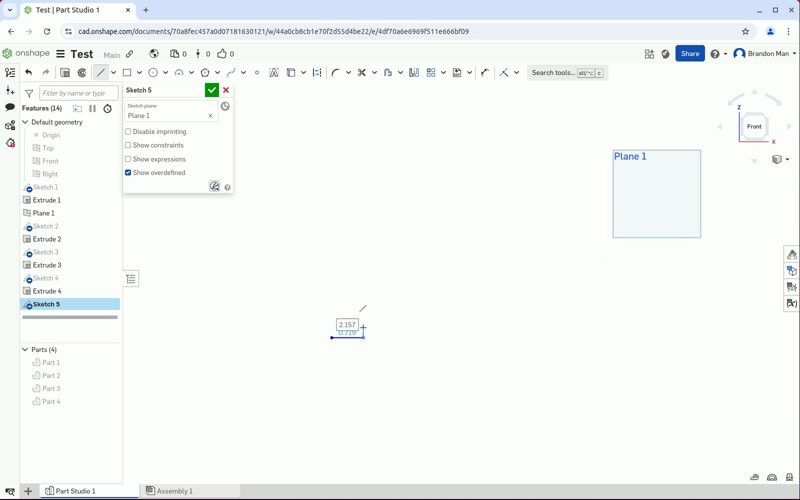
scroll(6)
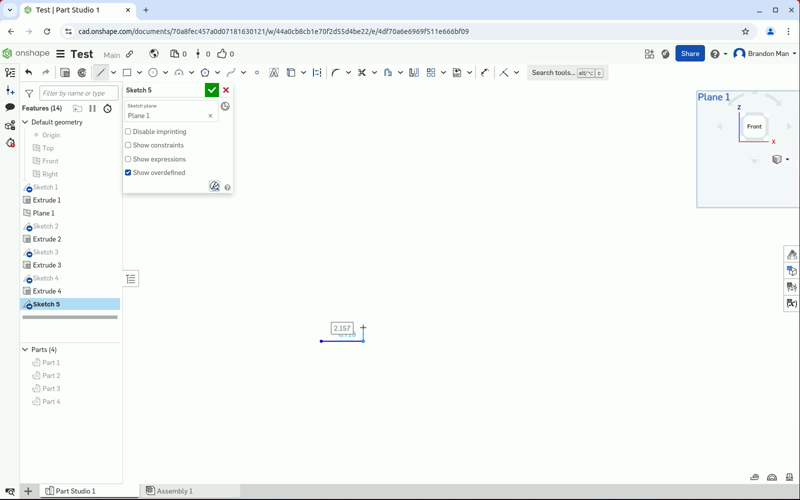
scroll(6)
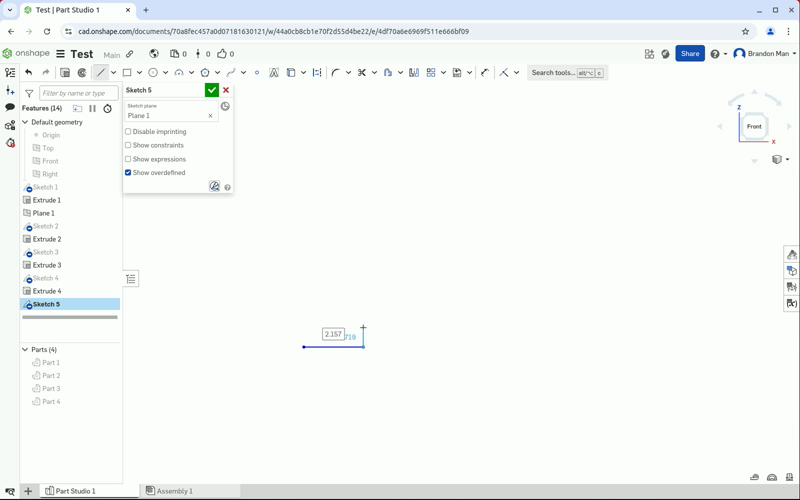
scroll(6)
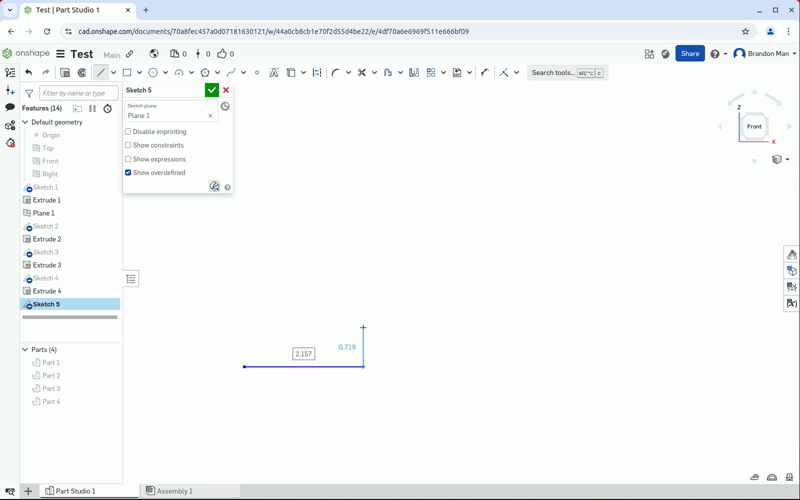
click(363, 327)
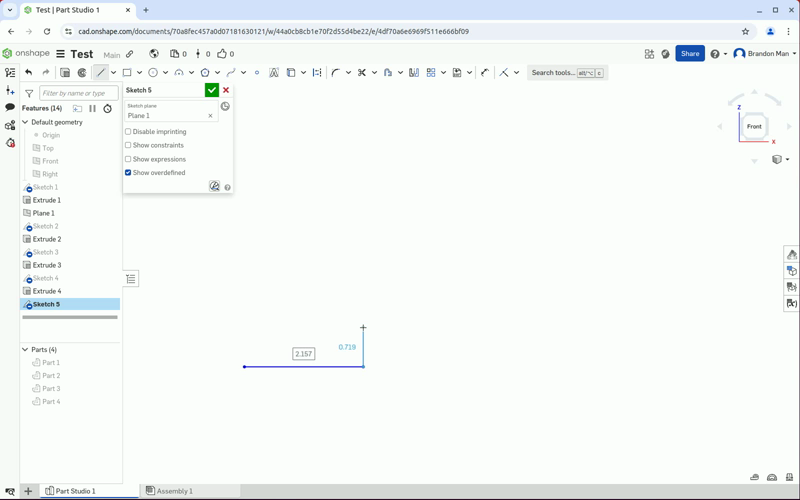
scroll(-6)
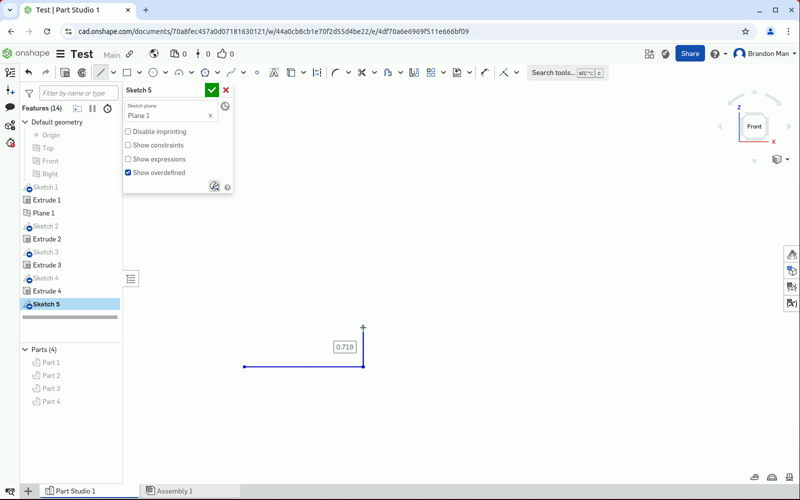
scroll(-6)
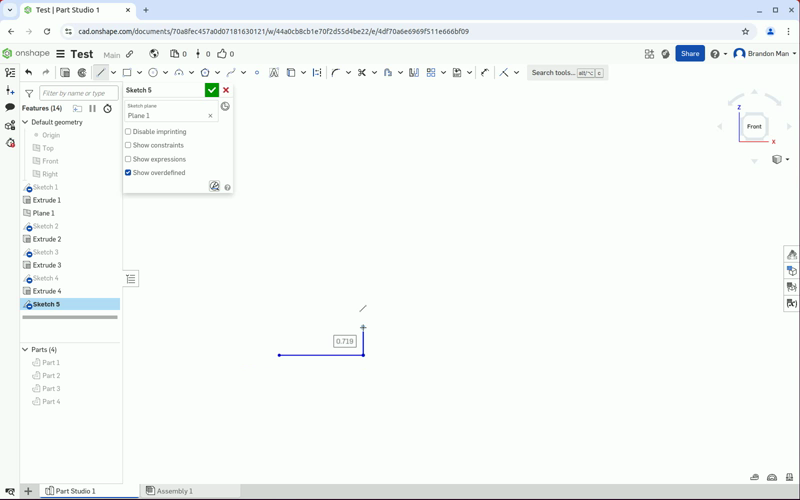
scroll(-6)
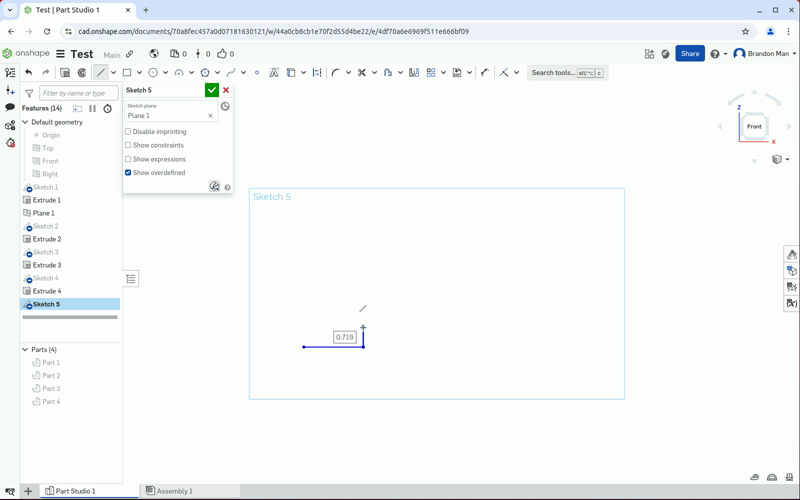
scroll(-6)
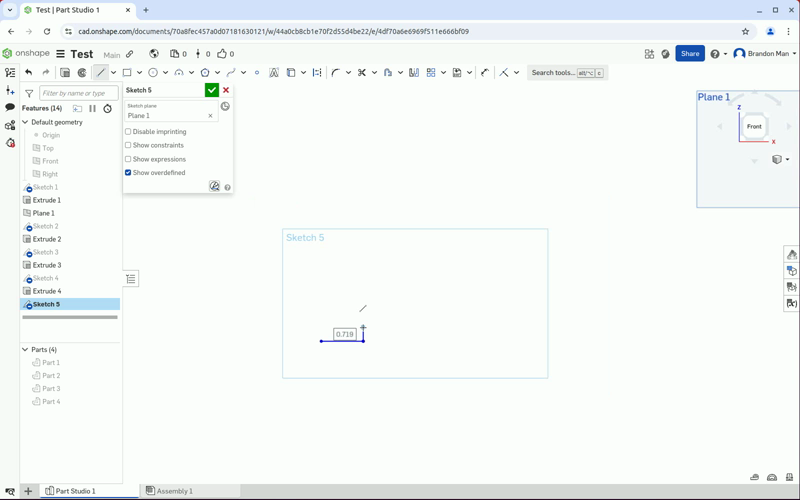
scroll(-6)
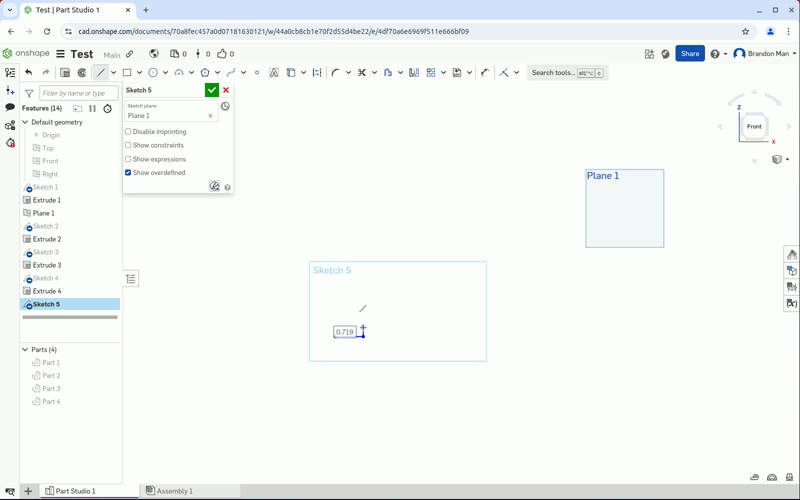
scroll(-6)
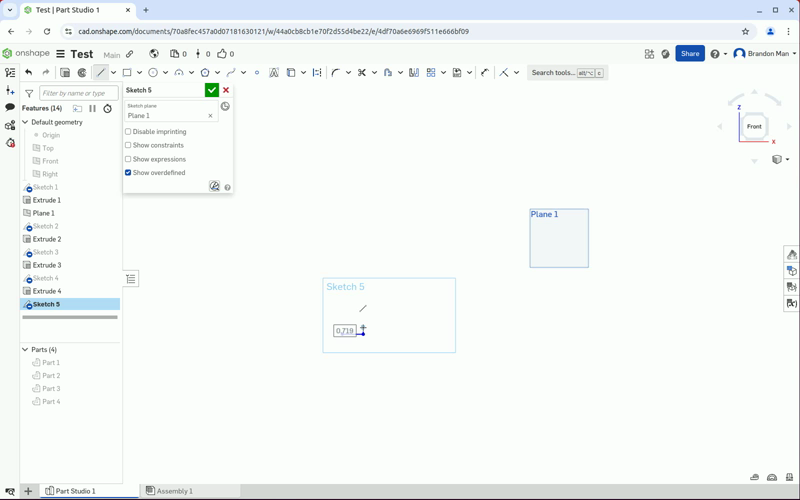
scroll(-6)
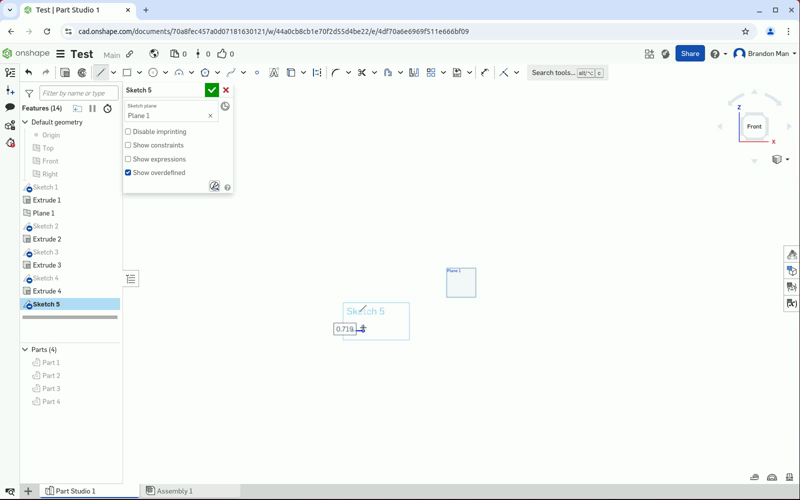
key_up(shift)
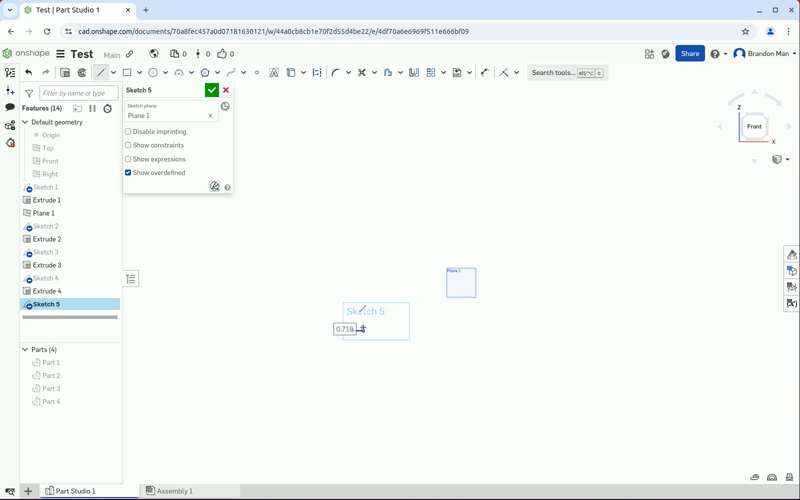
key_down(shift)
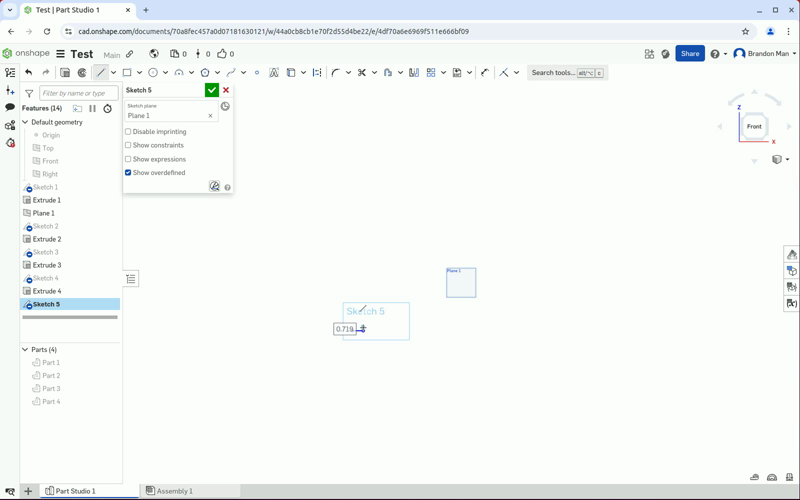
mouse_move(393, 327)
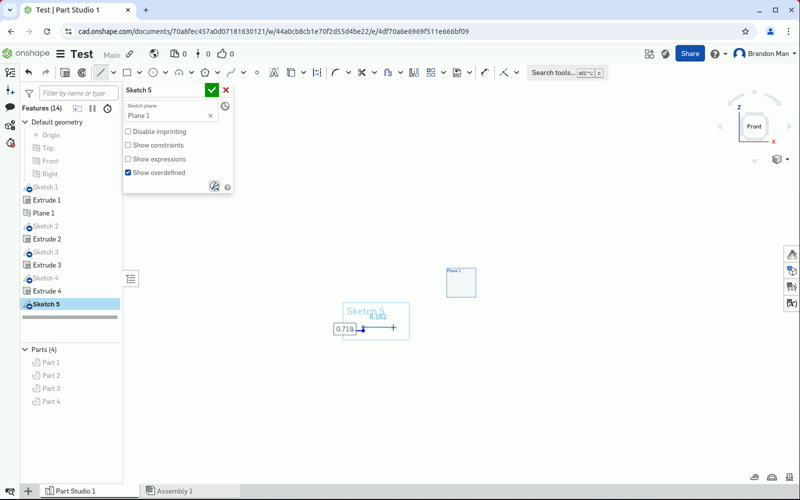
mouse_move(352, 327)
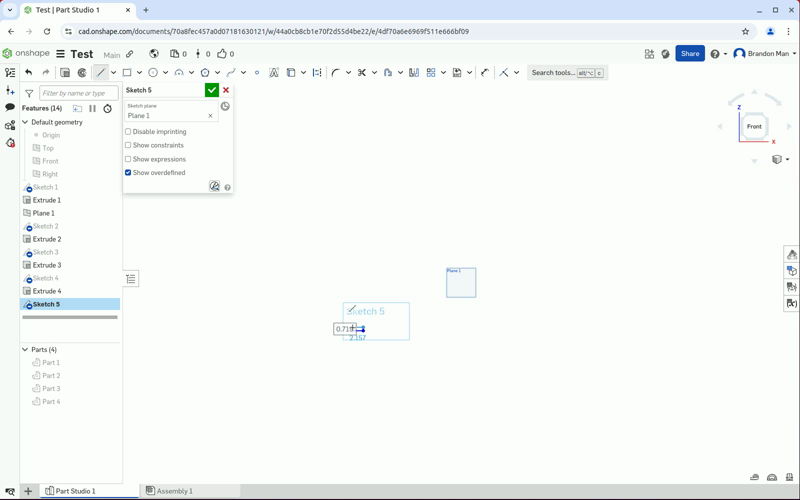
scroll(6)
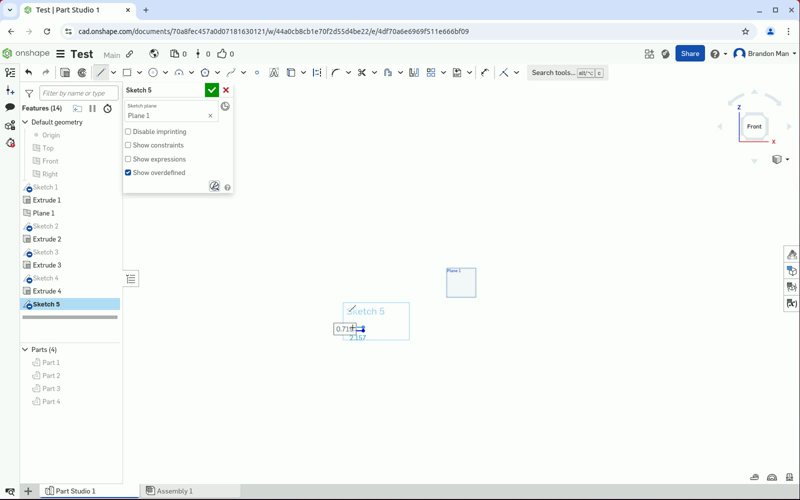
scroll(6)
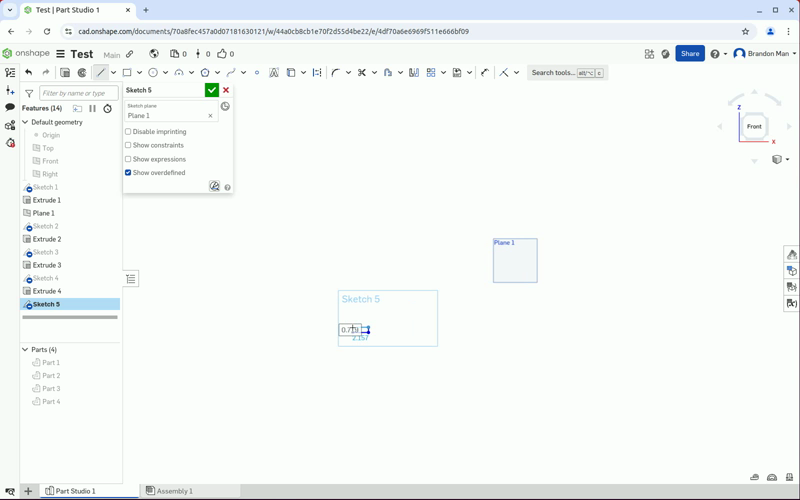
scroll(6)
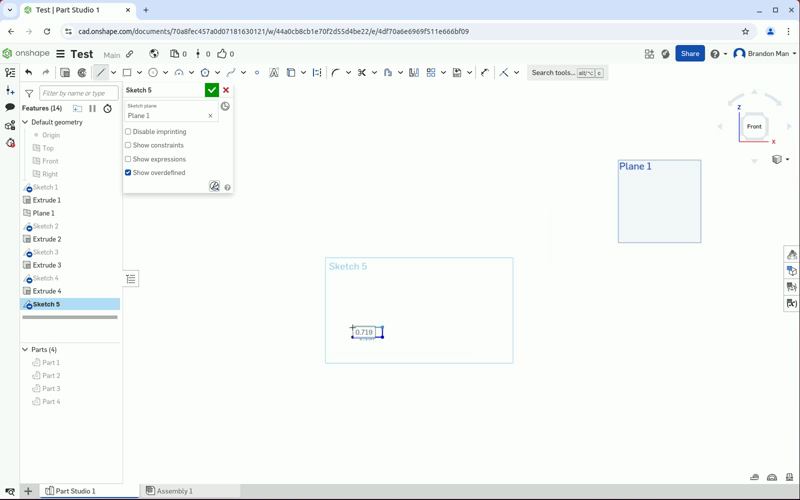
scroll(6)
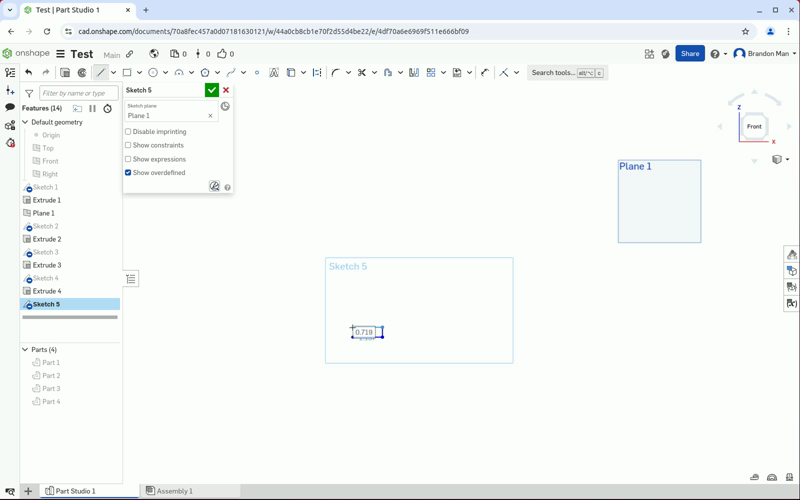
scroll(6)
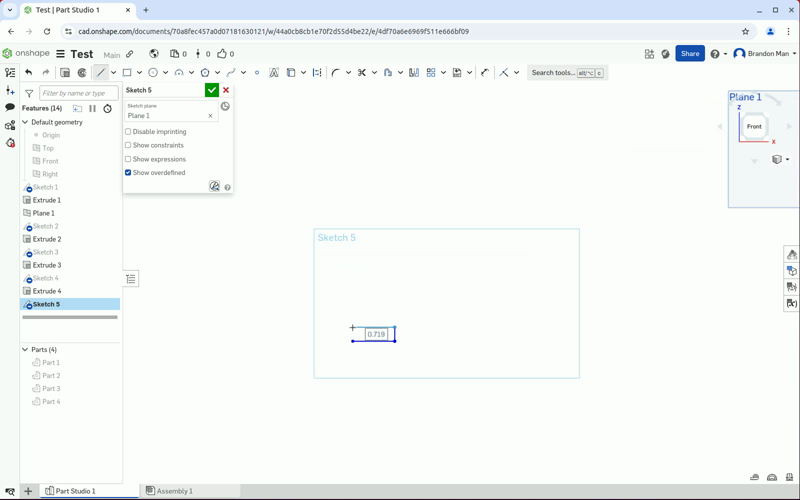
scroll(6)
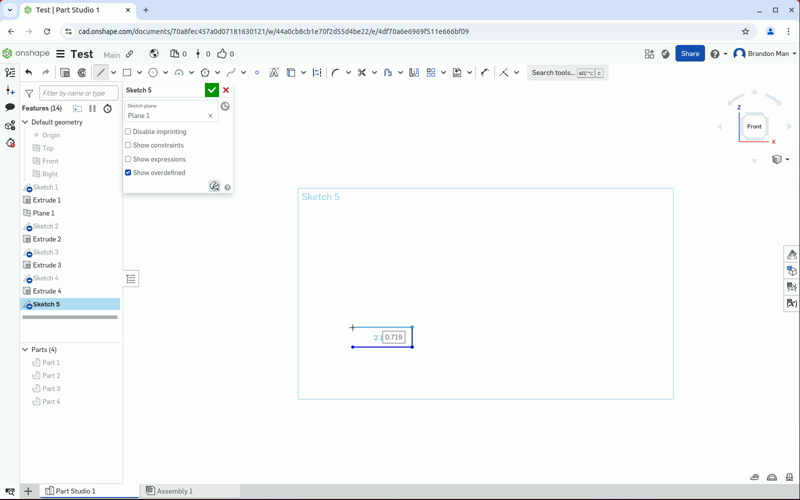
scroll(6)
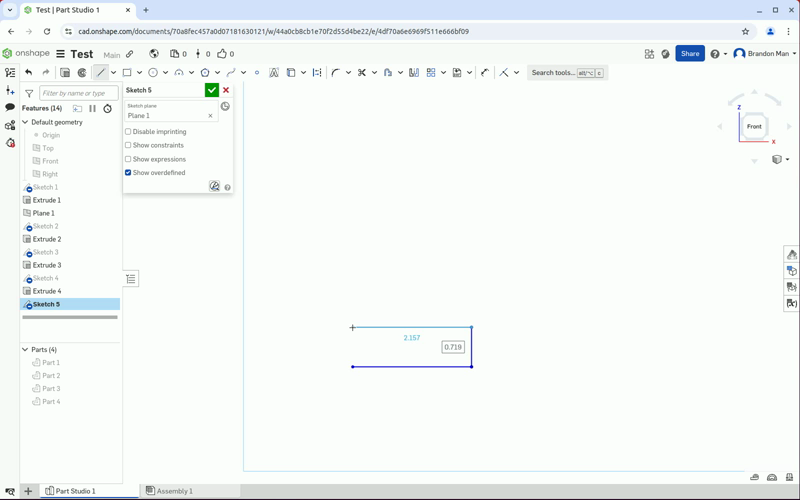
click(352, 327)
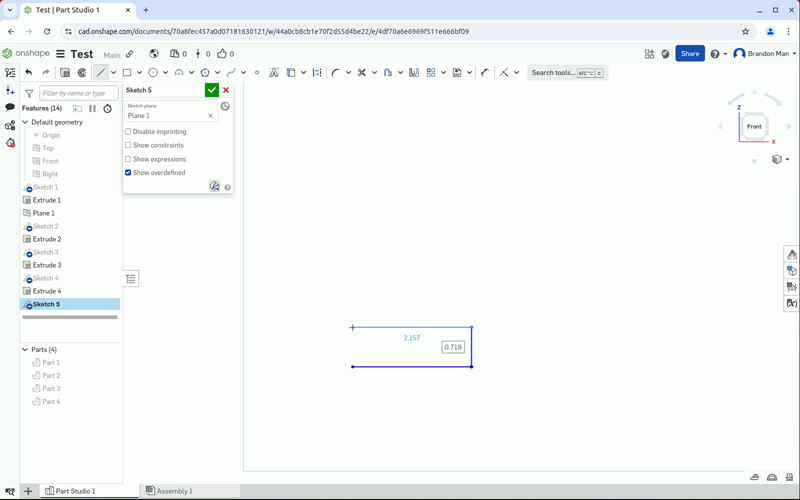
scroll(-6)
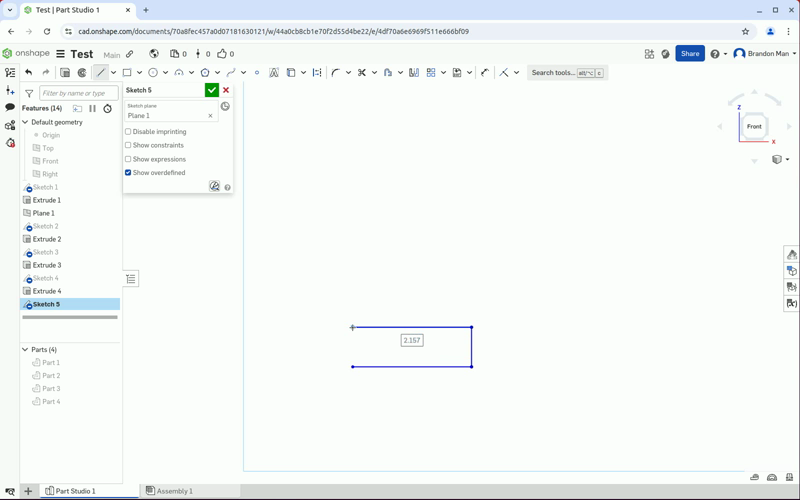
scroll(-6)
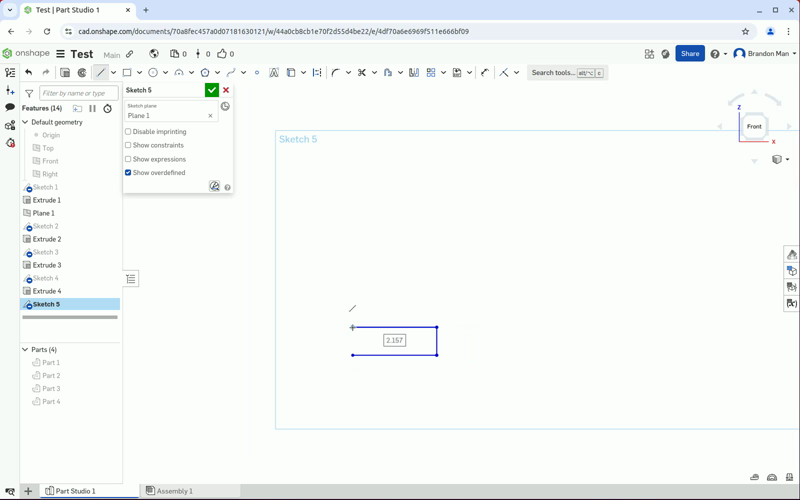
scroll(-6)
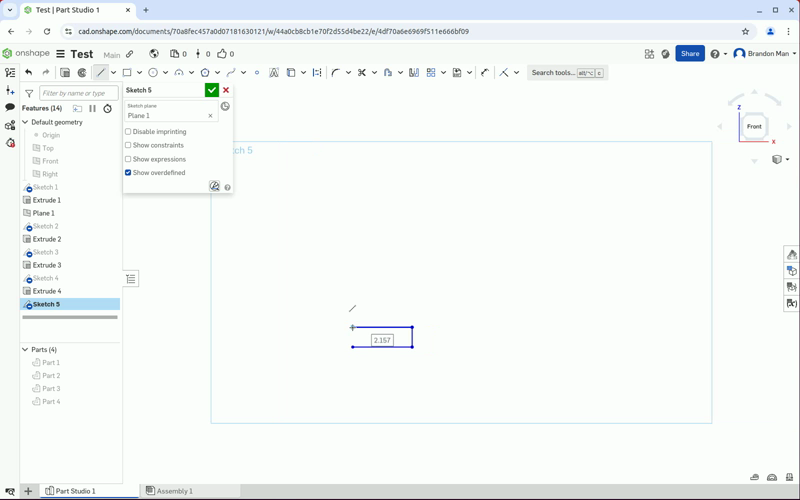
scroll(-6)
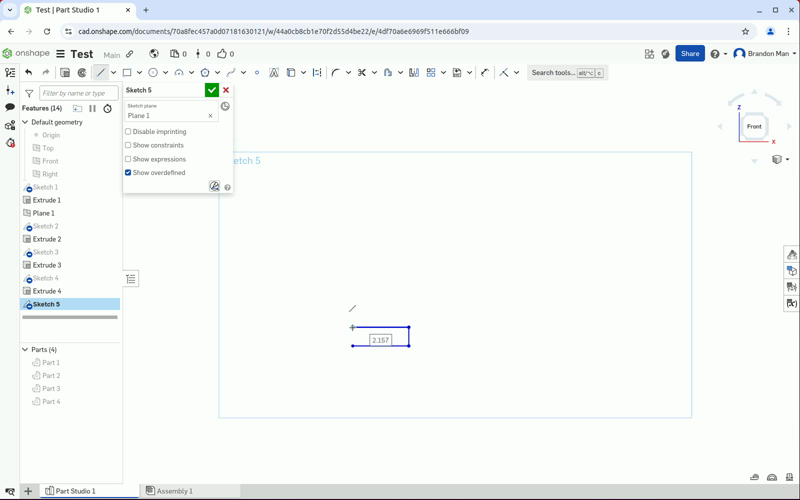
scroll(-6)
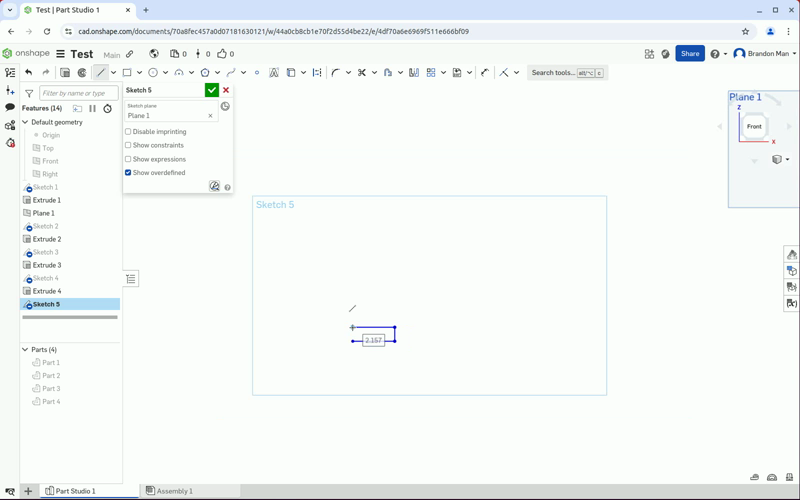
scroll(-6)
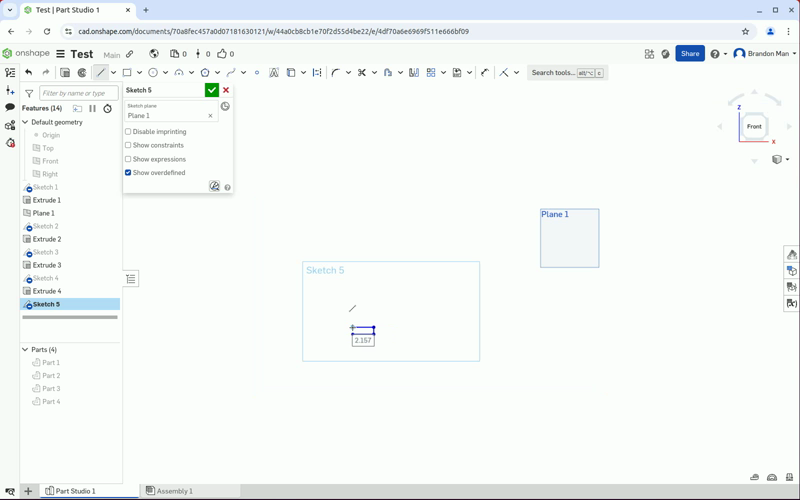
scroll(-6)
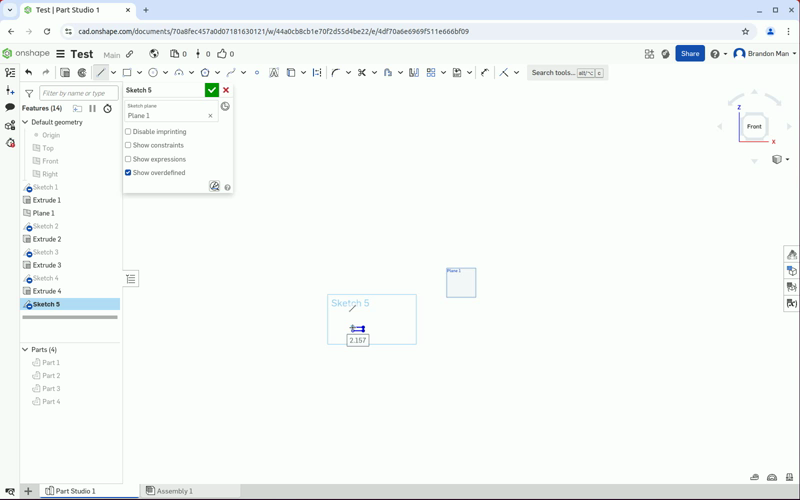
key_up(shift)
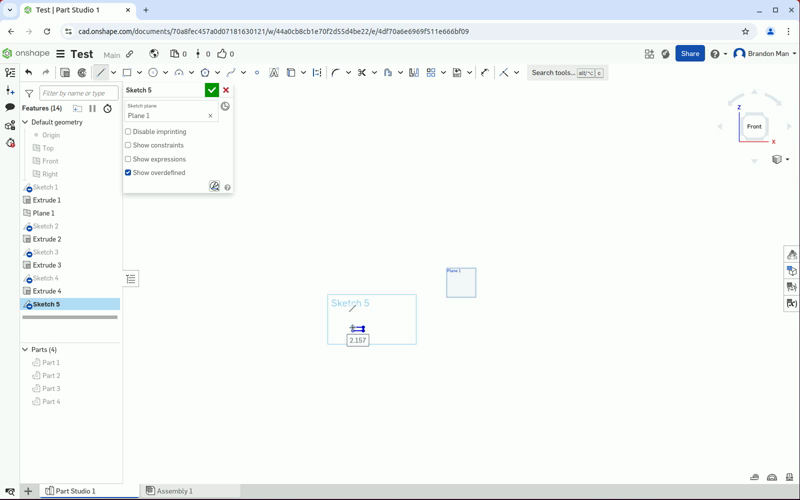
mouse_move(382, 327)
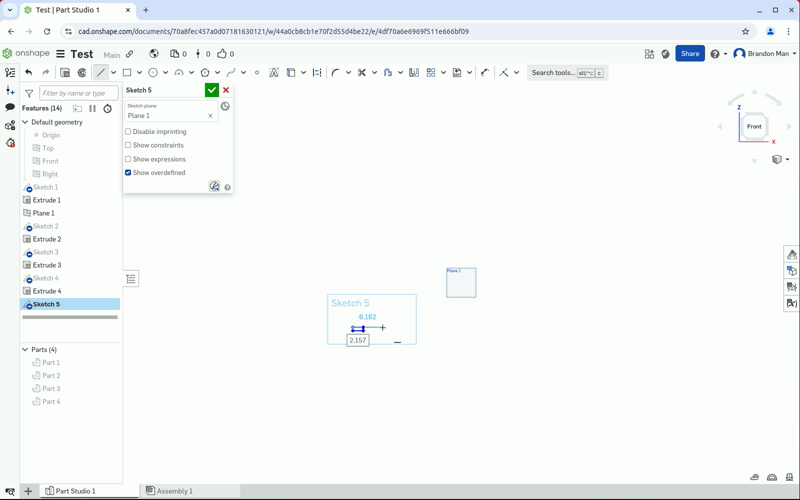
key_down(shift)
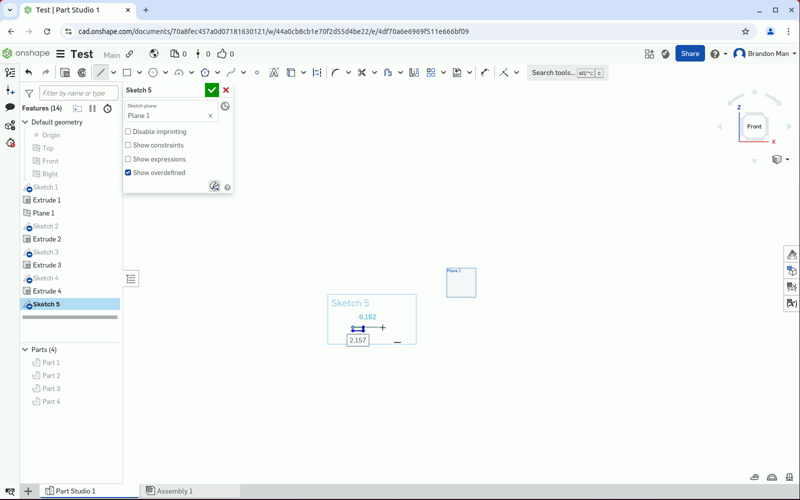
mouse_move(352, 330)
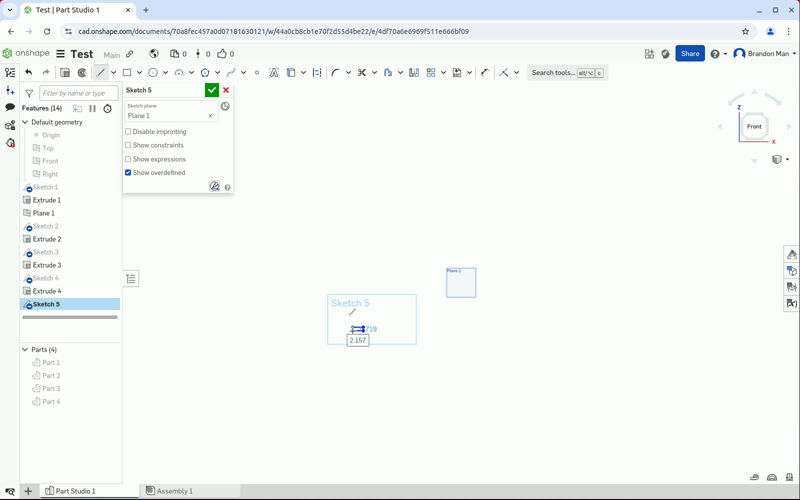
scroll(6)
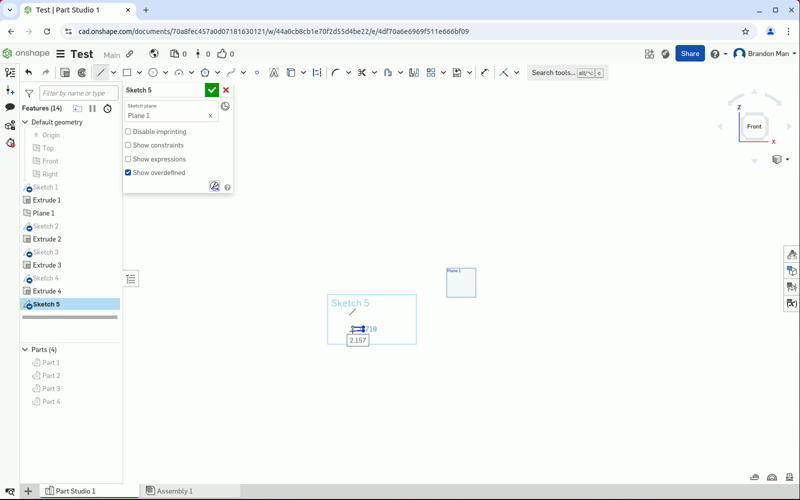
scroll(6)
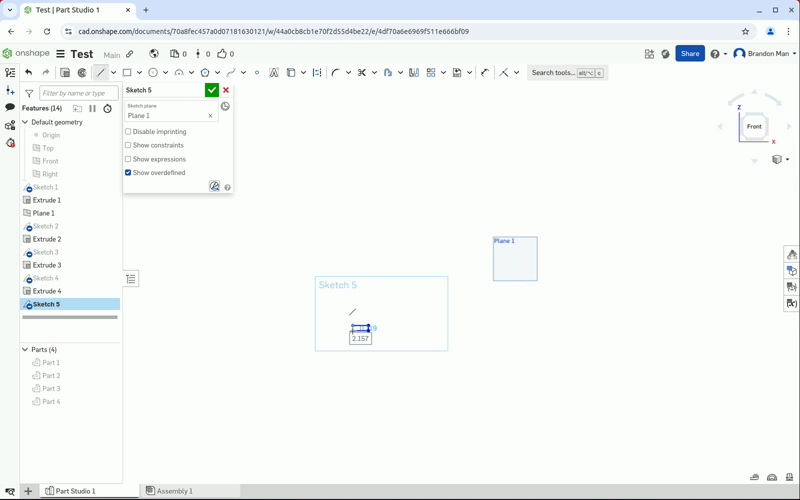
scroll(6)
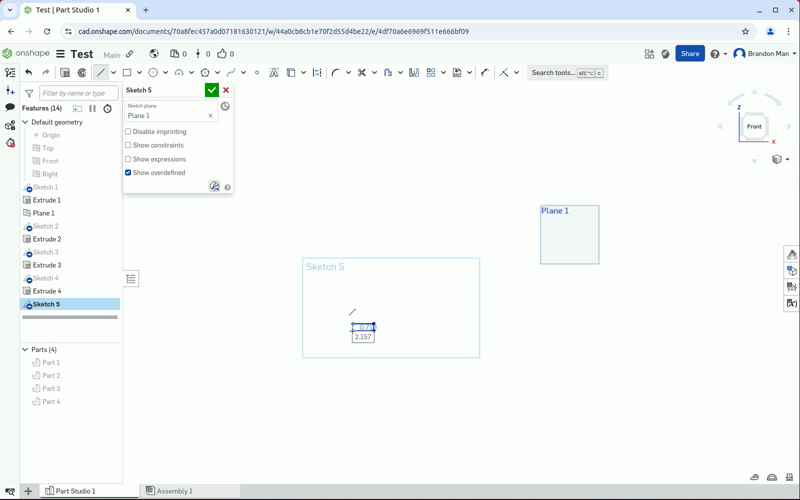
scroll(6)
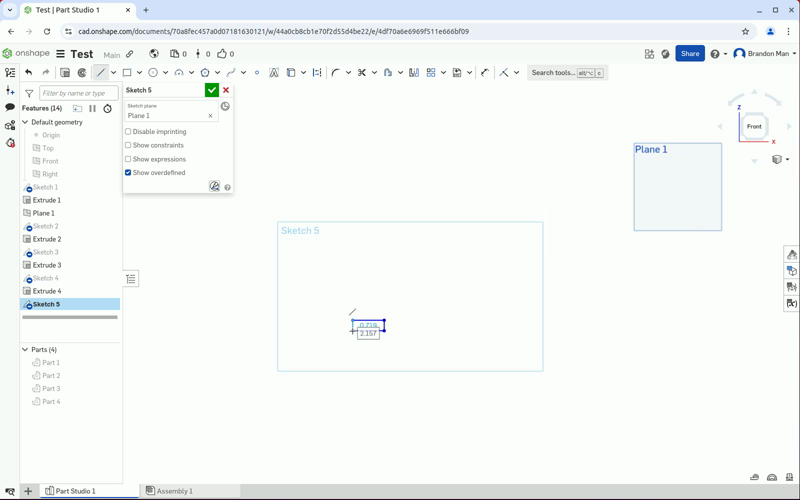
scroll(6)
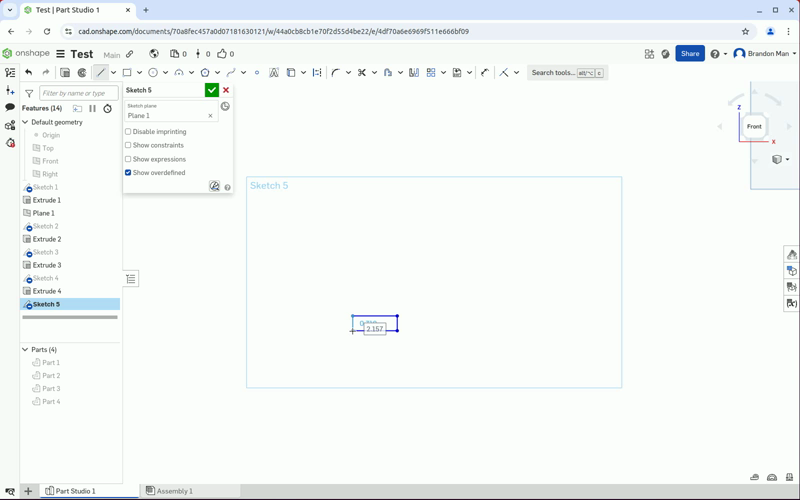
scroll(6)
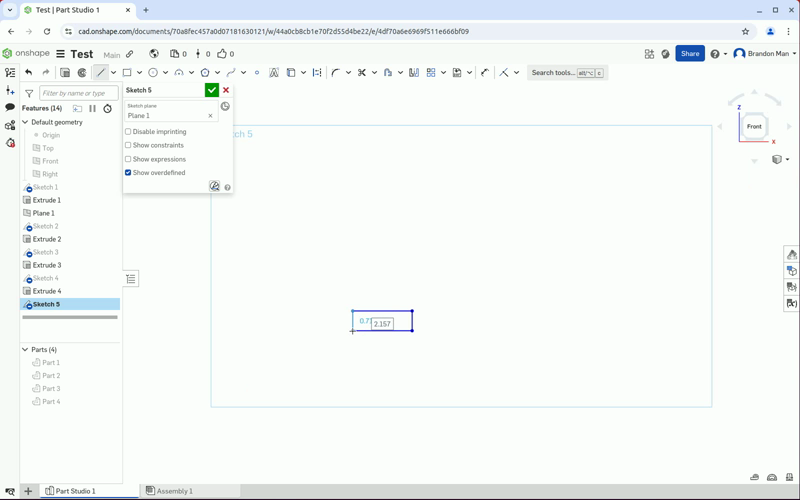
scroll(6)
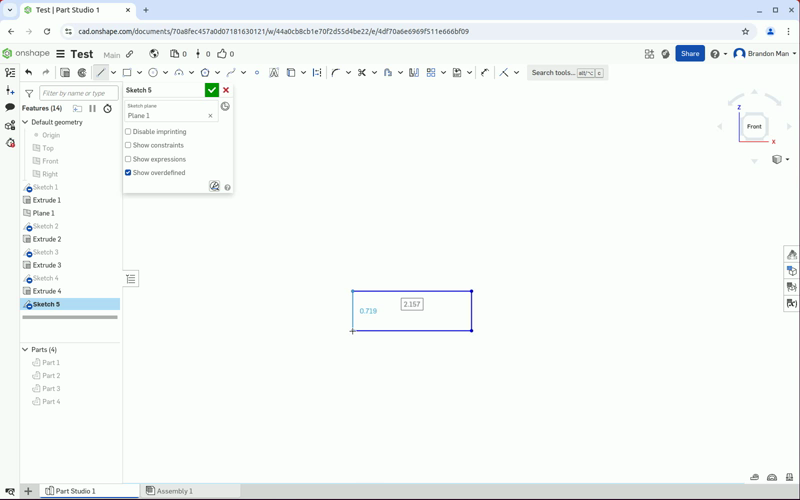
key_up(shift)
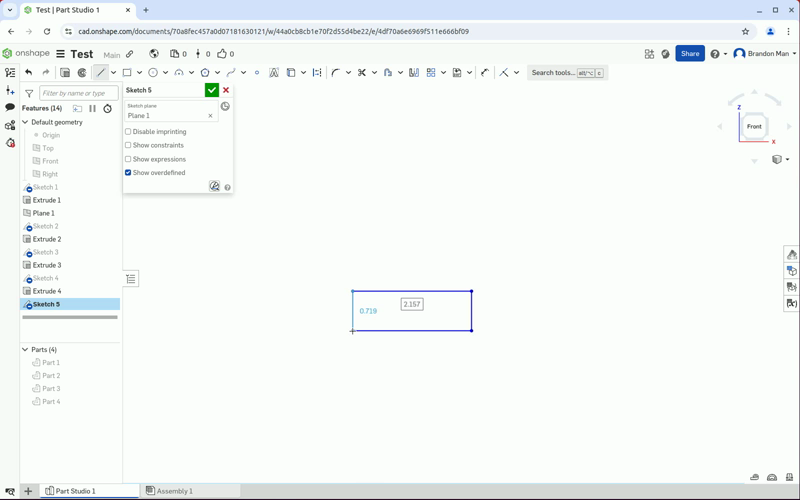
click(352, 330)
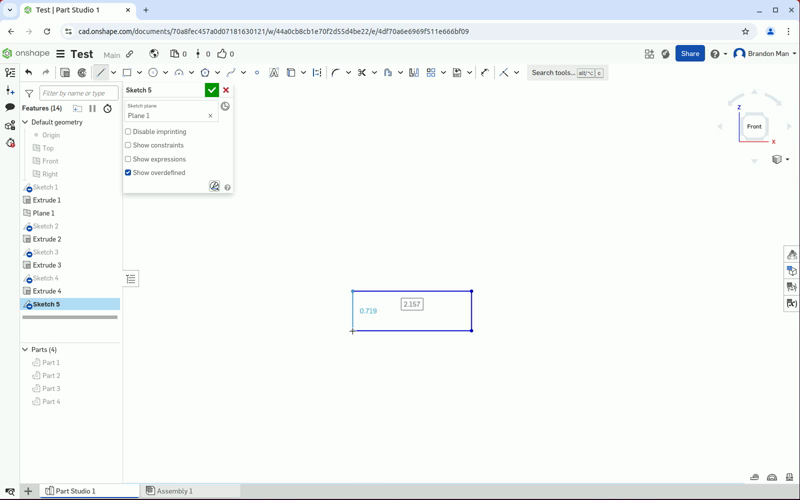
scroll(-6)
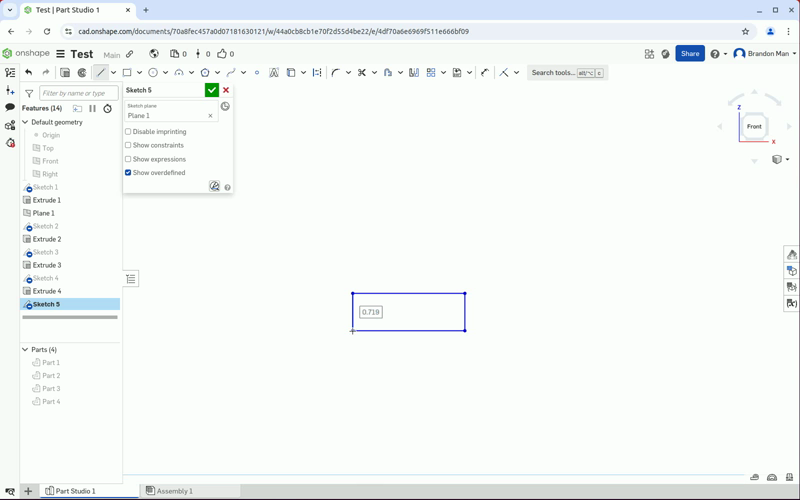
scroll(-6)
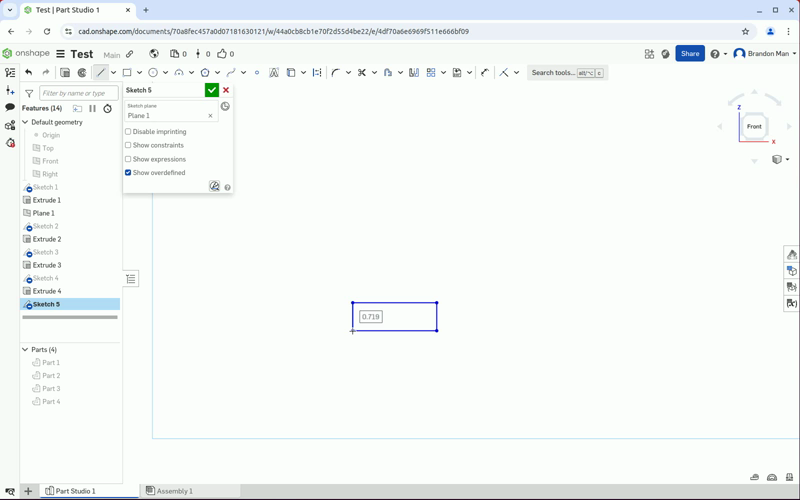
scroll(-6)
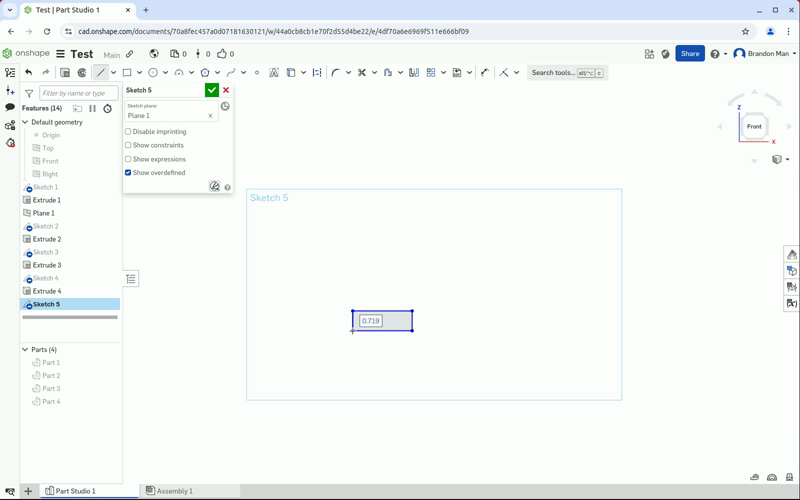
scroll(-6)
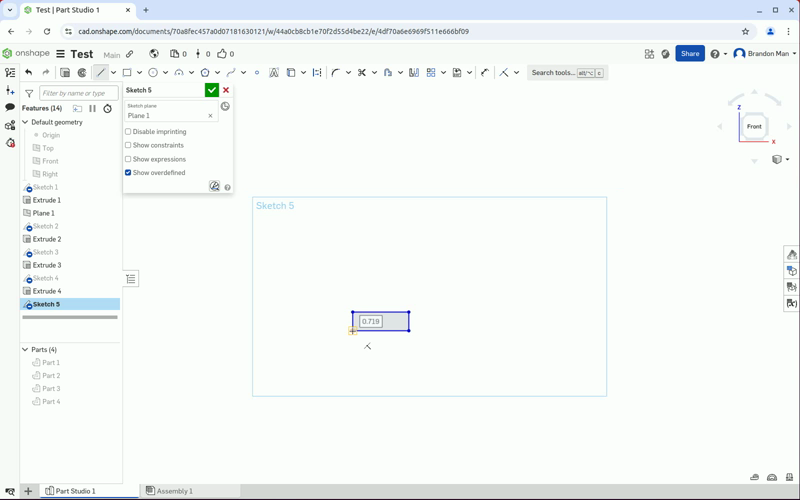
scroll(-6)
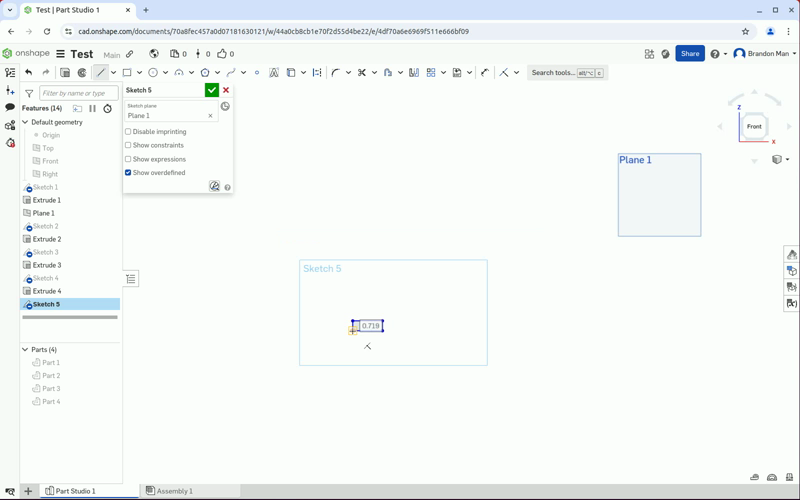
scroll(-6)
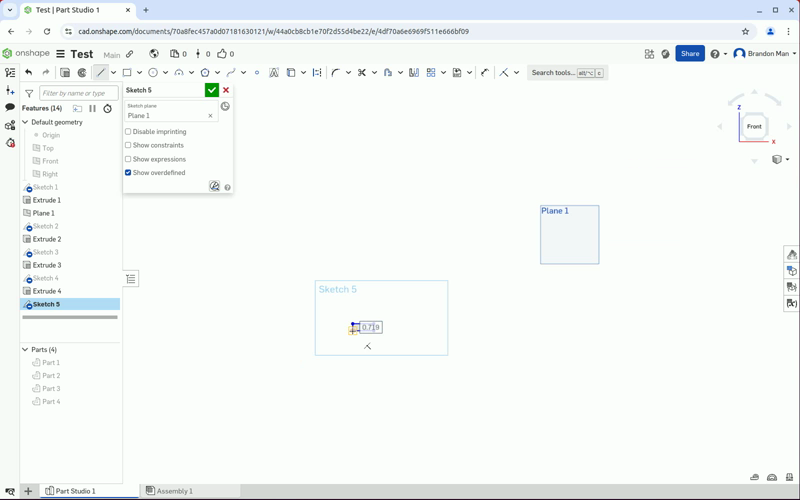
scroll(-6)
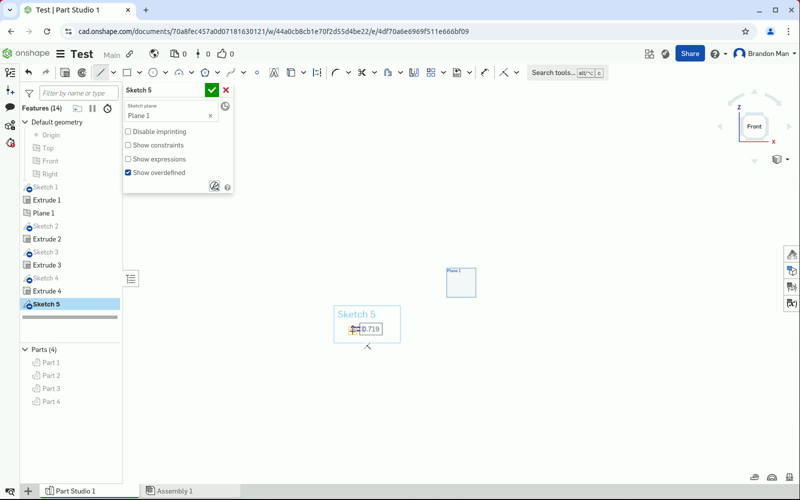
key(esc)
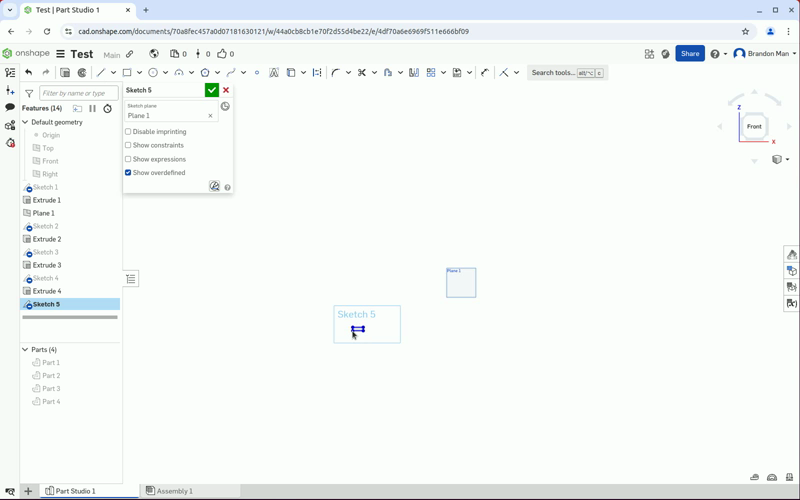
mouse_move(360, 328)
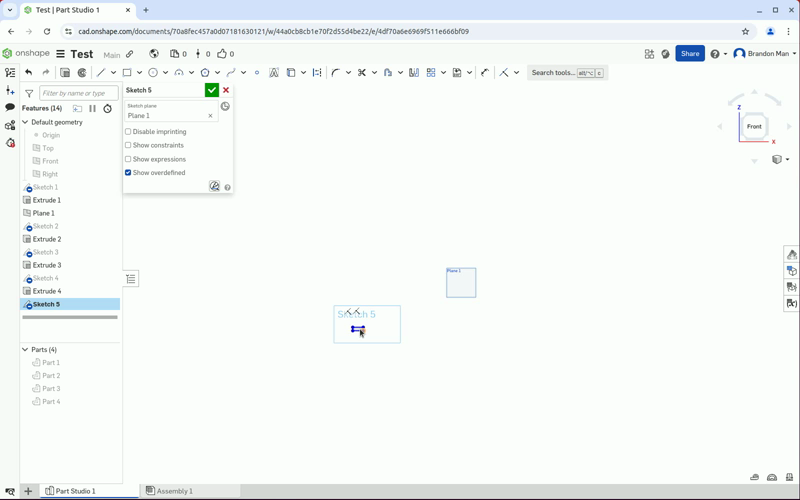
scroll(6)
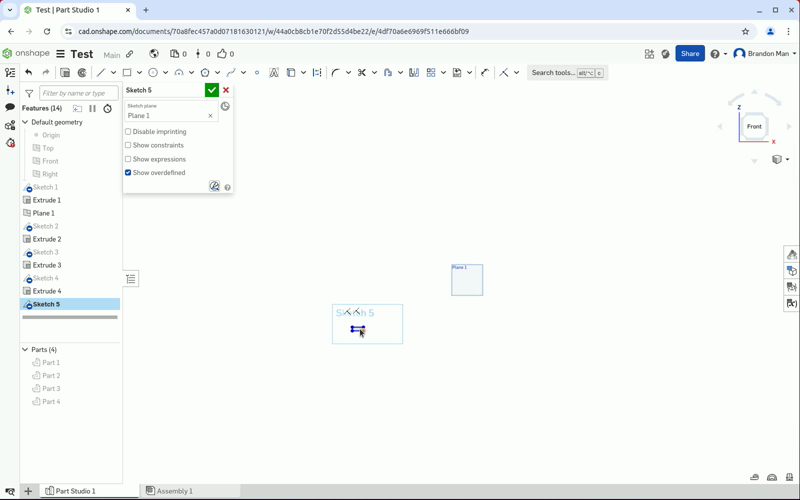
scroll(6)
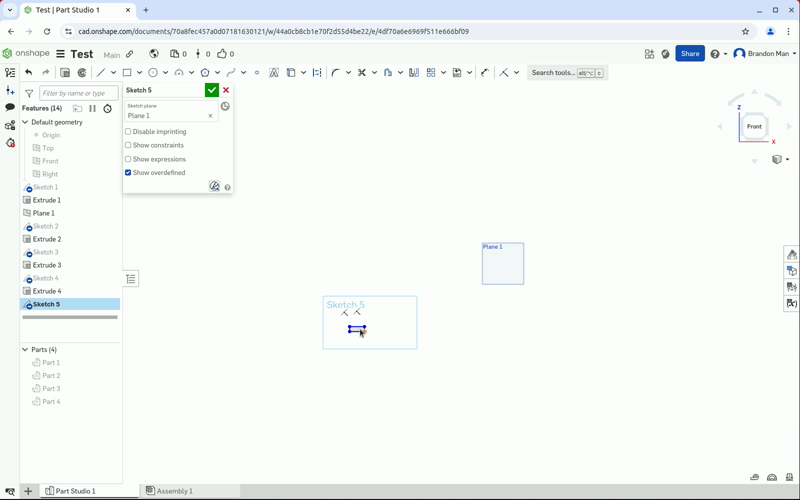
scroll(6)
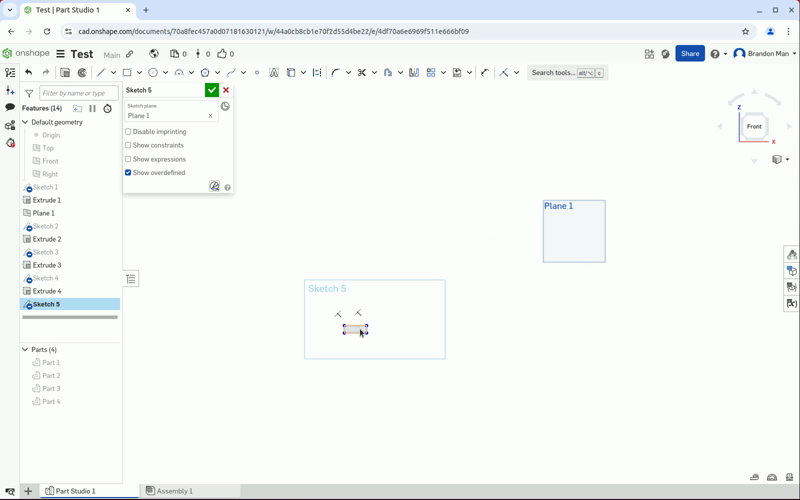
scroll(6)
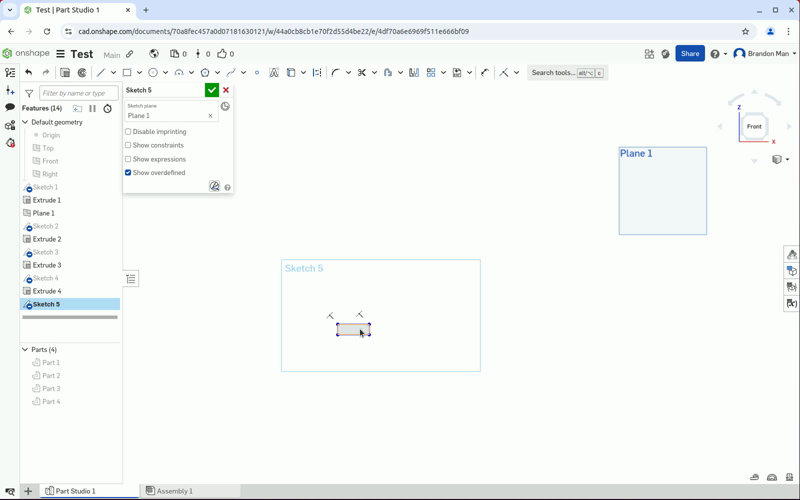
scroll(6)
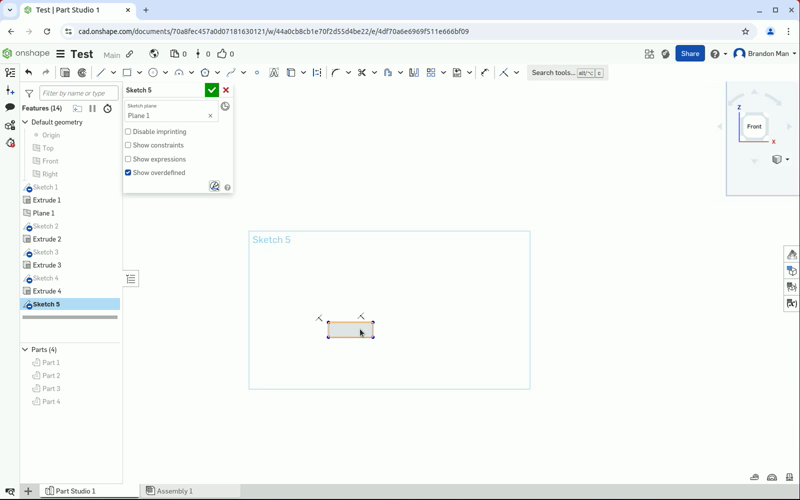
scroll(6)
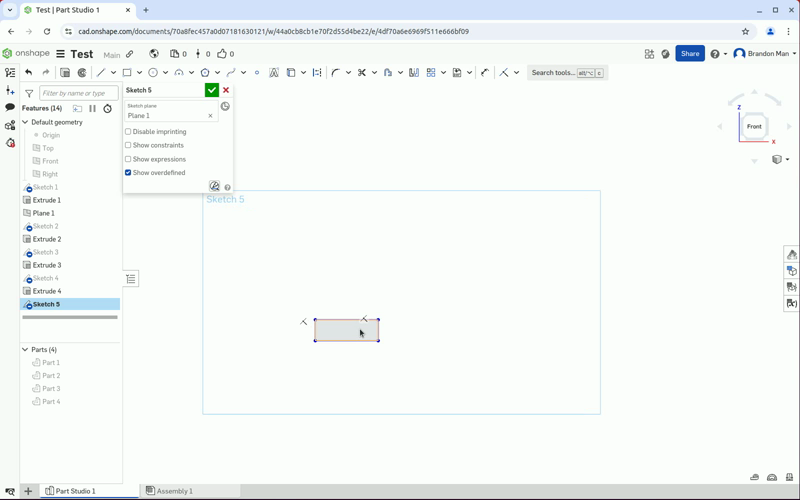
scroll(6)
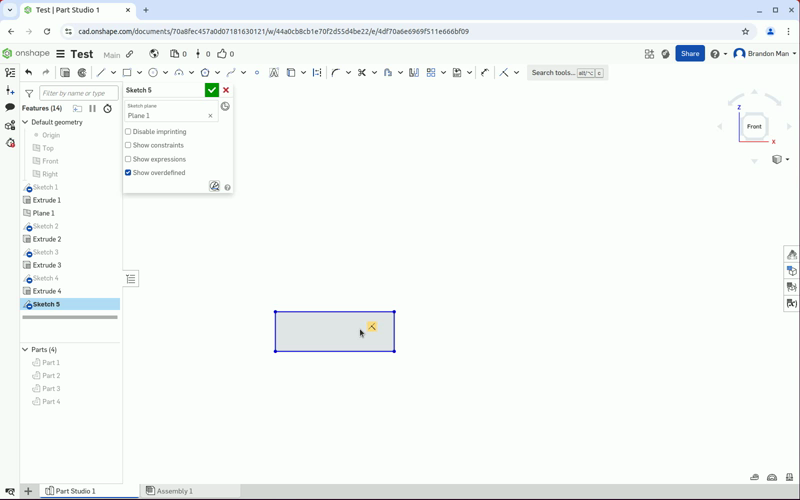
click(360, 328)
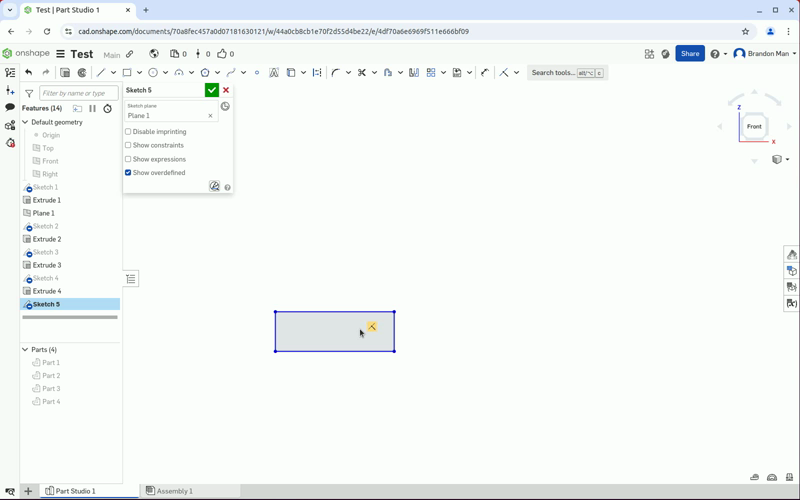
scroll(-6)
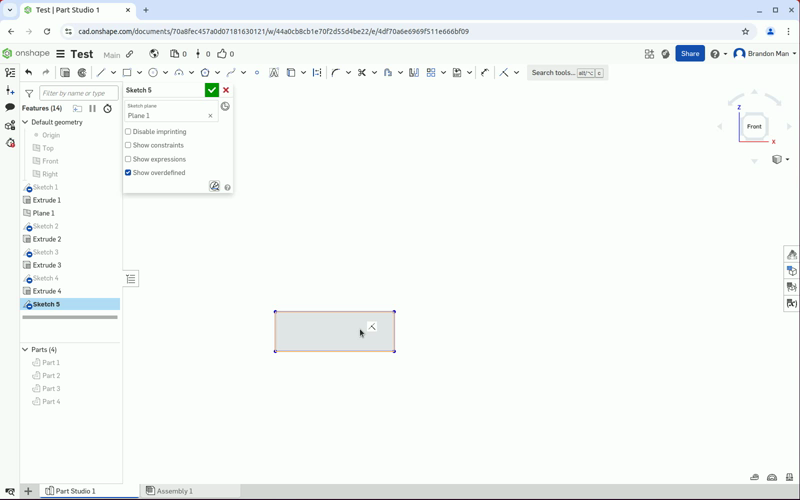
scroll(-6)
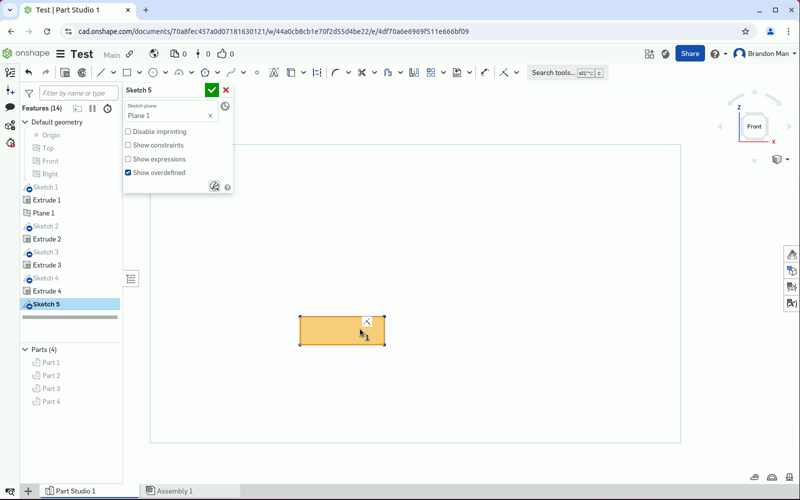
scroll(-6)
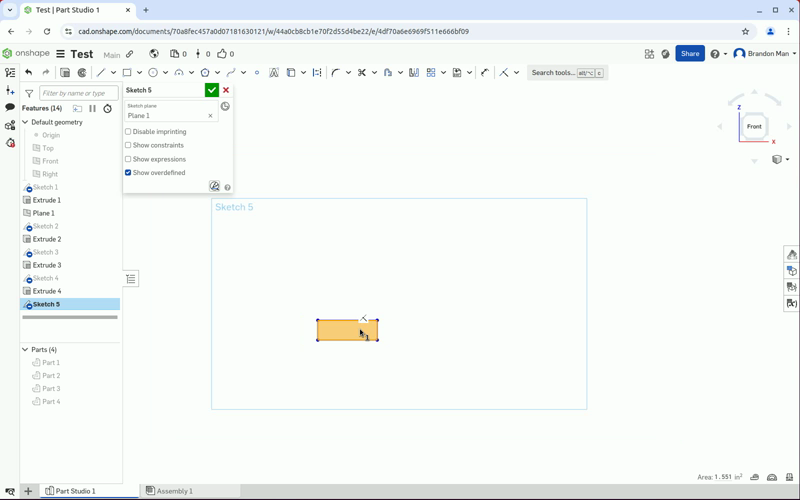
scroll(-6)
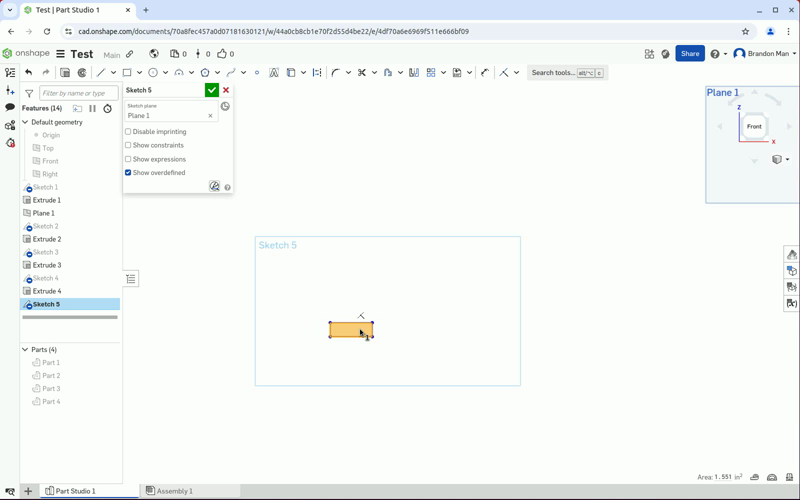
scroll(-6)
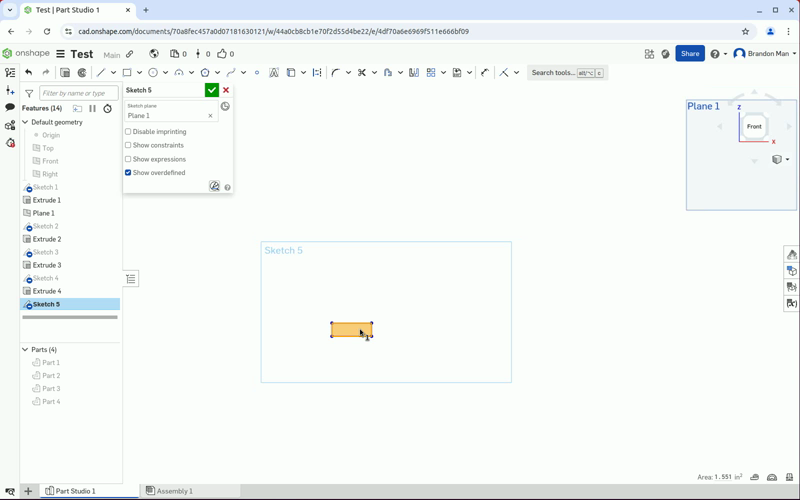
scroll(-6)
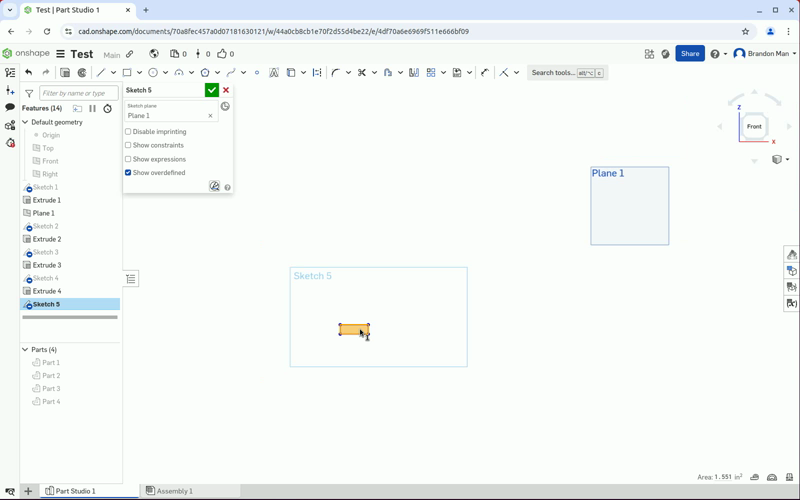
scroll(-6)
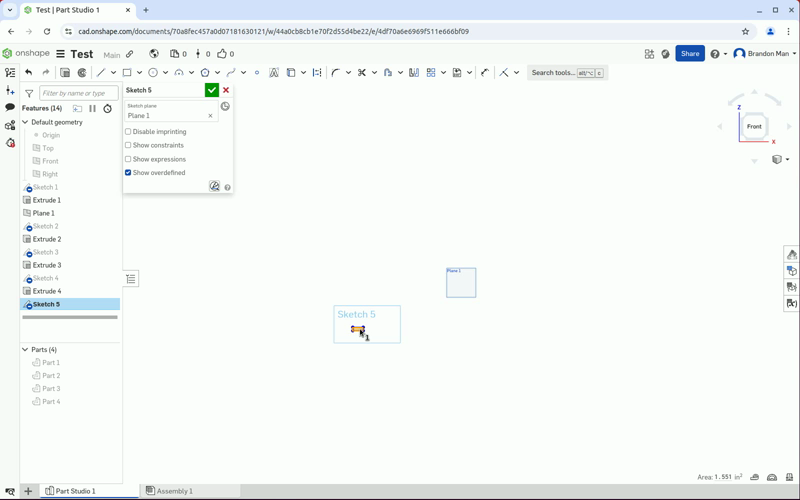
mouse_move(73, 352)
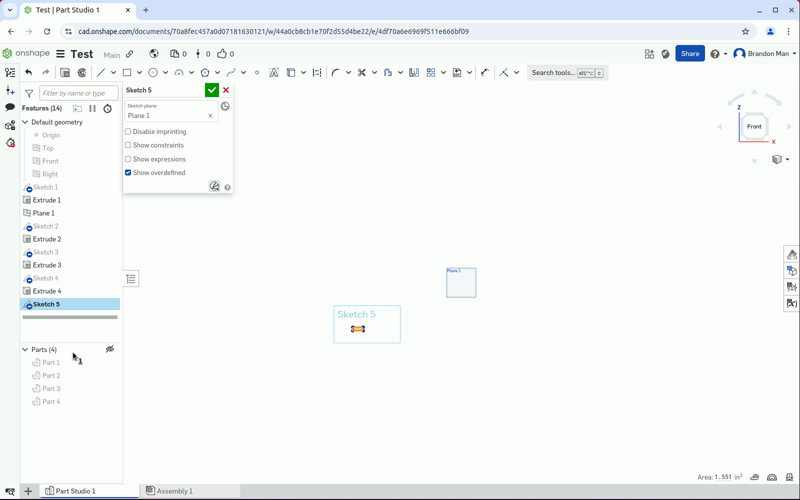
key(shift+y)
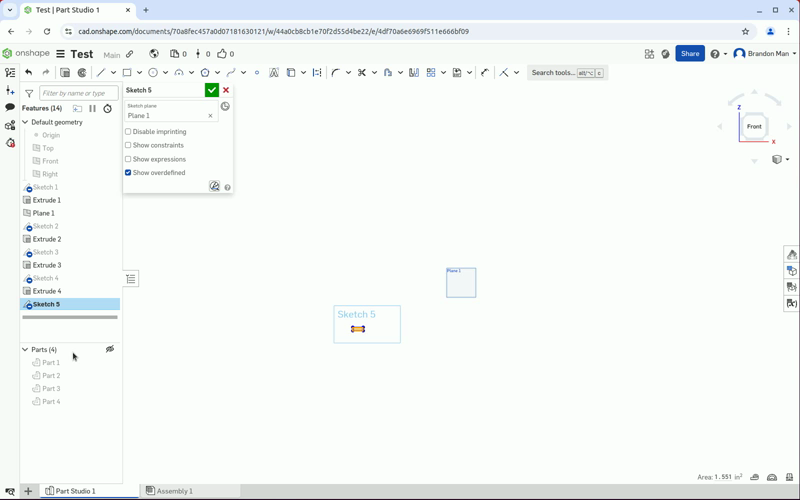
key(shift+e)
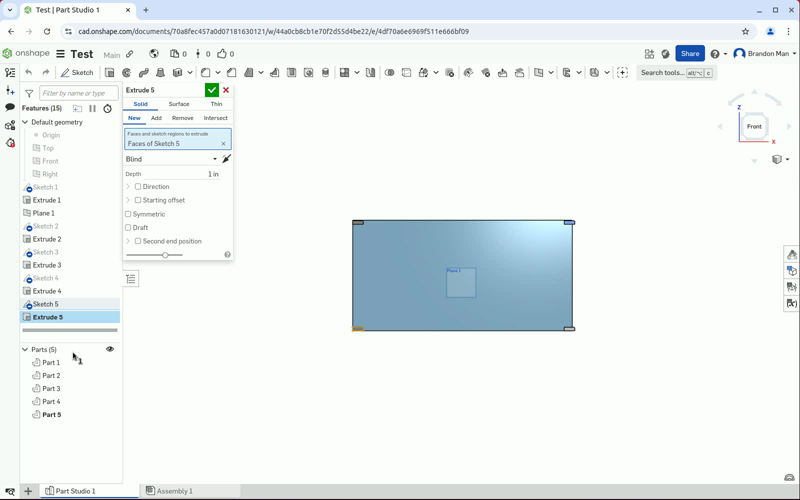
mouse_move(143, 106)
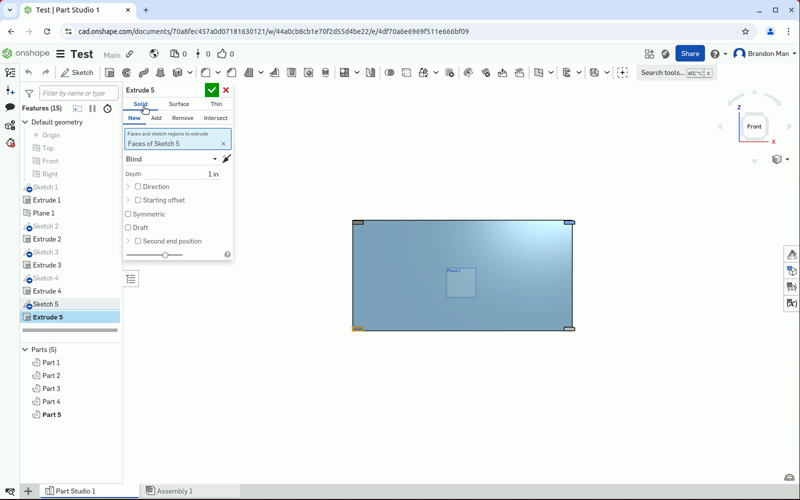
click(143, 106)
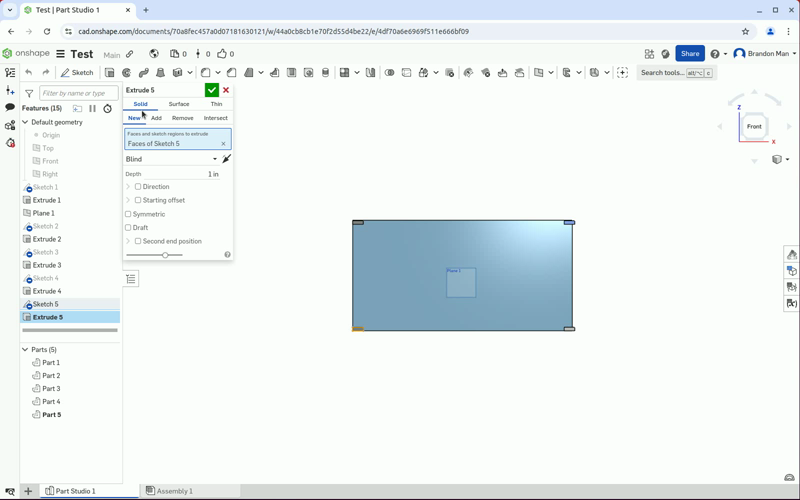
mouse_move(137, 120)
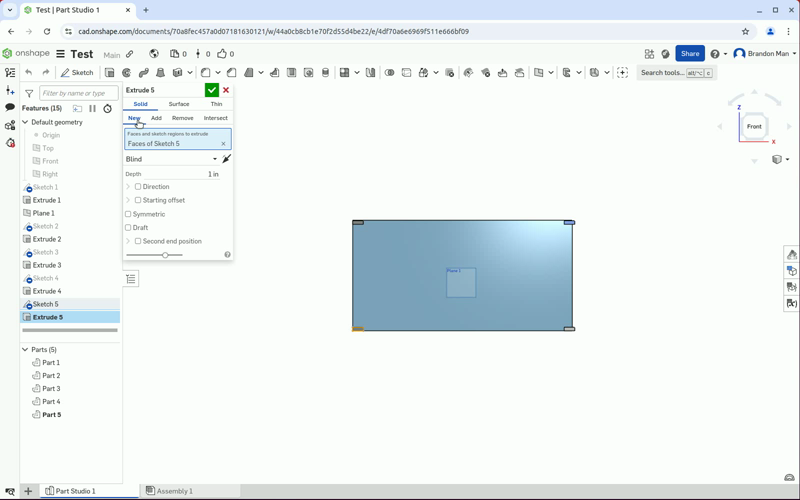
click(137, 120)
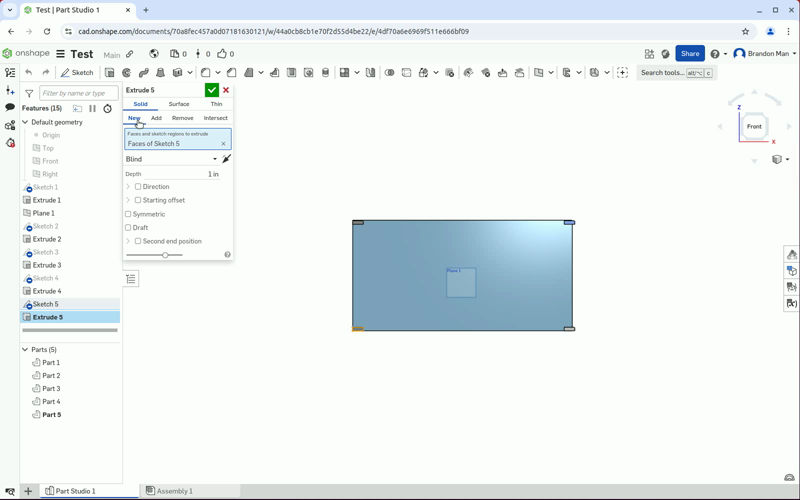
key(tab, 4)
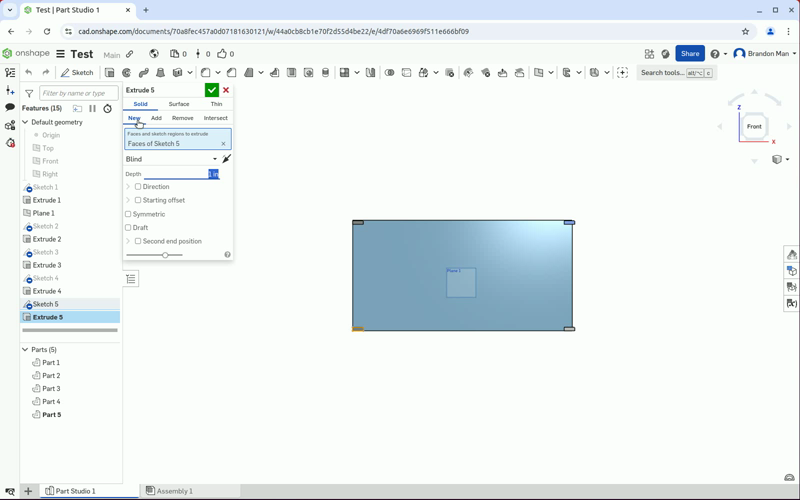
text(0.481)
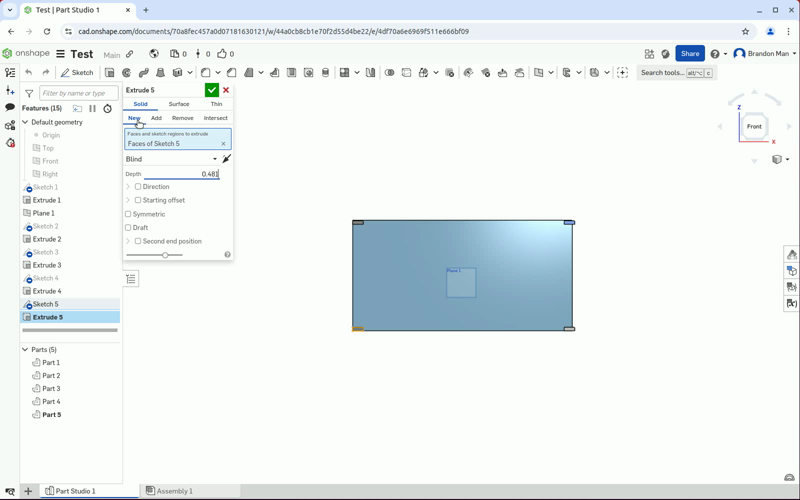
key(enter)
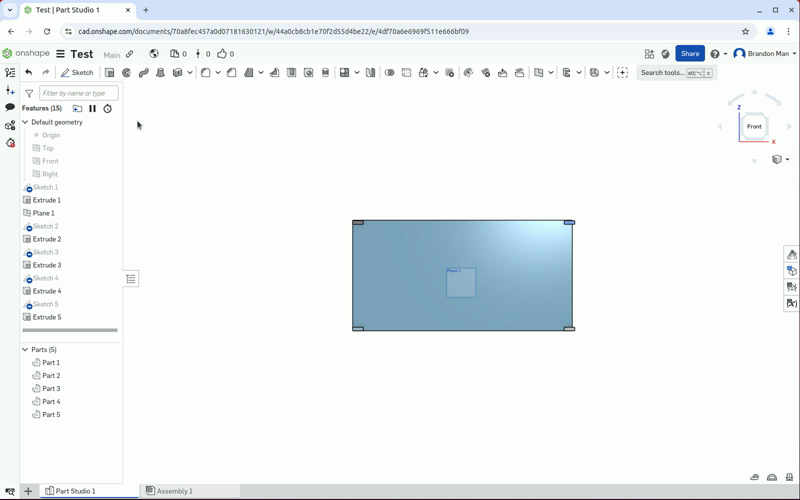
key(shift+h)
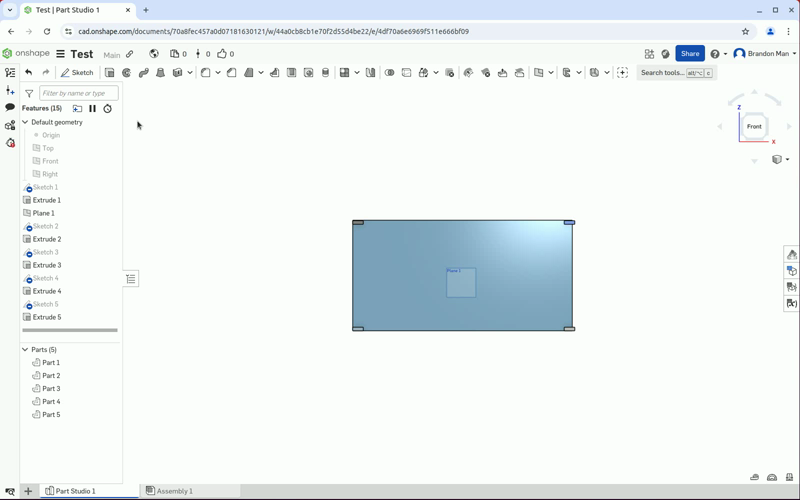
key(shift+h)
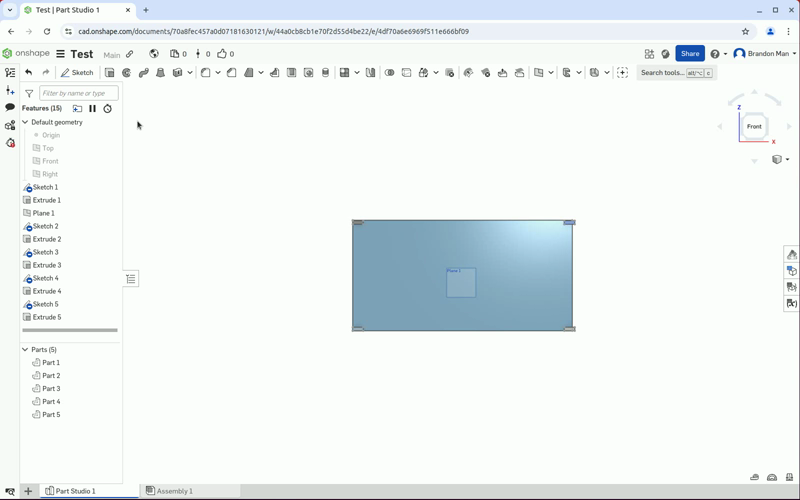
key(shift+7)
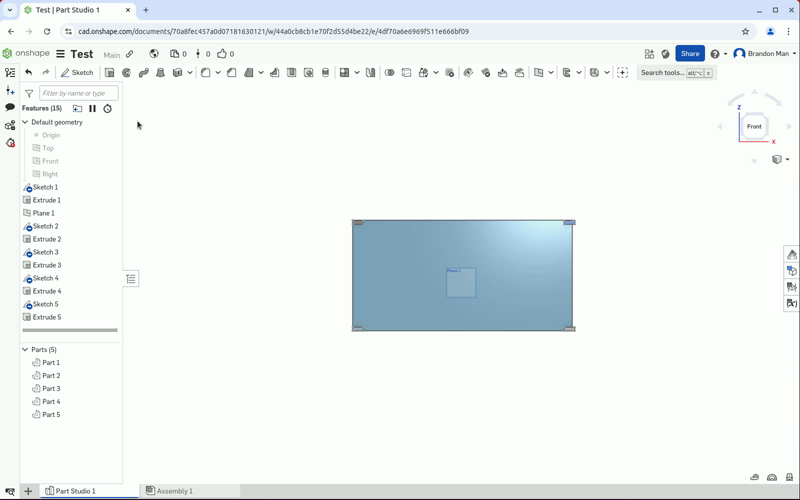
key(left, 2)
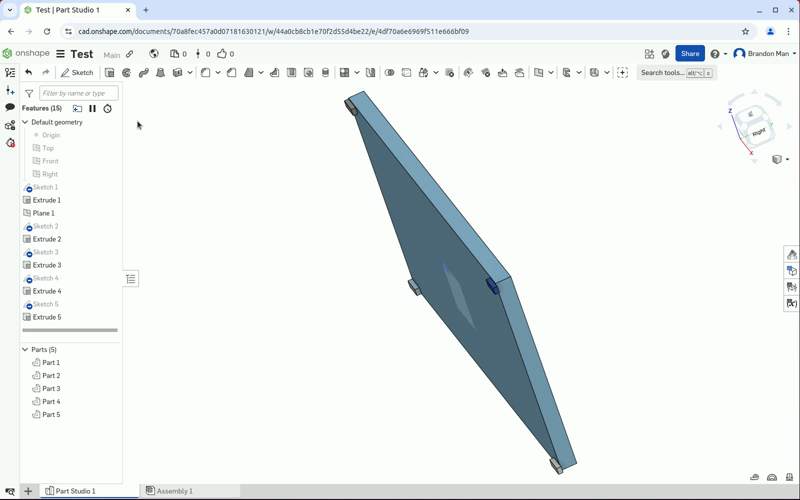
key(down, 2)
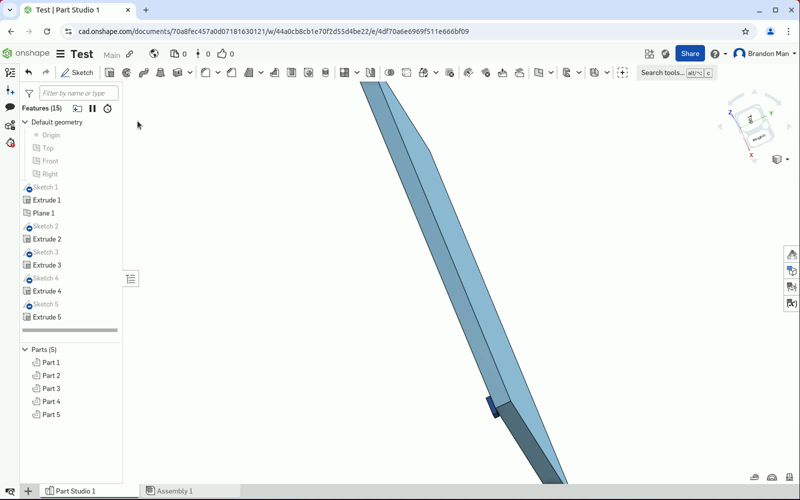
key(up, 2)
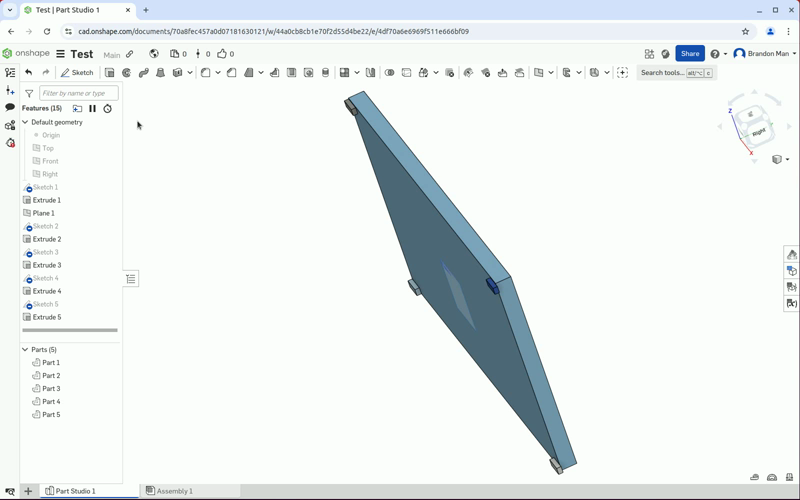
key(right, 2)
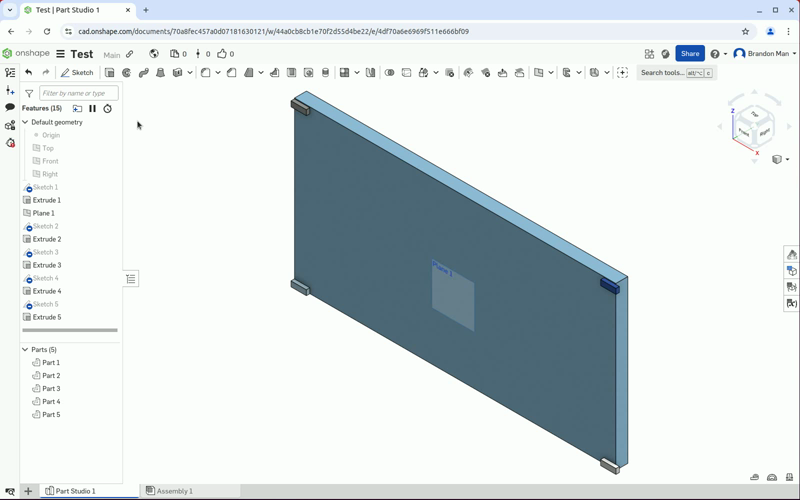
mouse_move(73, 189)
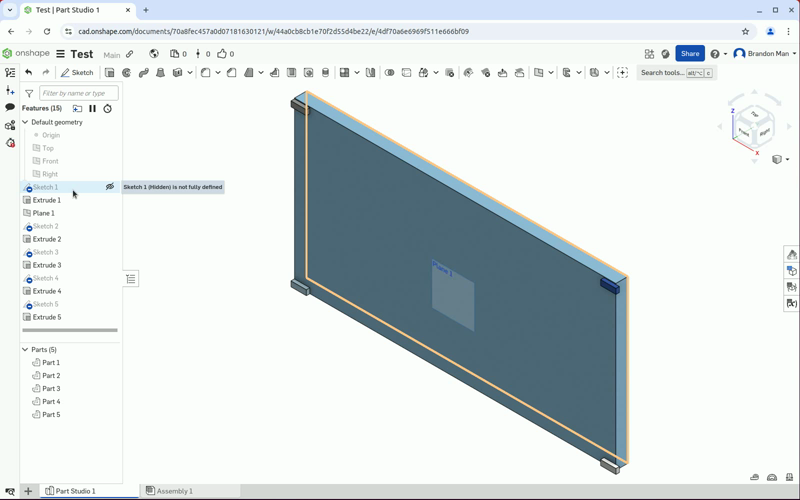
click(73, 189)